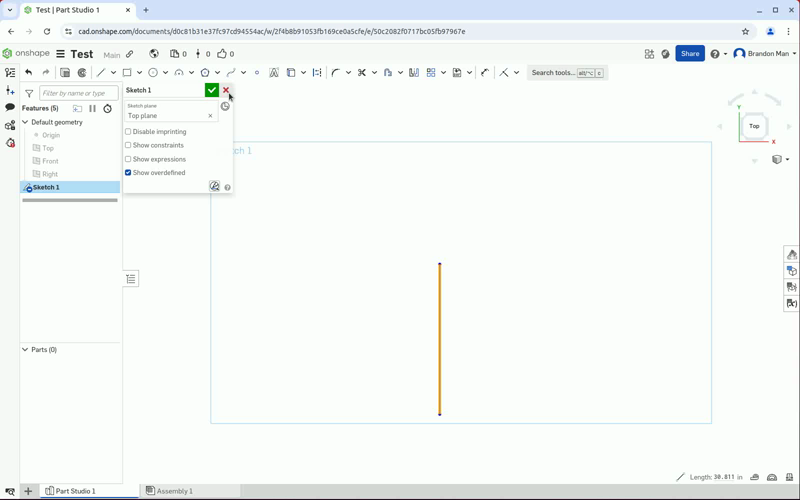
key(shift+h)
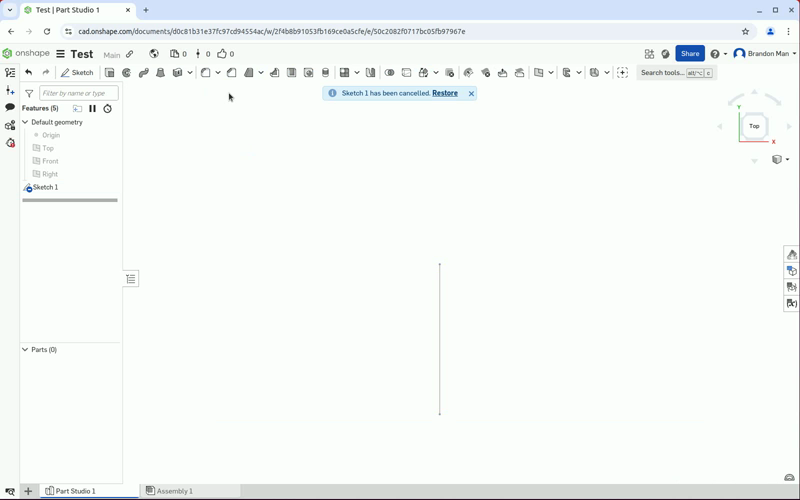
key(shift+s)
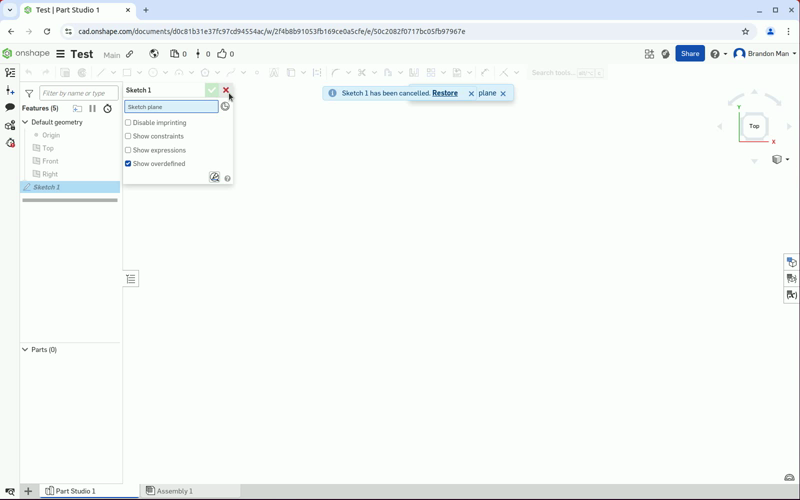
mouse_move(73, 150)
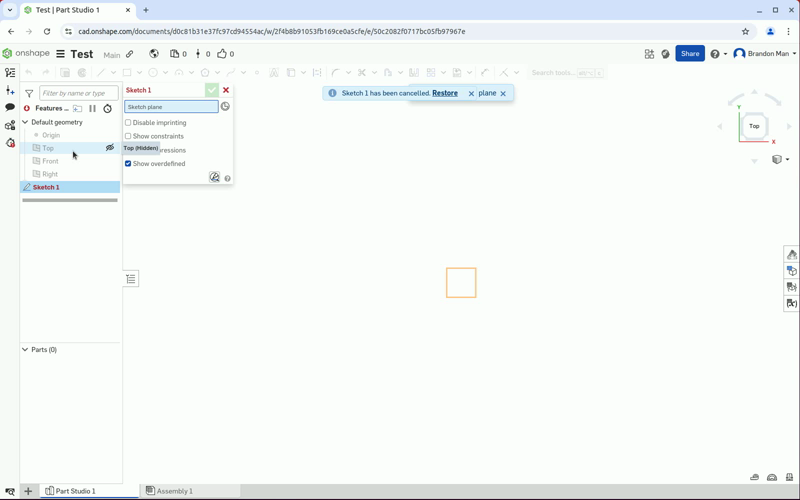
click(73, 150)
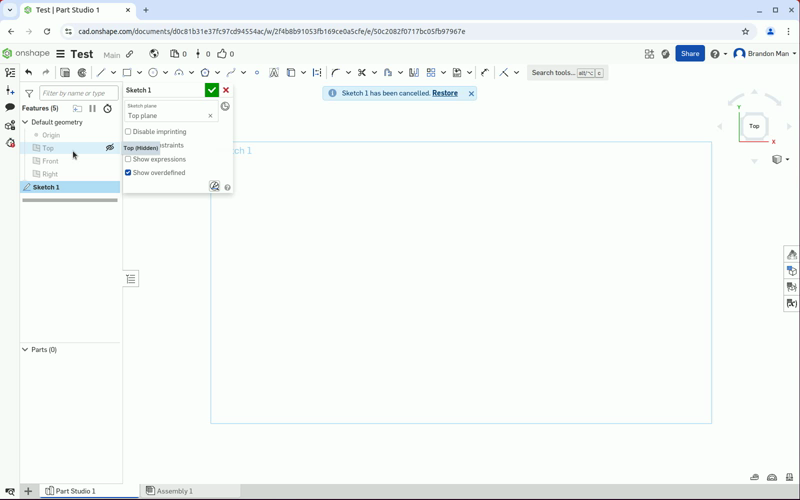
mouse_move(73, 352)
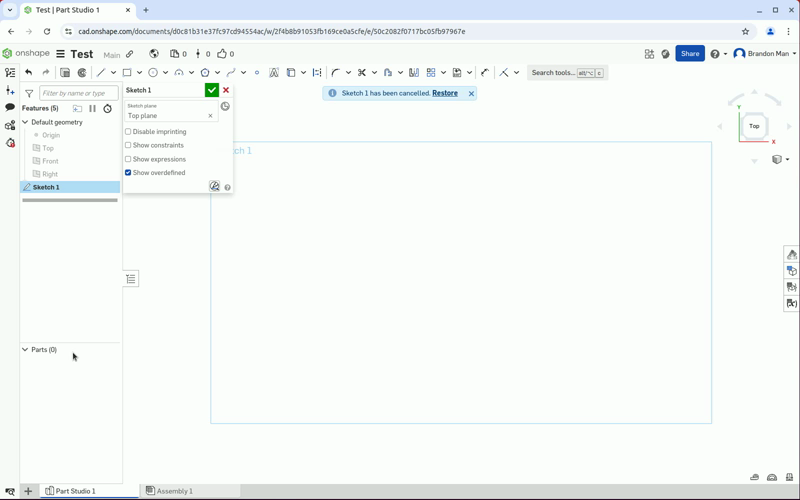
key(y)
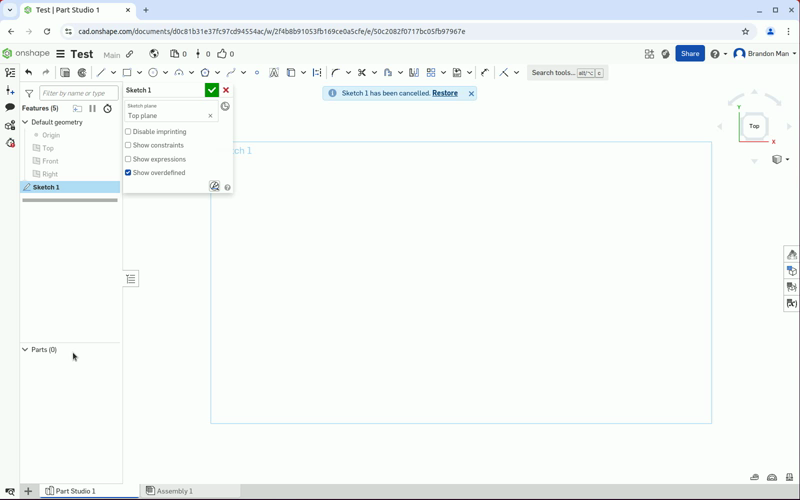
key(a)
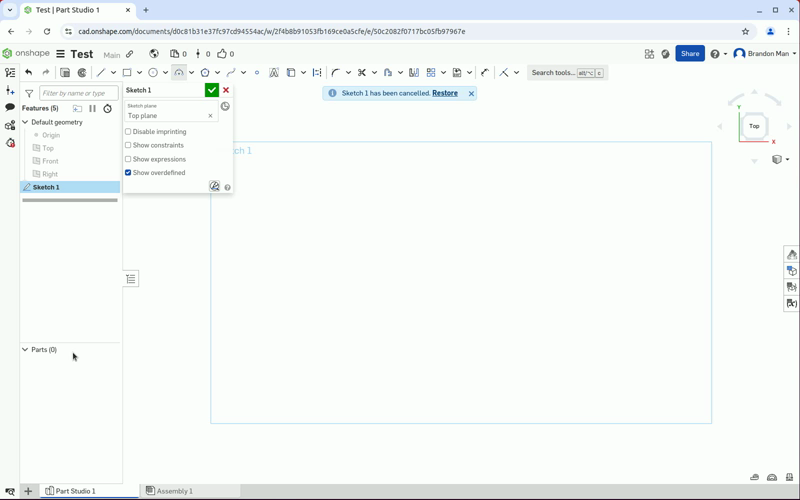
key_down(shift)
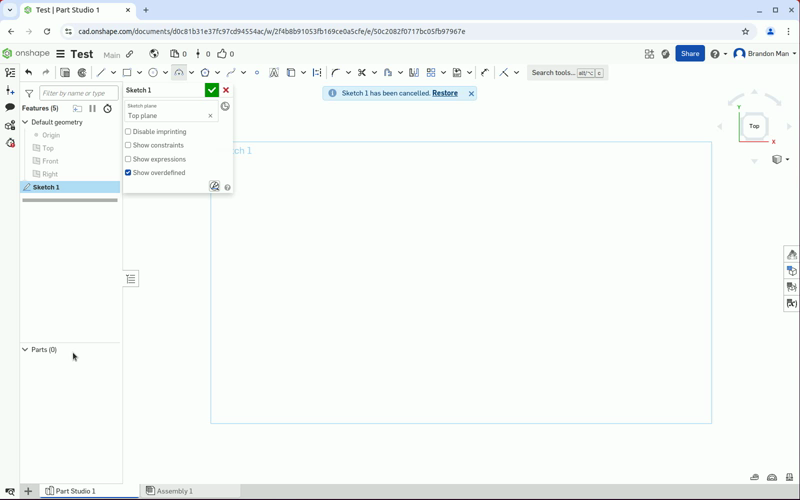
mouse_move(485, 231)
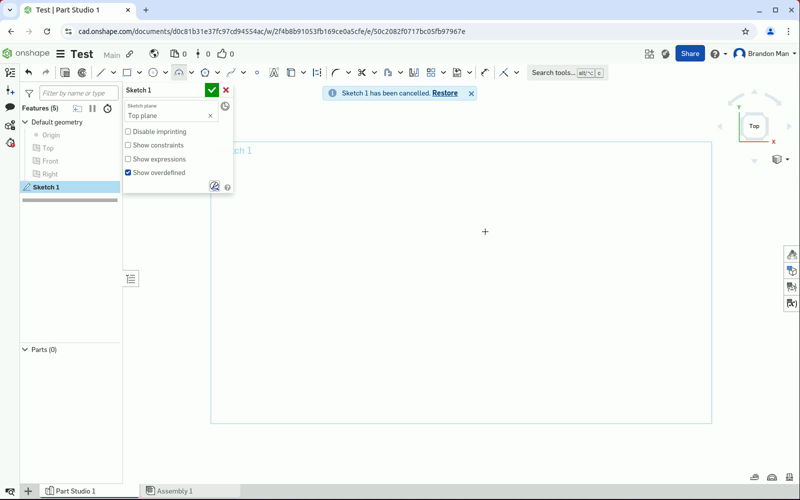
click(485, 231)
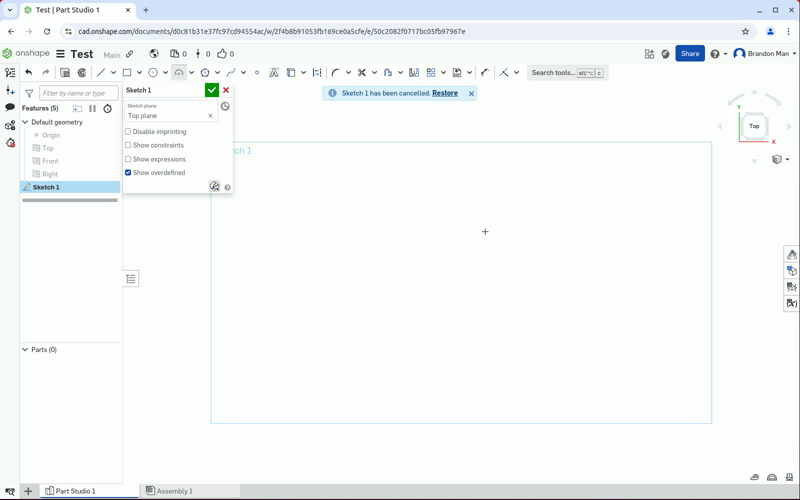
key_up(shift)
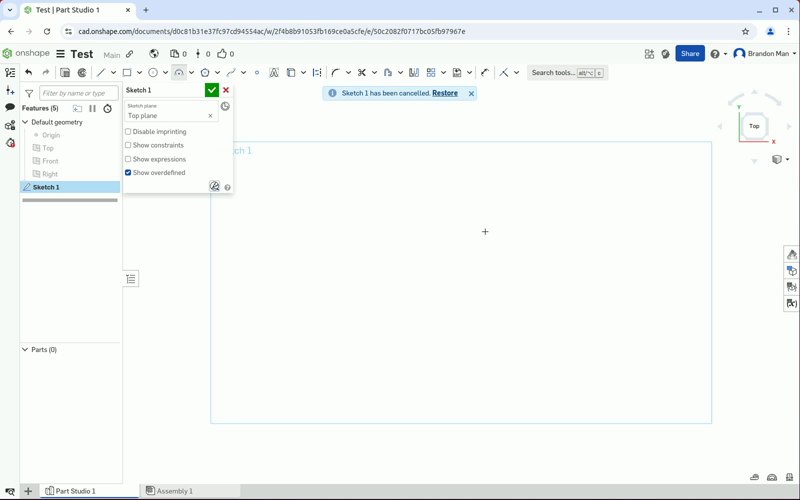
key_down(shift)
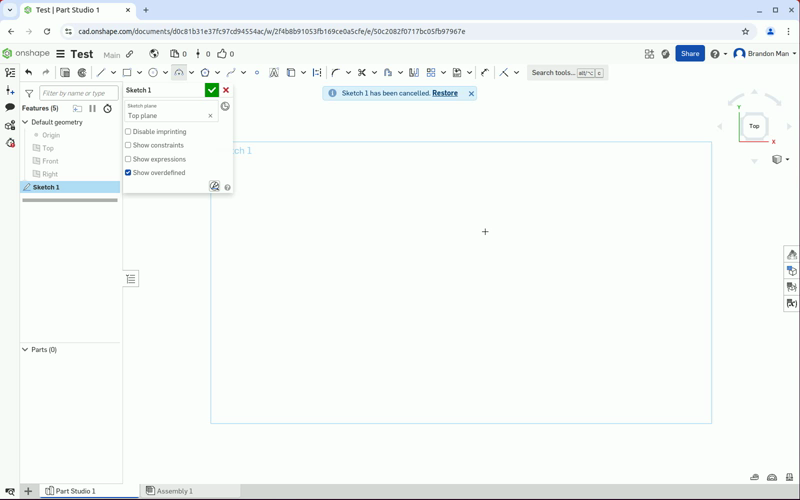
mouse_move(486, 230)
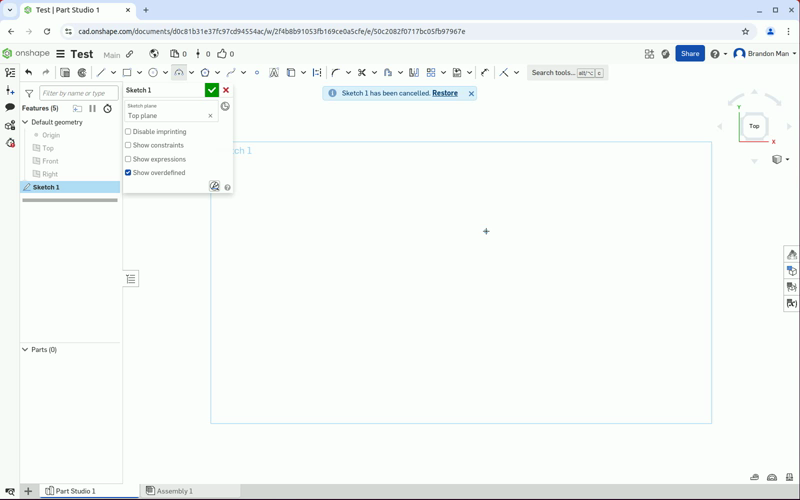
scroll(6)
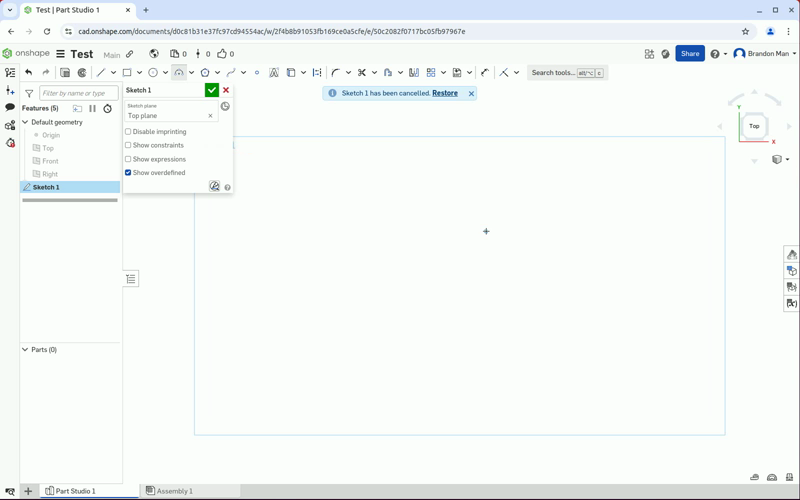
scroll(6)
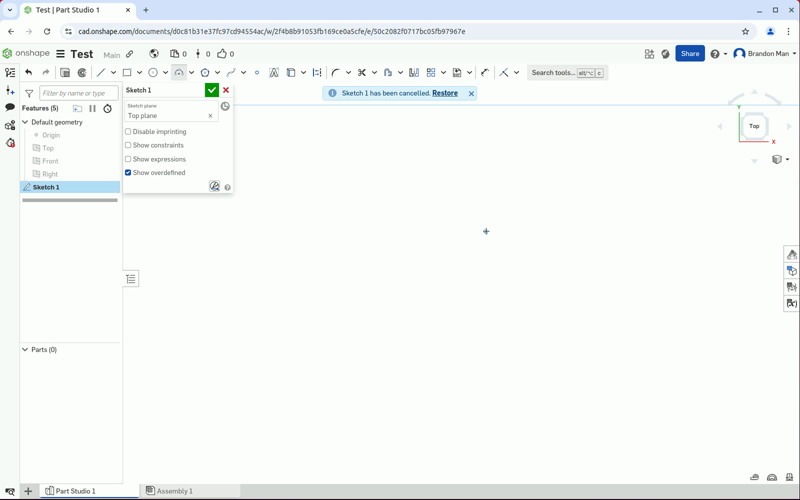
scroll(6)
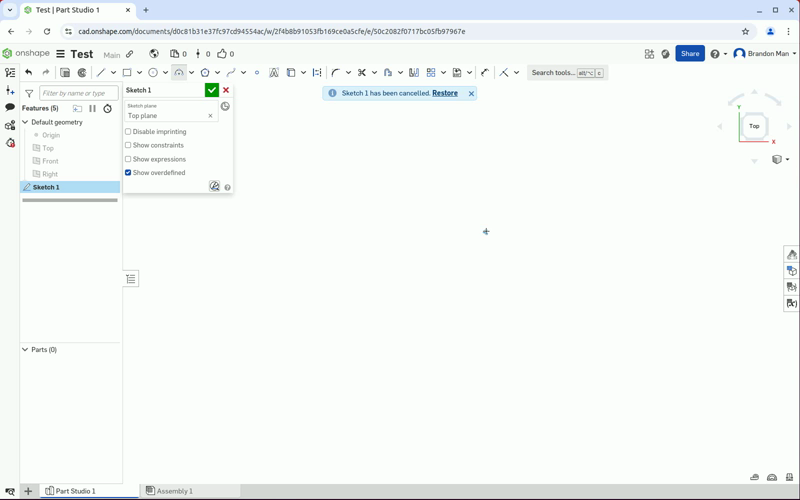
scroll(6)
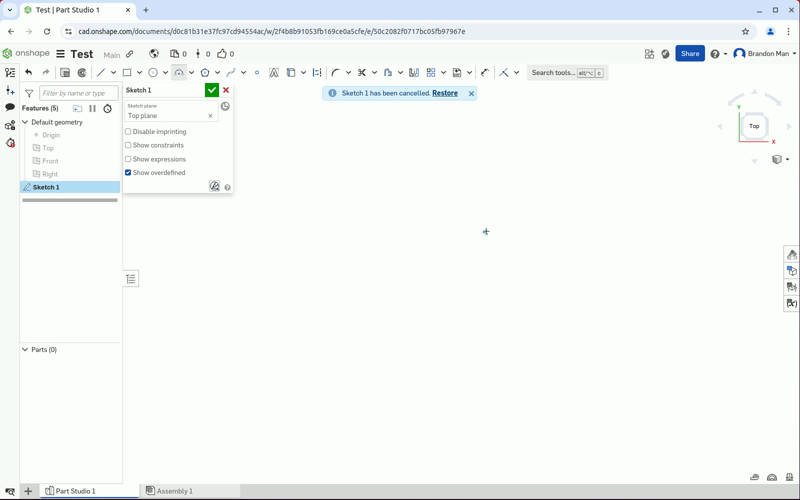
scroll(6)
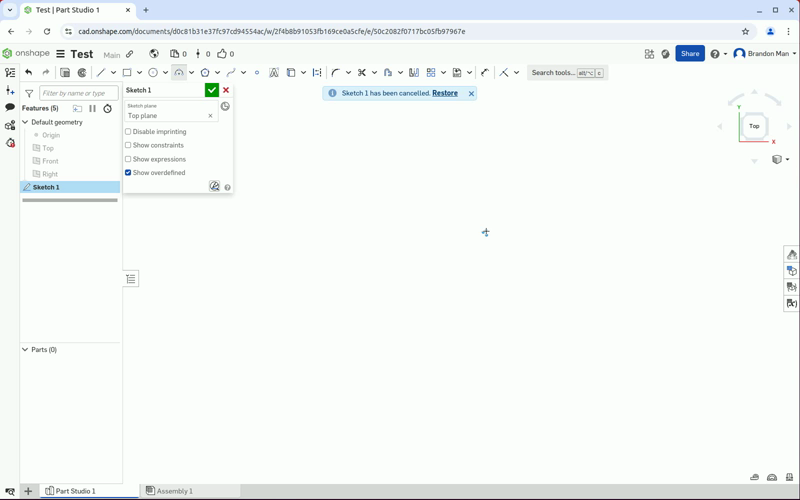
scroll(6)
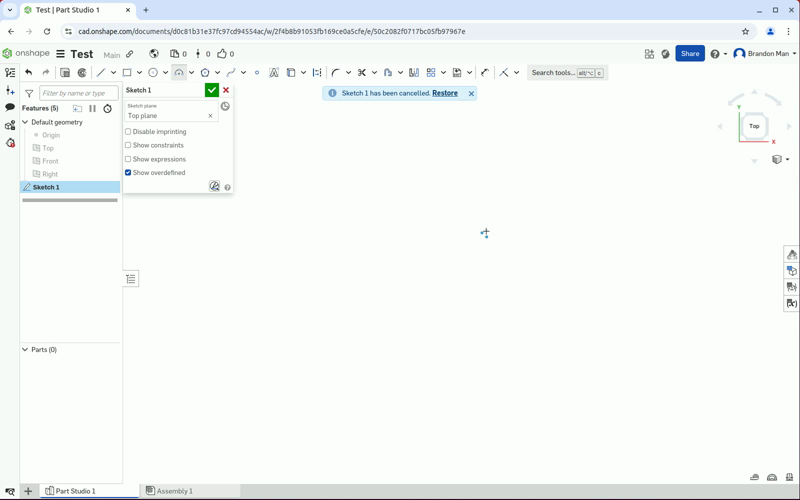
scroll(6)
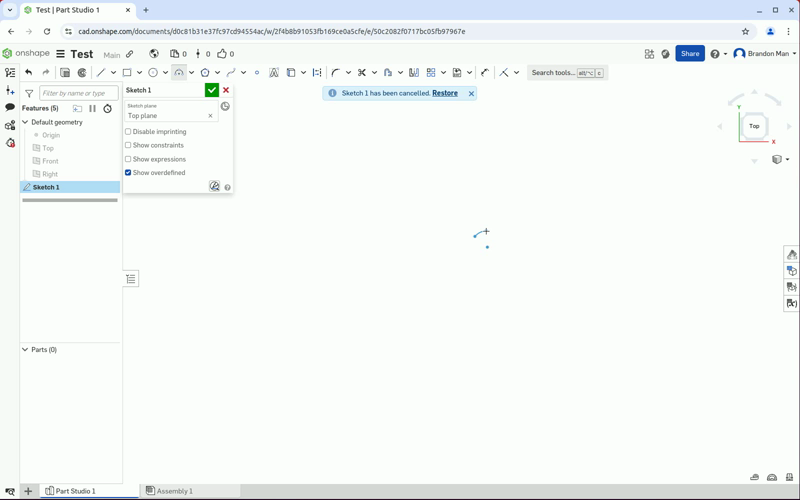
click(486, 230)
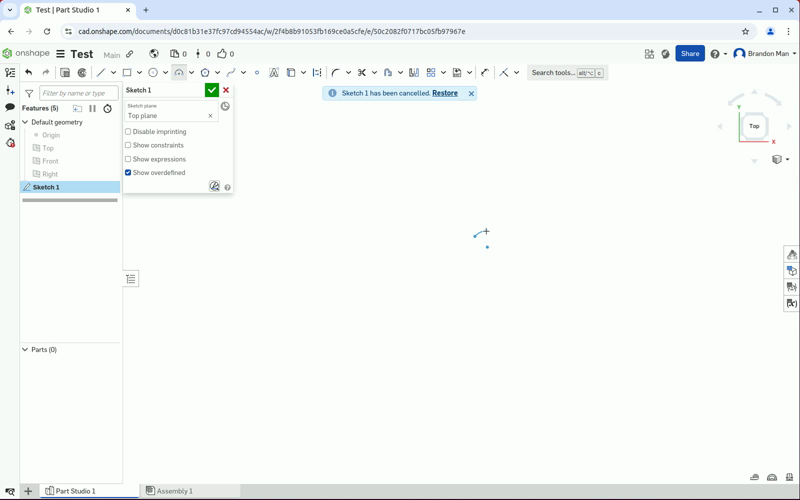
scroll(-6)
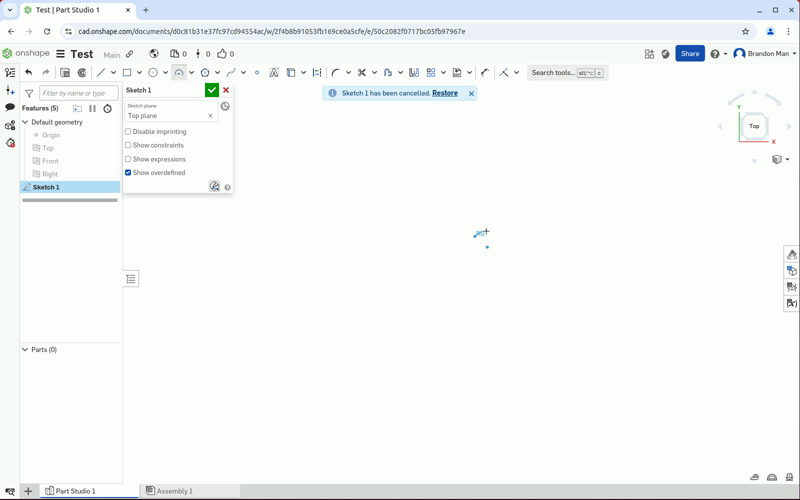
scroll(-6)
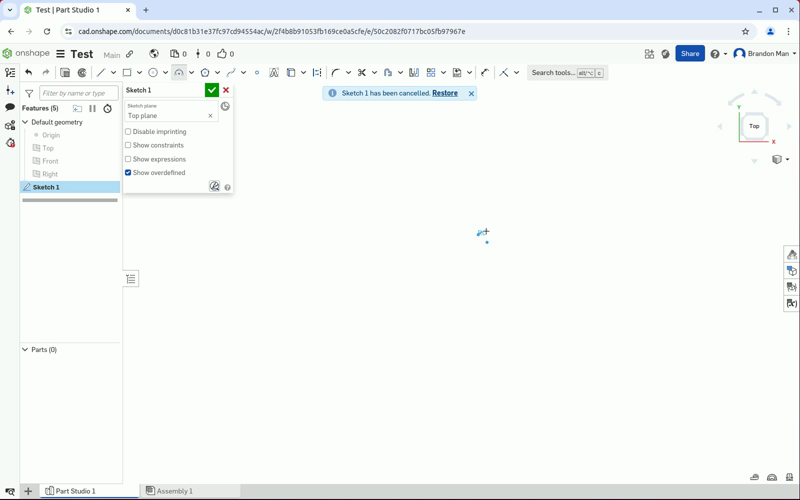
scroll(-6)
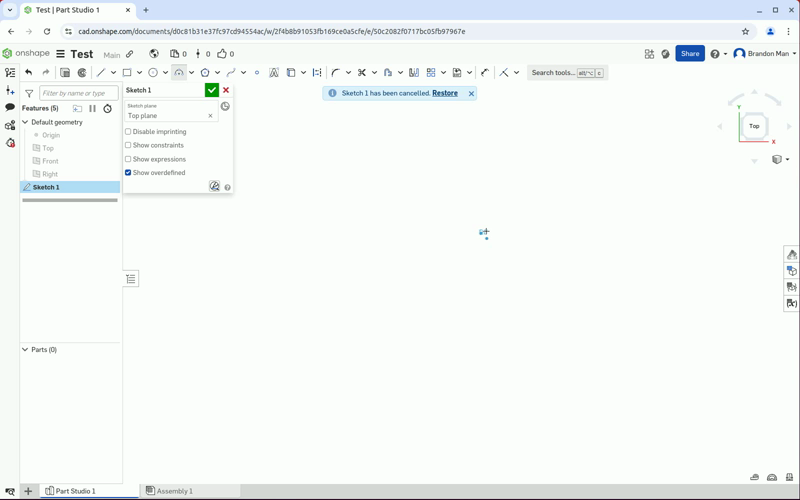
scroll(-6)
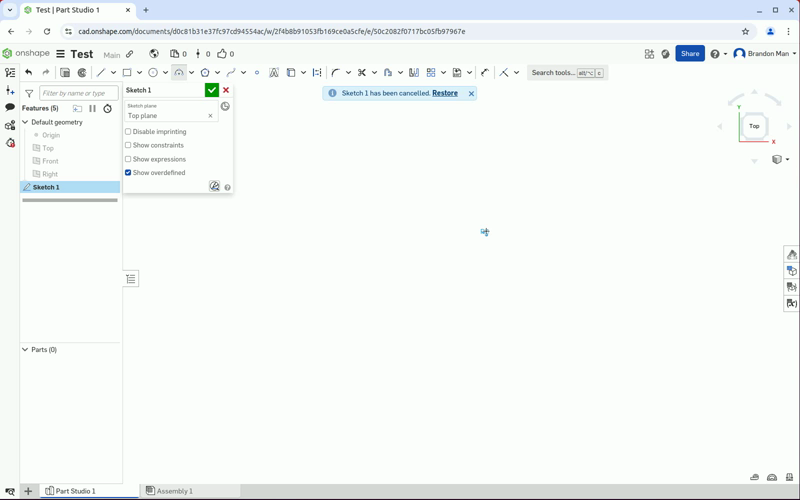
scroll(-6)
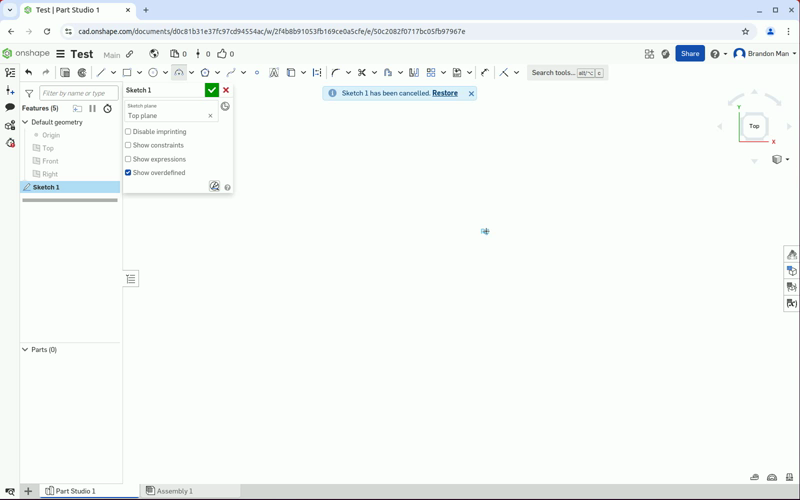
scroll(-6)
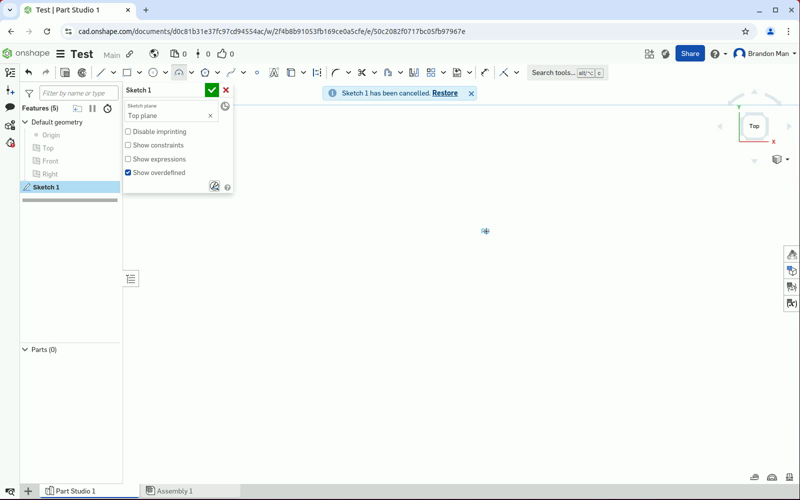
scroll(-6)
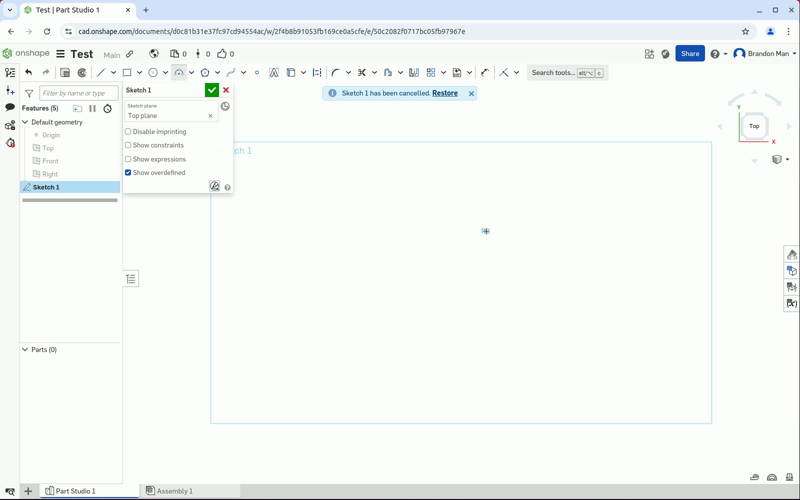
mouse_move(485, 231)
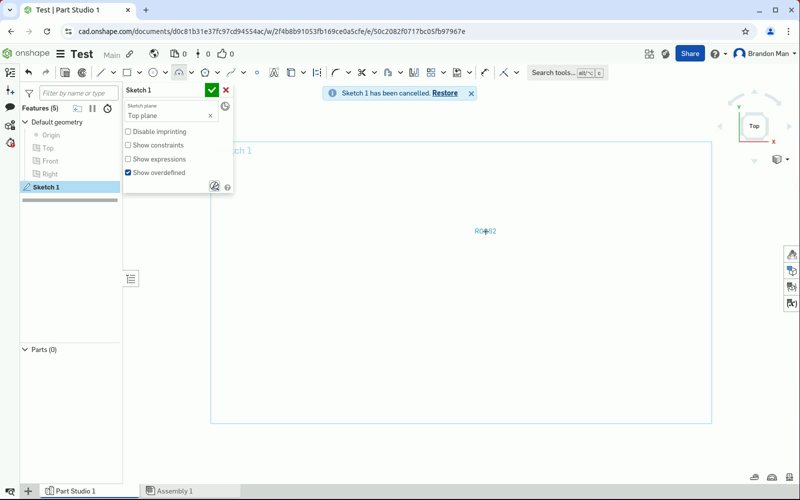
scroll(6)
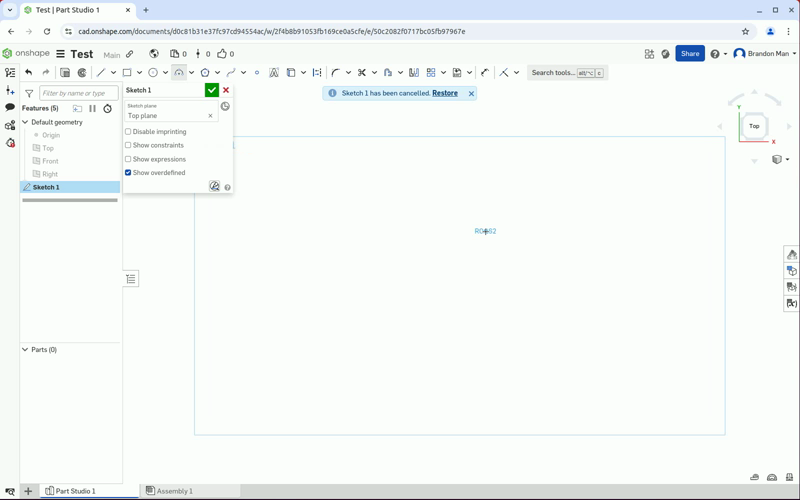
scroll(6)
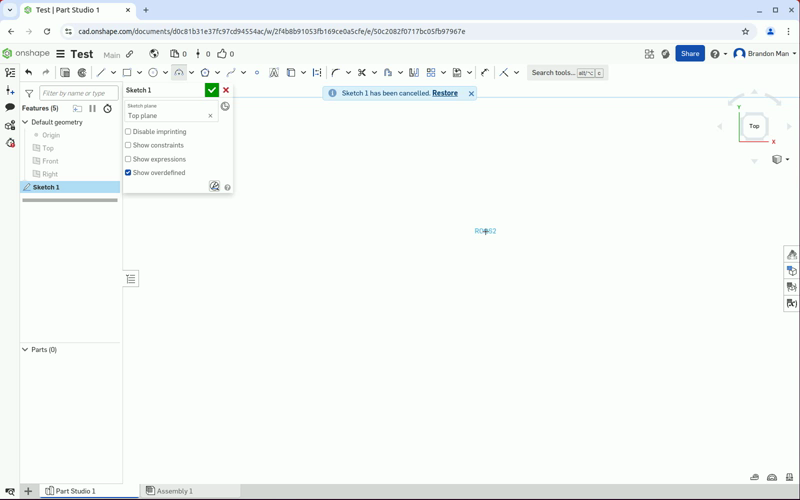
scroll(6)
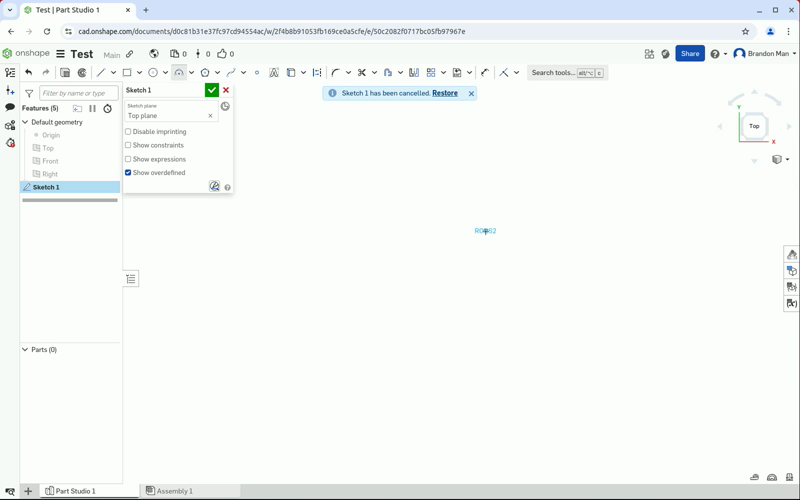
scroll(6)
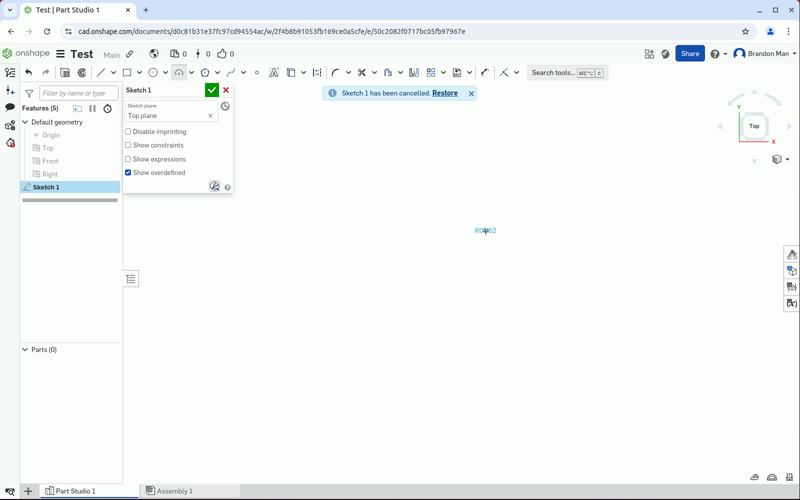
scroll(6)
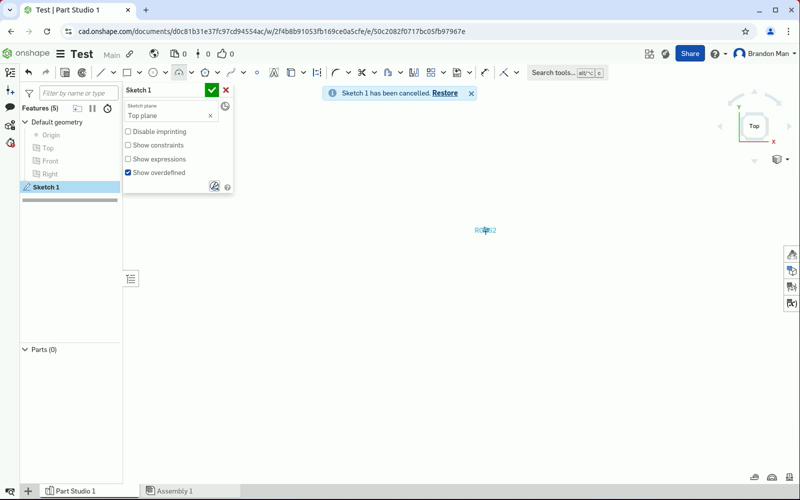
scroll(6)
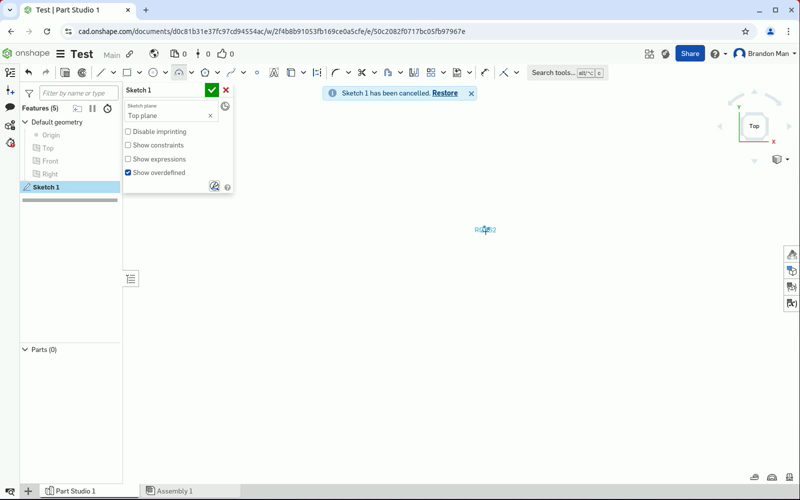
scroll(6)
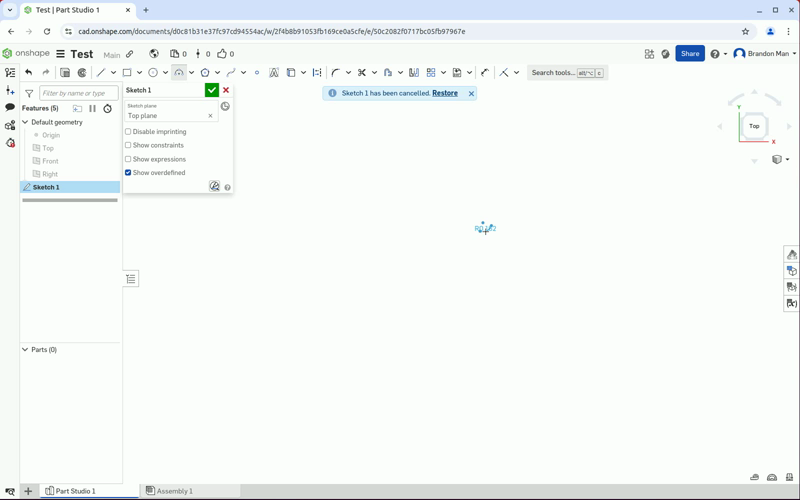
click(485, 231)
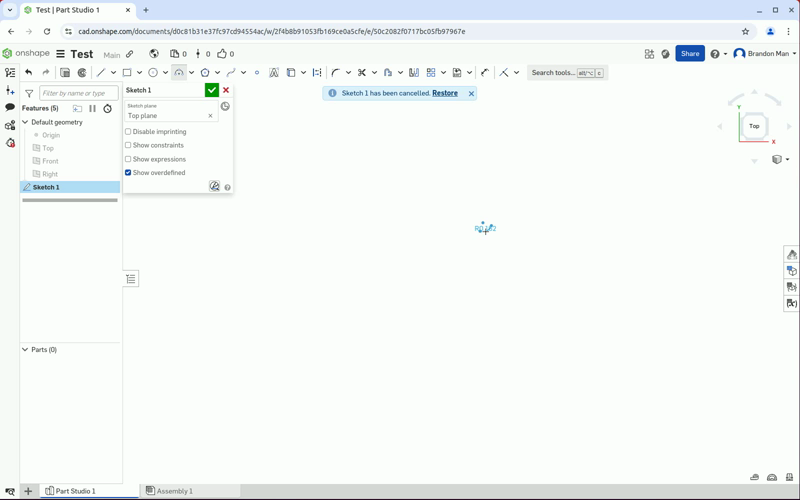
scroll(-6)
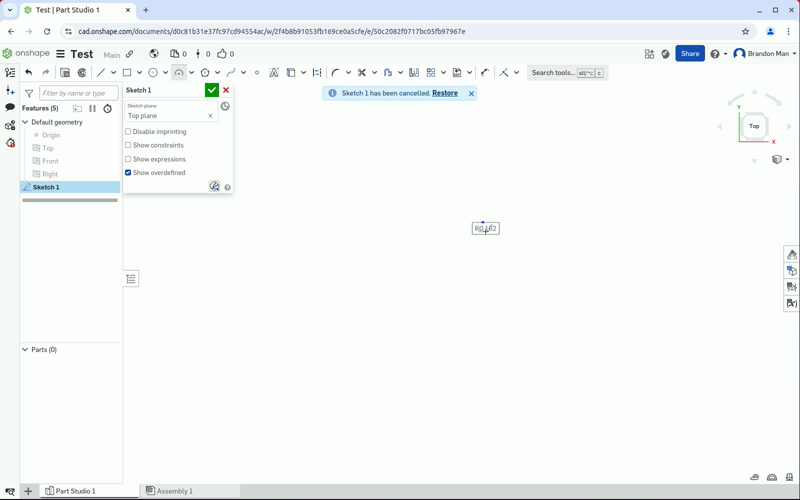
scroll(-6)
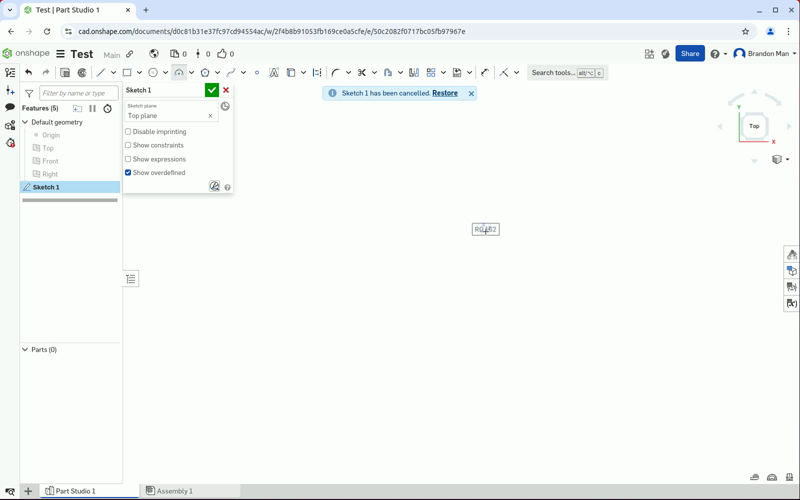
scroll(-6)
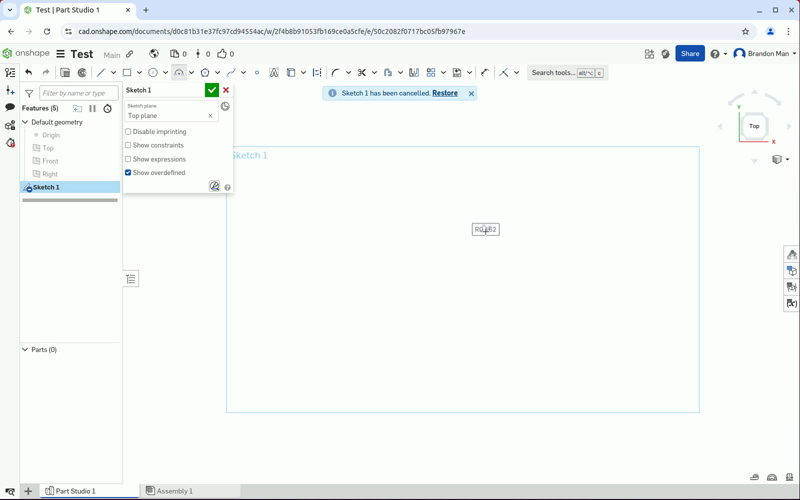
scroll(-6)
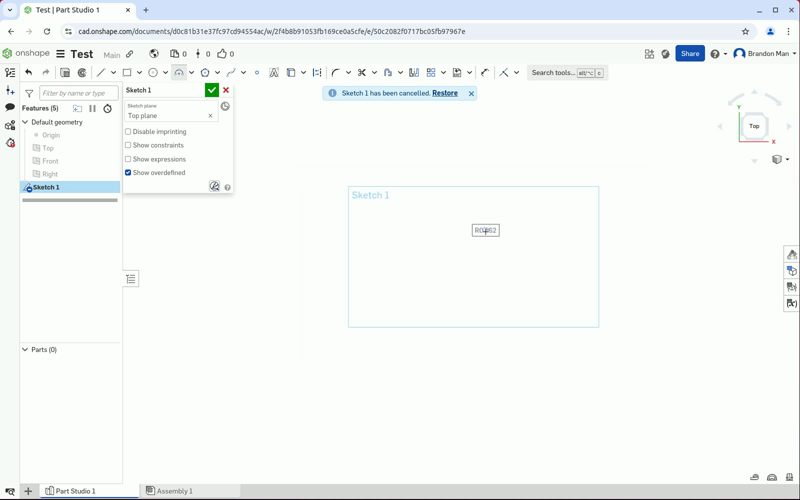
scroll(-6)
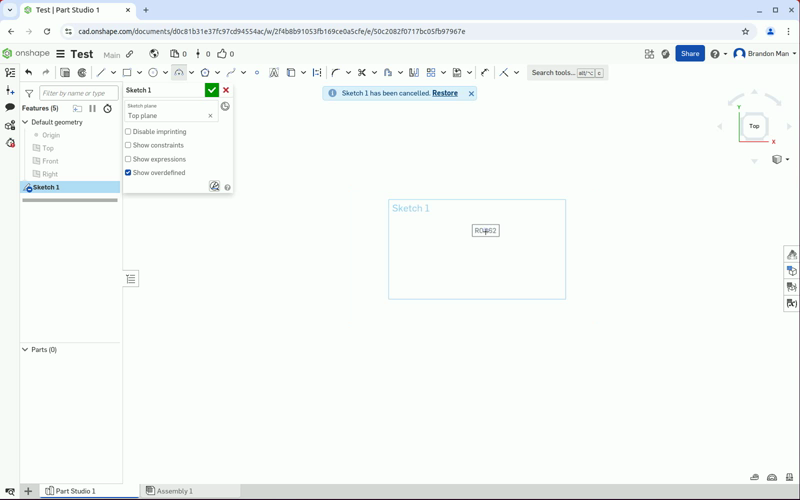
scroll(-6)
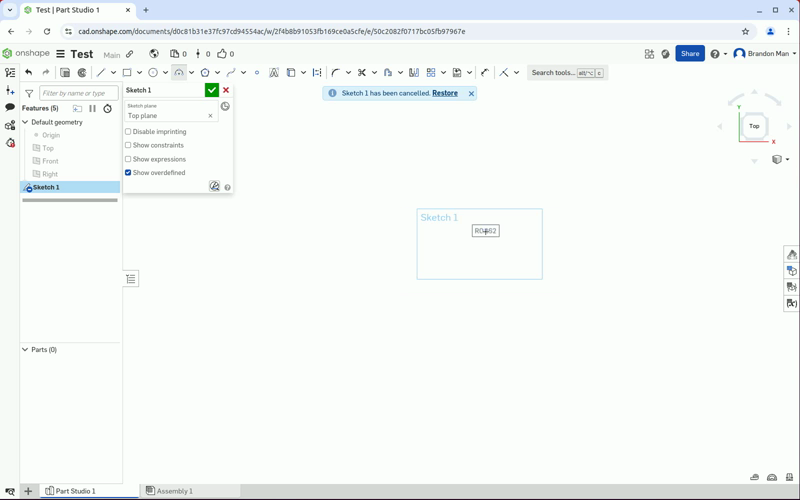
scroll(-6)
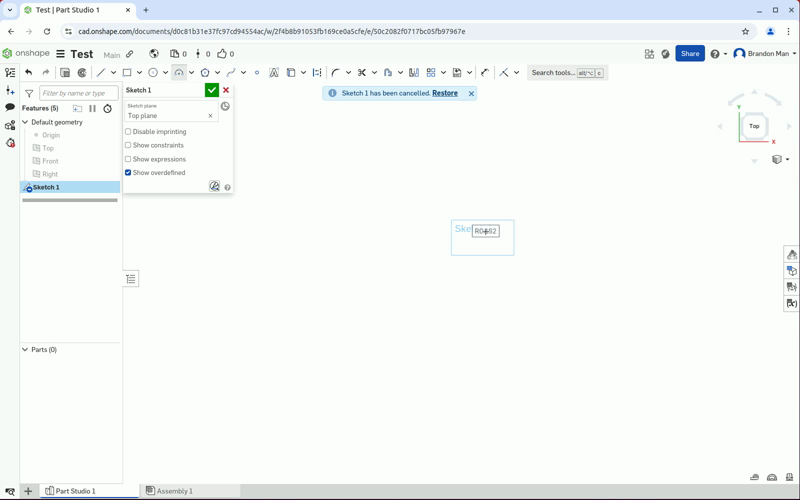
key_up(shift)
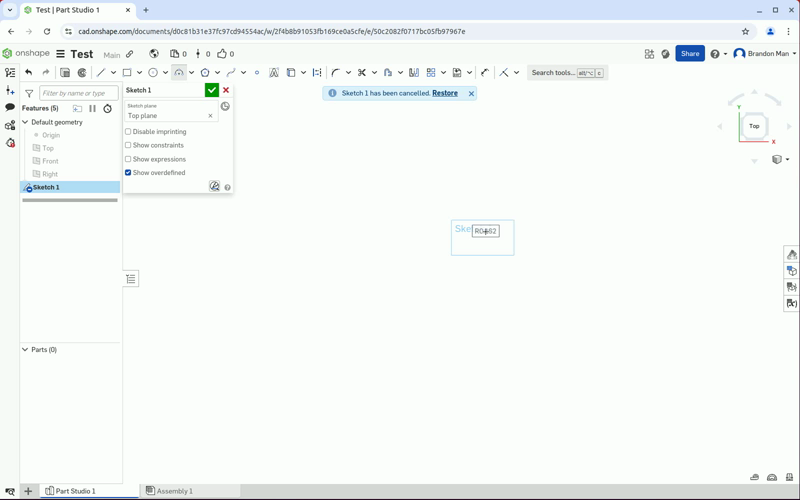
mouse_move(486, 230)
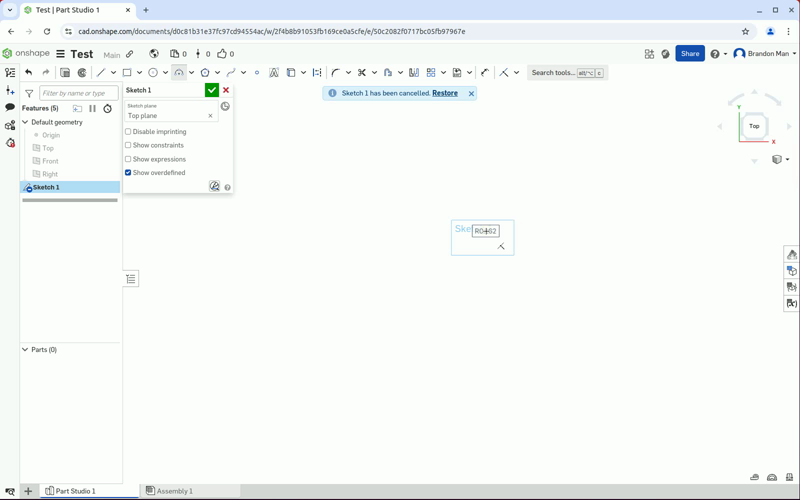
scroll(6)
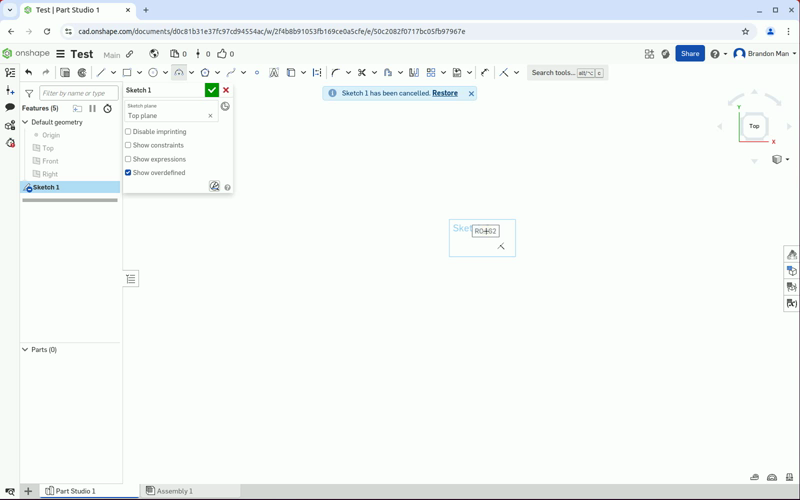
scroll(6)
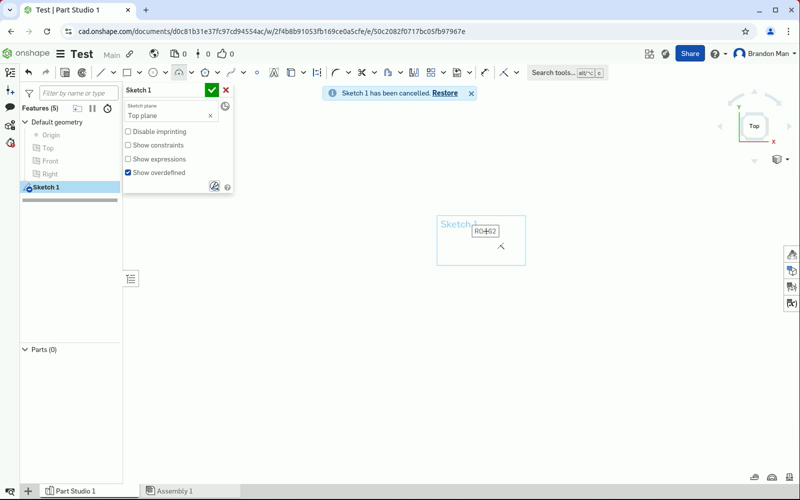
scroll(6)
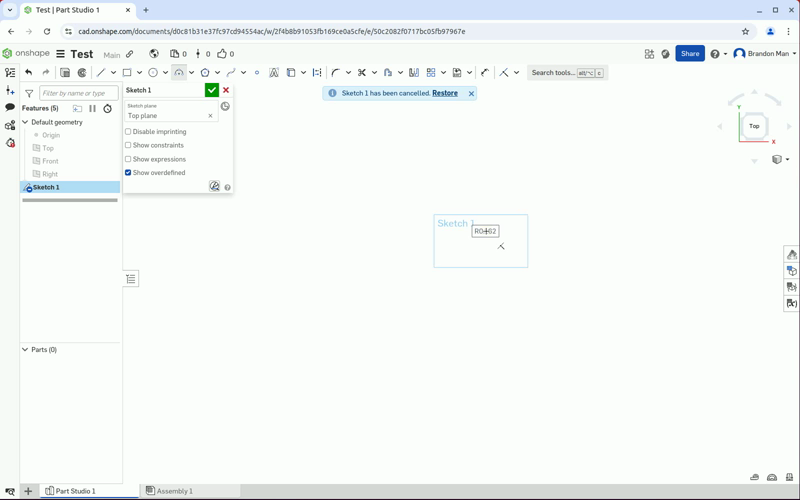
scroll(6)
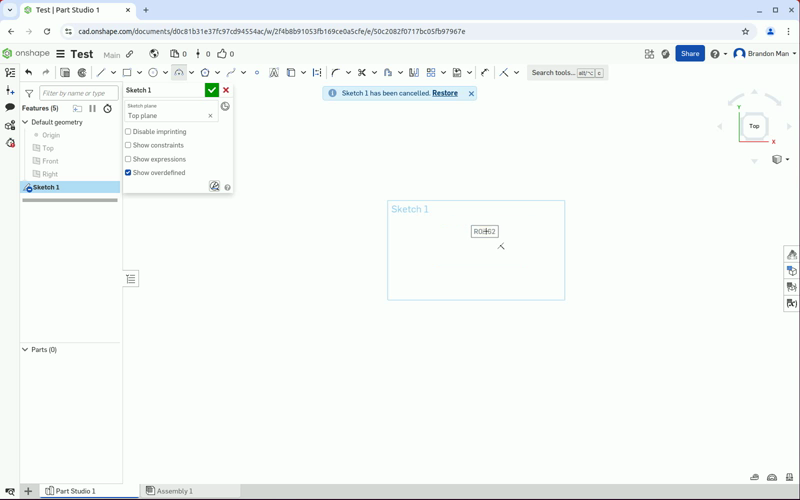
scroll(6)
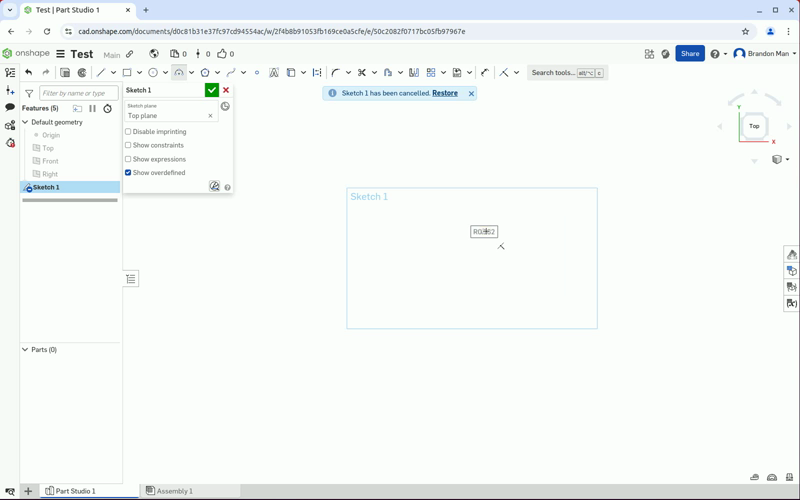
scroll(6)
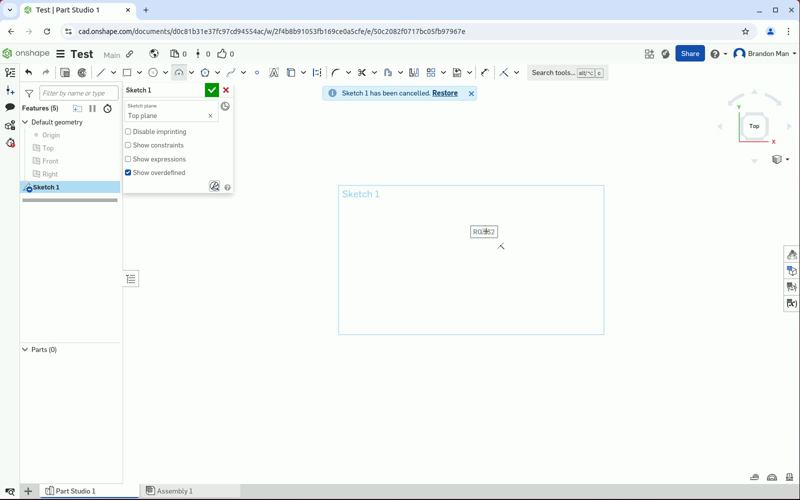
scroll(6)
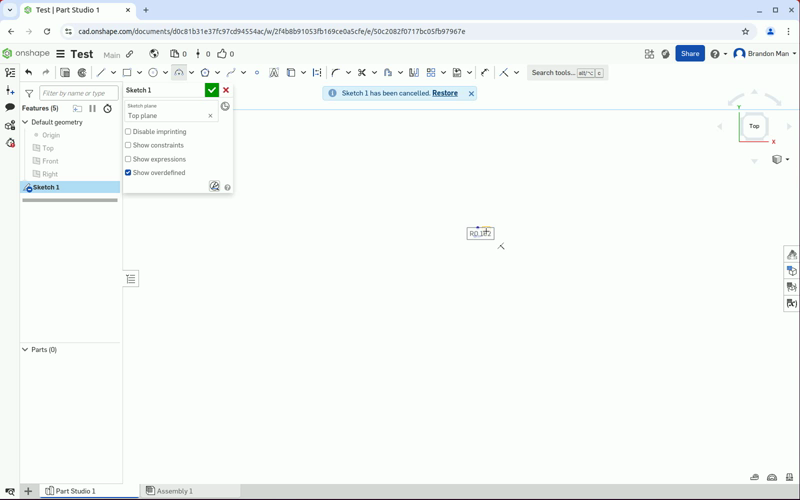
click(486, 230)
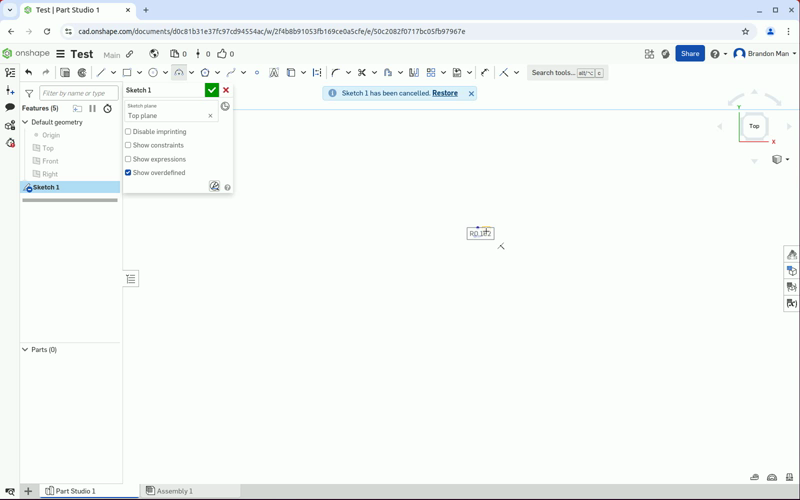
scroll(-6)
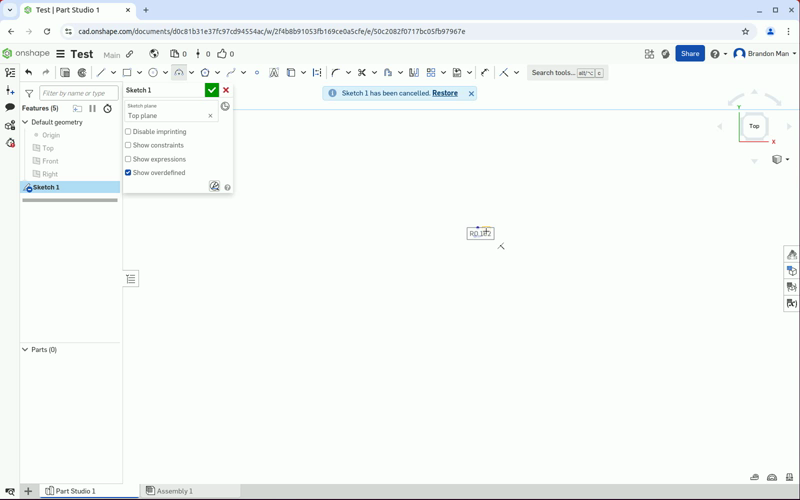
scroll(-6)
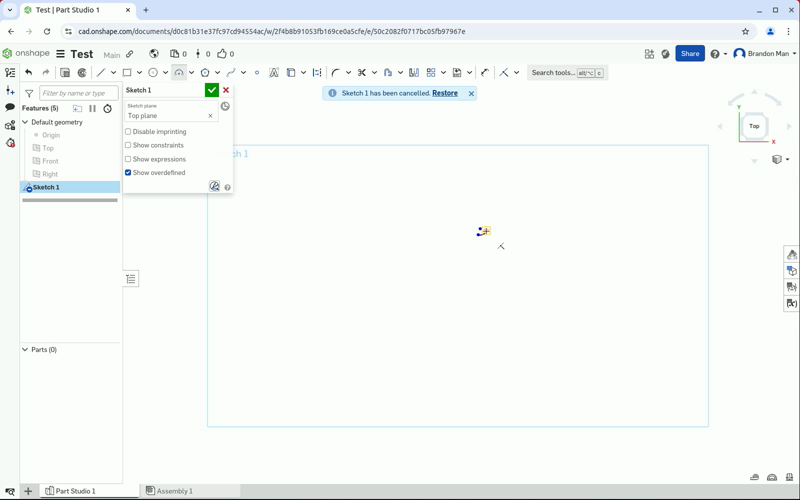
scroll(-6)
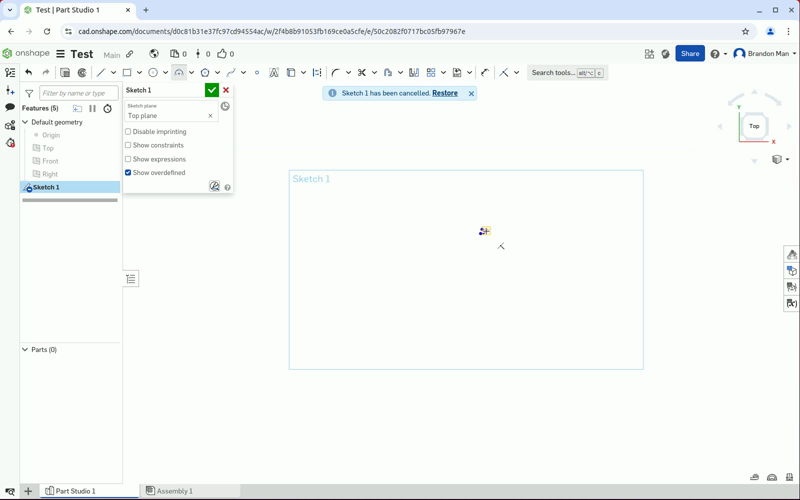
scroll(-6)
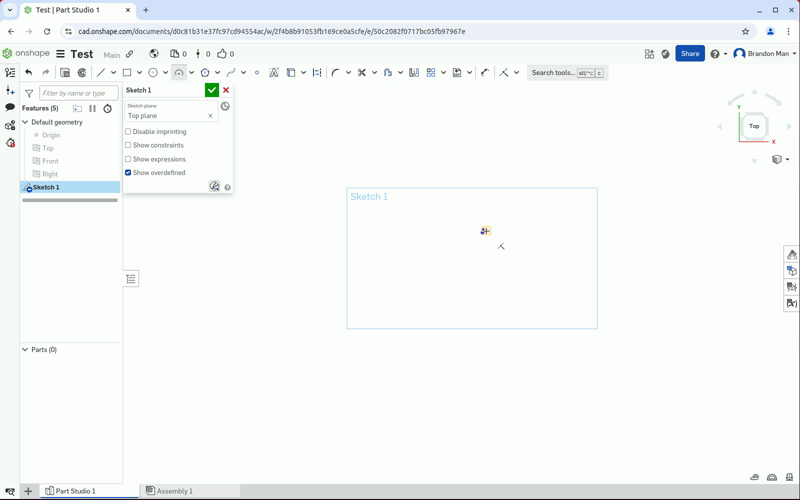
scroll(-6)
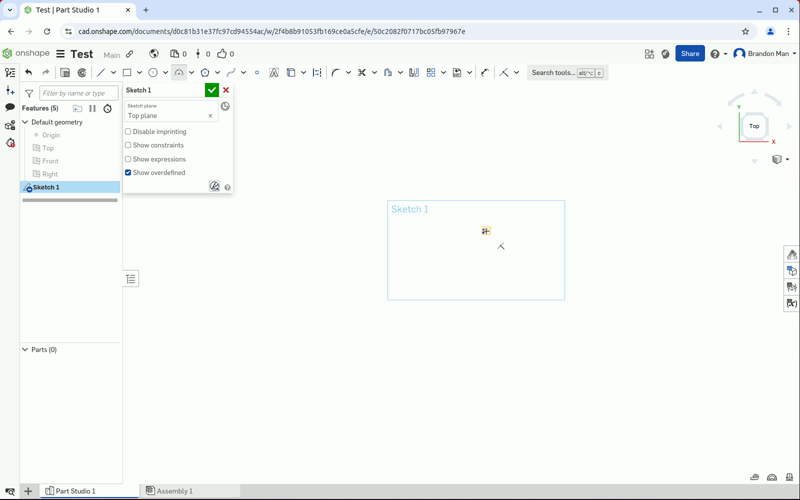
scroll(-6)
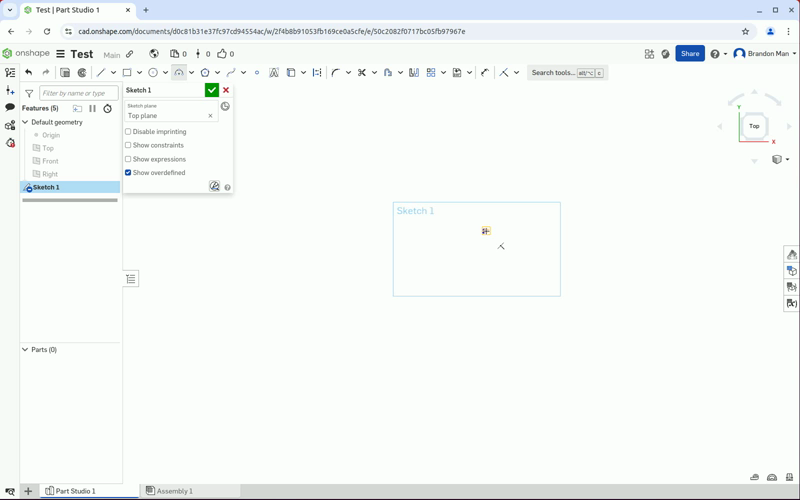
scroll(-6)
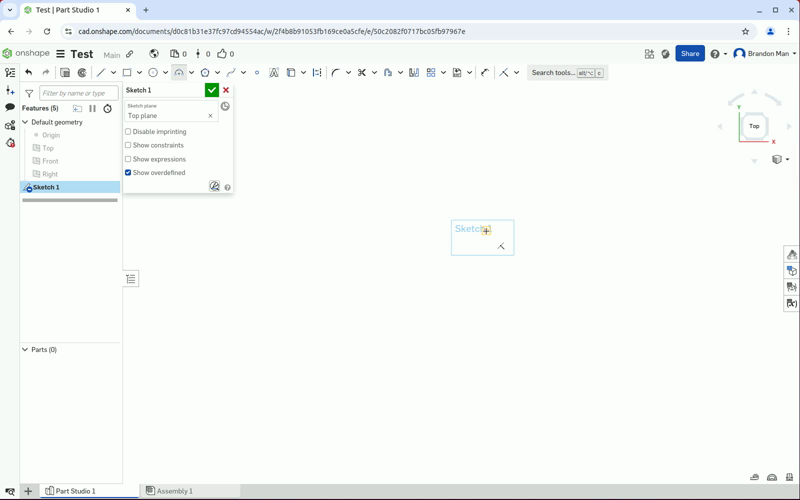
mouse_move(485, 231)
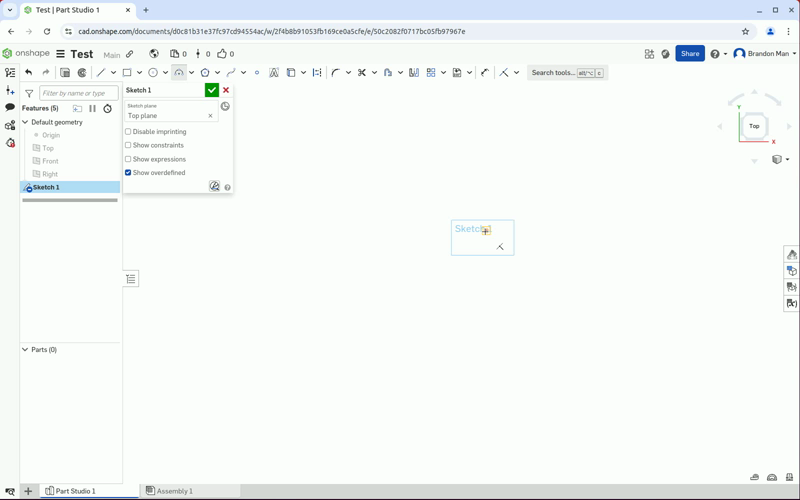
scroll(6)
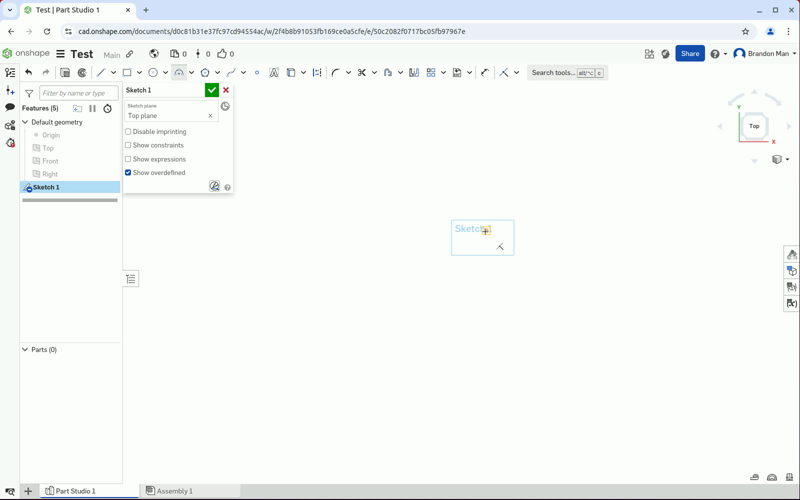
scroll(6)
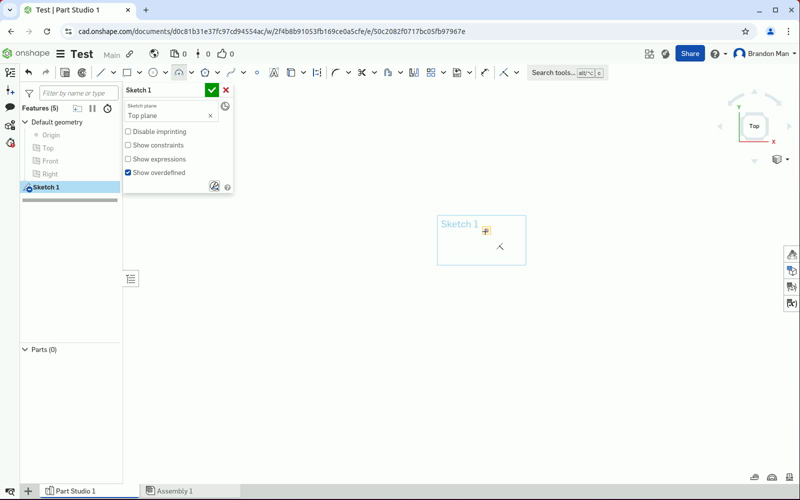
scroll(6)
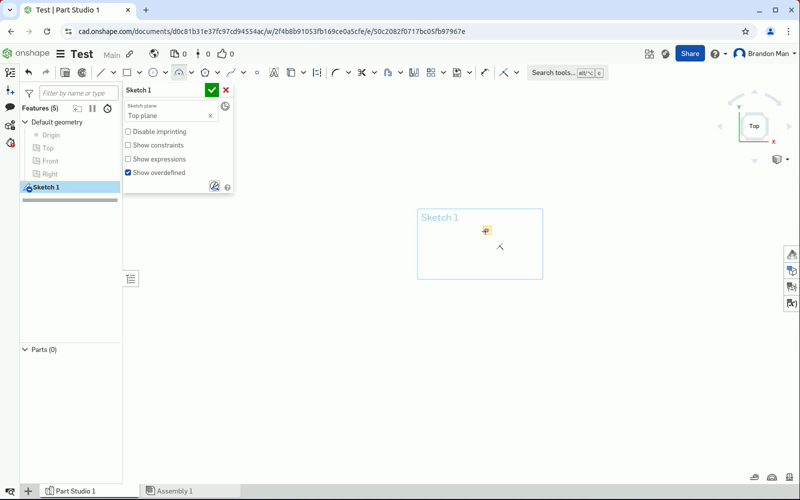
scroll(6)
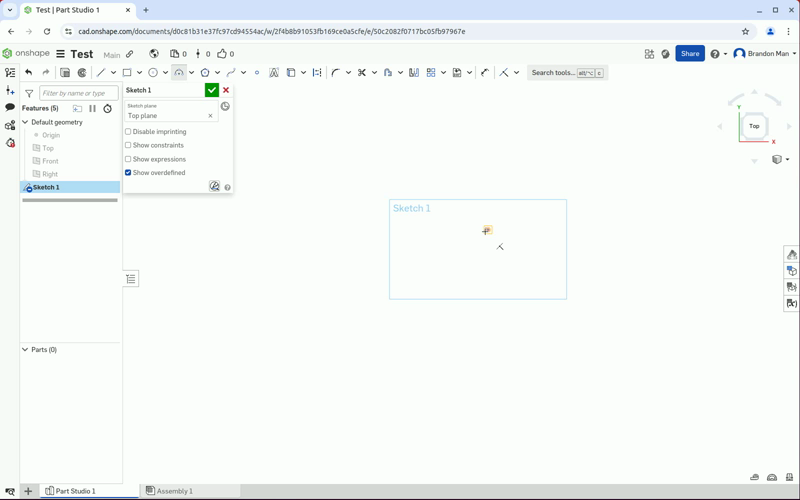
scroll(6)
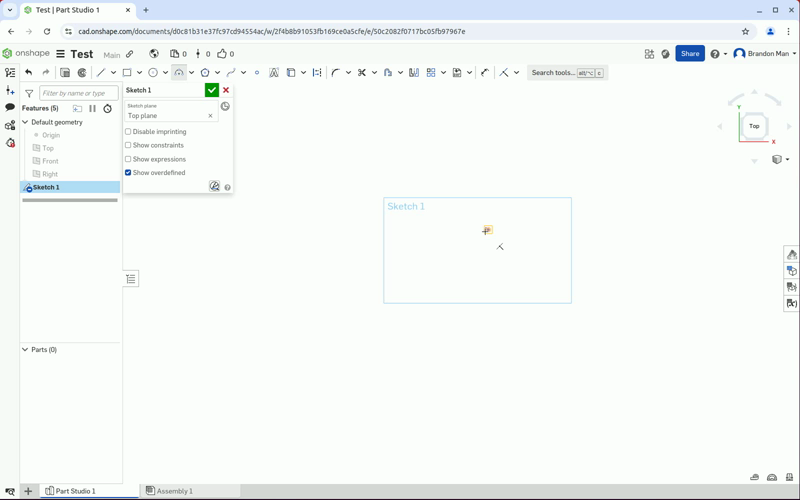
scroll(6)
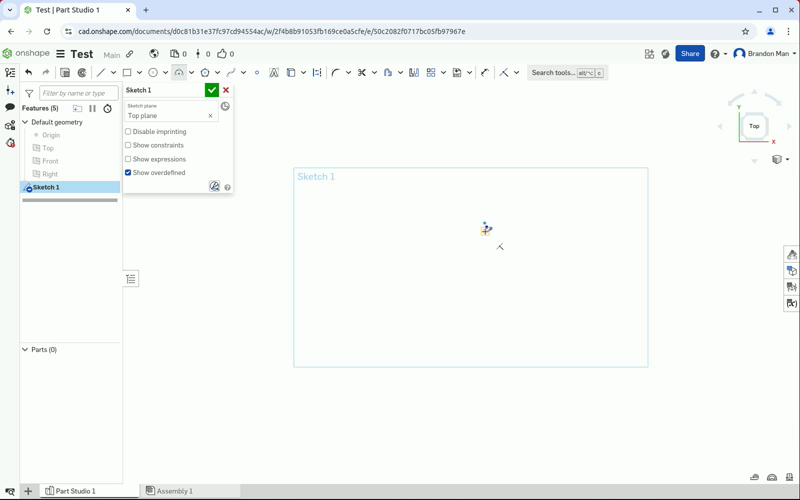
scroll(6)
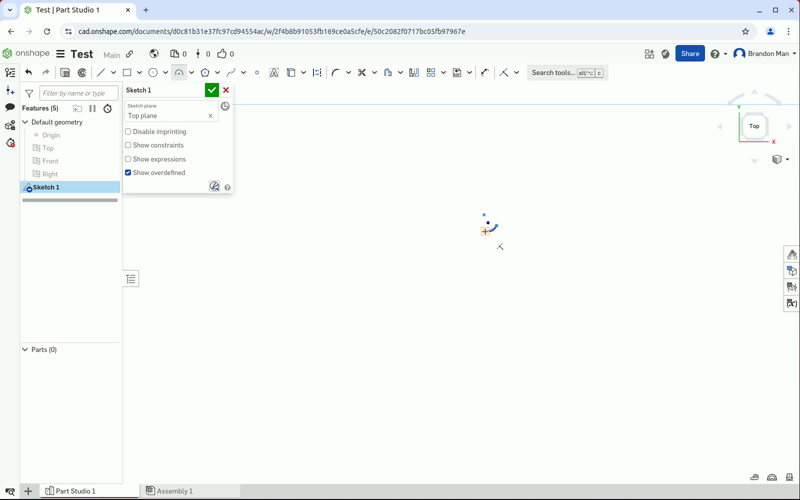
click(485, 231)
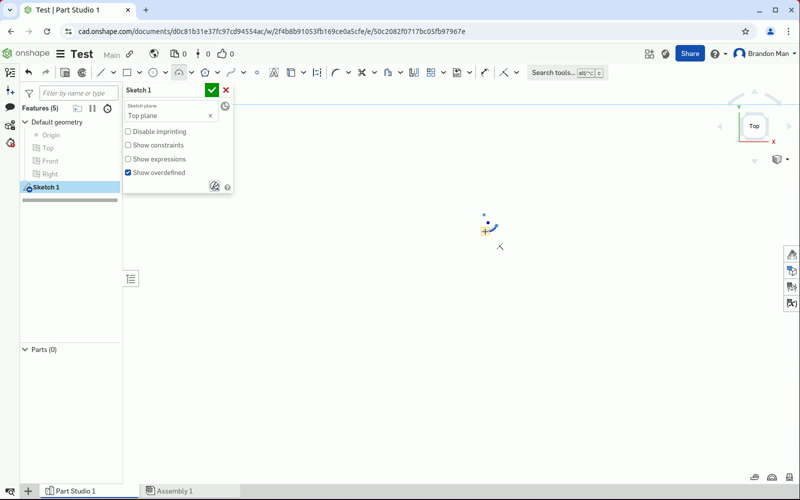
scroll(-6)
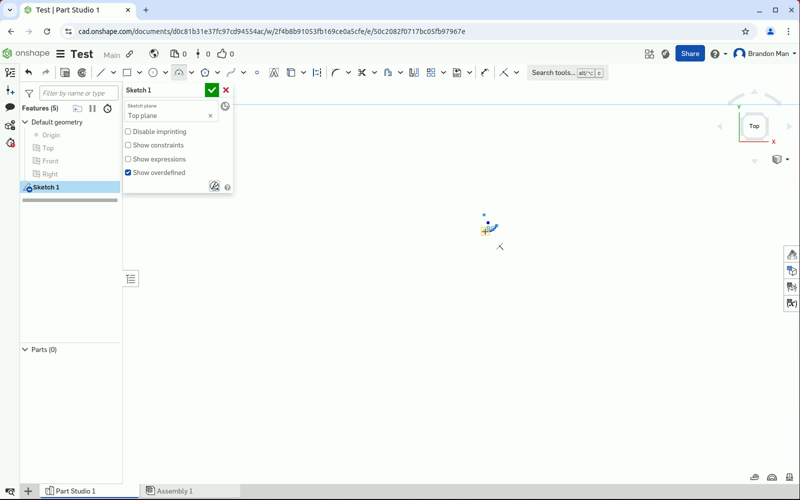
scroll(-6)
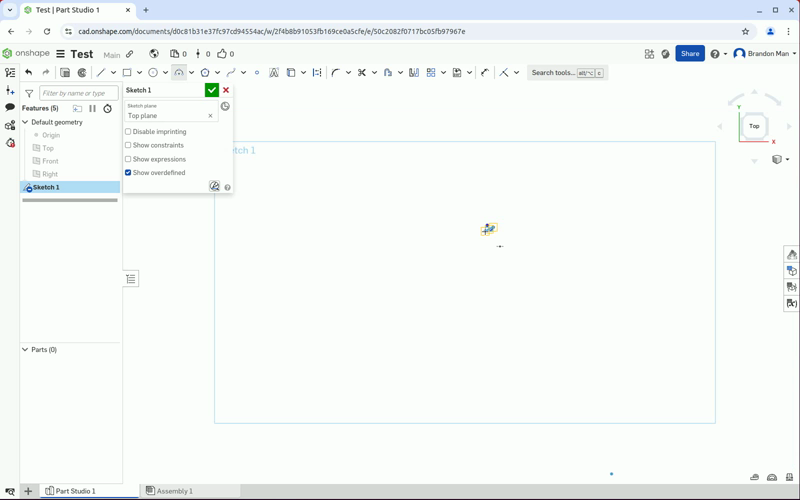
scroll(-6)
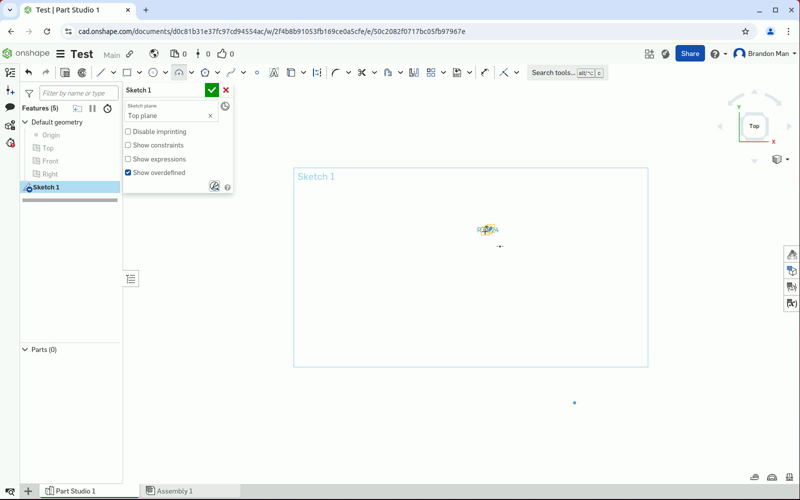
scroll(-6)
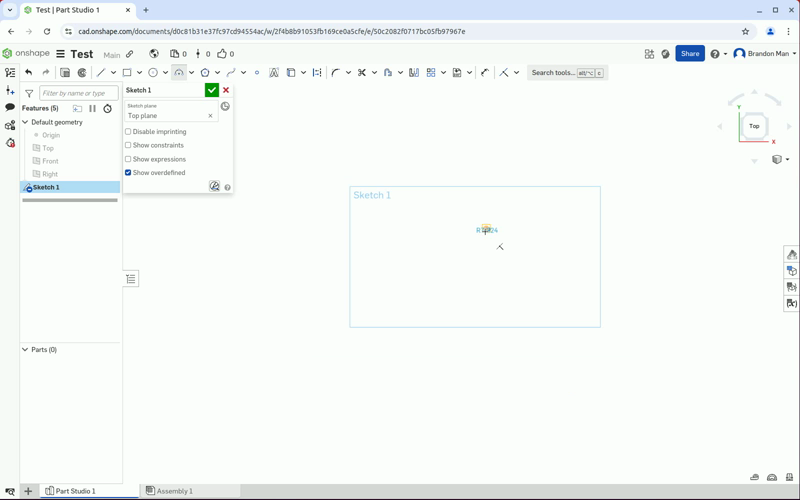
scroll(-6)
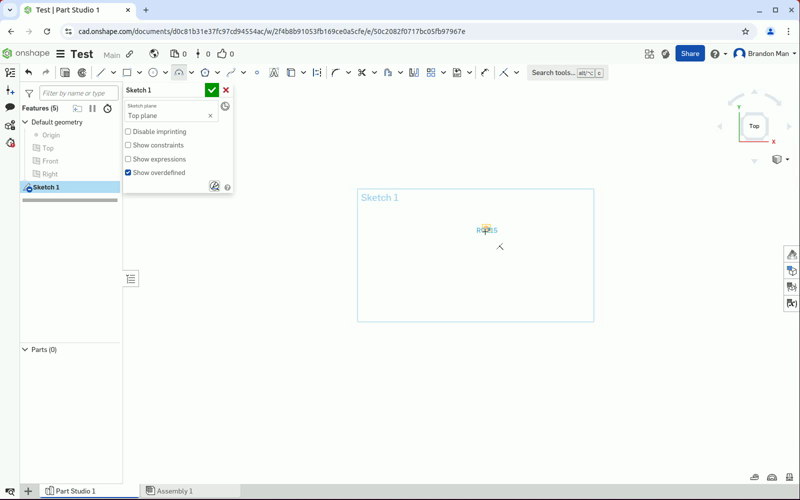
scroll(-6)
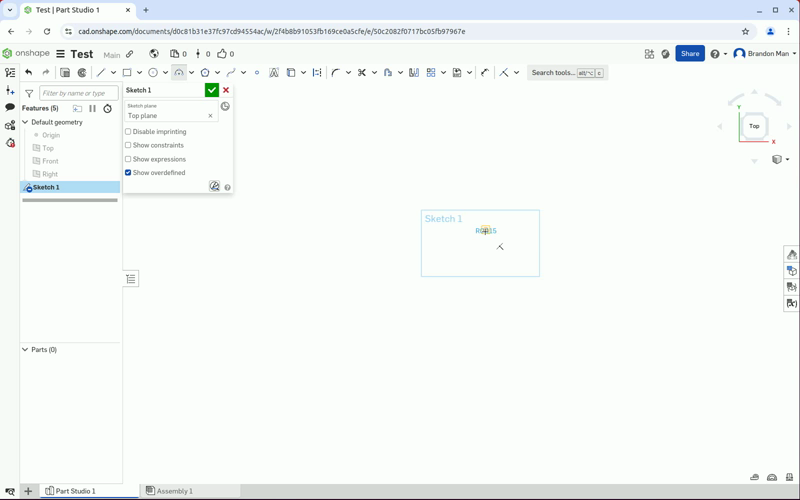
scroll(-6)
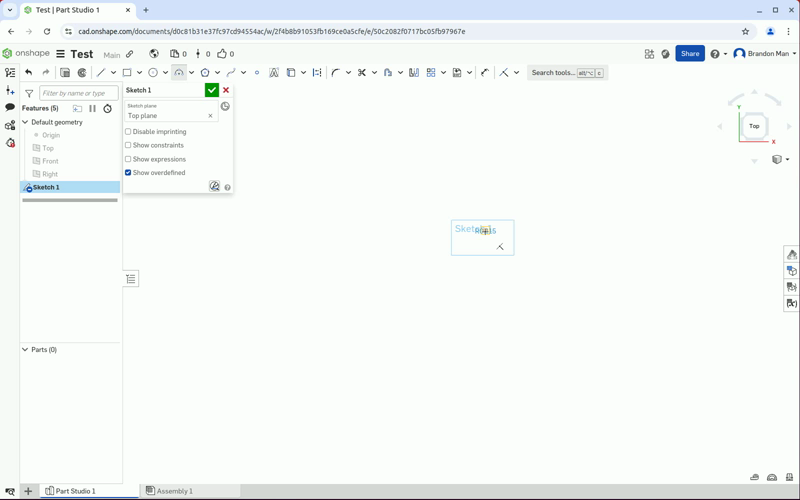
key_down(shift)
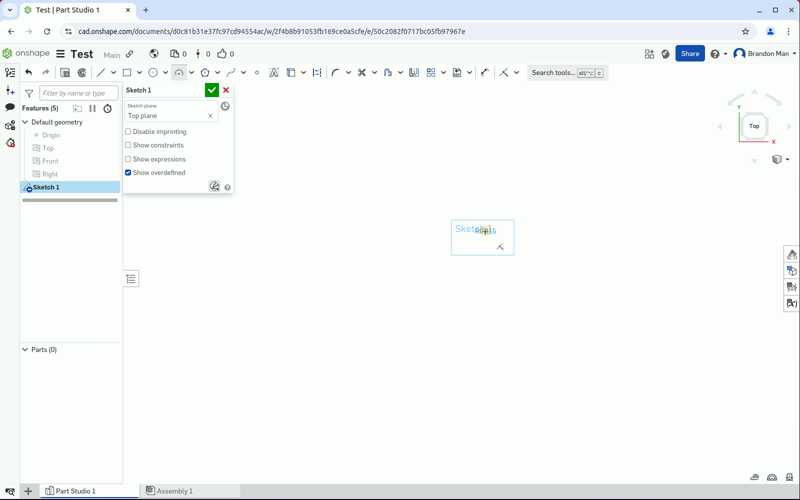
mouse_move(432, 178)
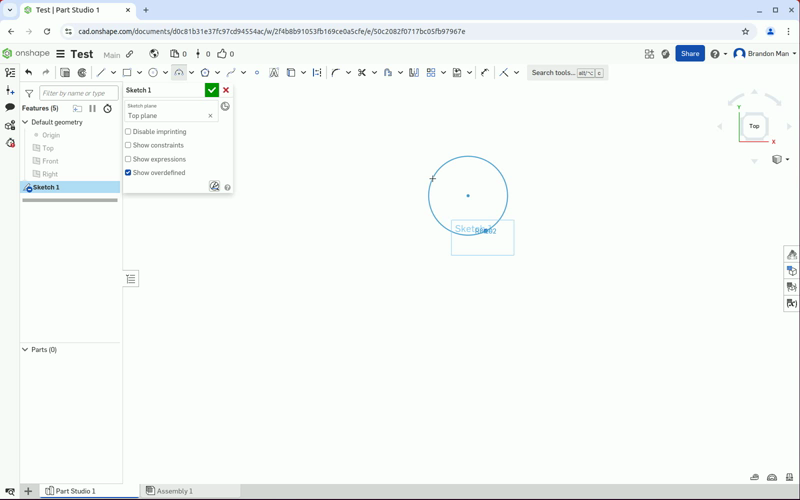
scroll(6)
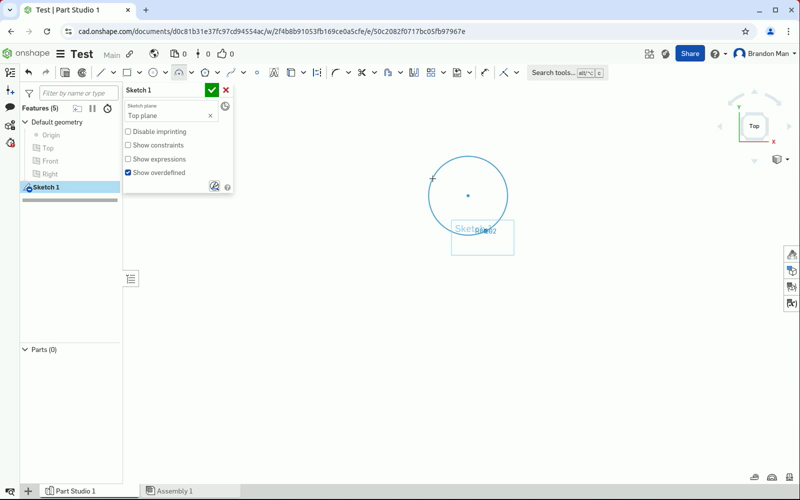
scroll(6)
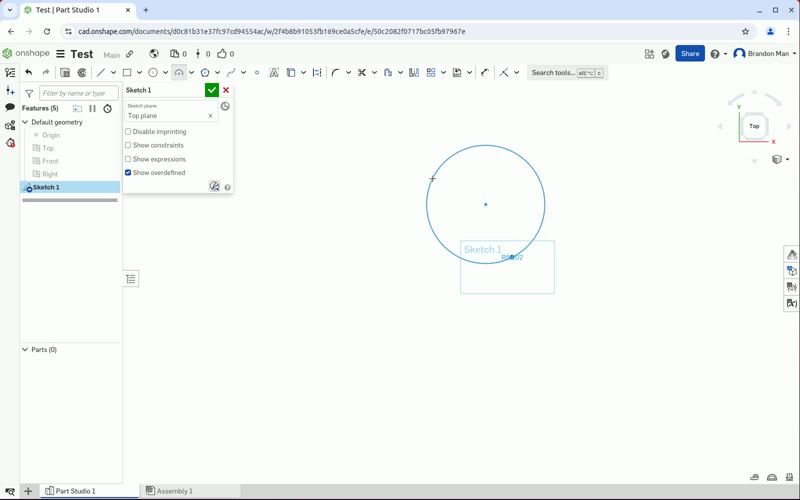
scroll(6)
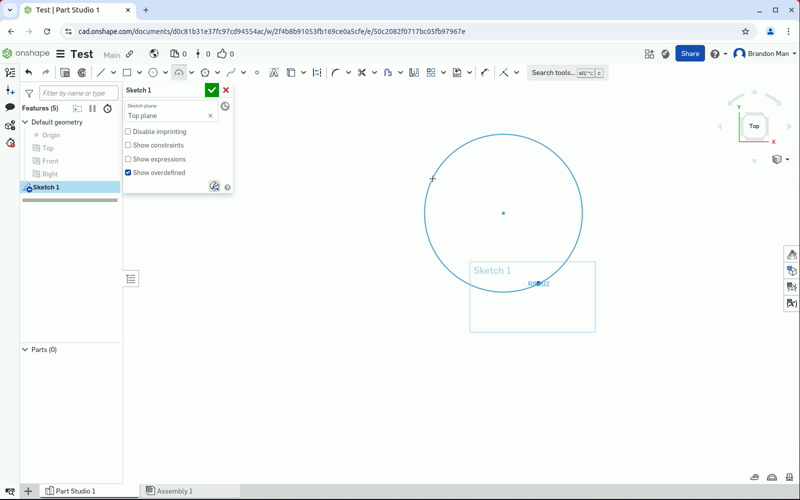
scroll(6)
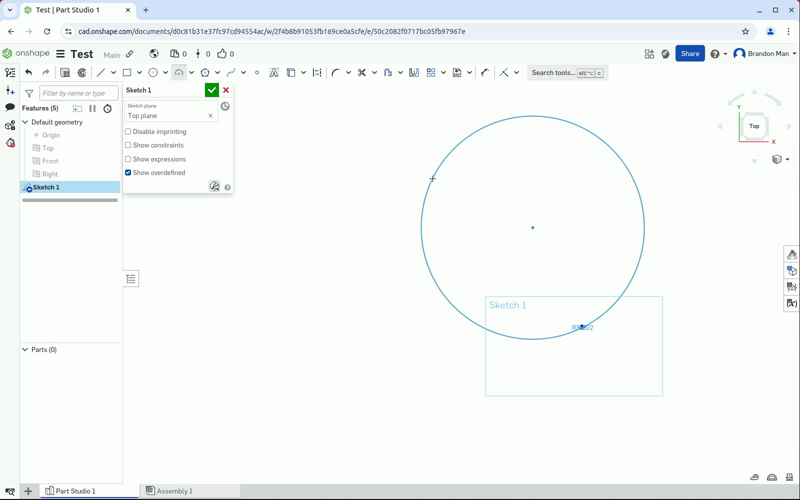
scroll(6)
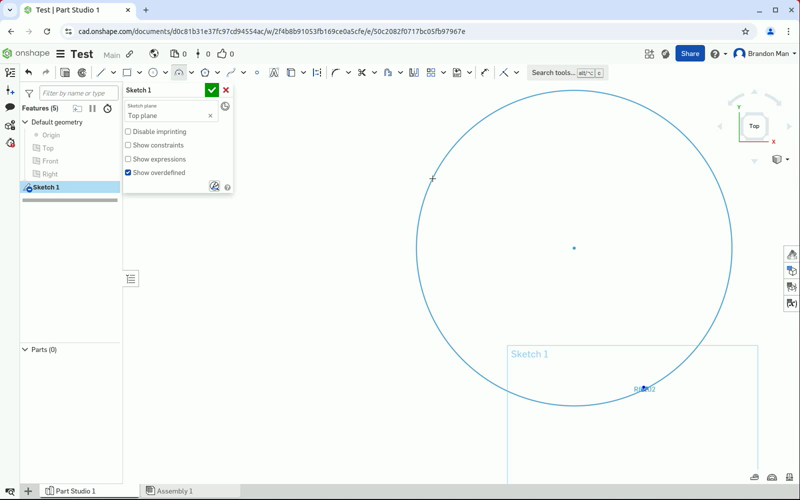
scroll(6)
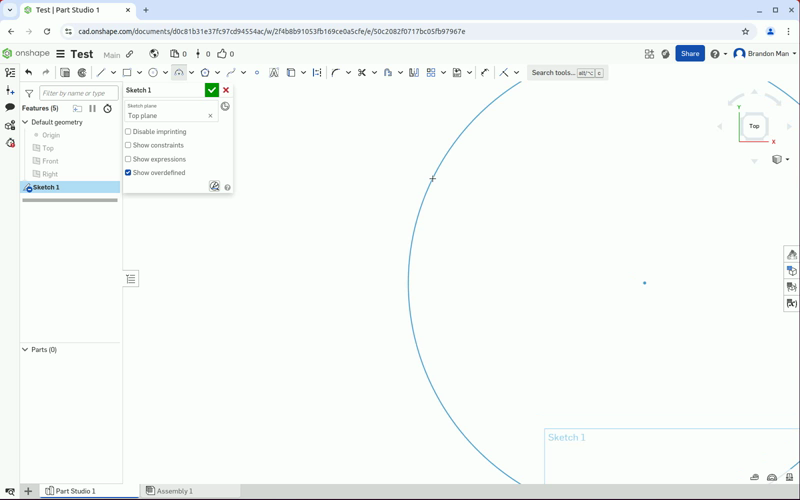
scroll(6)
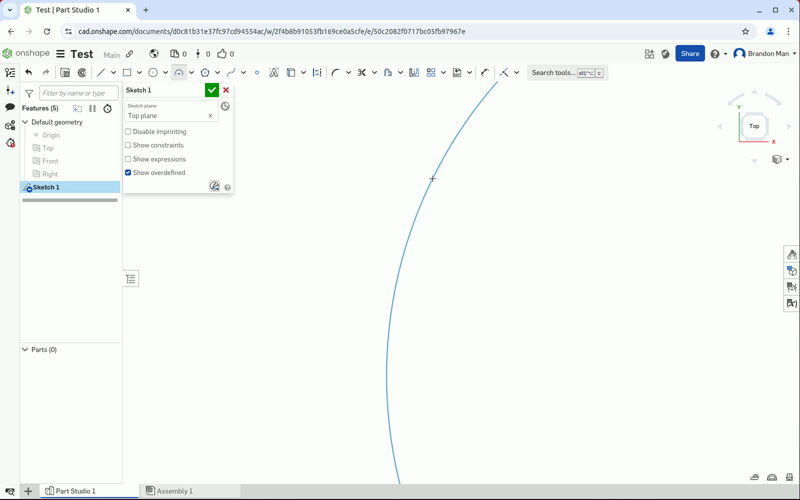
click(432, 178)
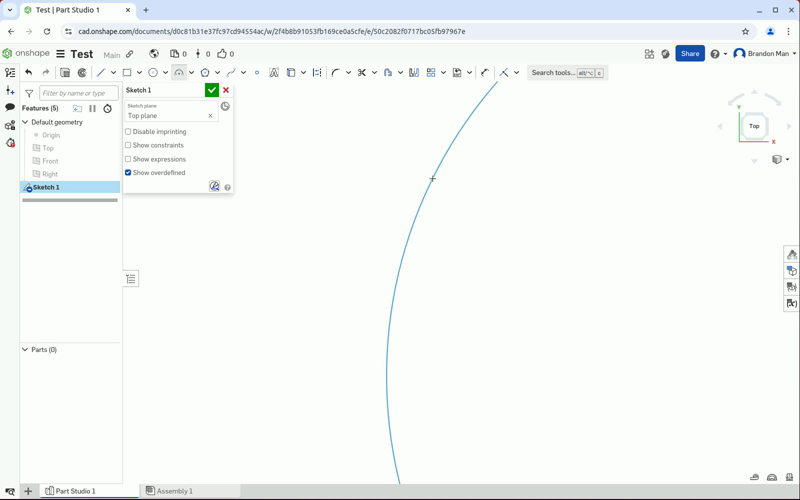
scroll(-6)
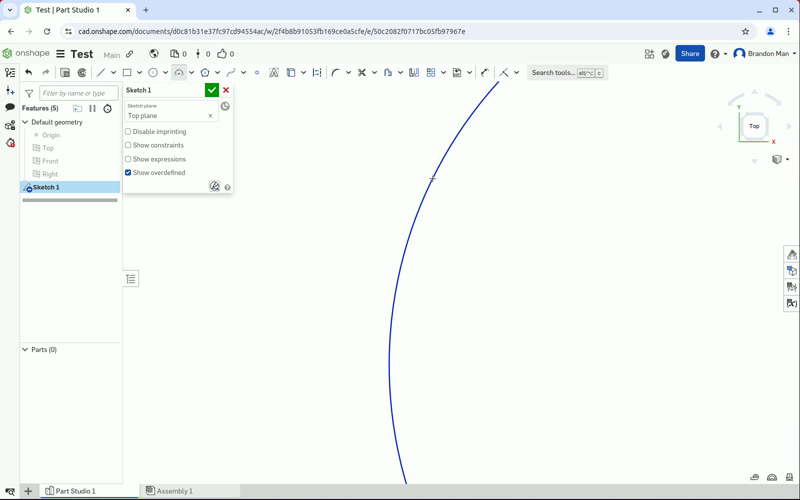
scroll(-6)
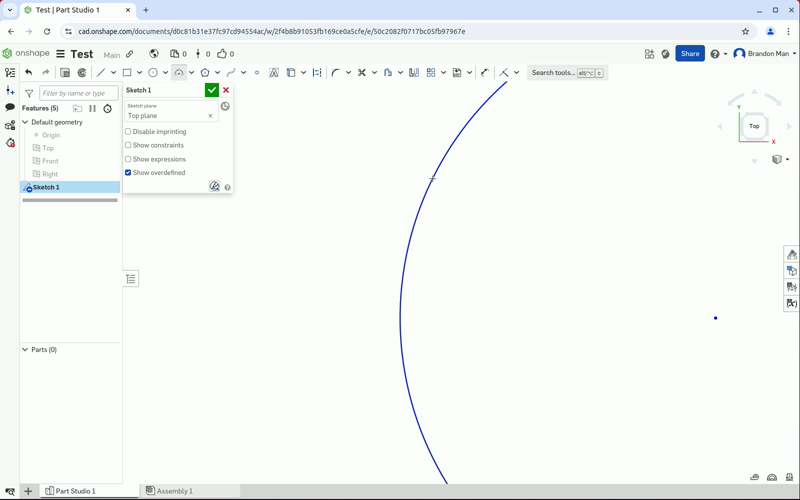
scroll(-6)
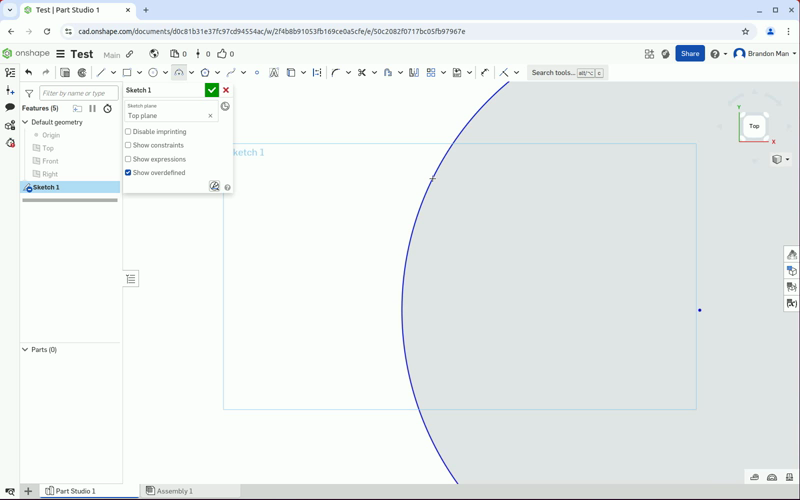
scroll(-6)
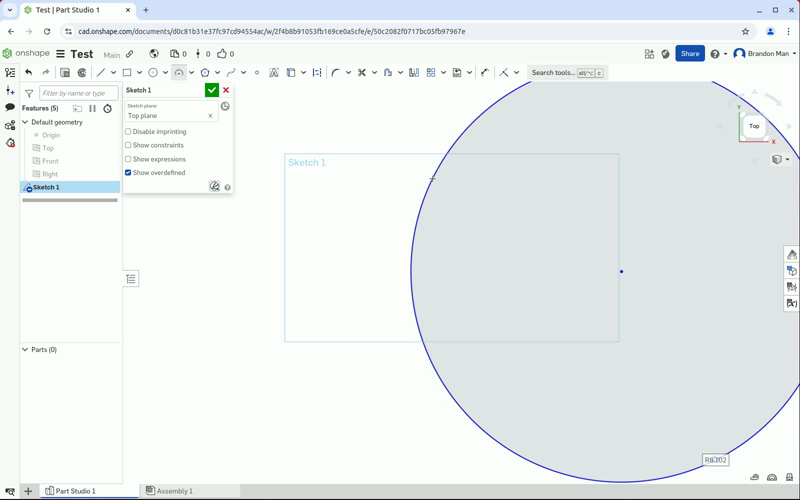
scroll(-6)
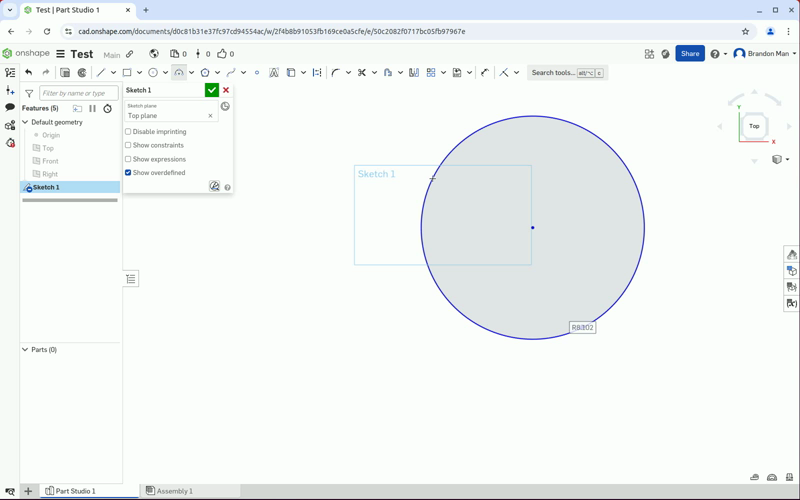
scroll(-6)
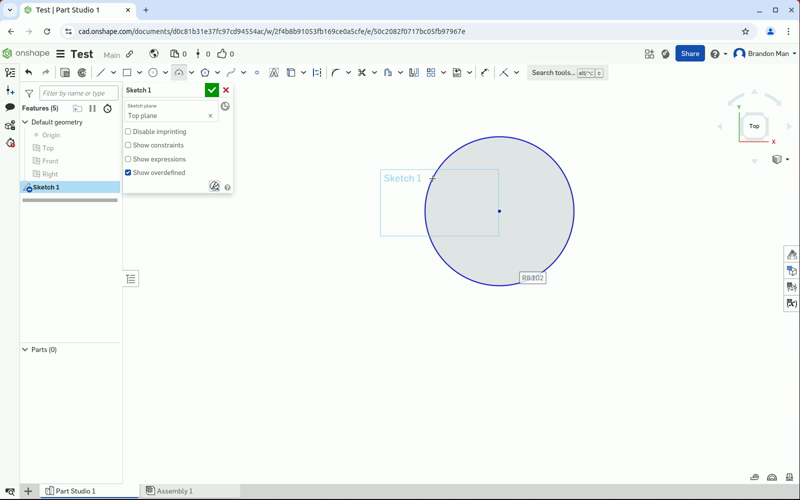
scroll(-6)
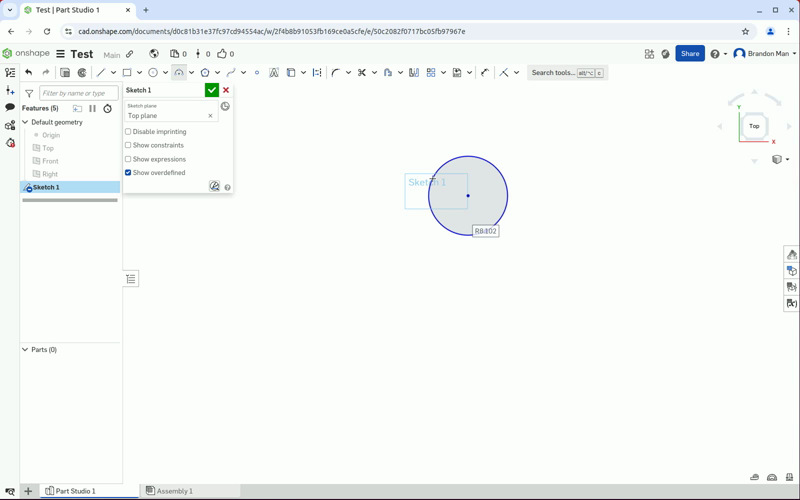
key_up(shift)
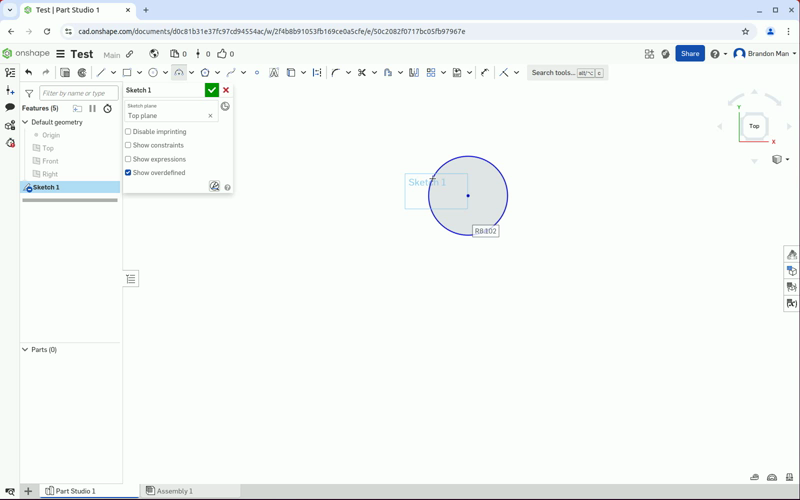
key(esc)
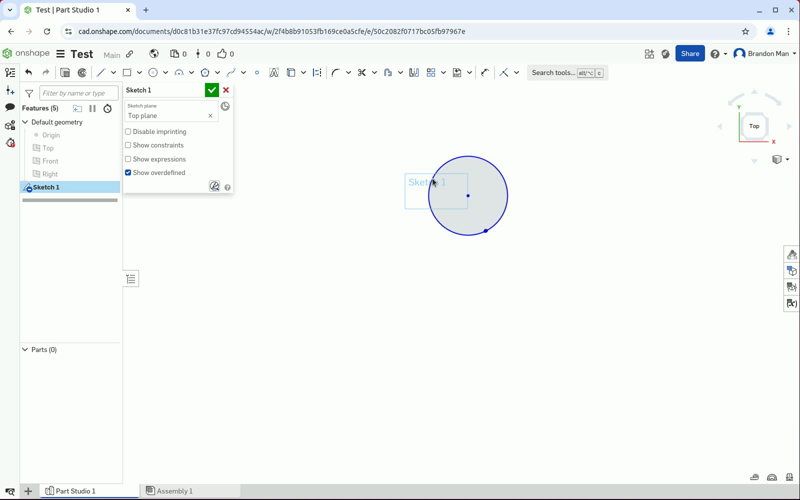
key(c)
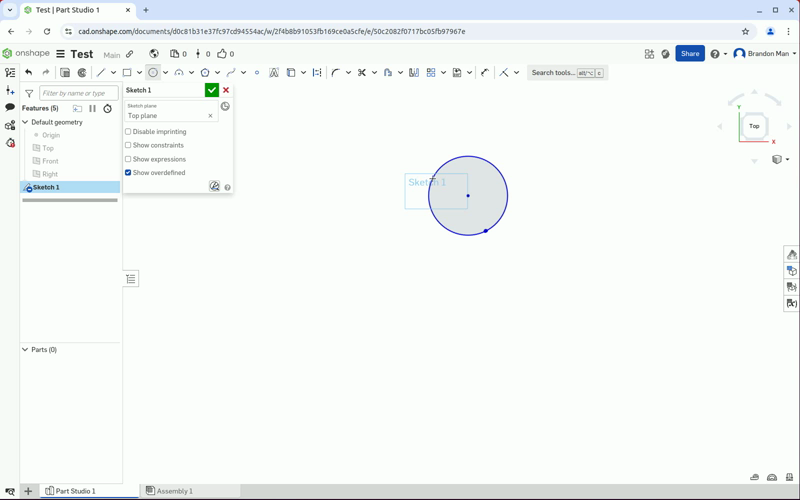
key_down(shift)
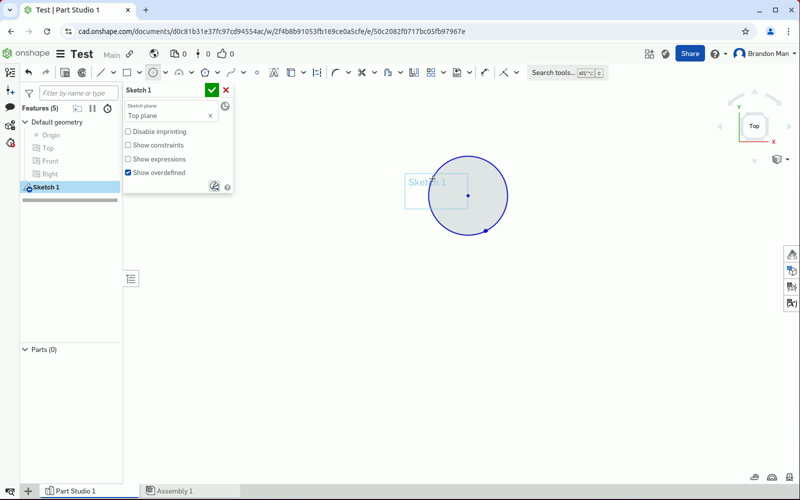
mouse_move(460, 205)
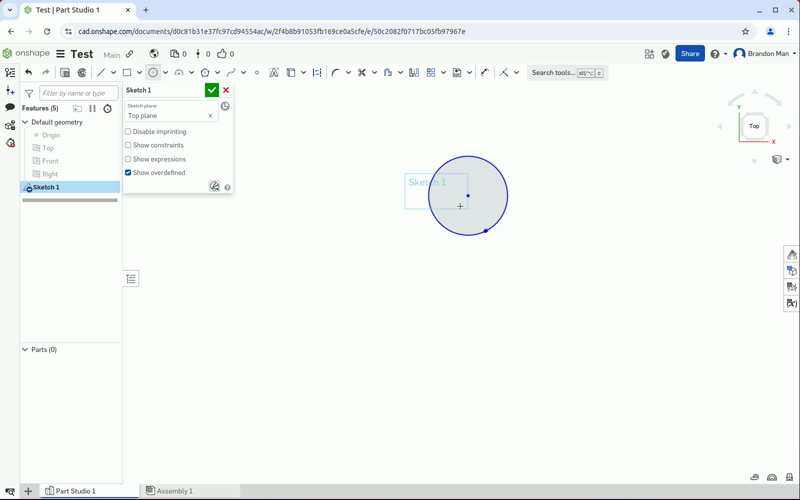
scroll(6)
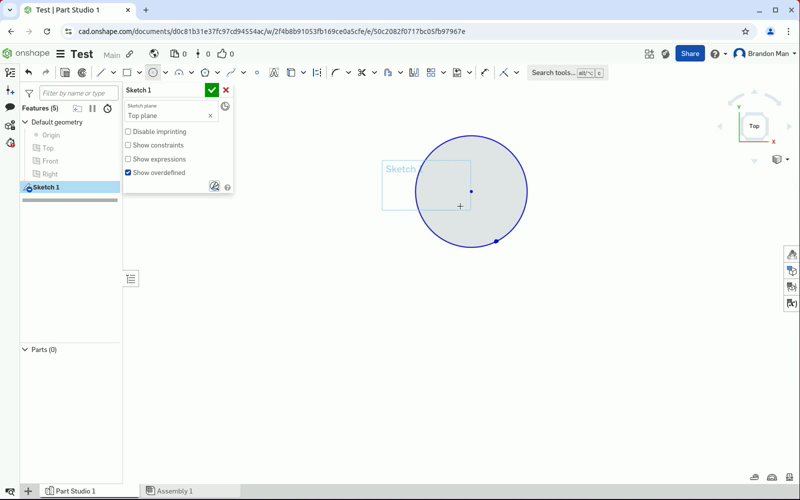
scroll(6)
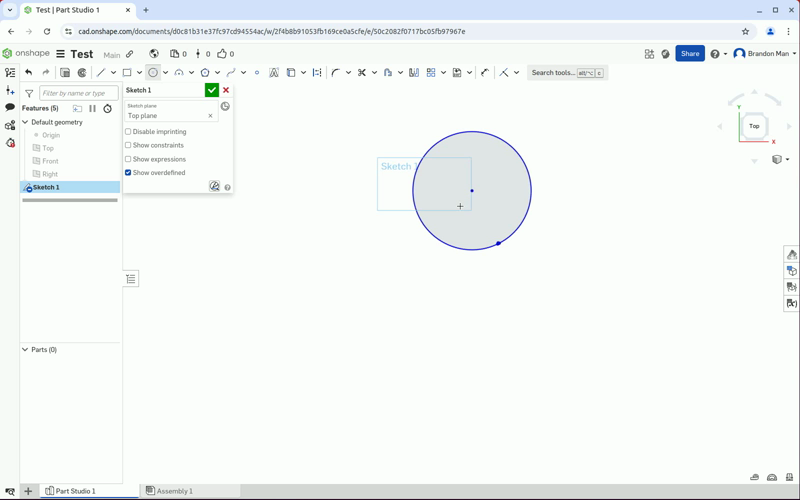
scroll(6)
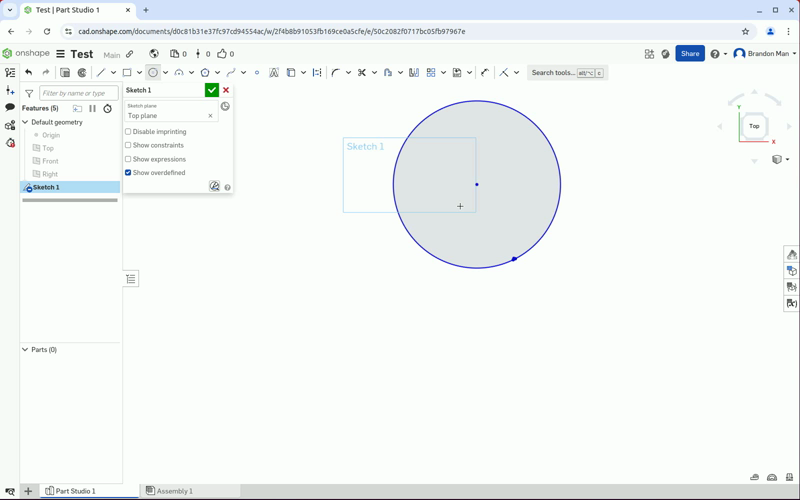
scroll(6)
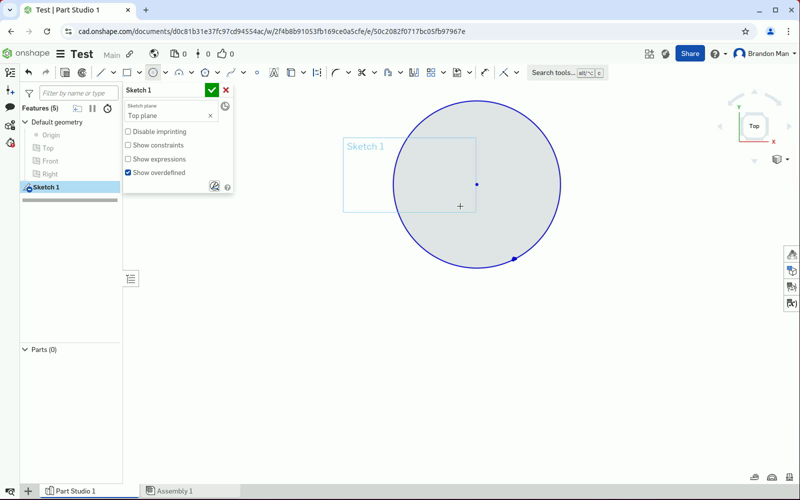
scroll(6)
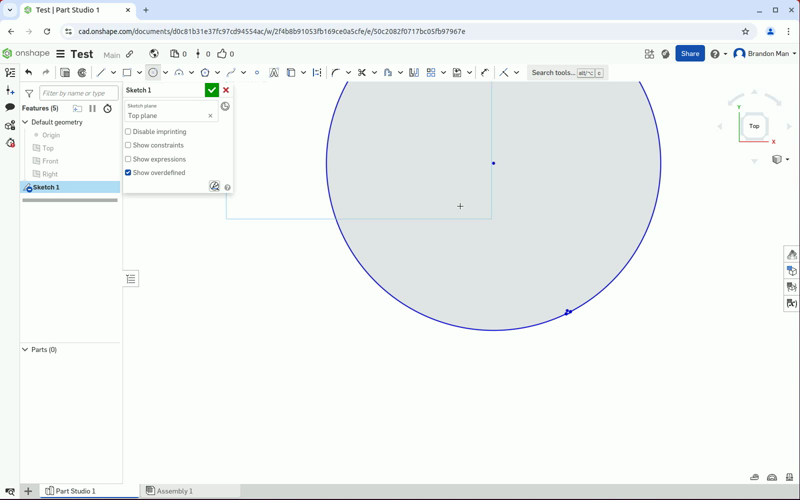
scroll(6)
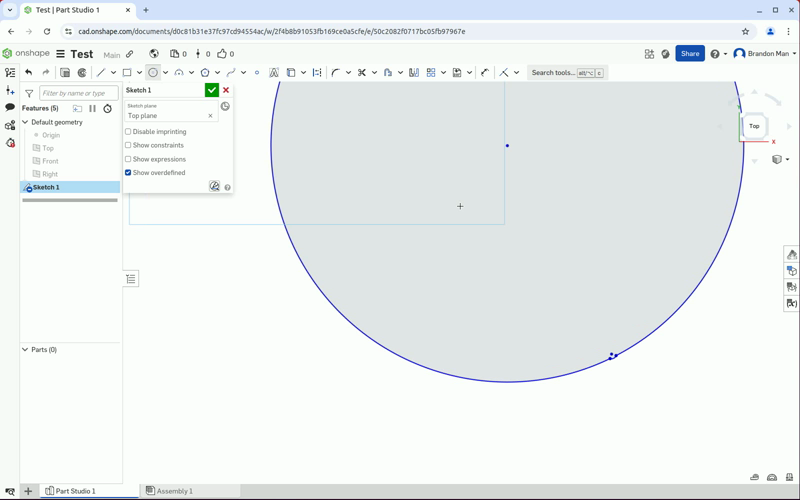
scroll(6)
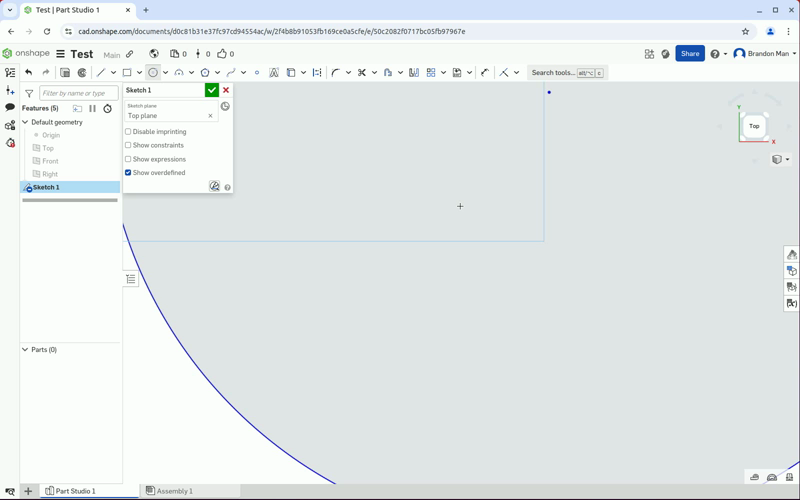
click(460, 205)
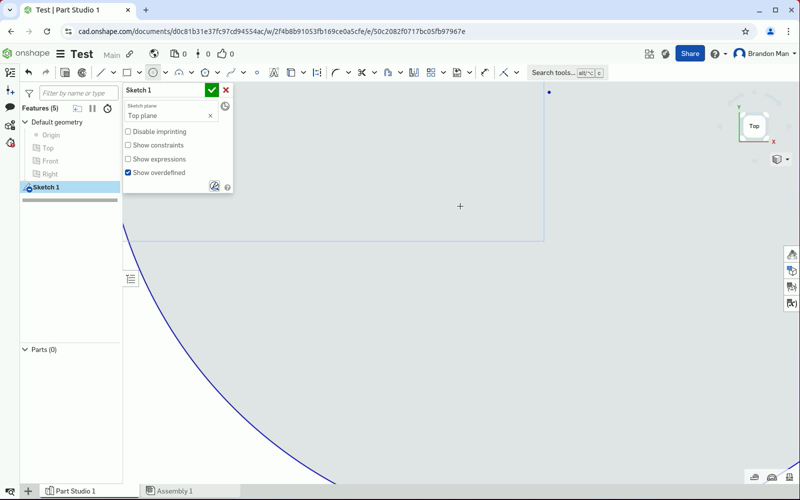
scroll(-6)
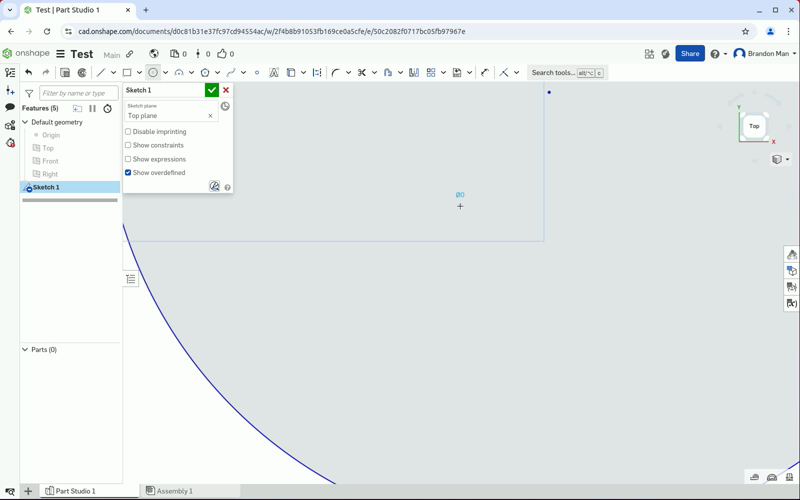
scroll(-6)
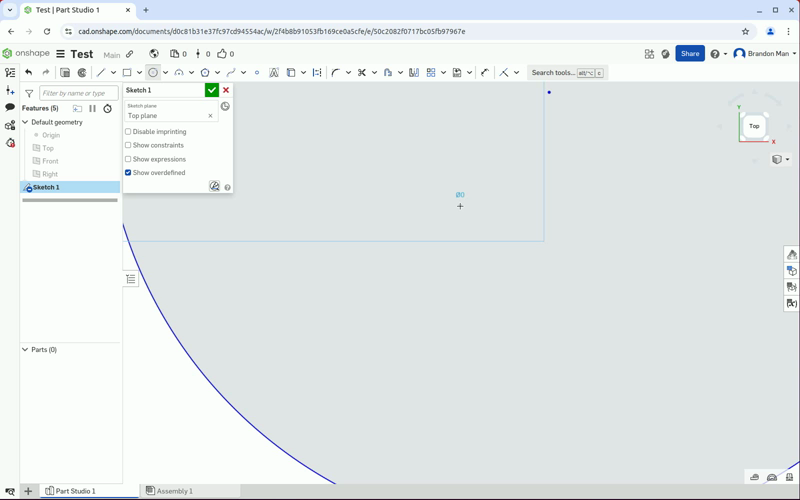
scroll(-6)
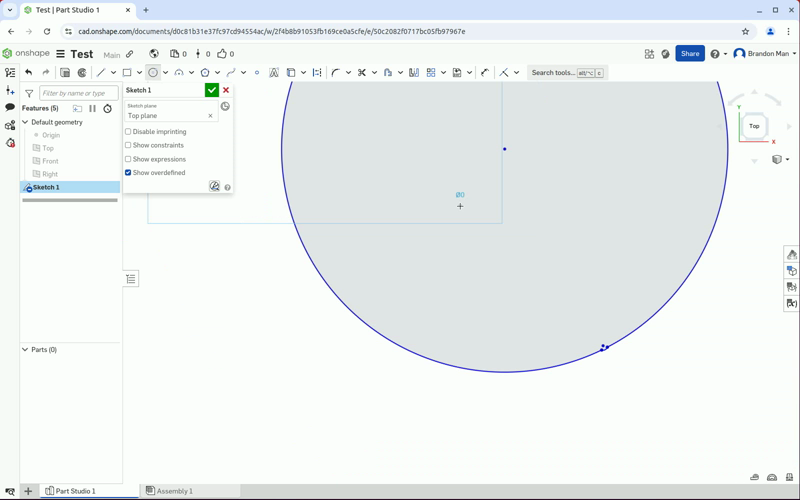
scroll(-6)
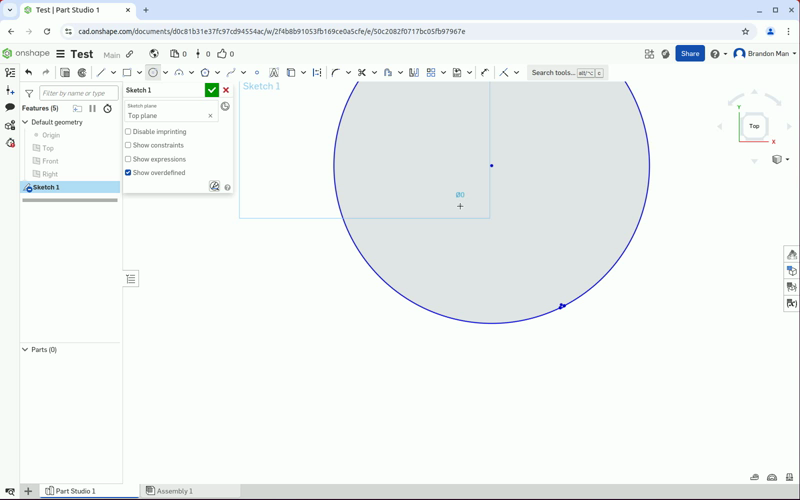
scroll(-6)
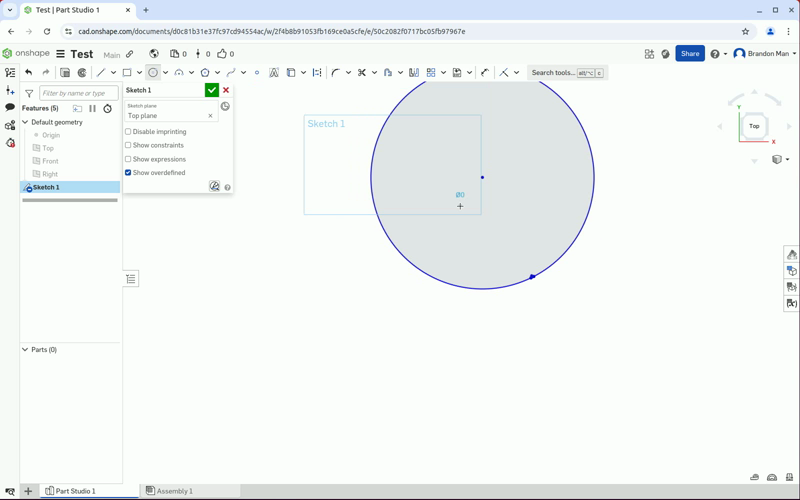
scroll(-6)
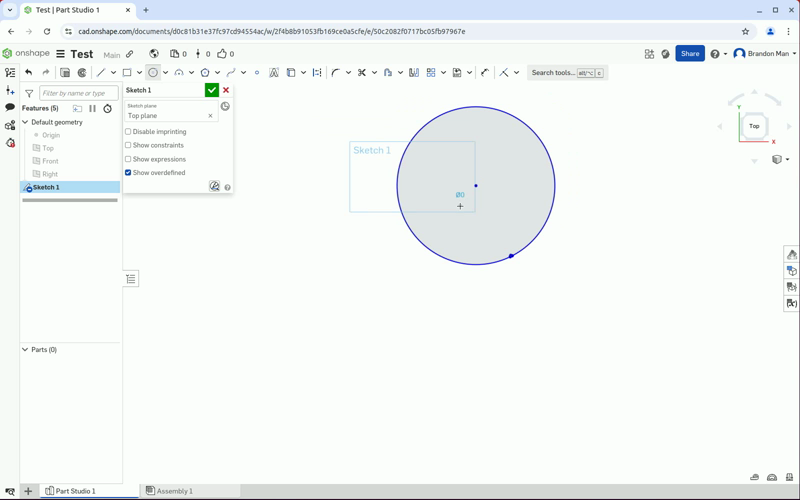
scroll(-6)
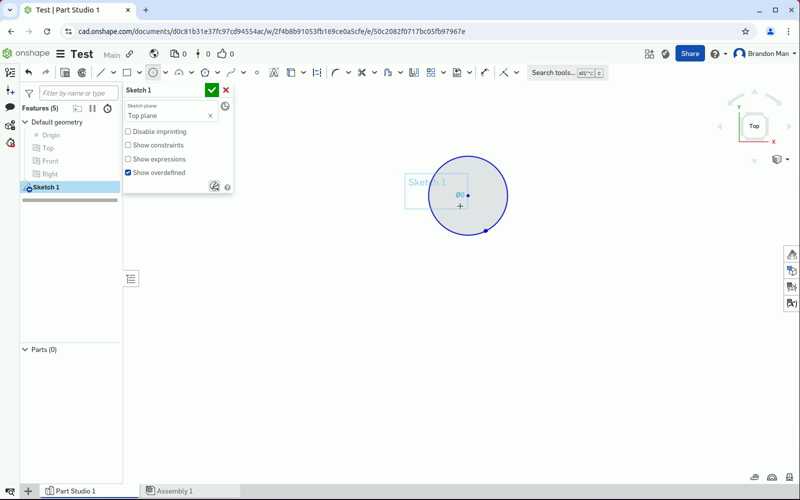
key_up(shift)
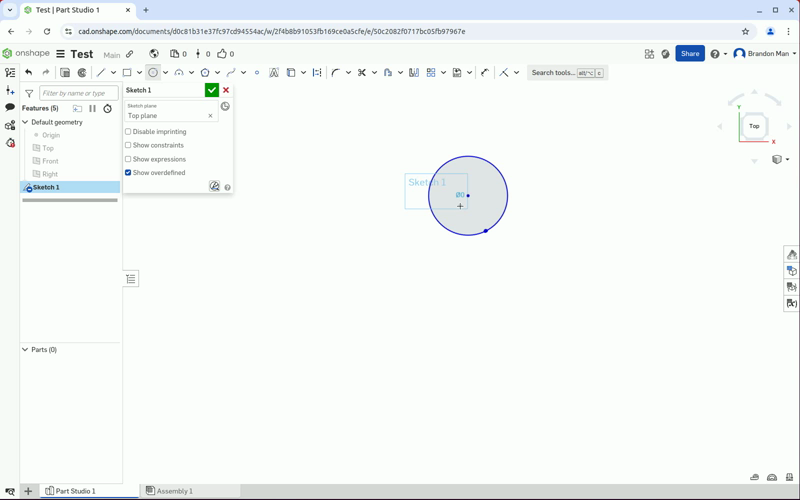
mouse_move(489, 205)
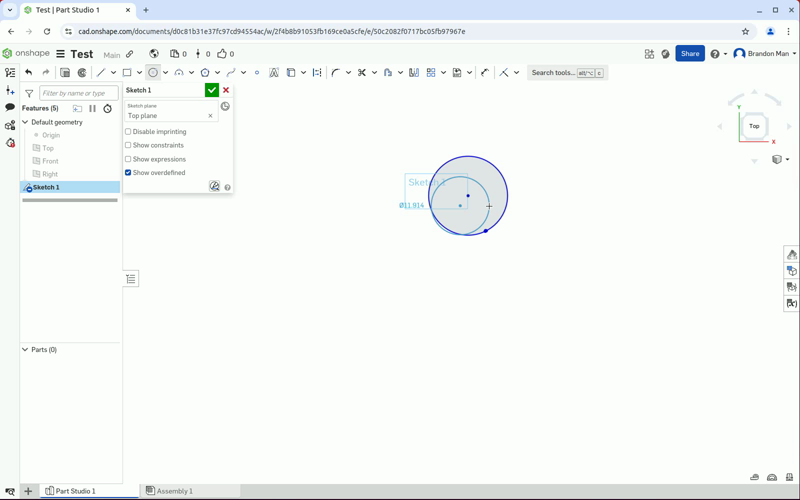
click(489, 205)
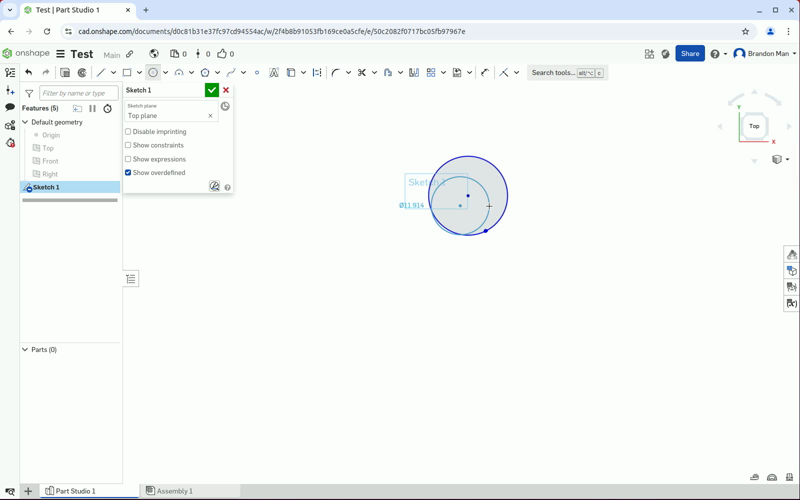
key(esc)
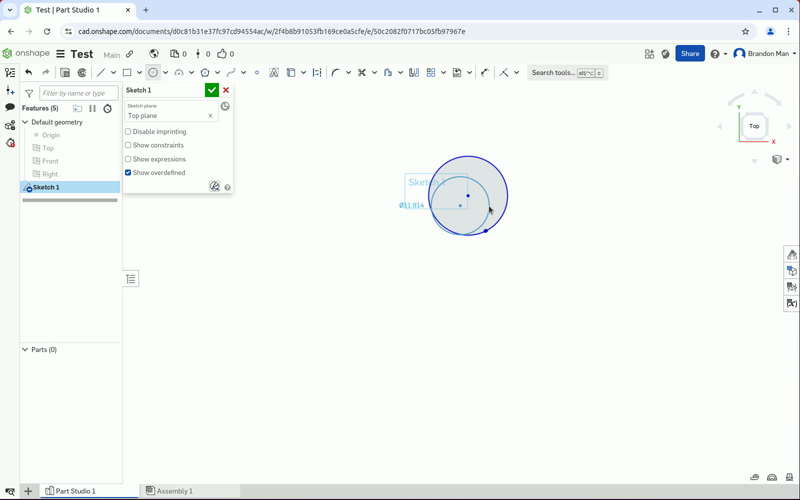
mouse_move(429, 199)
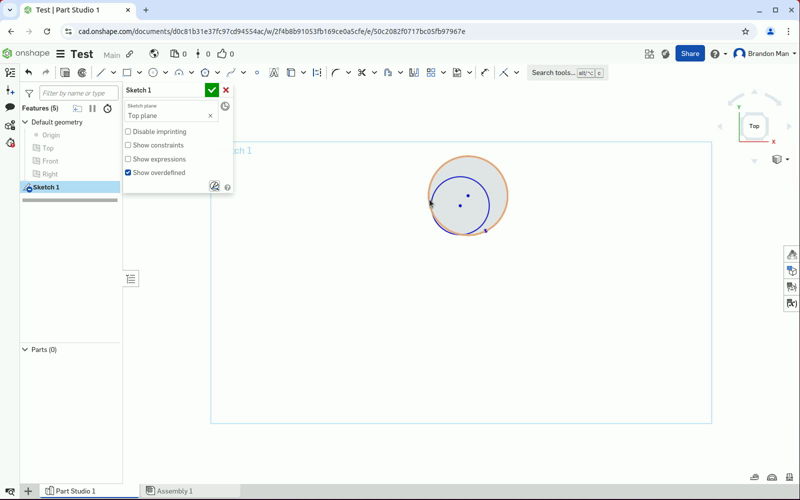
scroll(6)
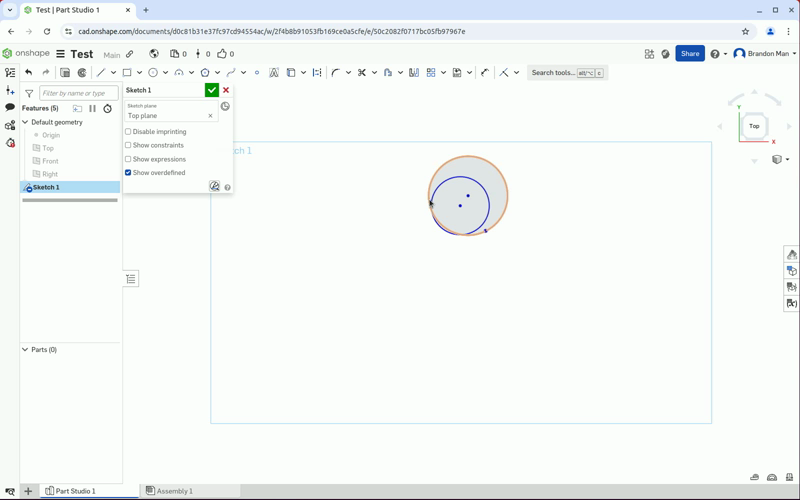
scroll(6)
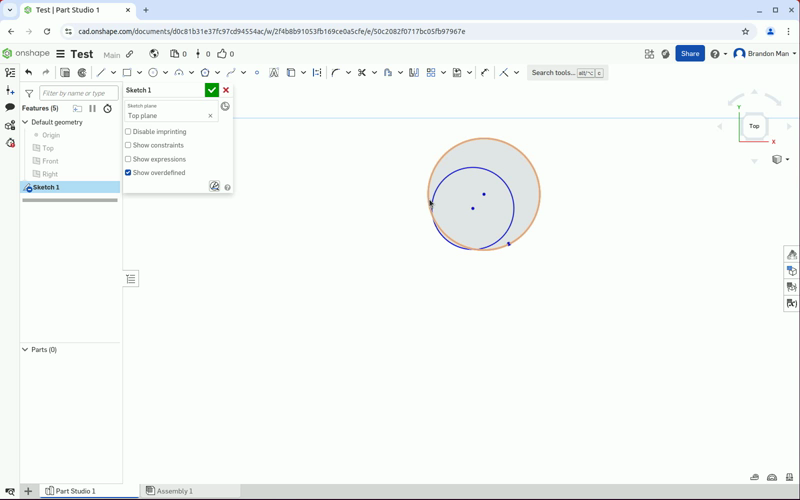
scroll(6)
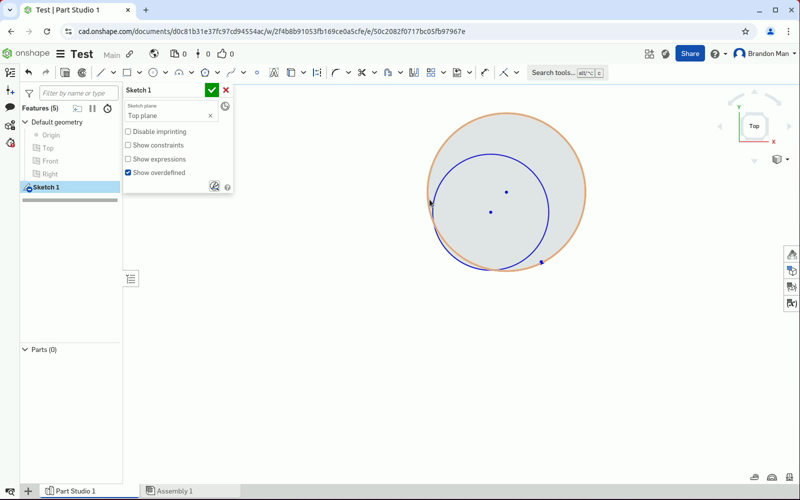
scroll(6)
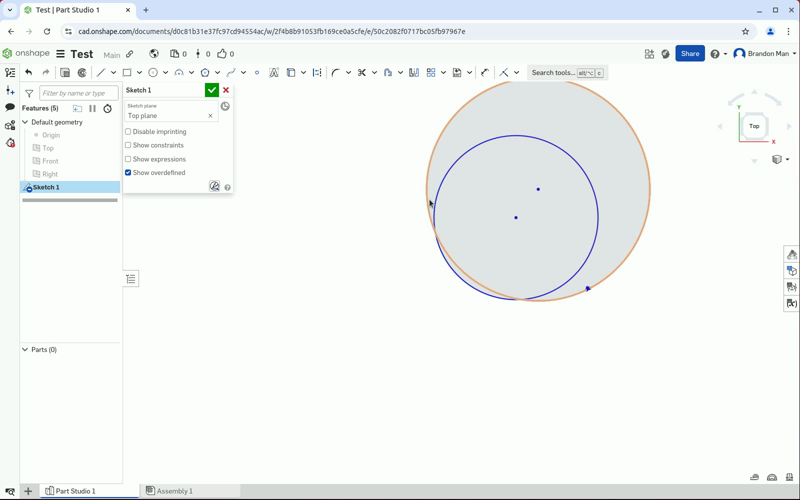
scroll(6)
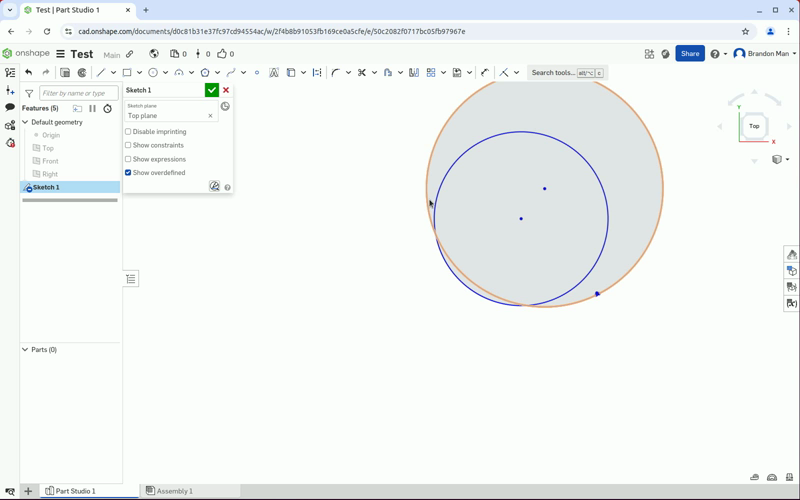
scroll(6)
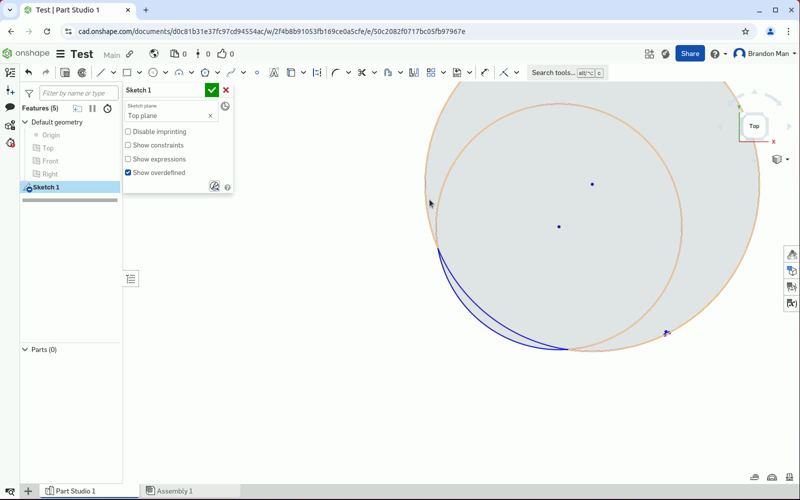
scroll(6)
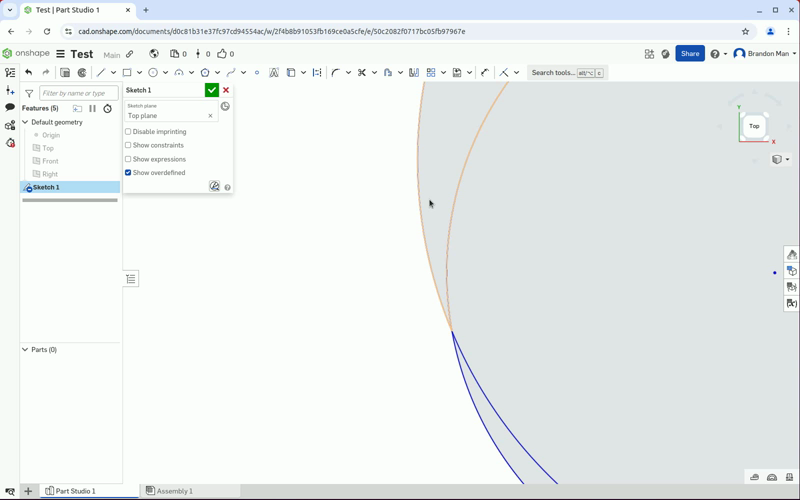
click(429, 199)
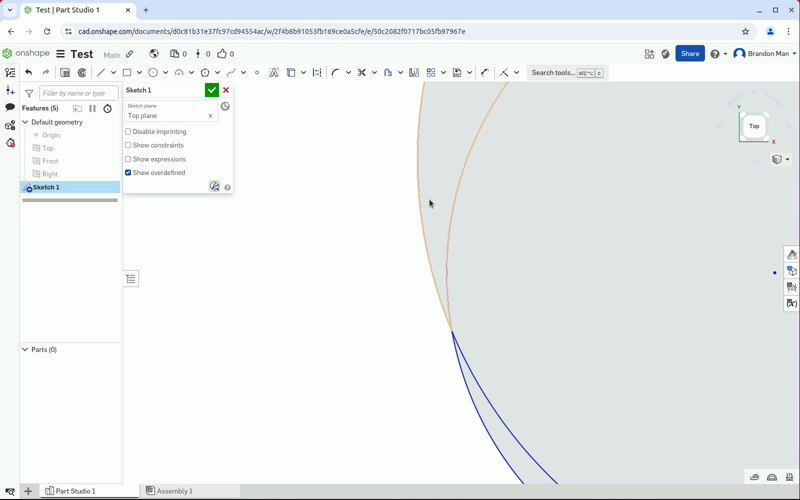
scroll(-6)
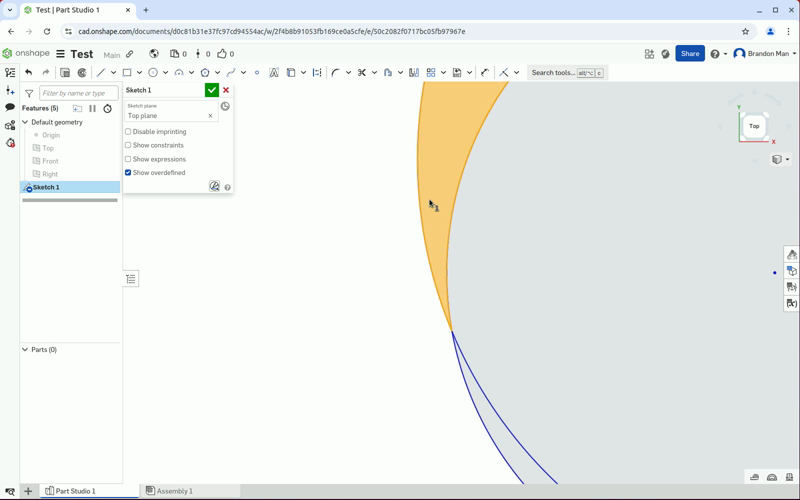
scroll(-6)
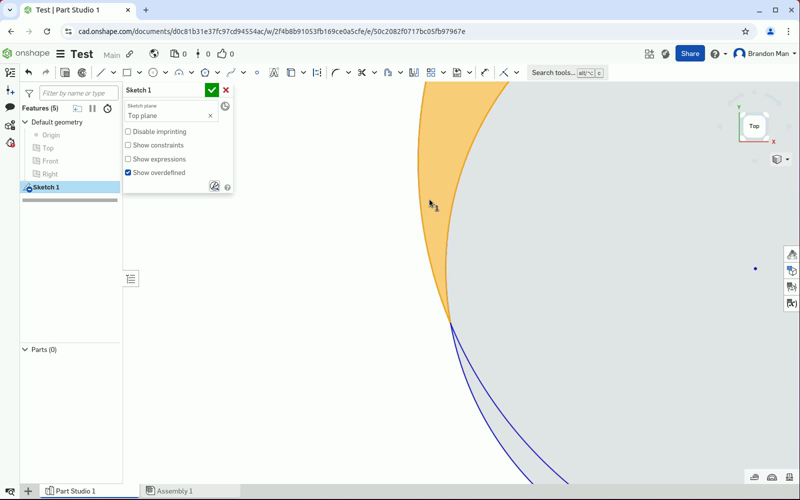
scroll(-6)
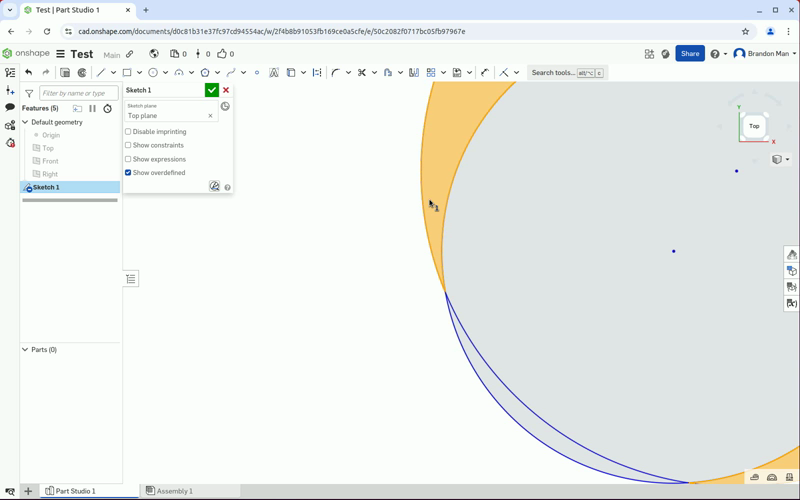
scroll(-6)
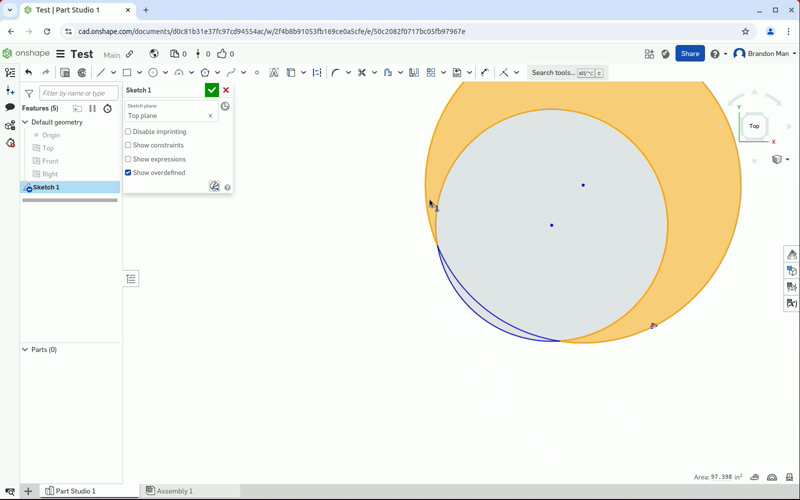
scroll(-6)
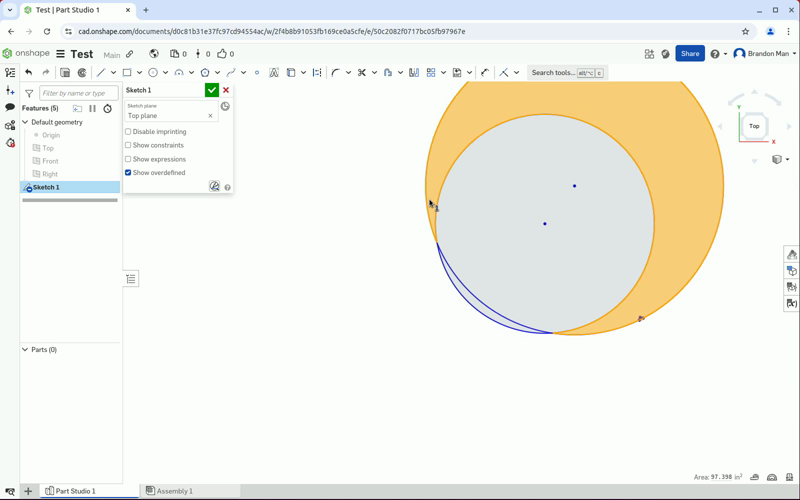
scroll(-6)
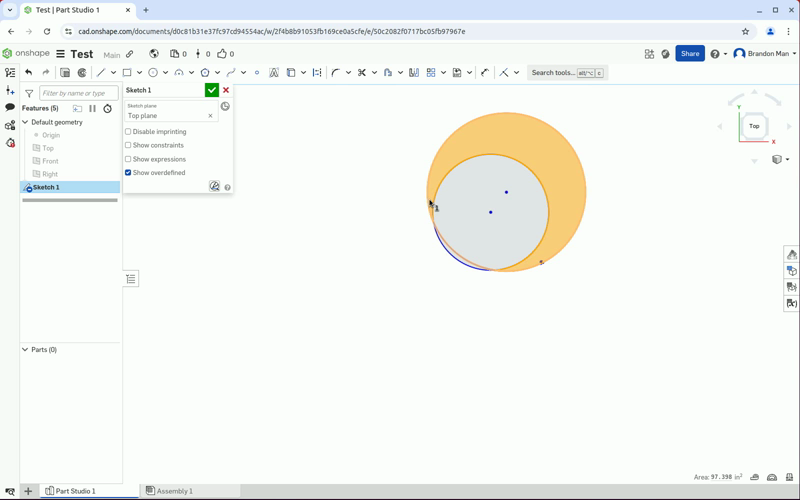
scroll(-6)
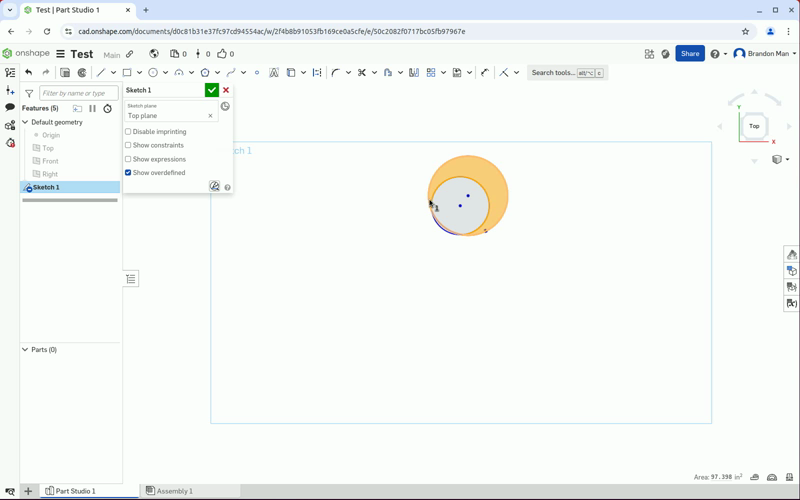
mouse_move(73, 352)
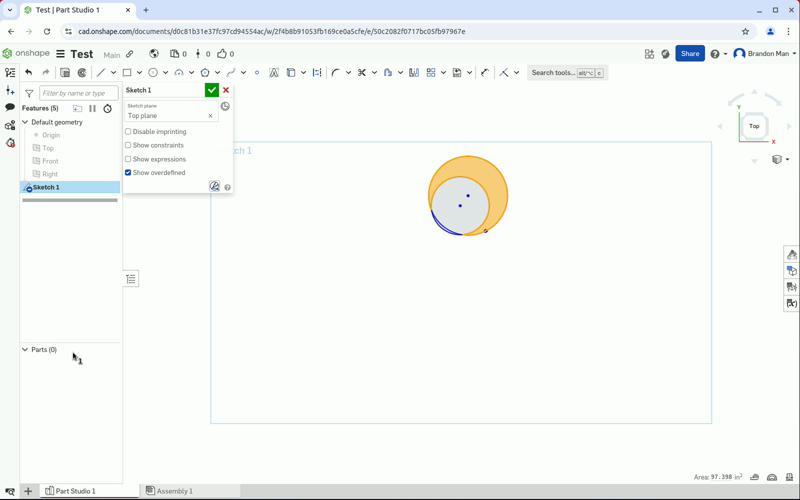
key(shift+y)
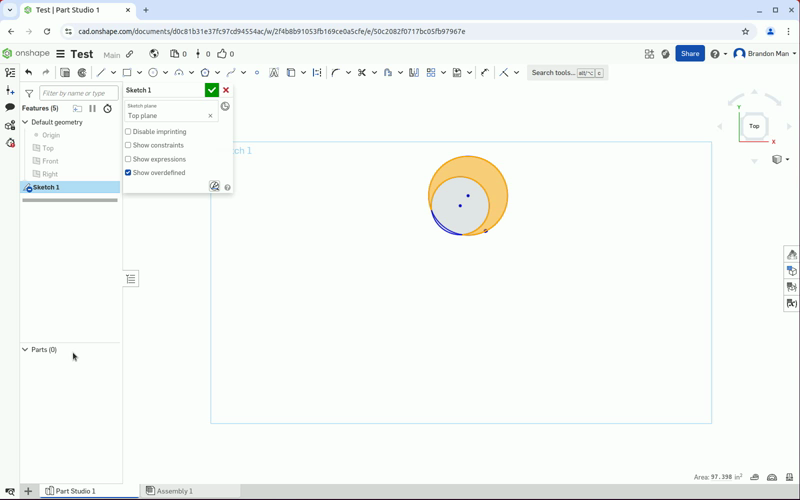
key(shift+e)
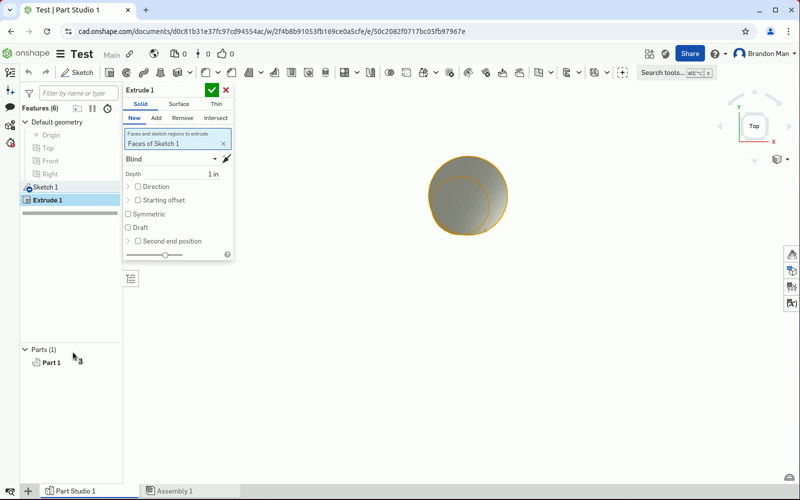
mouse_move(143, 106)
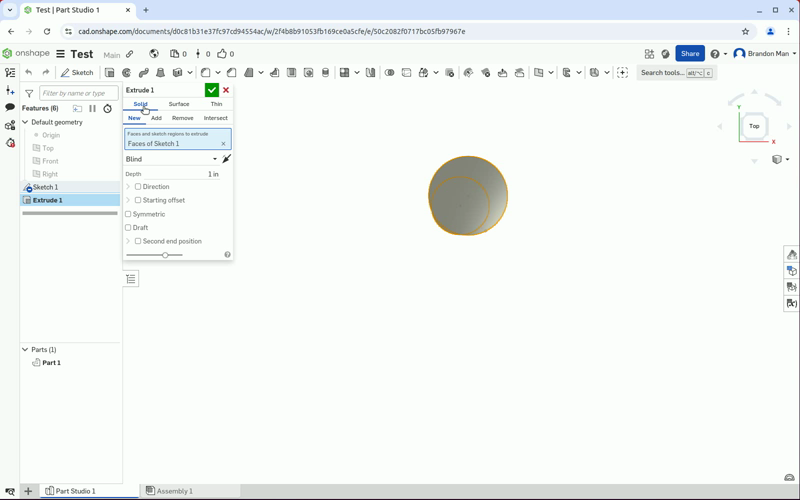
click(143, 106)
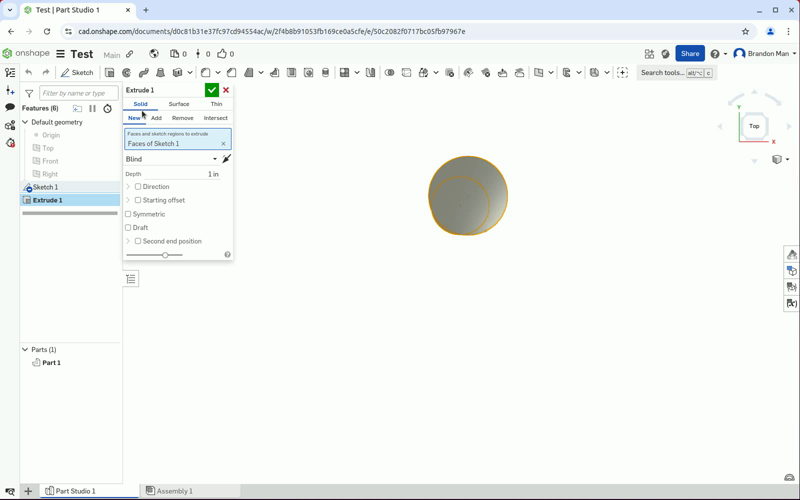
mouse_move(137, 120)
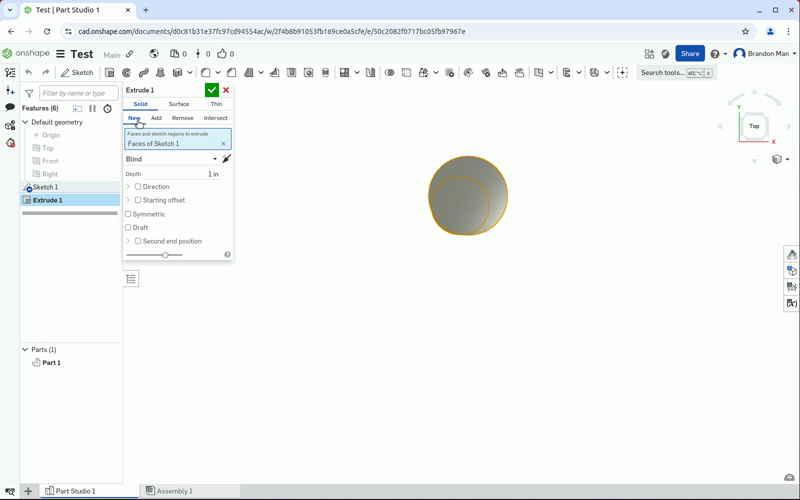
click(137, 120)
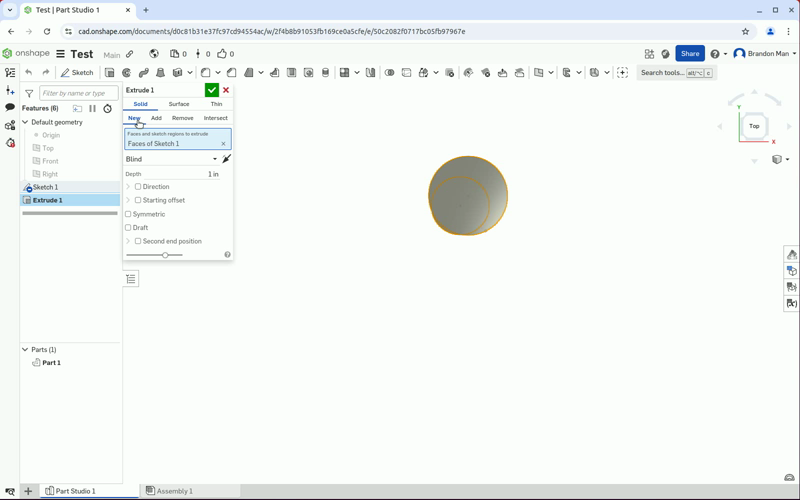
key(tab, 4)
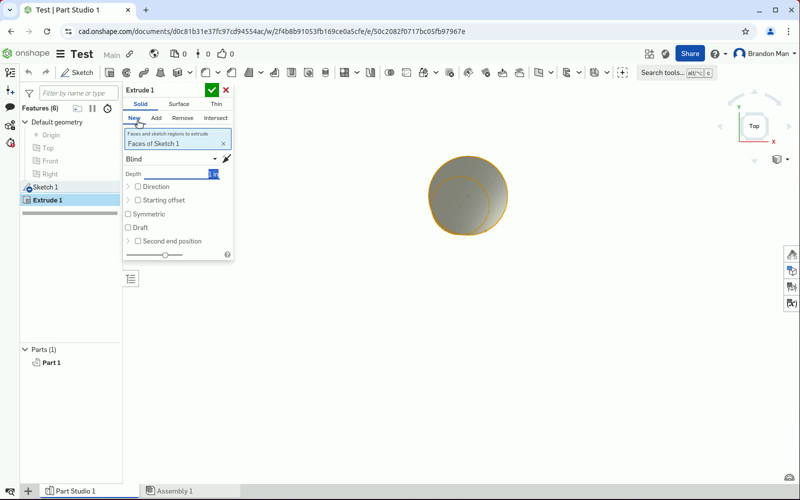
text(3.851)
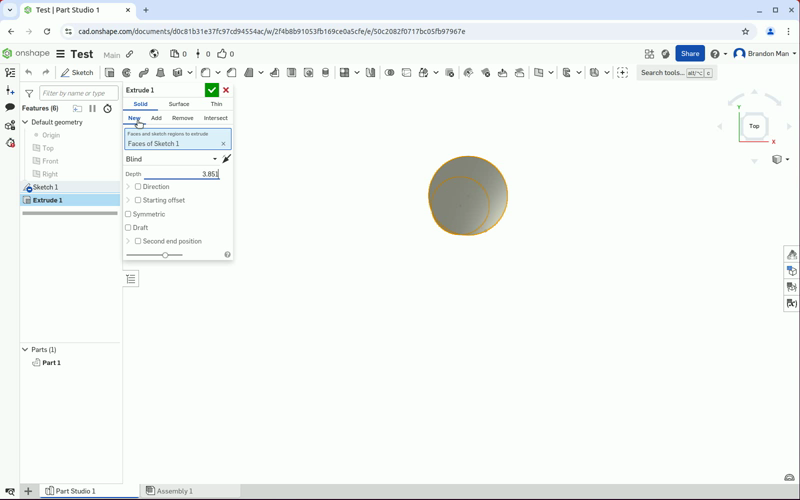
key(enter)
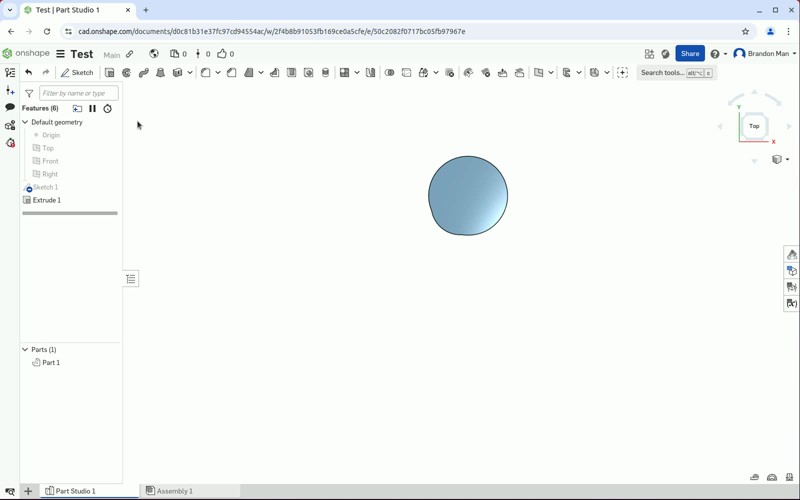
key(shift+h)
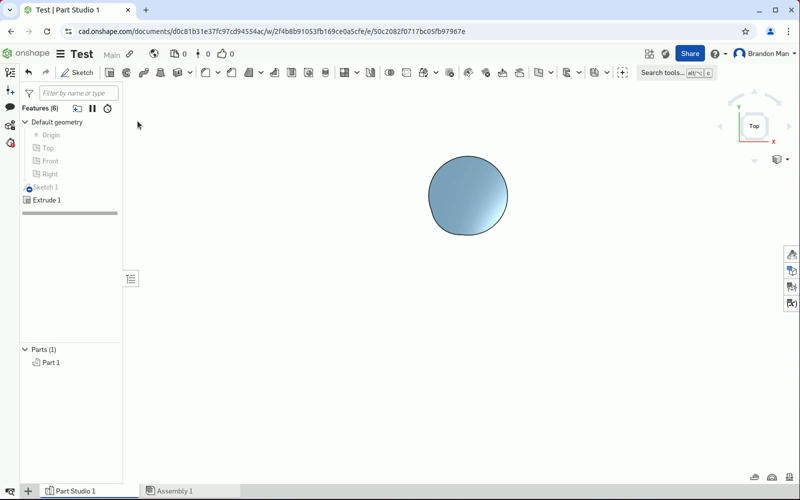
key(shift+h)
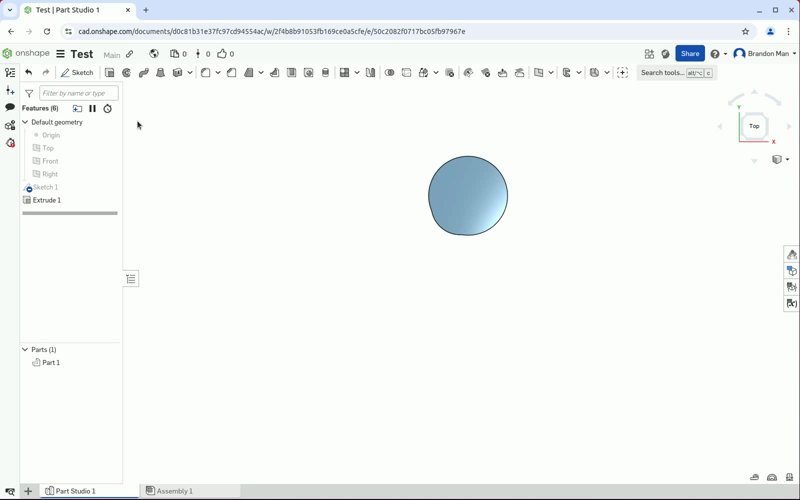
mouse_move(73, 189)
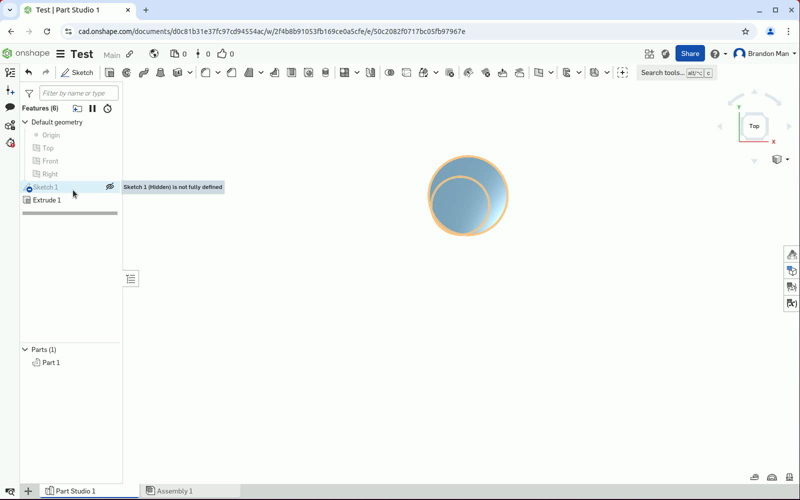
click(73, 189)
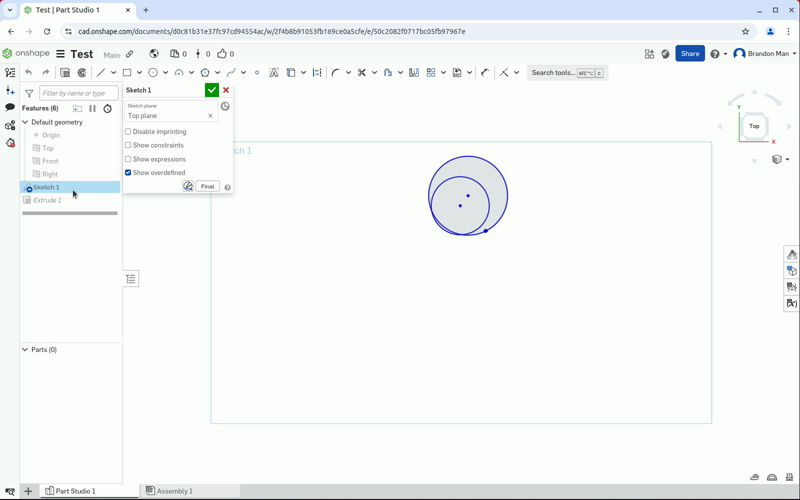
mouse_move(229, 92)
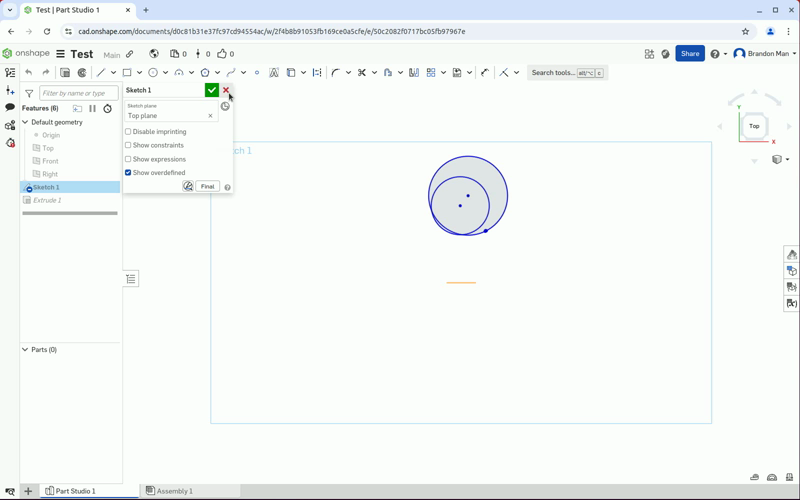
click(229, 92)
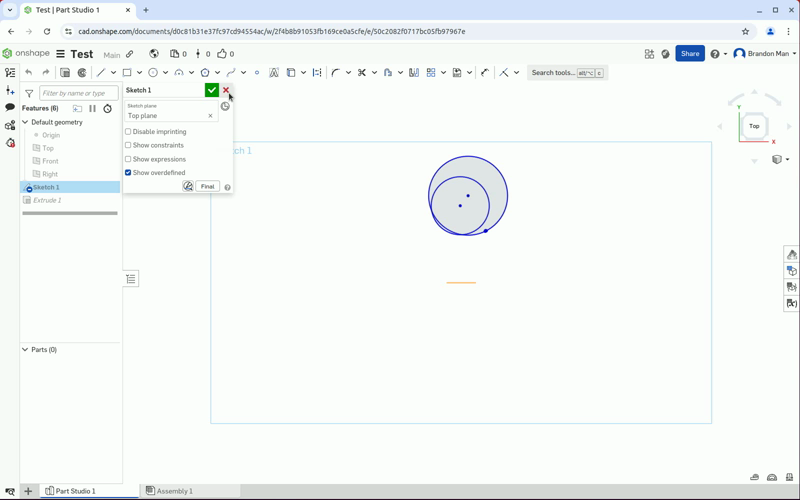
key(shift+s)
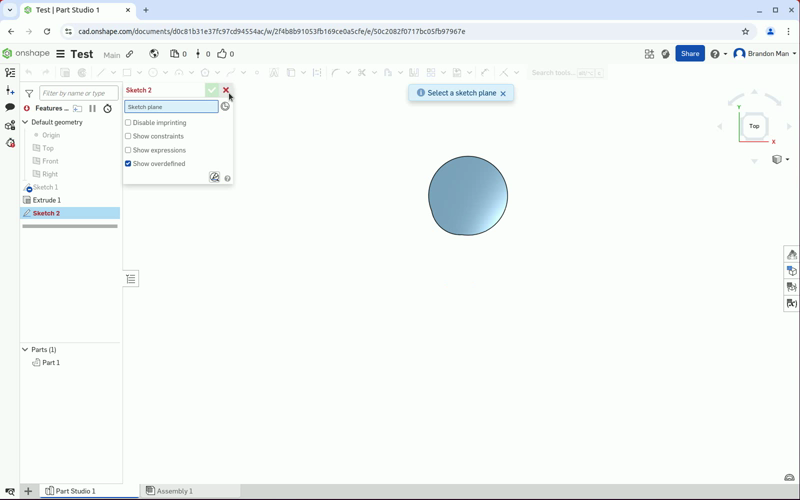
mouse_move(73, 150)
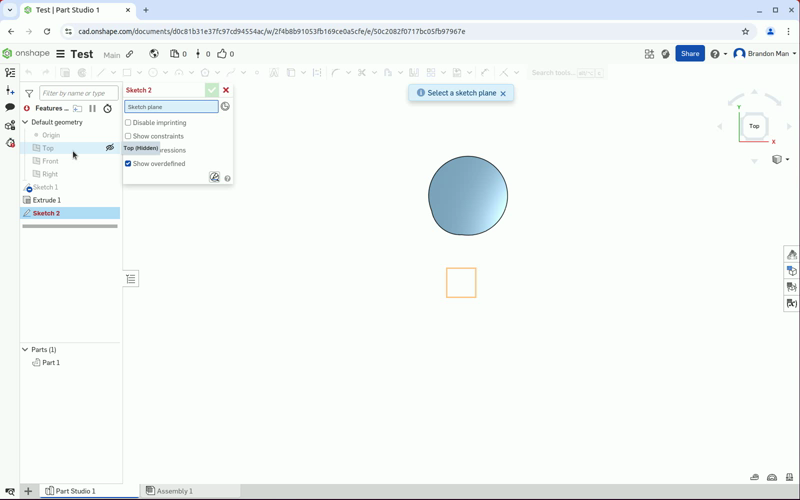
click(73, 150)
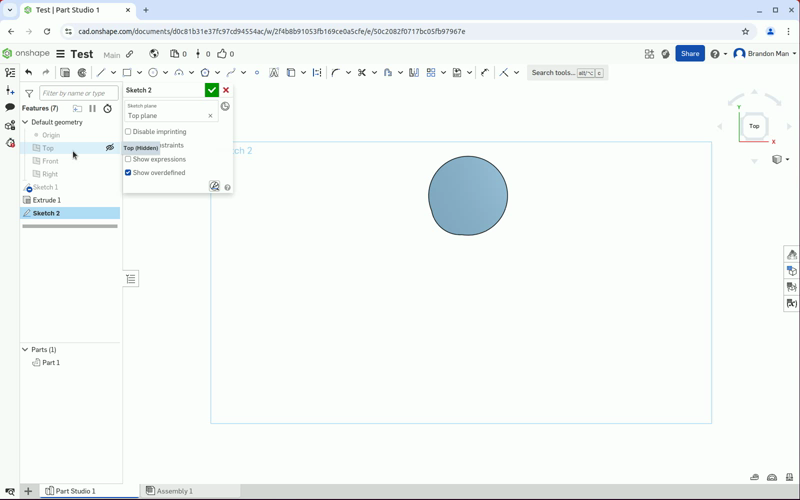
mouse_move(73, 352)
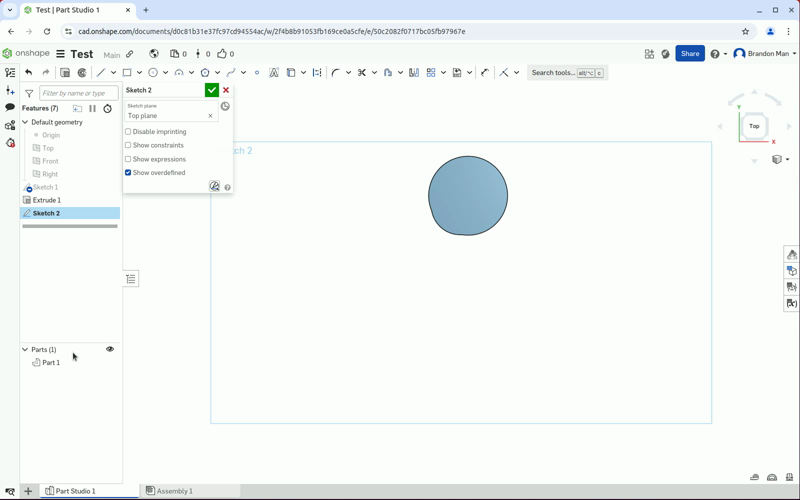
key(y)
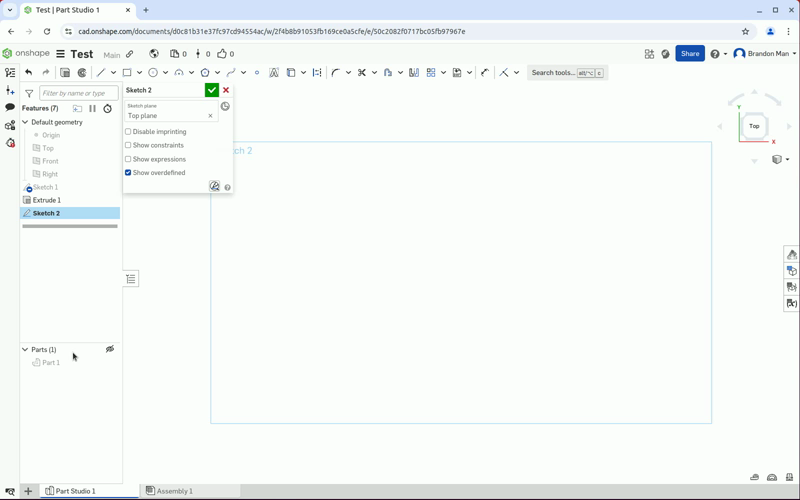
key(c)
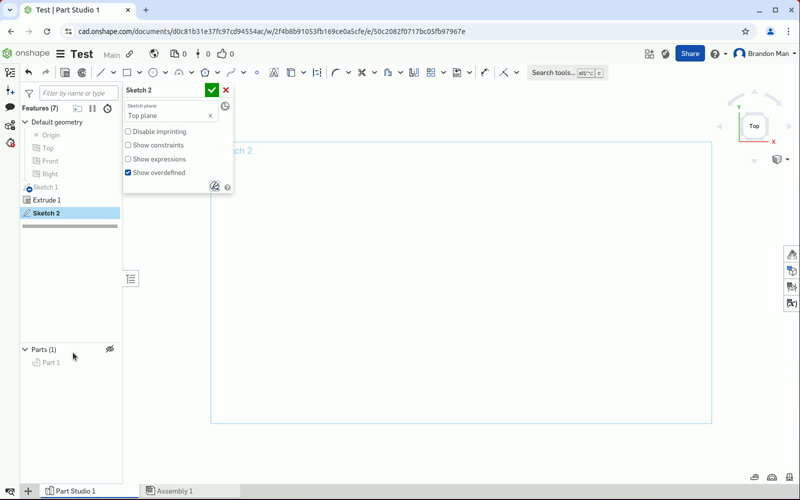
key_down(shift)
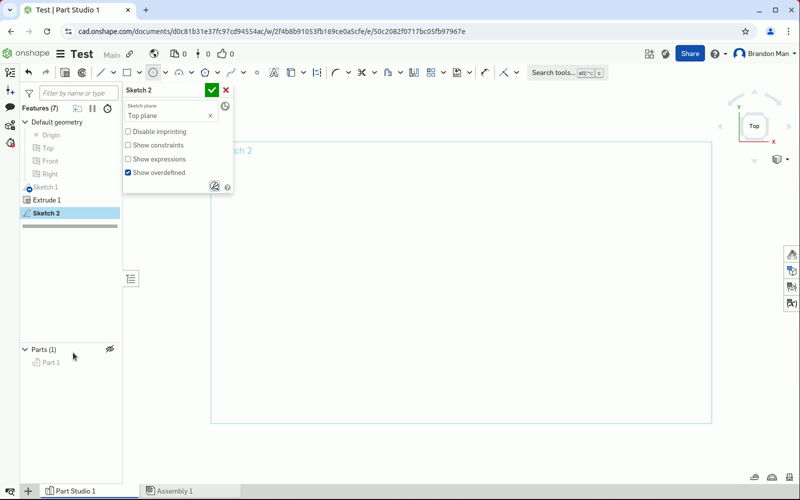
mouse_move(461, 282)
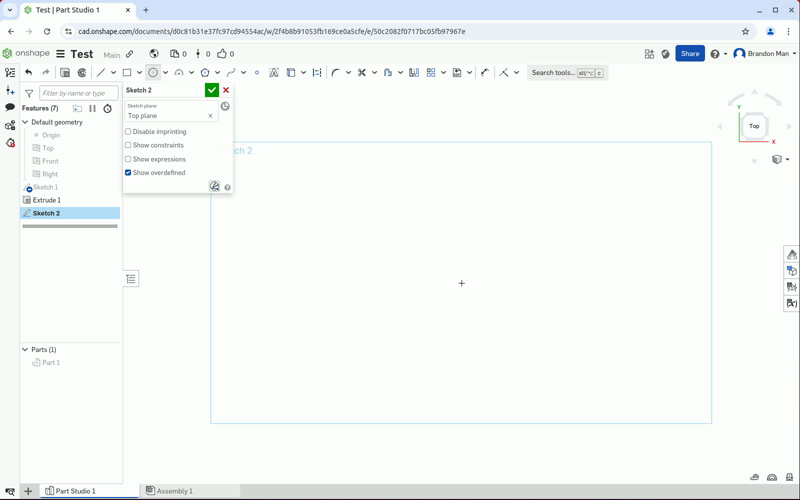
click(461, 282)
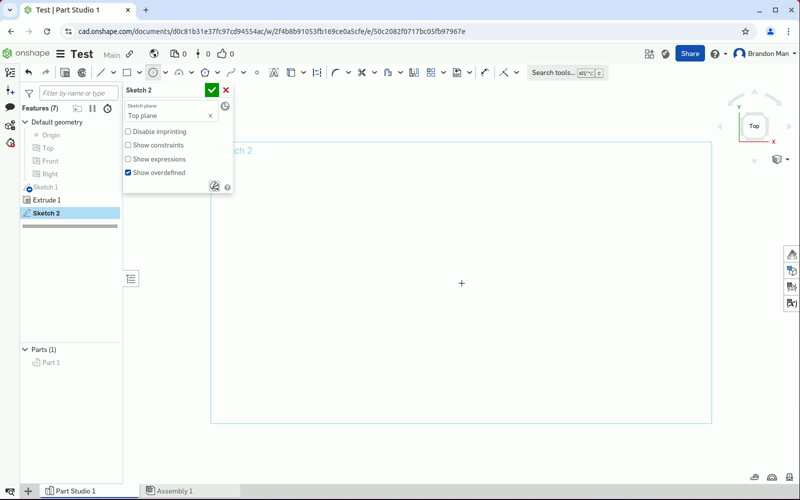
key_up(shift)
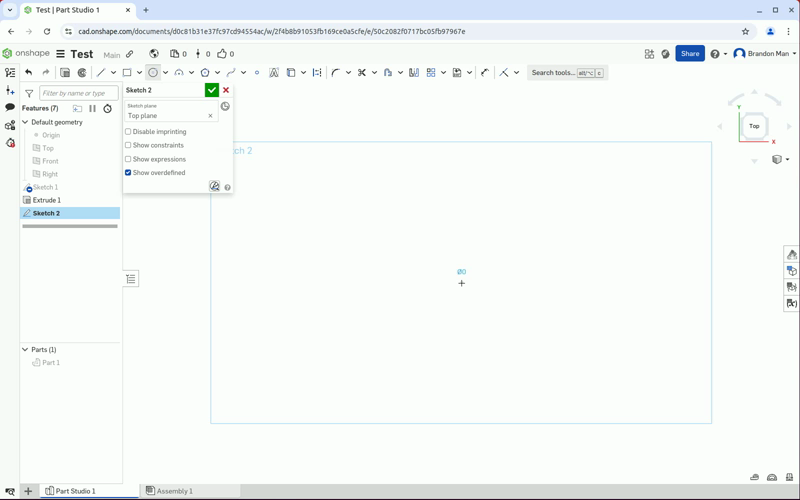
mouse_move(498, 282)
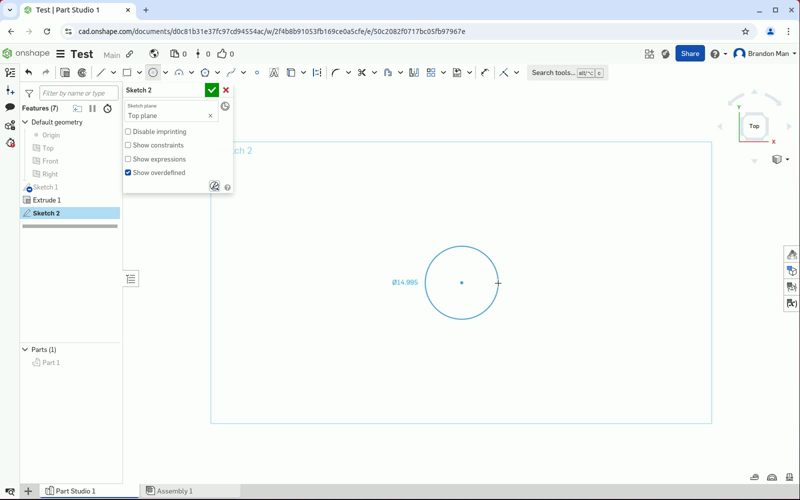
click(498, 282)
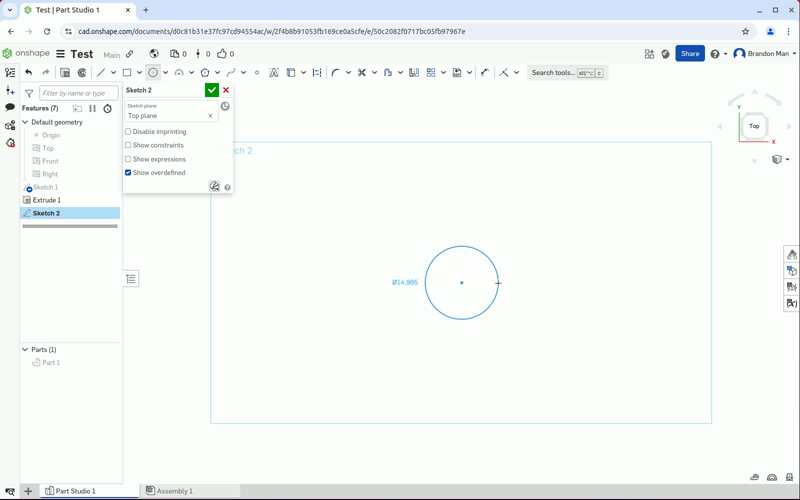
key(esc)
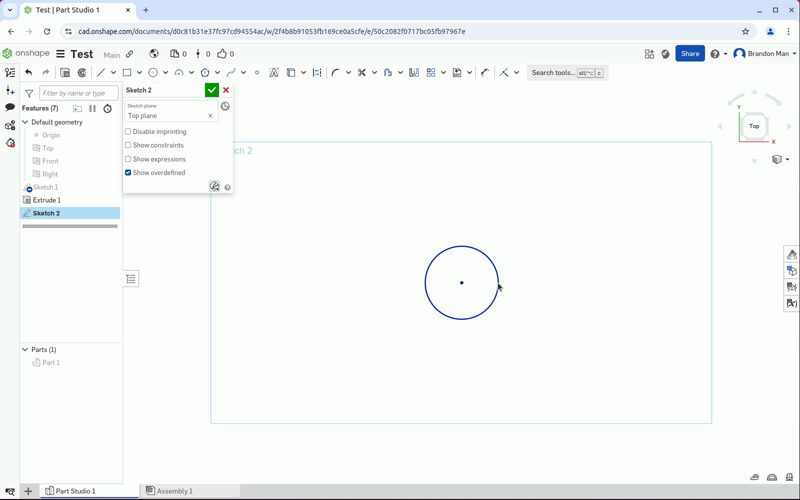
key(c)
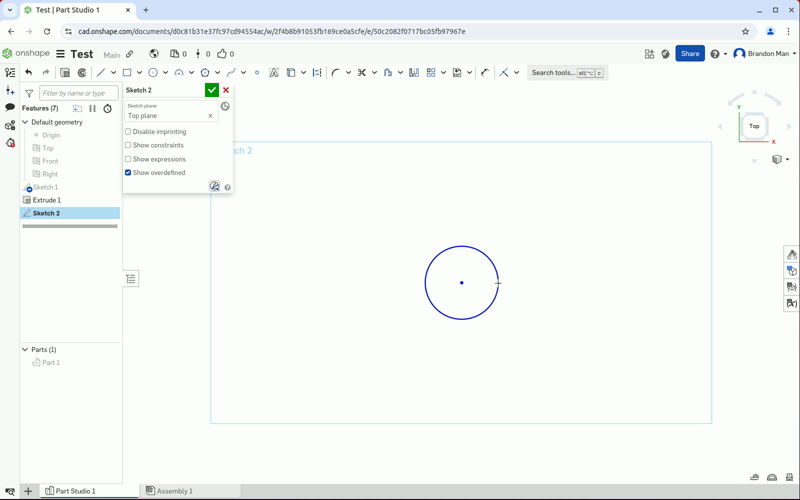
key_down(shift)
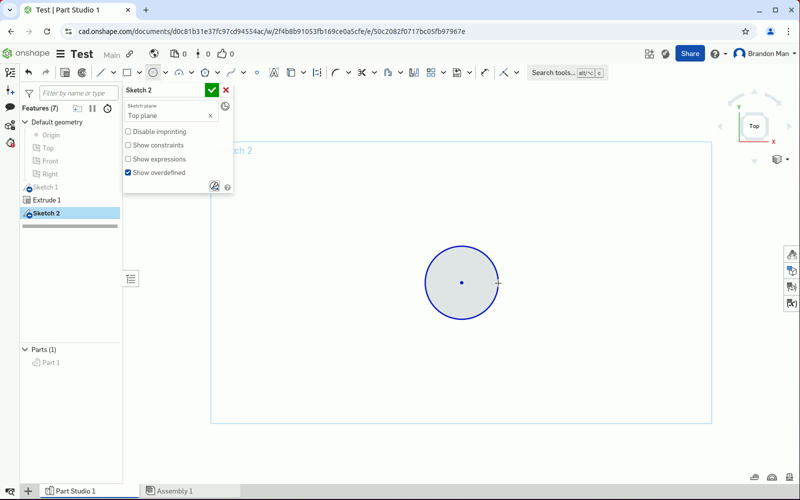
mouse_move(461, 282)
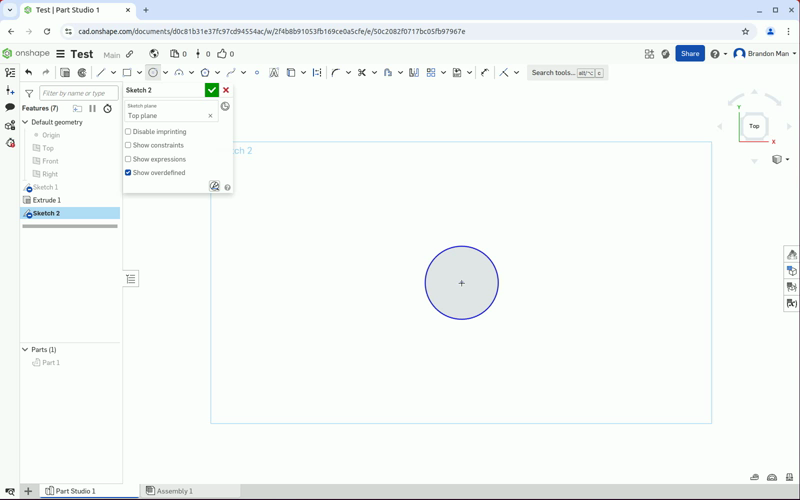
click(461, 282)
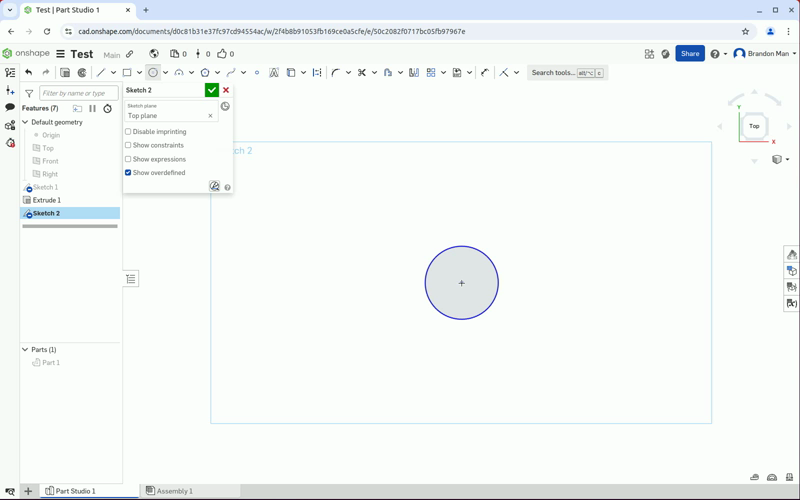
key_up(shift)
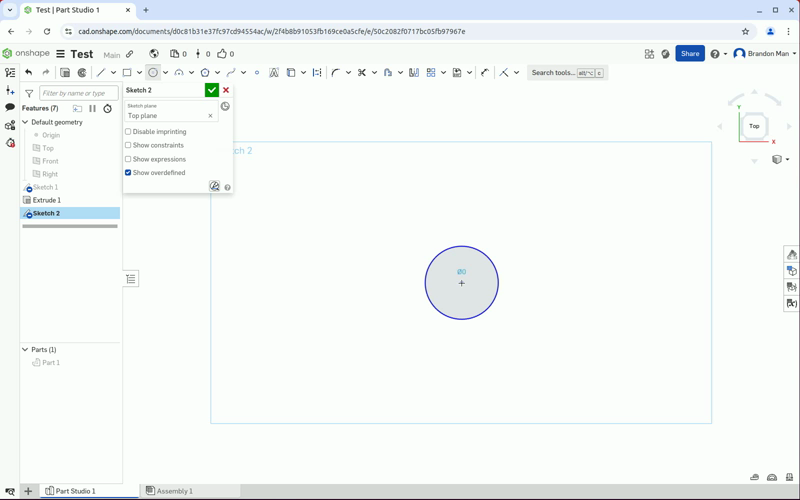
mouse_move(491, 282)
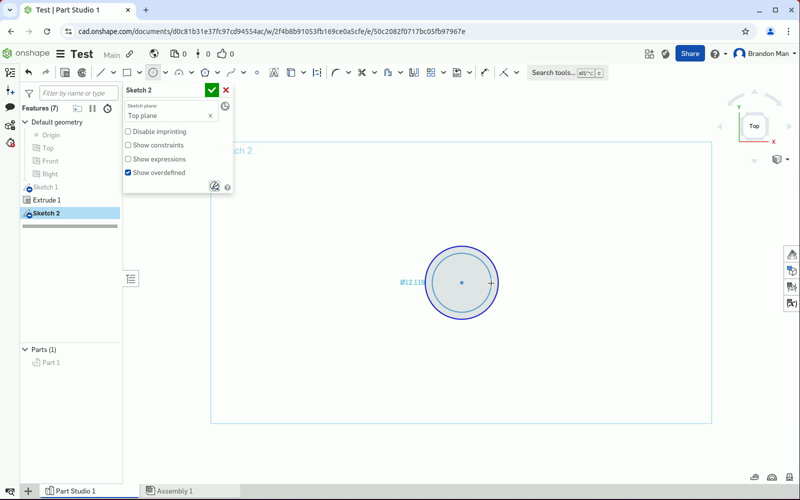
click(491, 282)
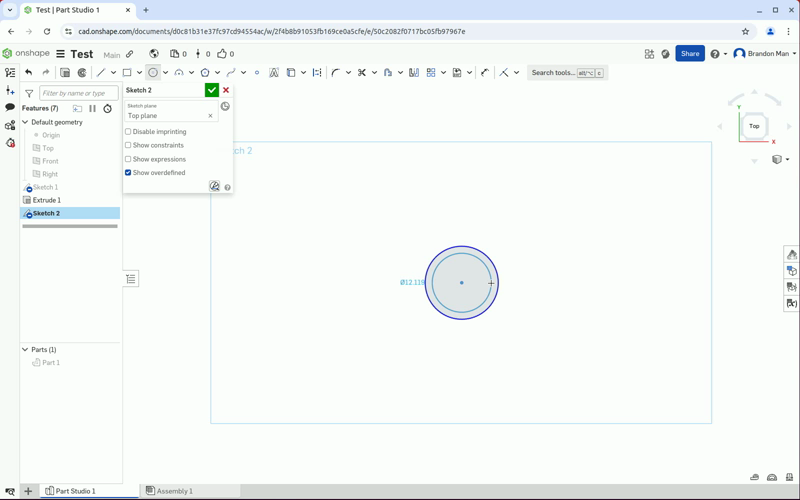
key(esc)
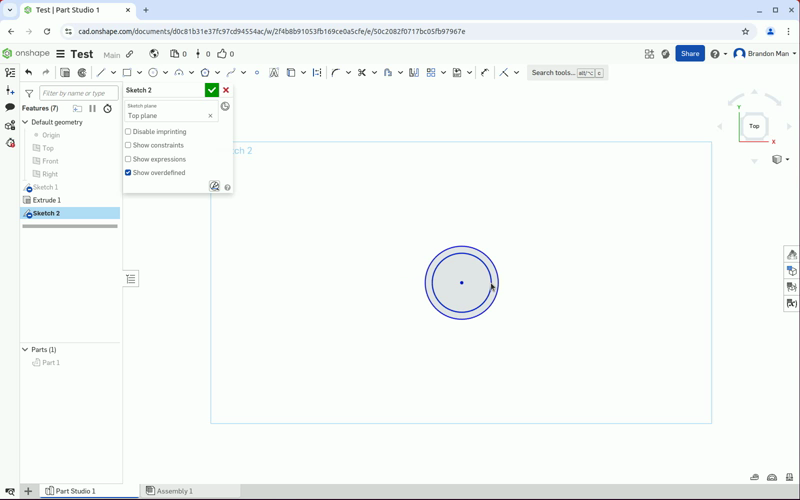
mouse_move(484, 261)
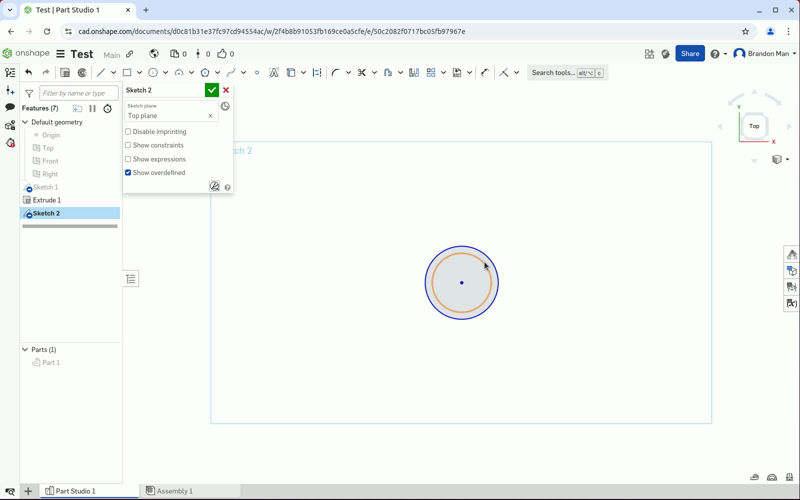
scroll(6)
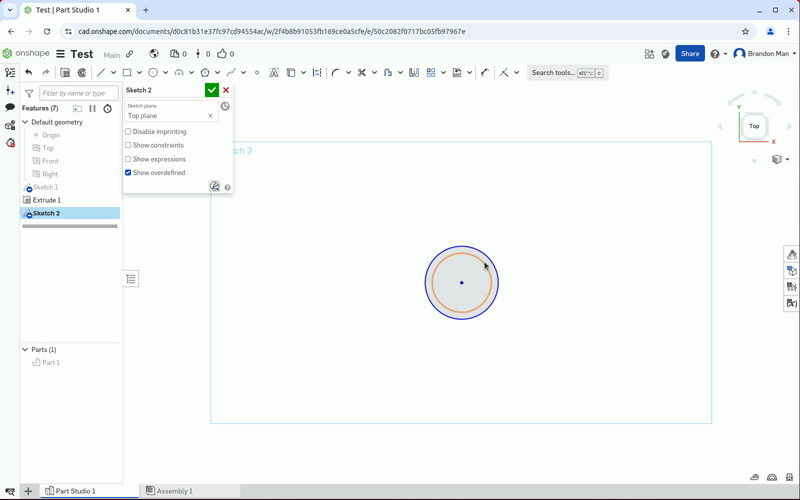
scroll(6)
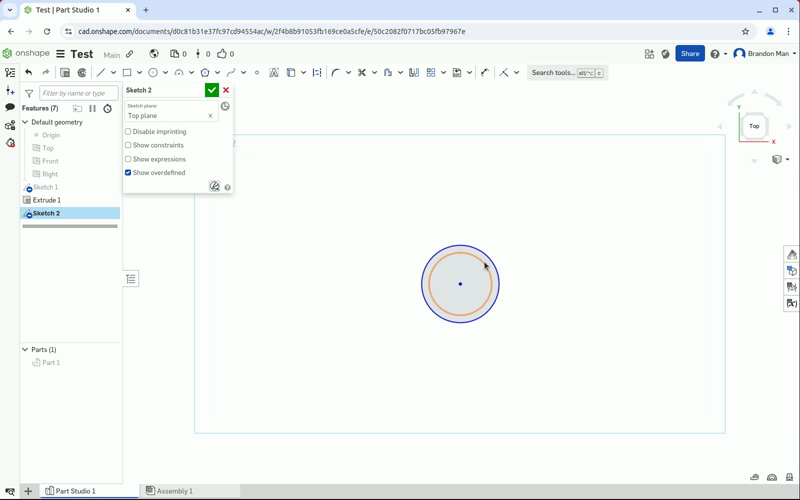
scroll(6)
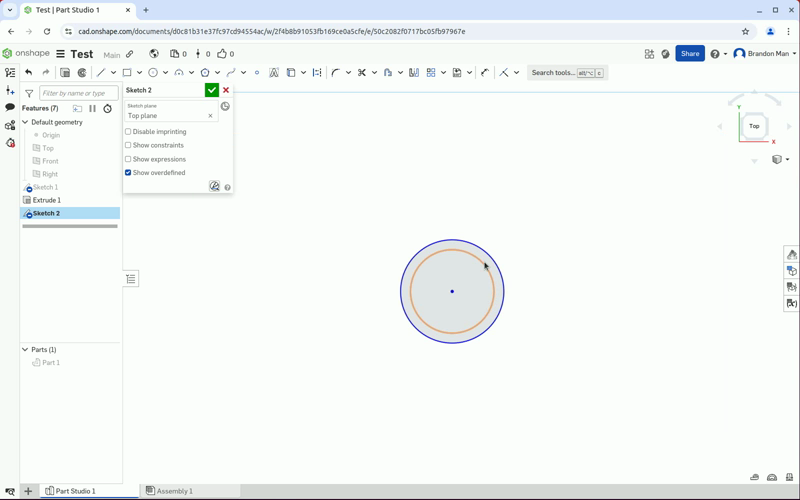
scroll(6)
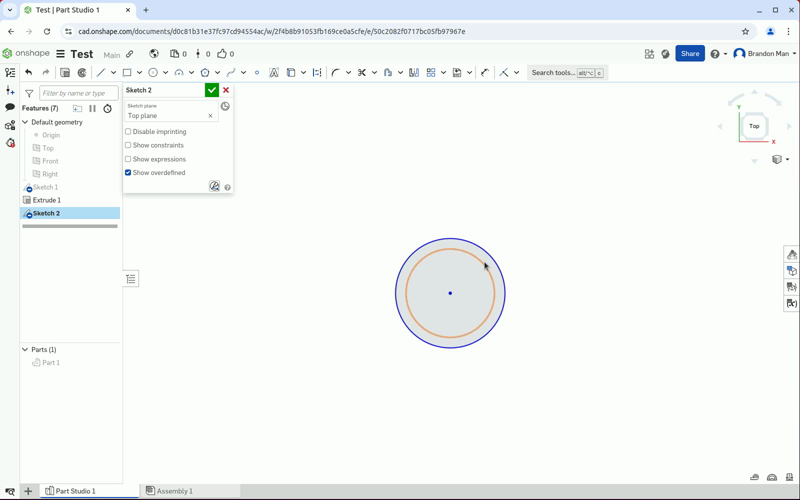
scroll(6)
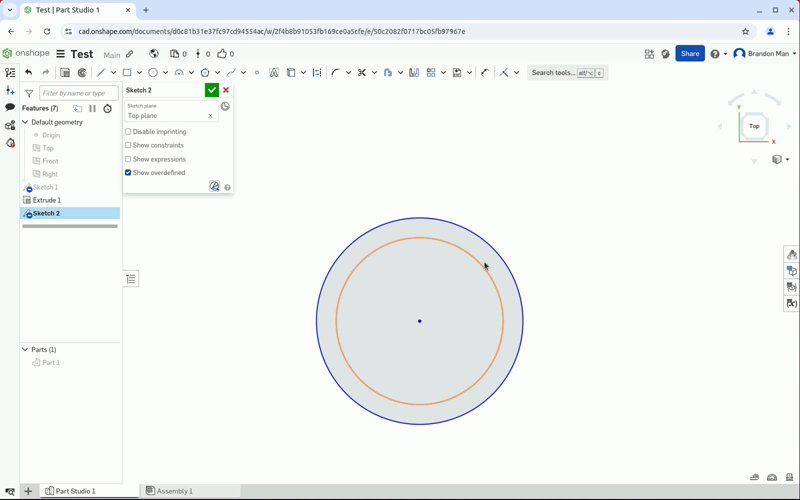
scroll(6)
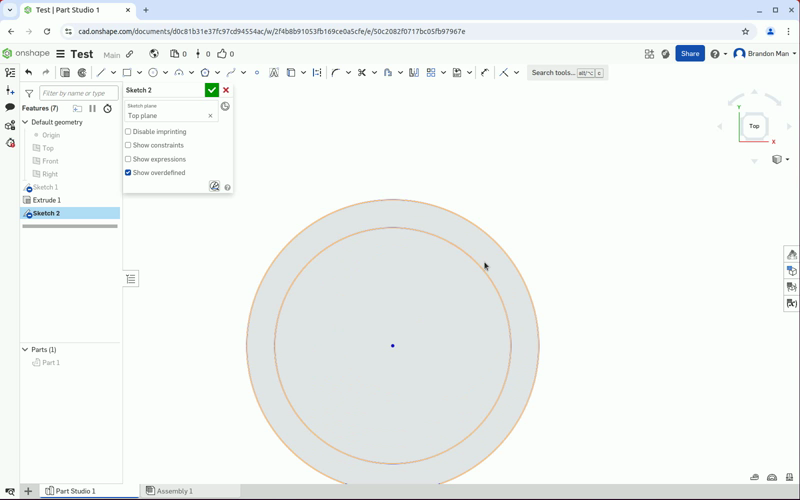
scroll(6)
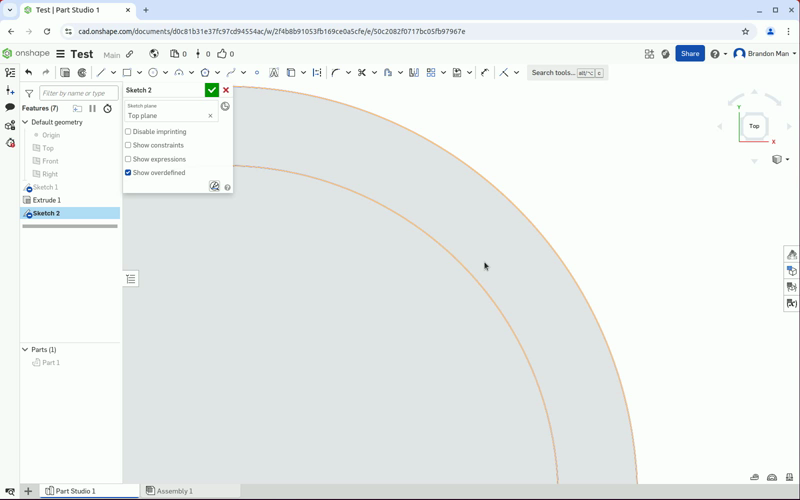
click(484, 261)
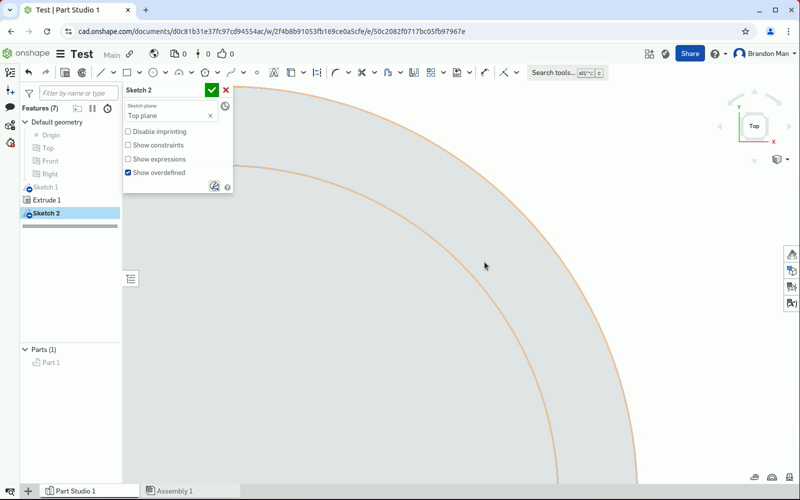
scroll(-6)
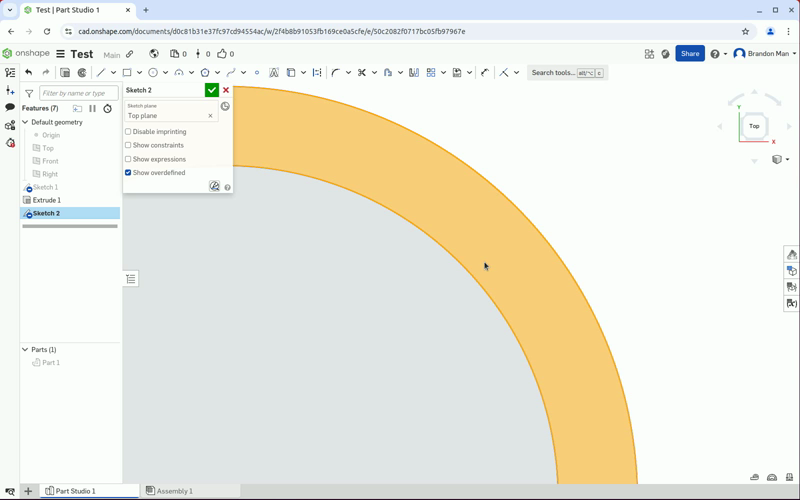
scroll(-6)
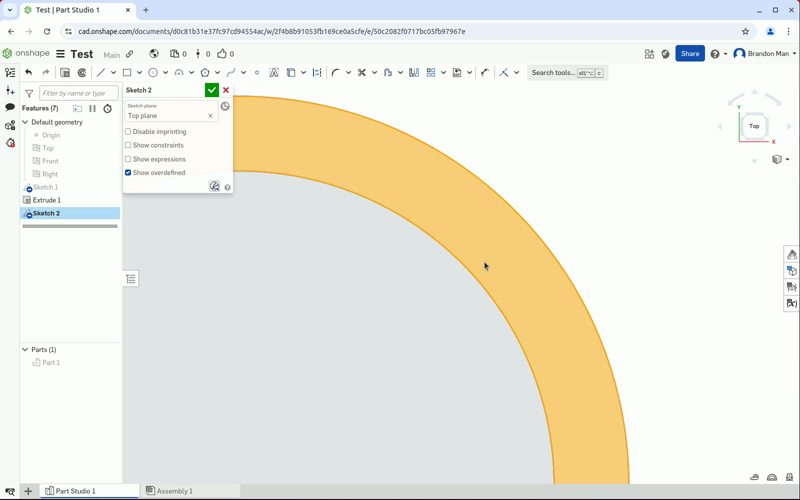
scroll(-6)
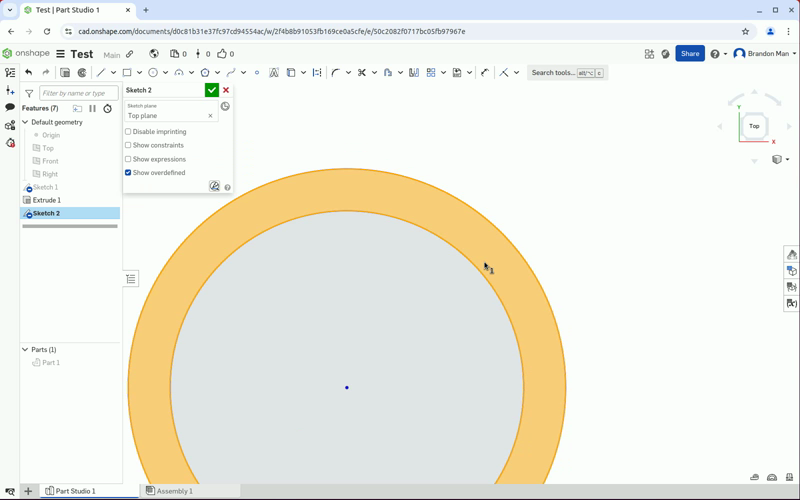
scroll(-6)
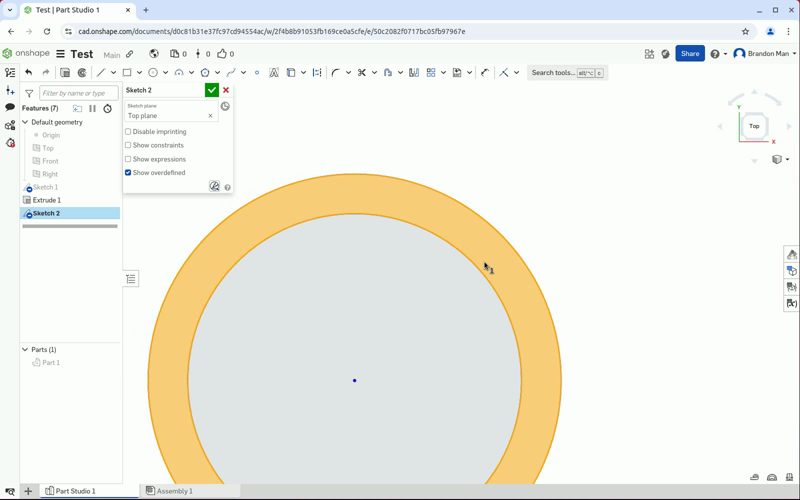
scroll(-6)
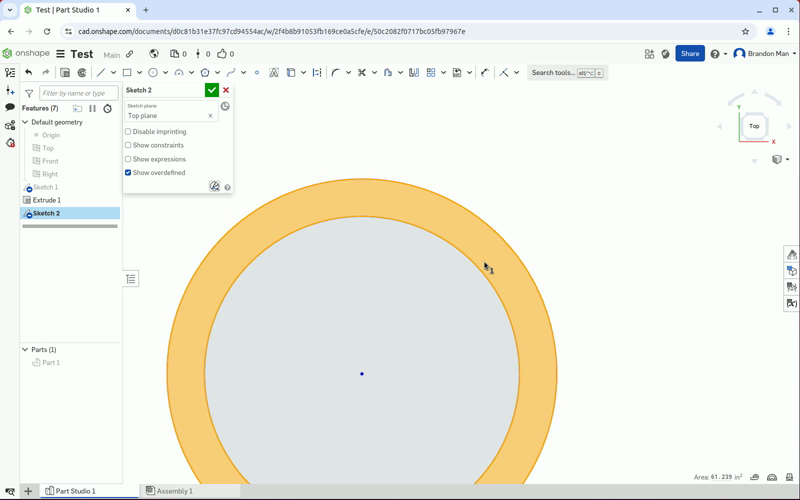
scroll(-6)
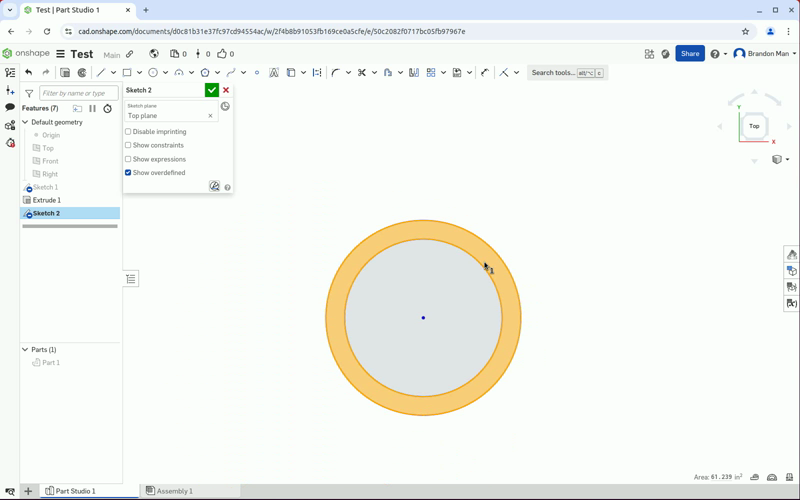
scroll(-6)
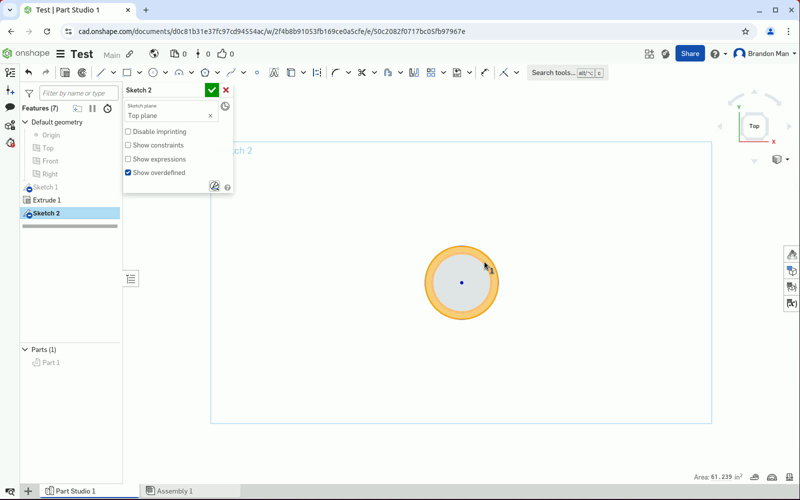
mouse_move(73, 352)
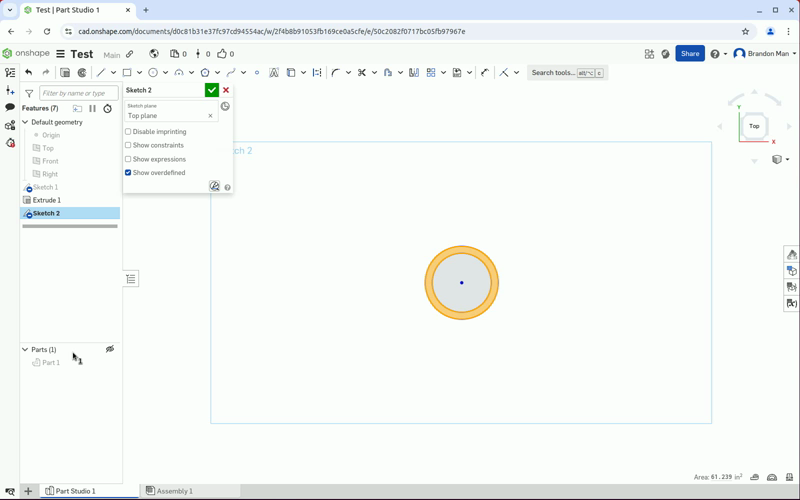
key(shift+y)
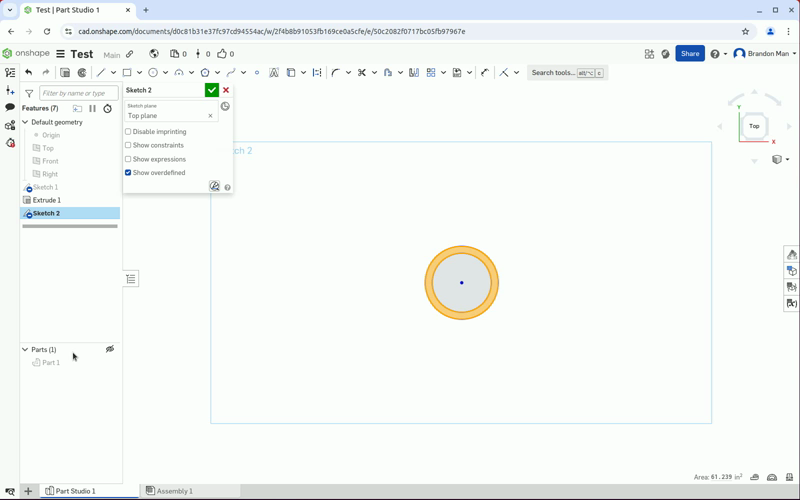
key(shift+e)
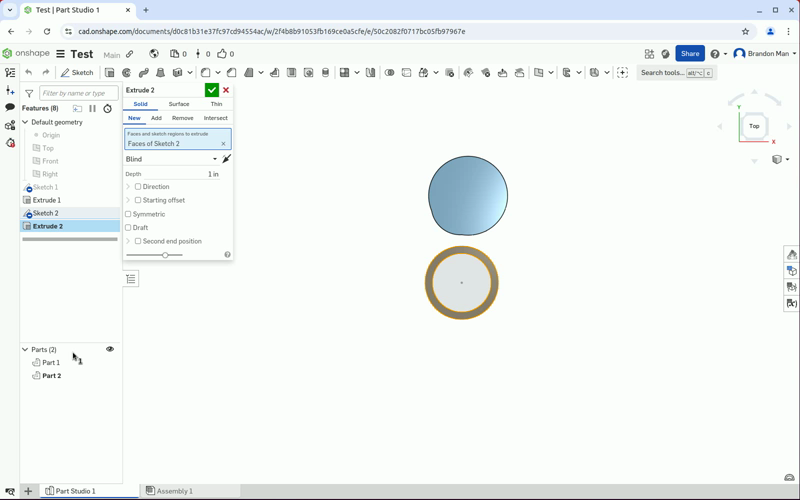
mouse_move(143, 106)
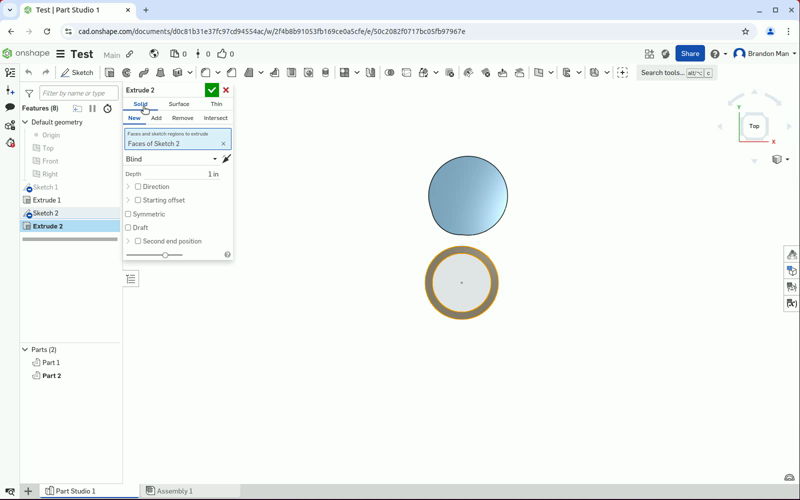
click(143, 106)
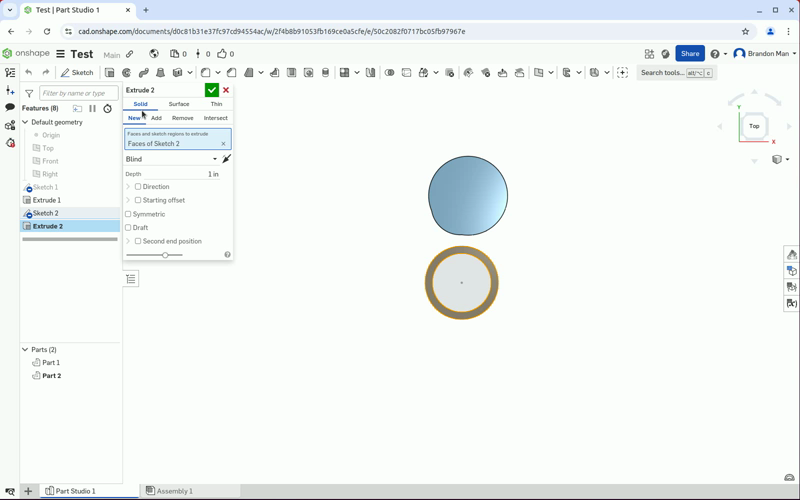
mouse_move(137, 120)
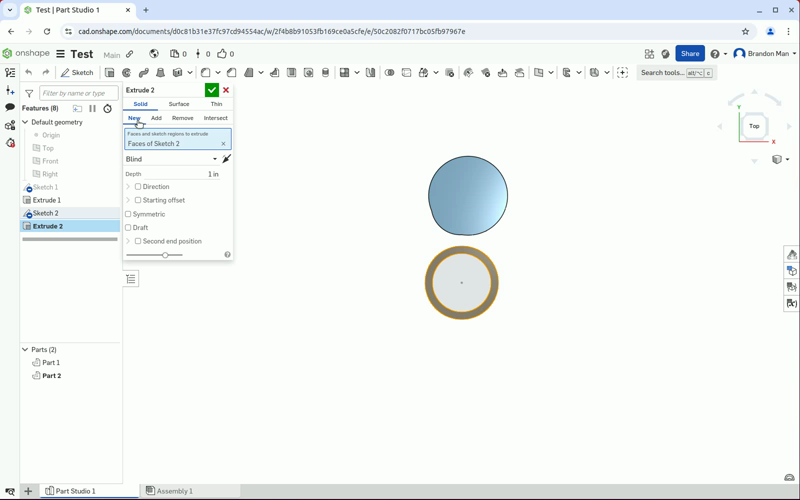
click(137, 120)
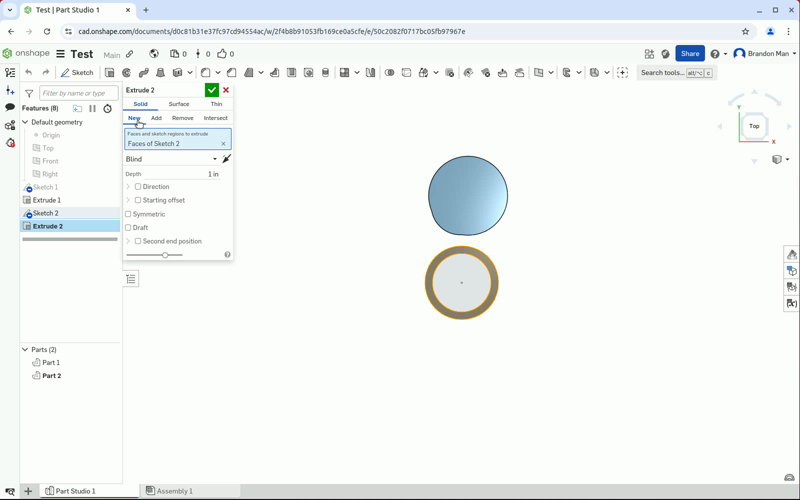
key(tab, 4)
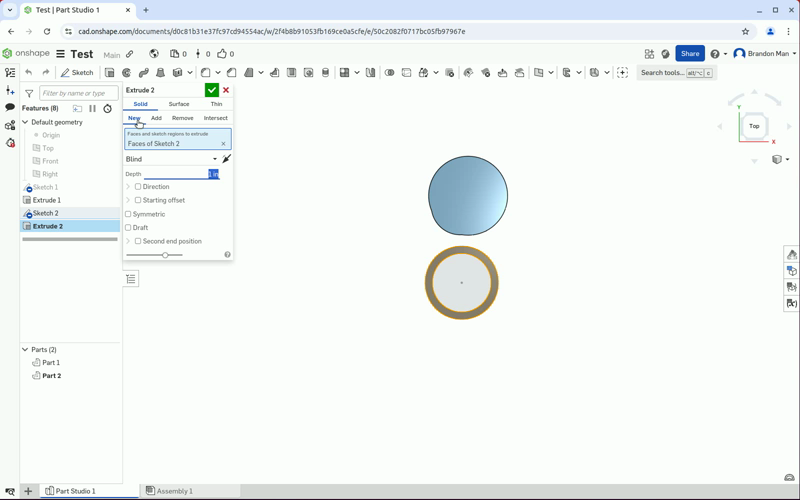
text(3.851)
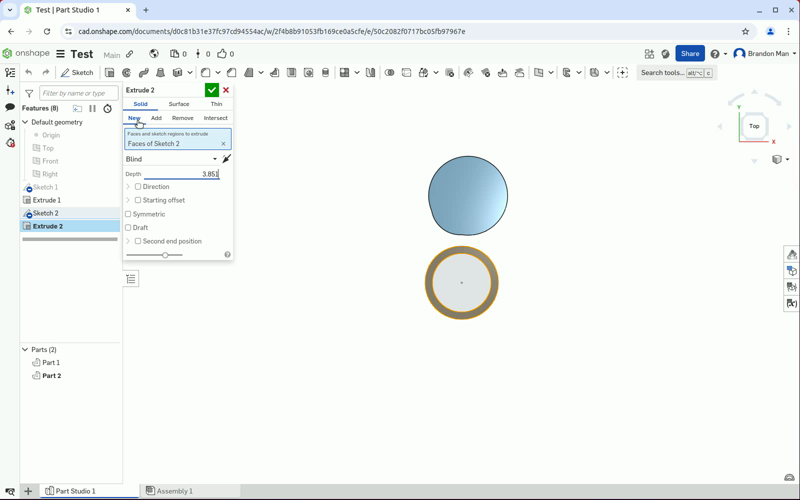
key(enter)
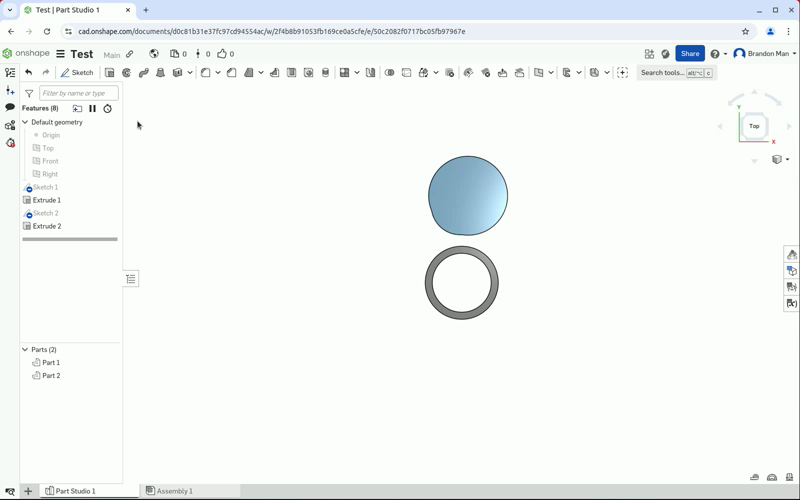
key(shift+h)
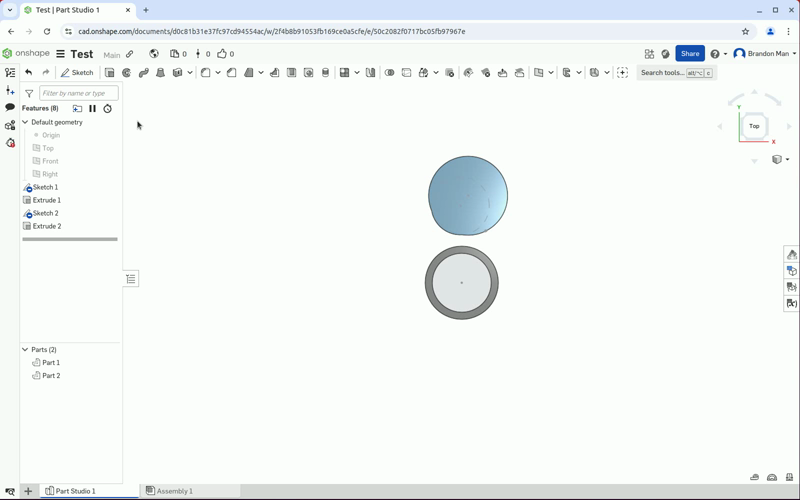
key(shift+h)
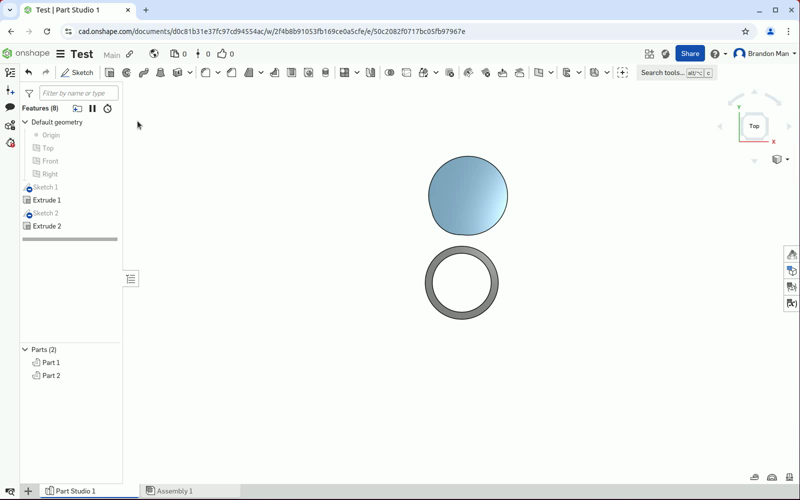
mouse_move(73, 189)
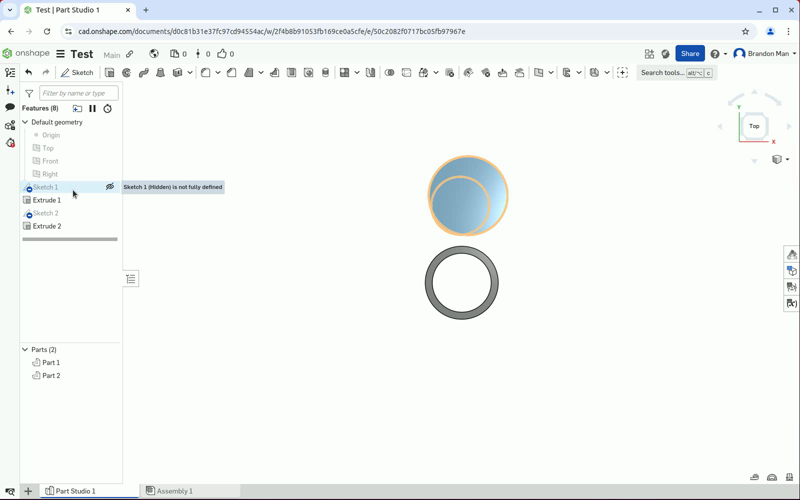
click(73, 189)
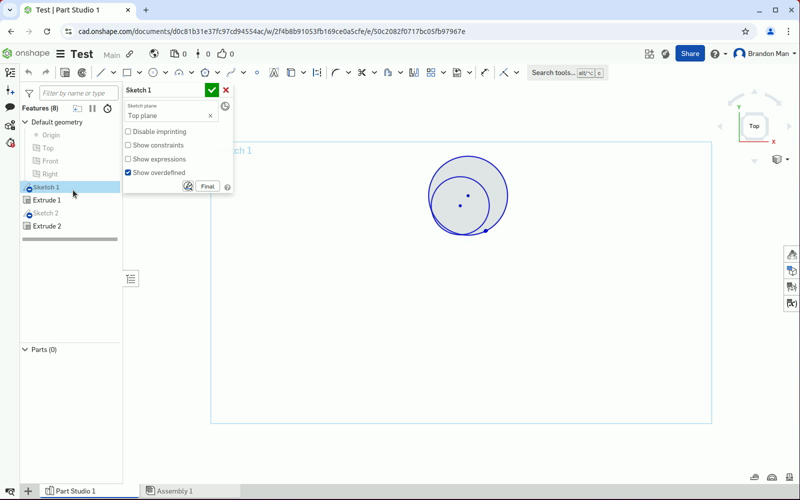
mouse_move(229, 92)
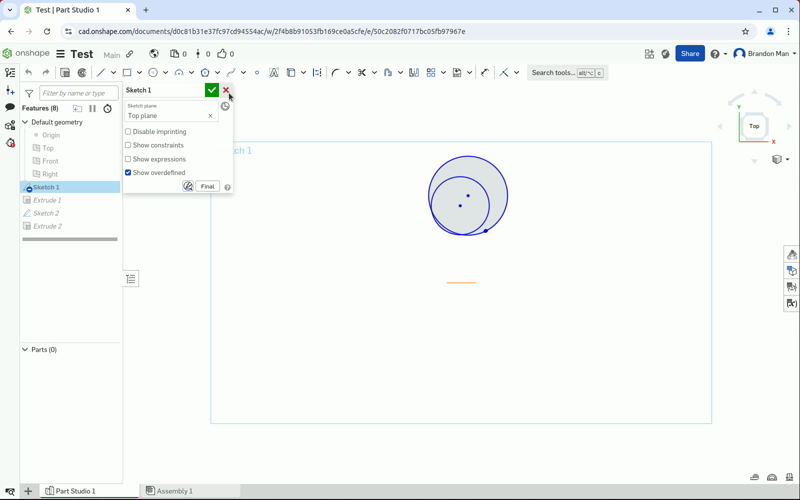
click(229, 92)
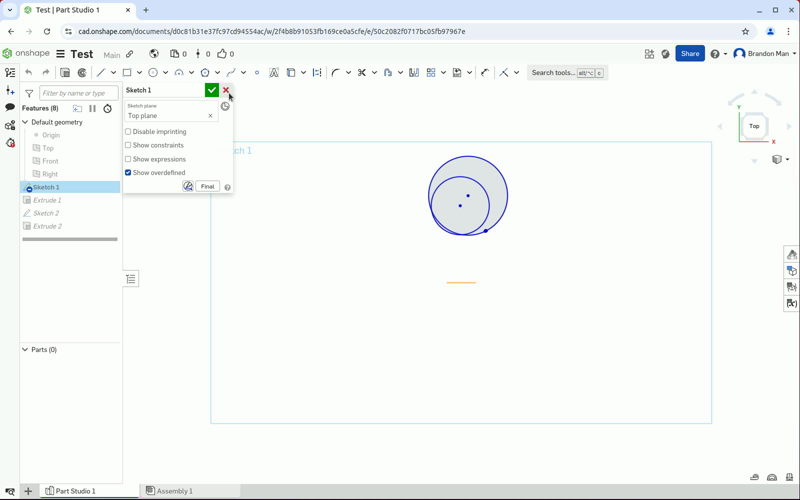
key(shift+s)
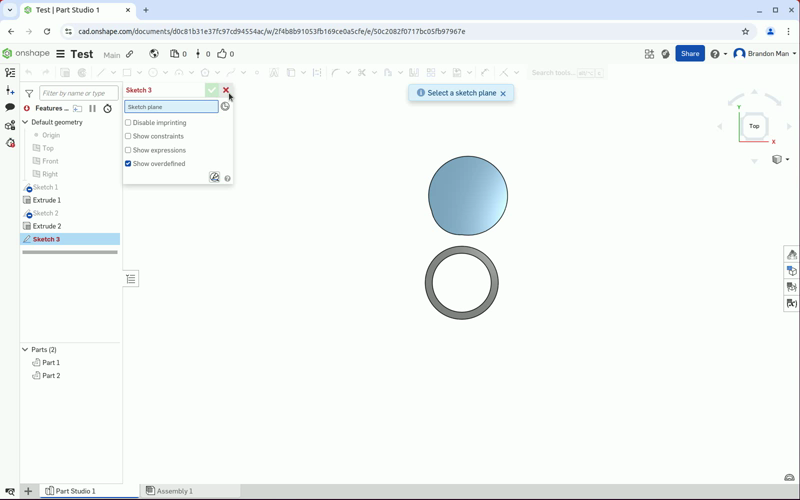
mouse_move(73, 150)
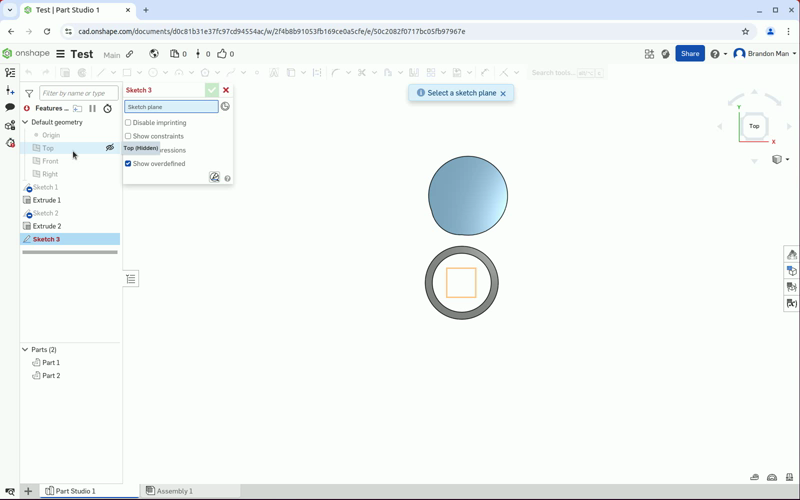
click(73, 150)
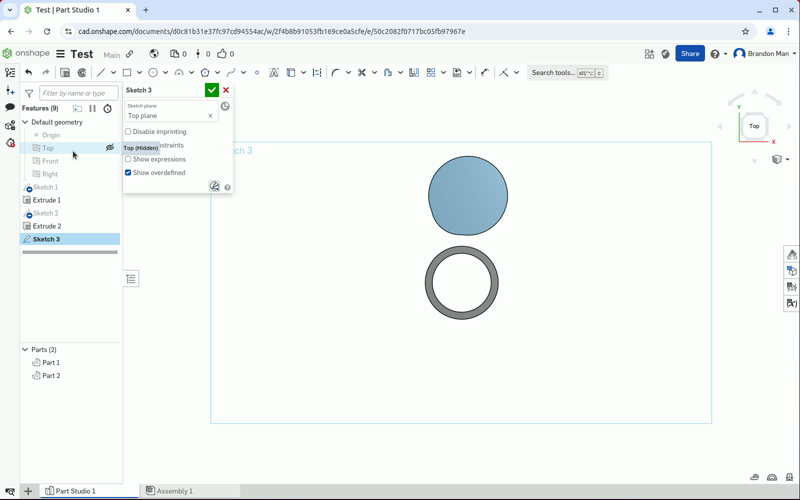
mouse_move(73, 352)
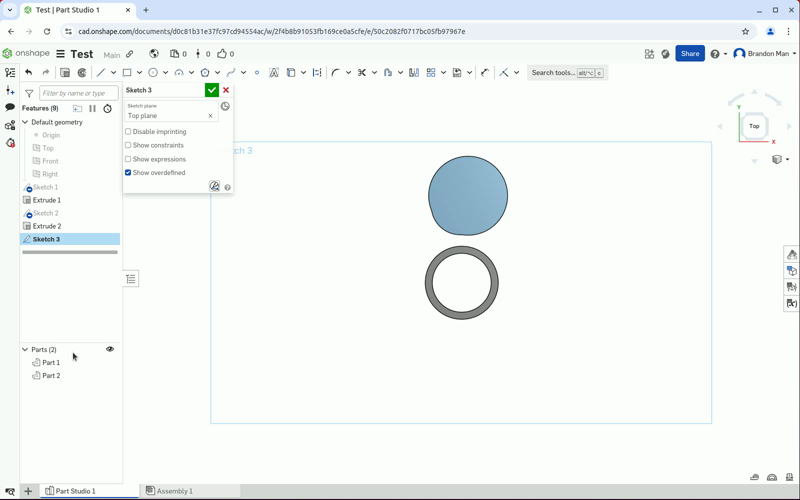
key(y)
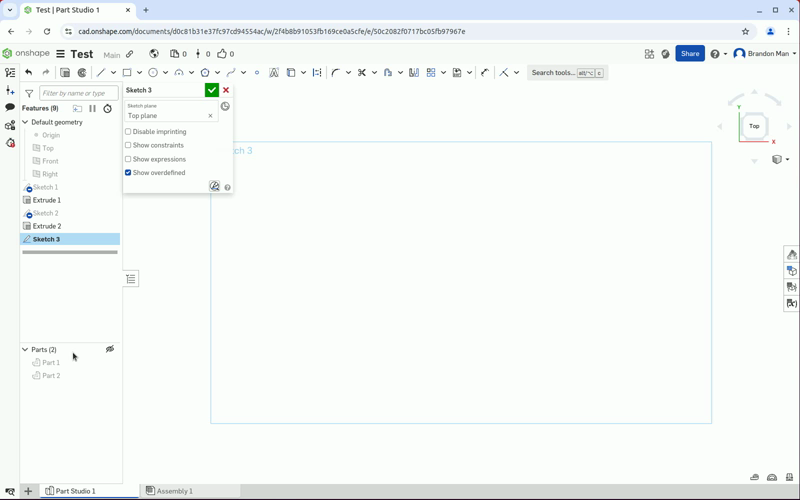
key(c)
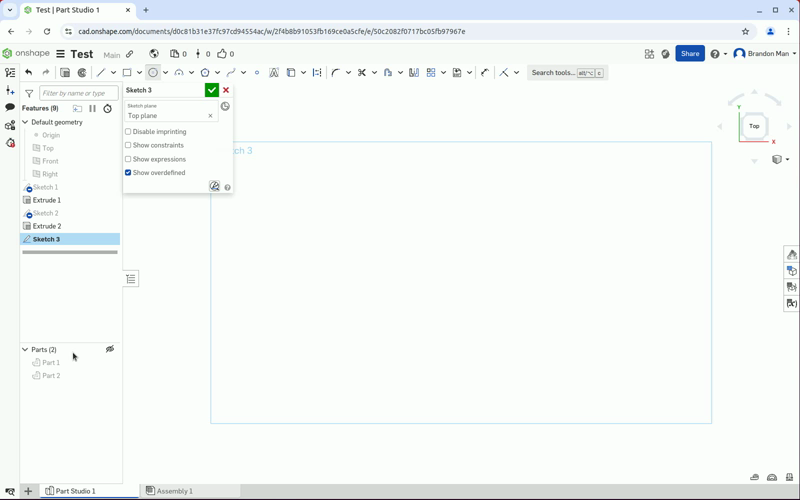
key_down(shift)
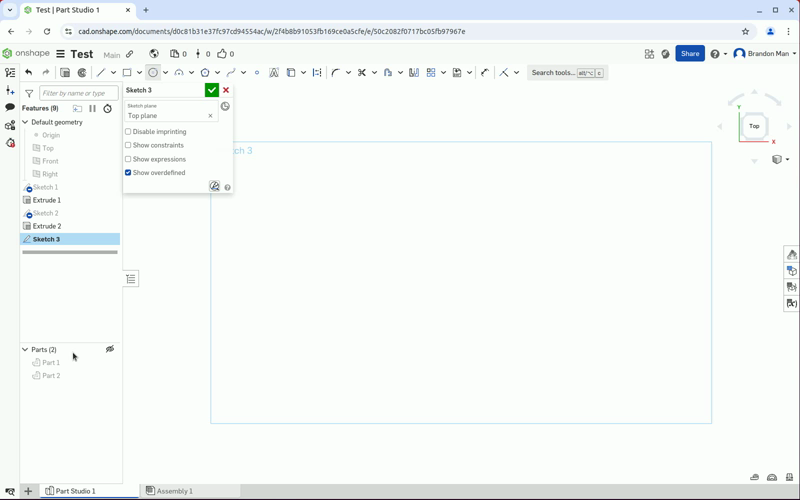
mouse_move(395, 321)
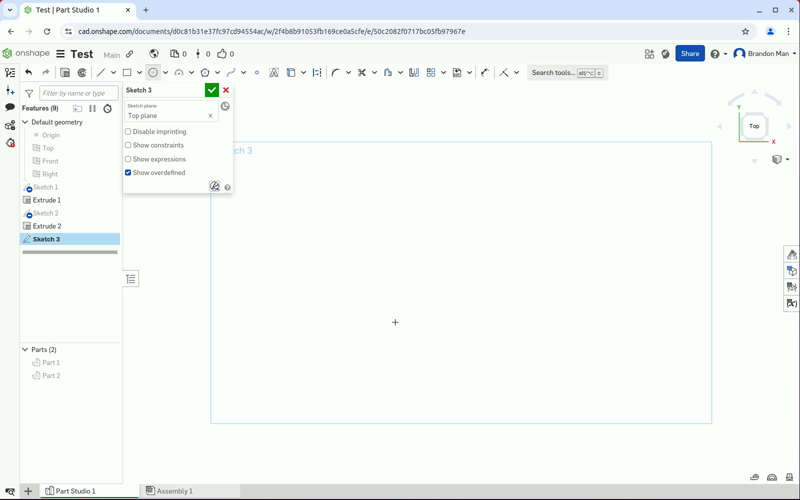
click(395, 321)
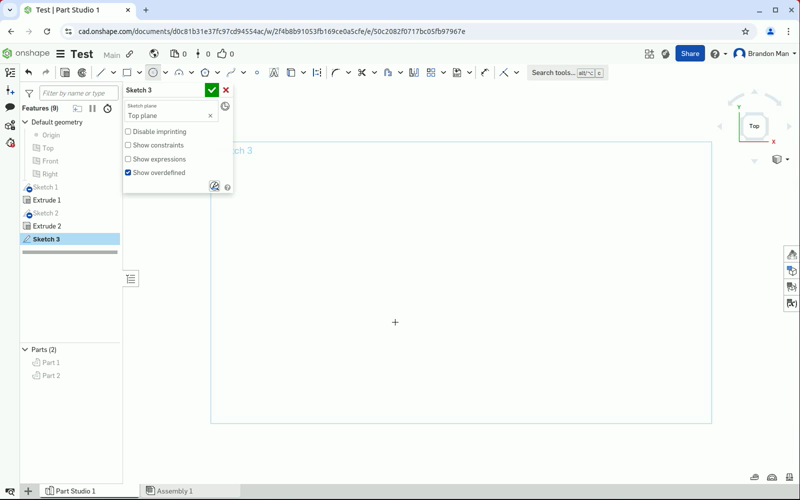
key_up(shift)
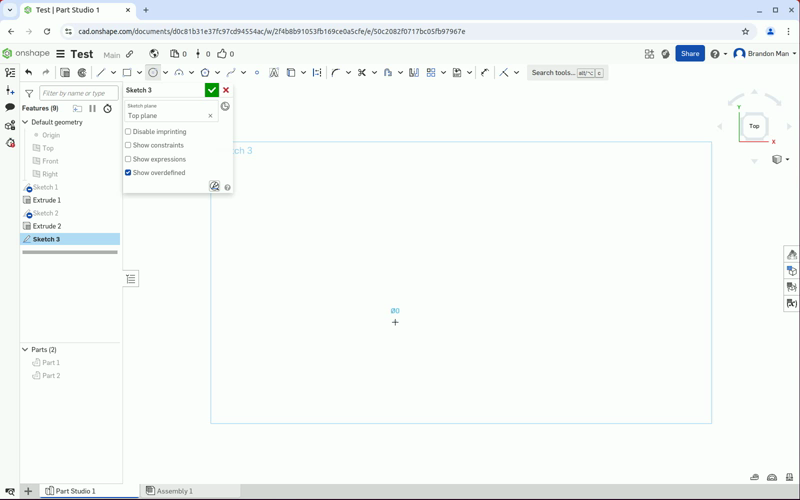
mouse_move(430, 321)
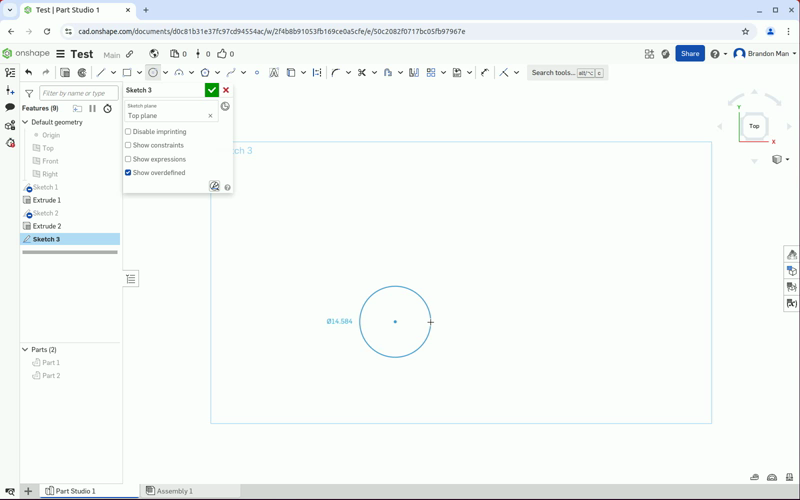
click(430, 321)
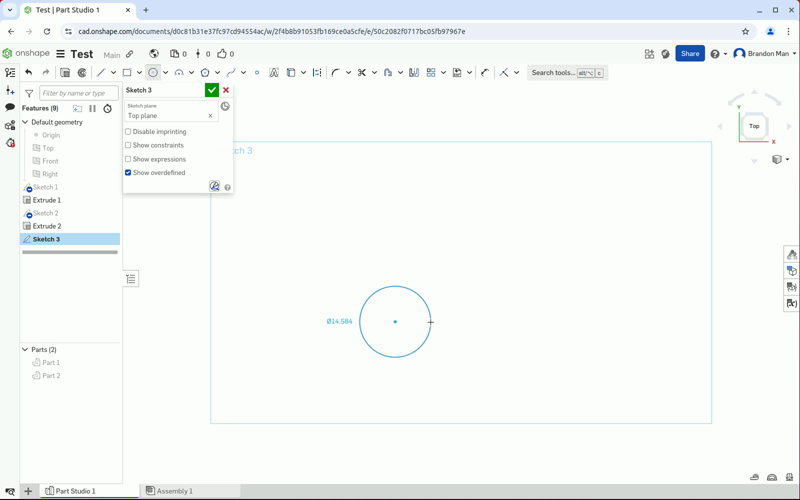
key(esc)
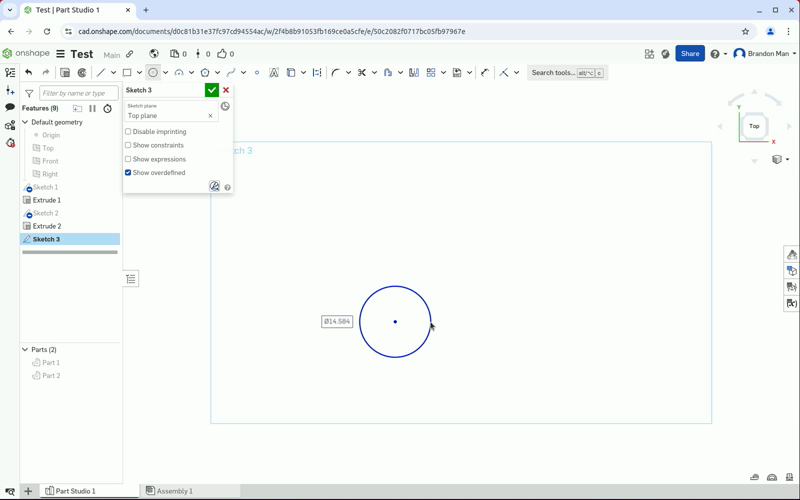
key(c)
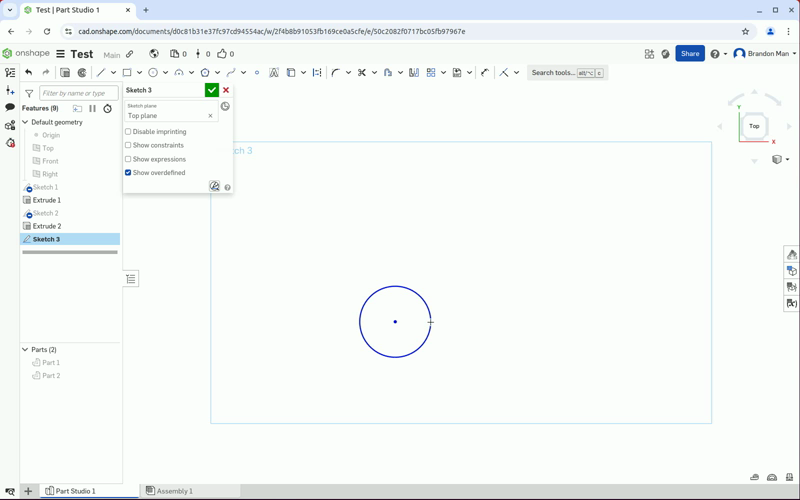
key_down(shift)
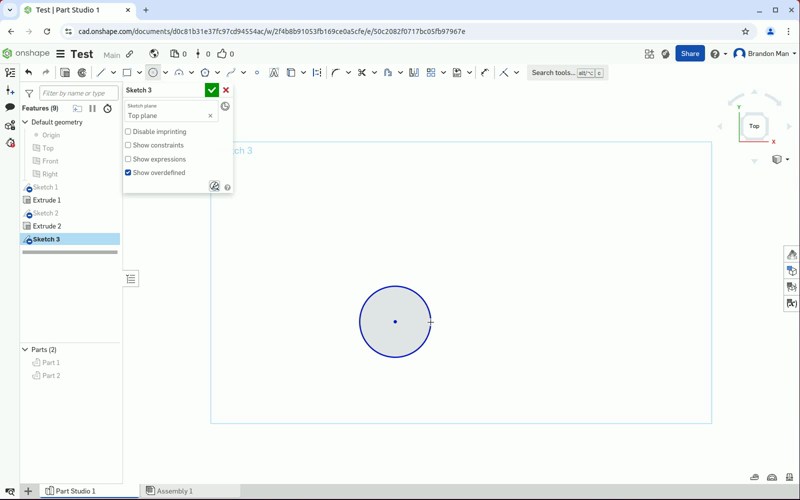
mouse_move(395, 321)
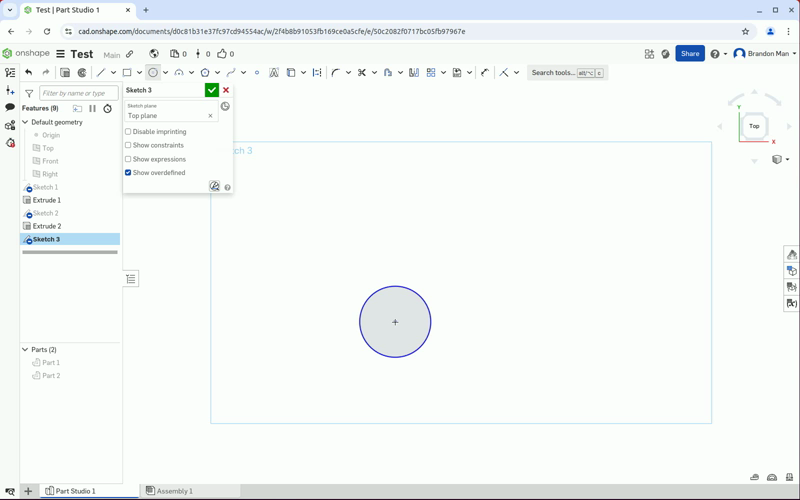
click(395, 321)
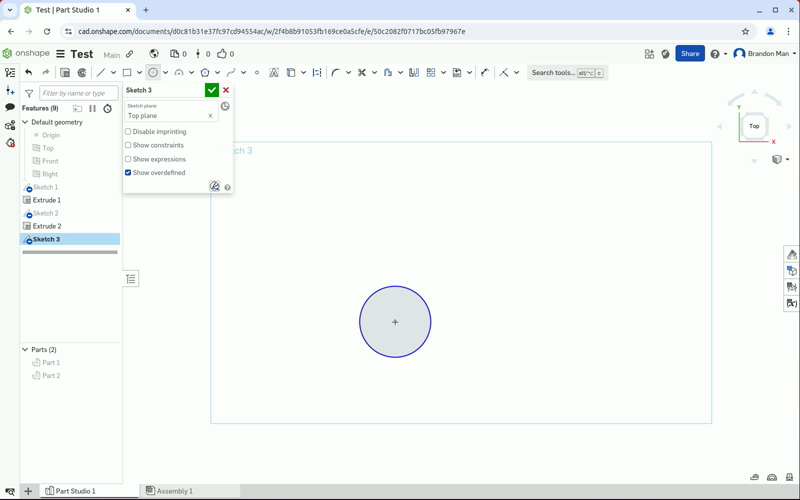
key_up(shift)
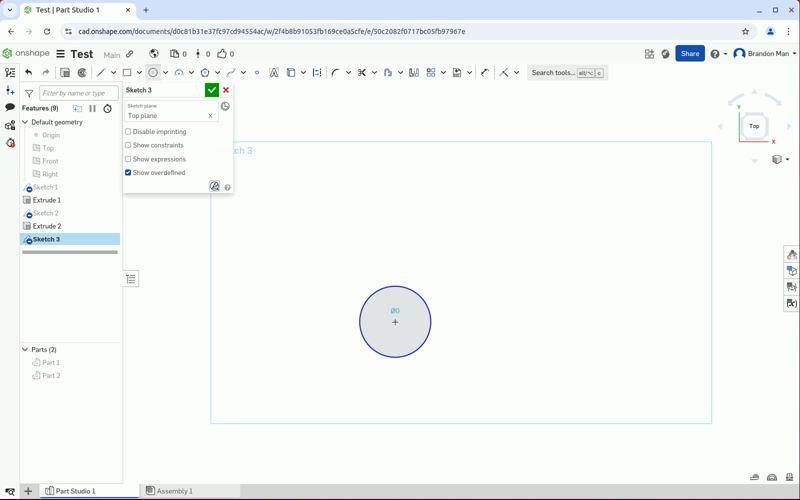
mouse_move(424, 321)
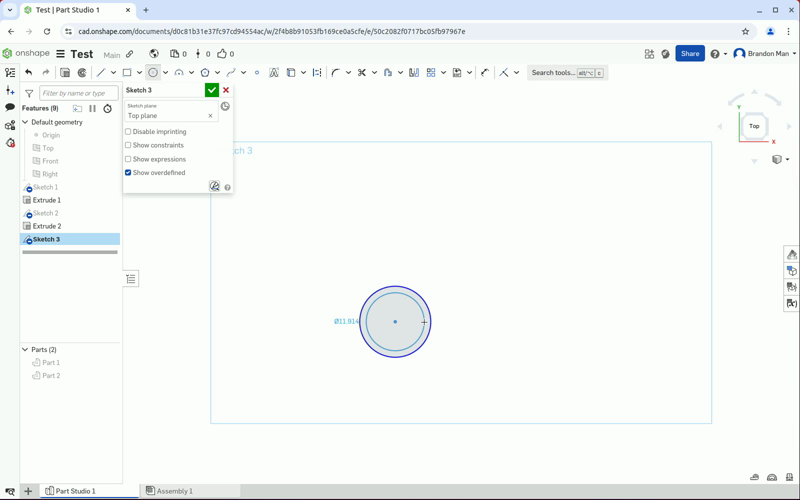
click(424, 321)
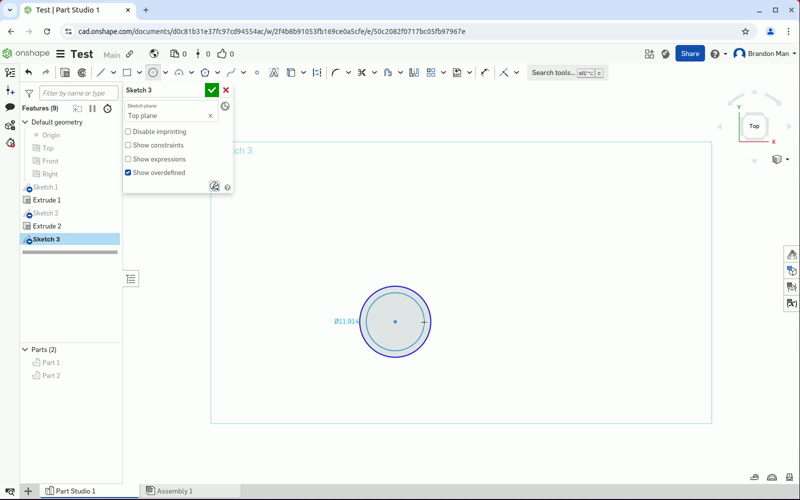
key(esc)
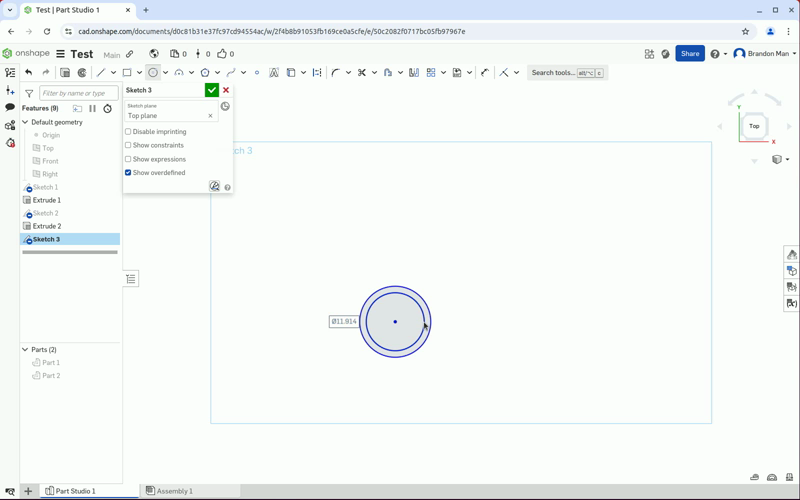
mouse_move(413, 292)
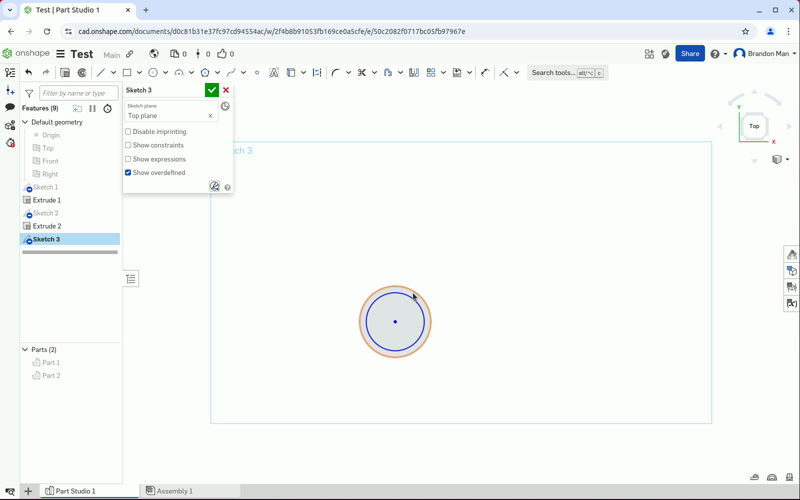
scroll(6)
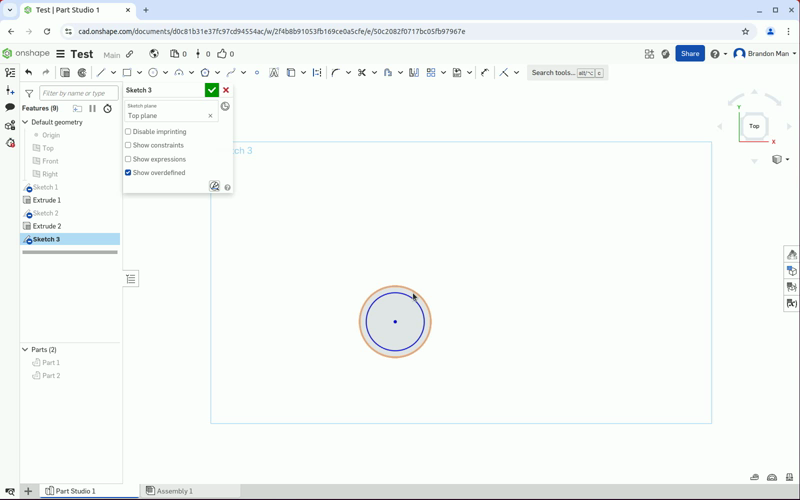
scroll(6)
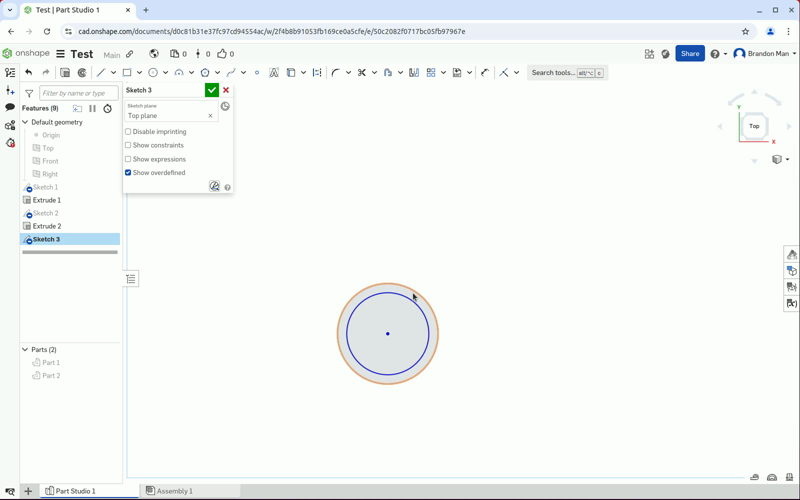
scroll(6)
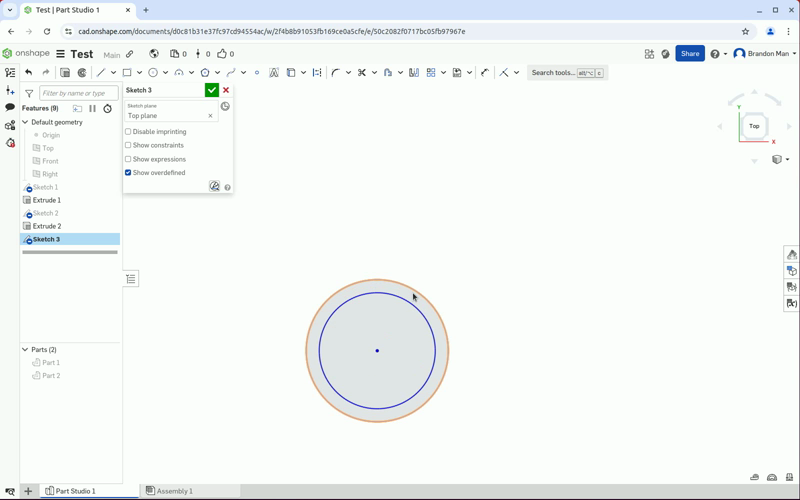
scroll(6)
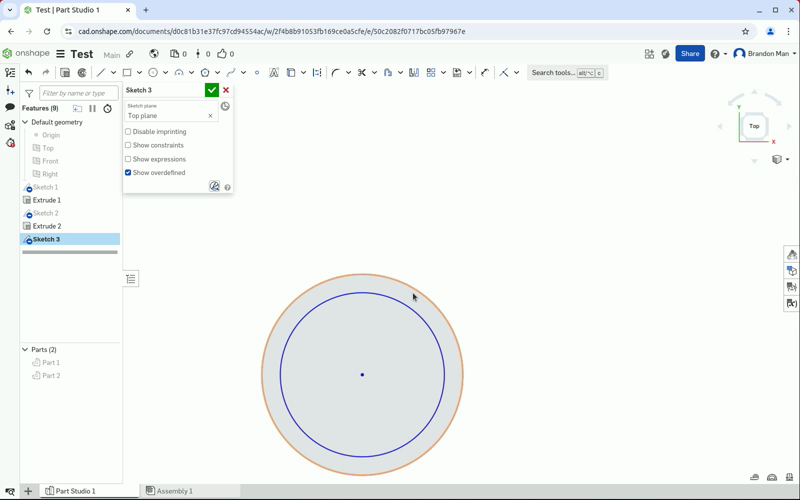
scroll(6)
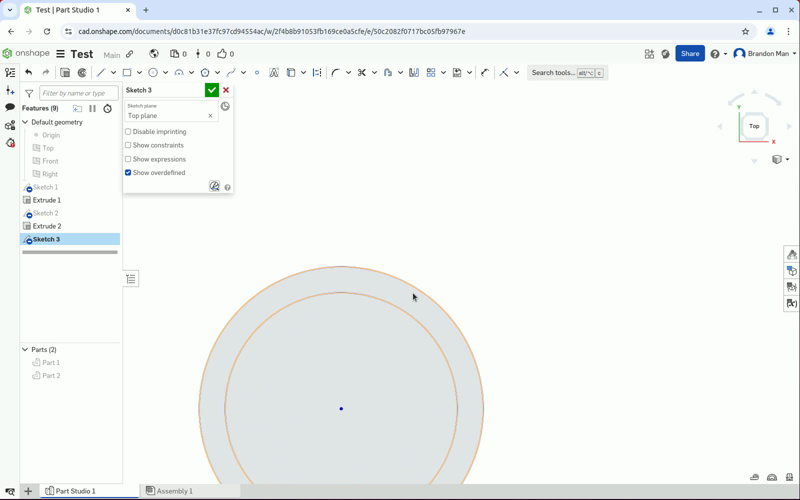
scroll(6)
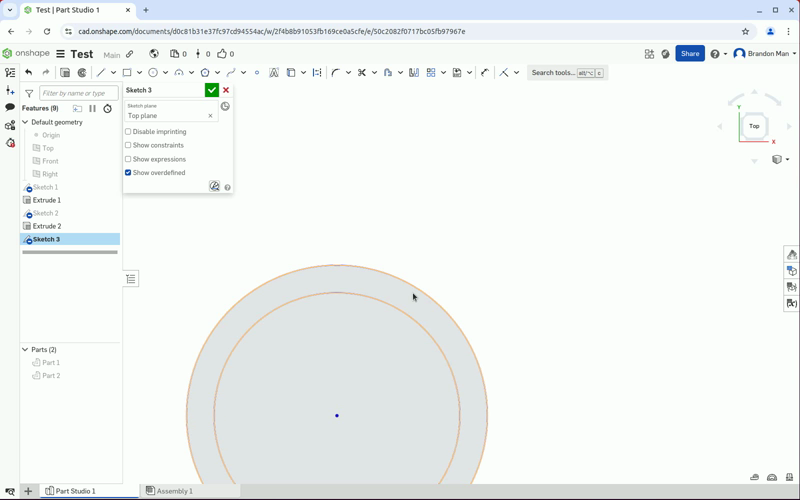
scroll(6)
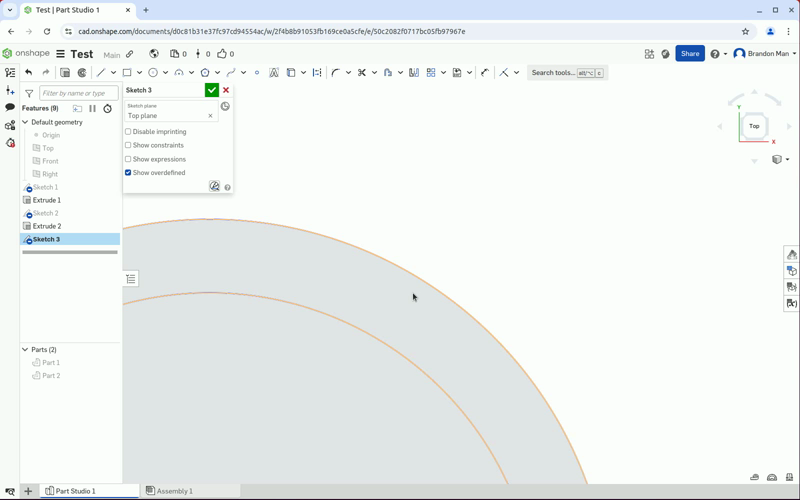
click(413, 292)
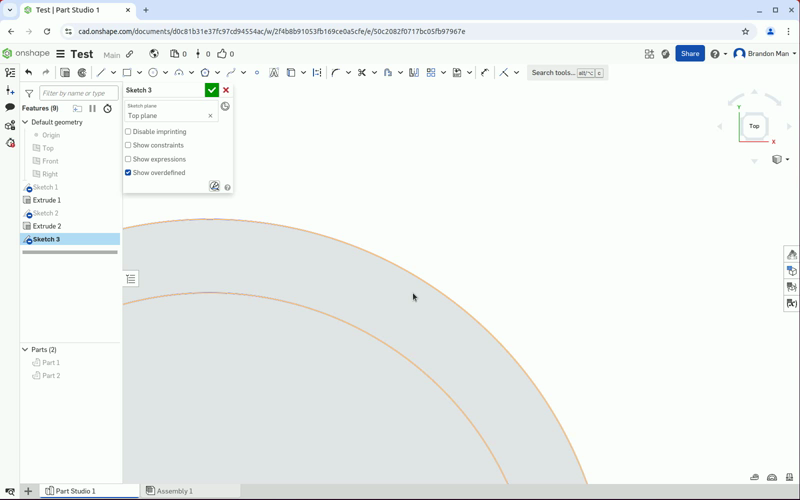
scroll(-6)
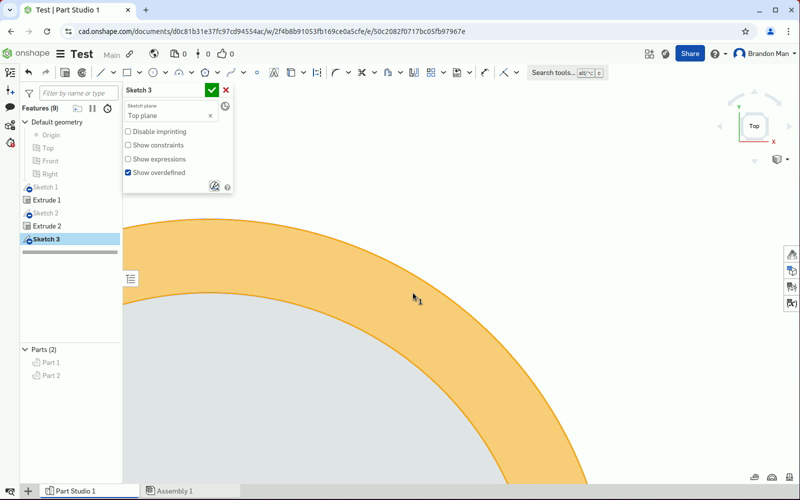
scroll(-6)
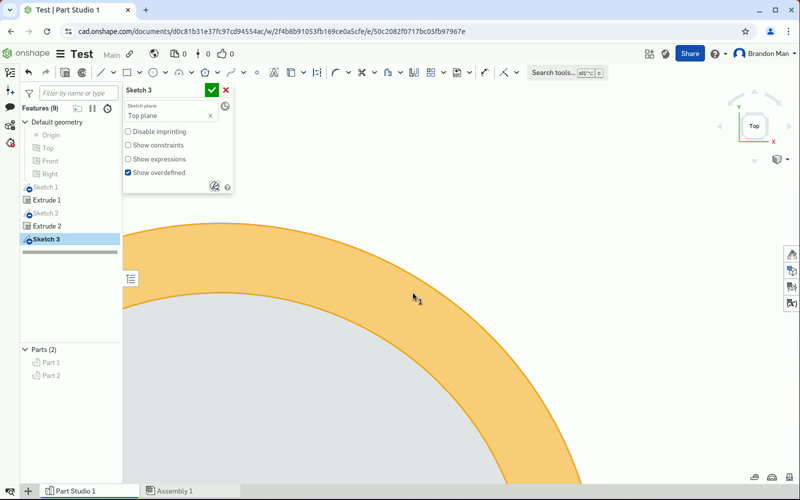
scroll(-6)
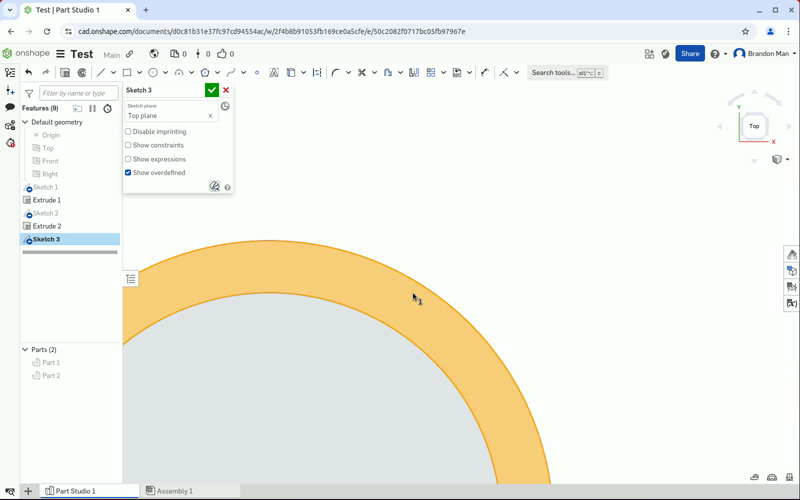
scroll(-6)
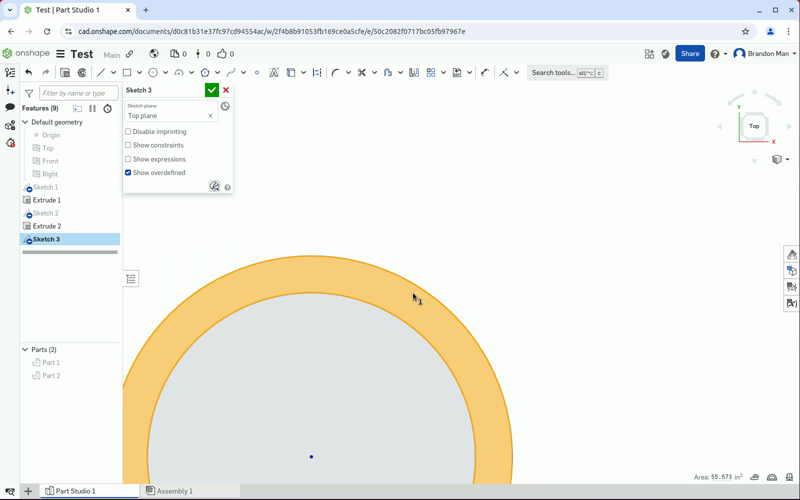
scroll(-6)
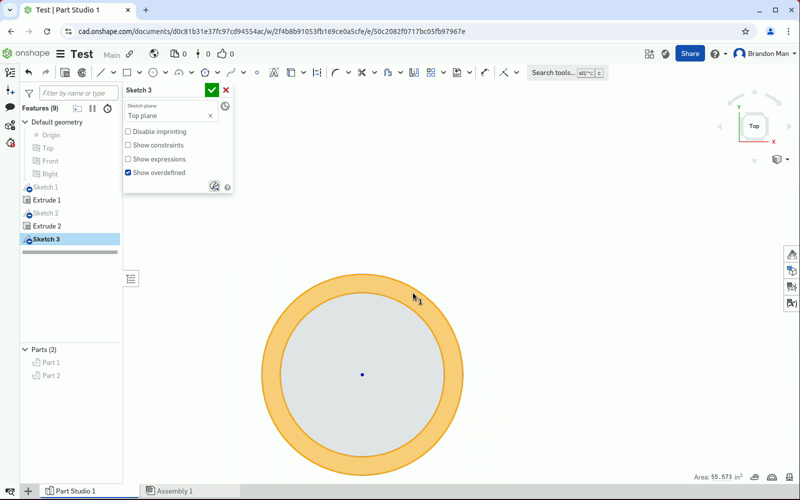
scroll(-6)
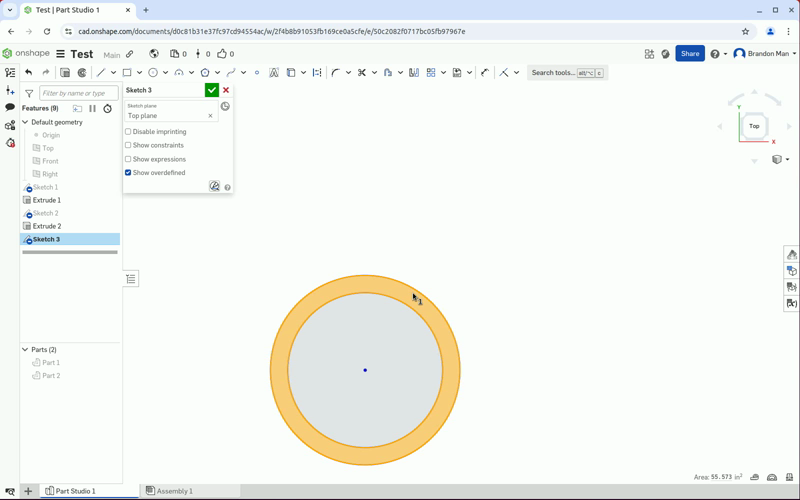
scroll(-6)
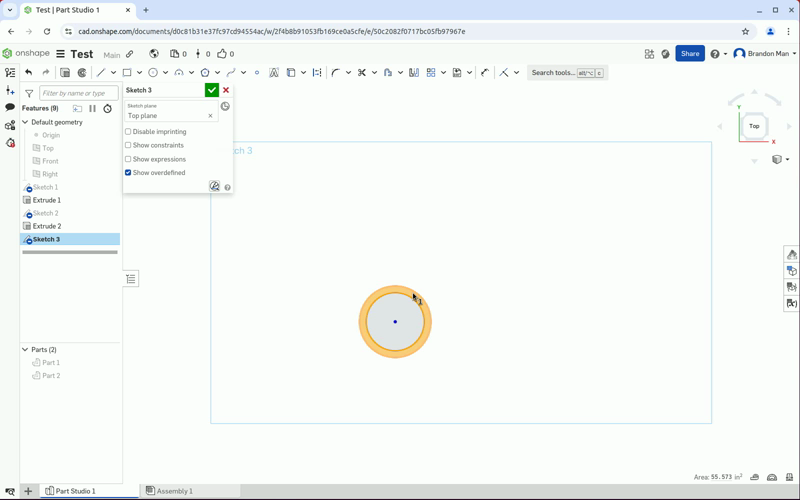
mouse_move(73, 352)
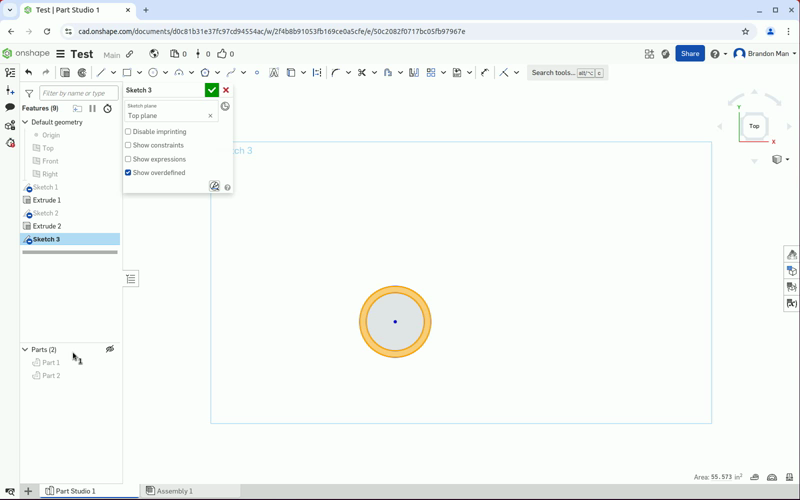
key(shift+y)
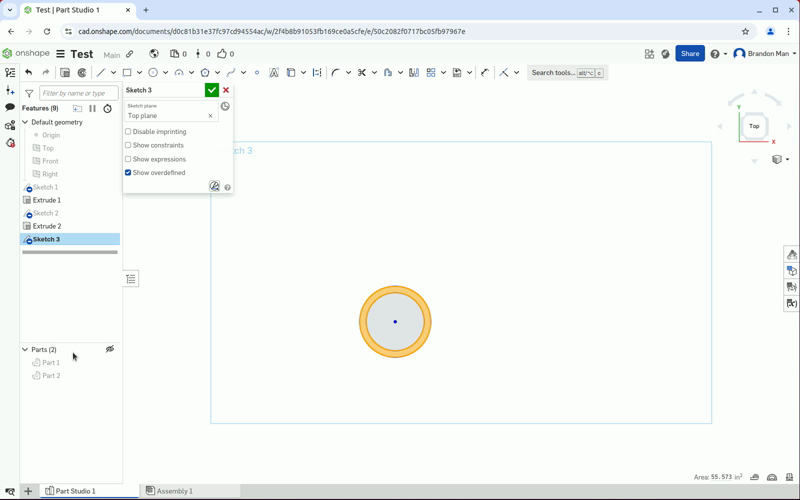
key(shift+e)
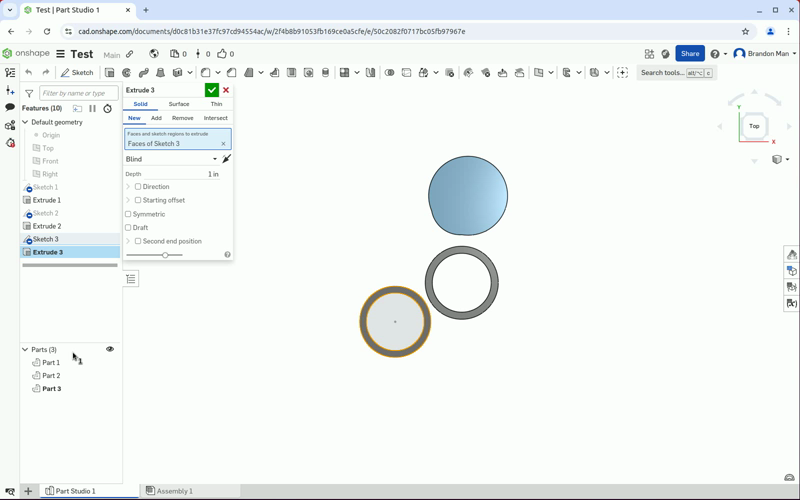
mouse_move(143, 106)
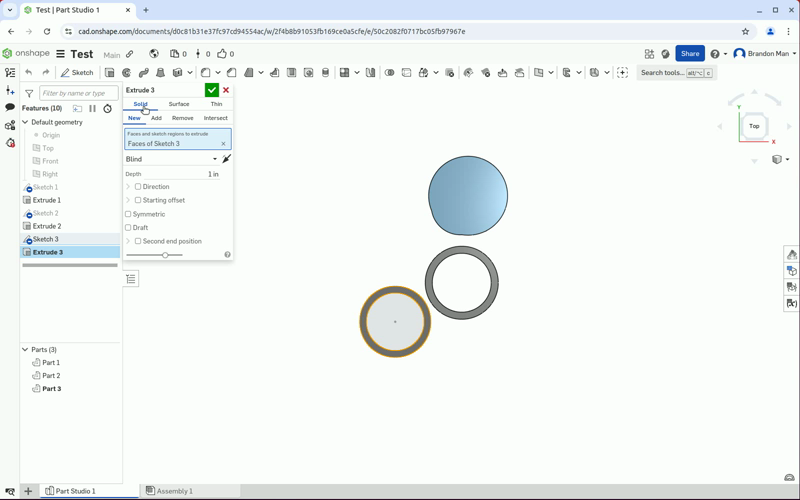
click(143, 106)
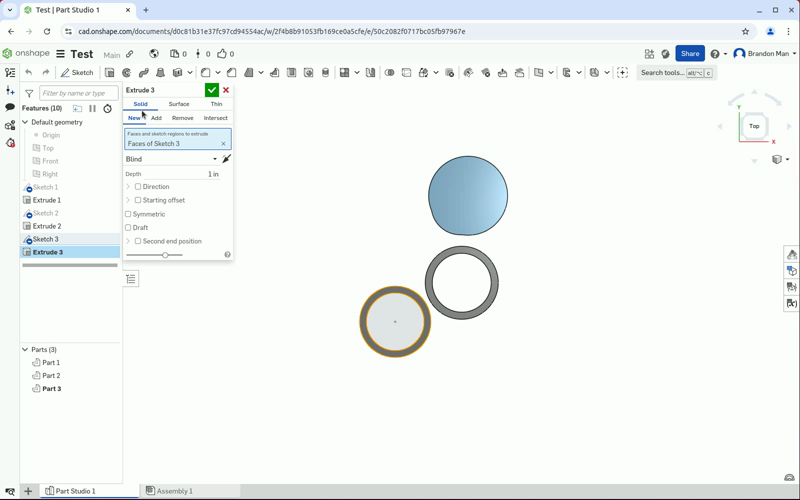
mouse_move(137, 120)
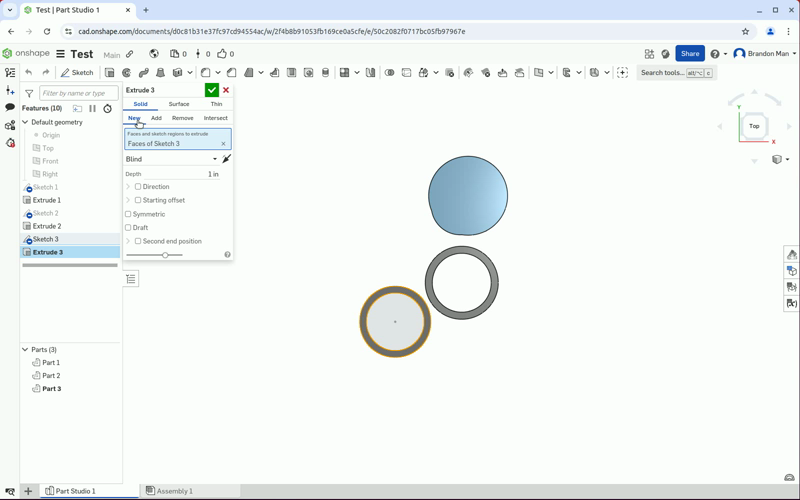
click(137, 120)
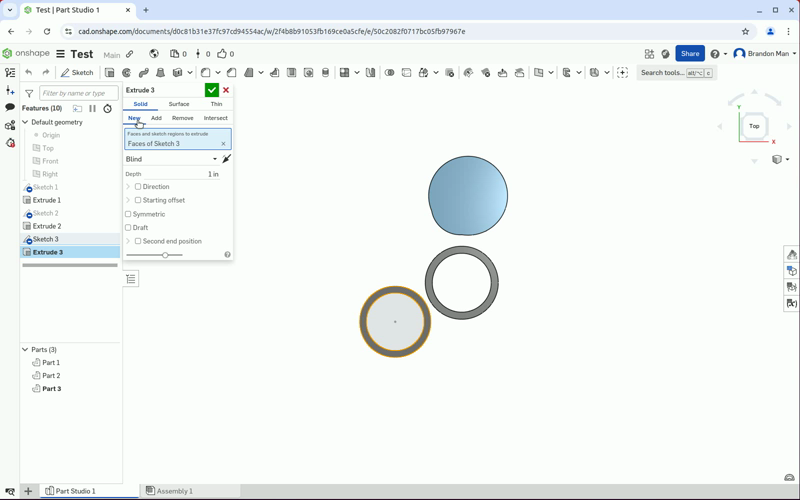
key(tab, 4)
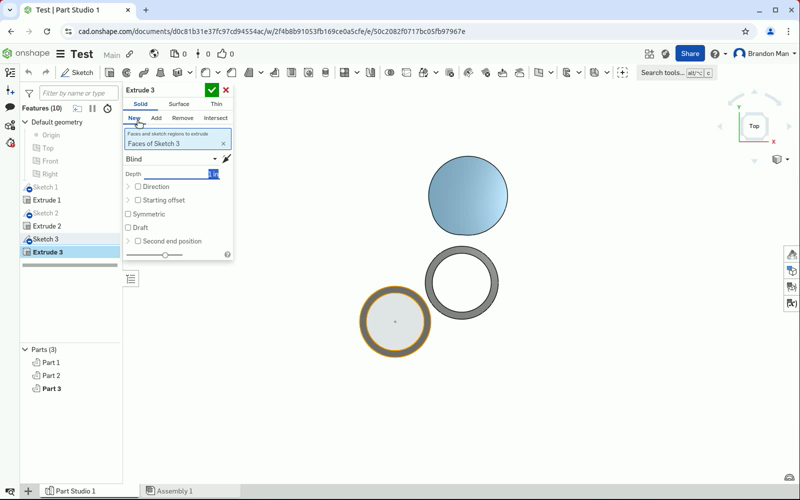
text(3.851)
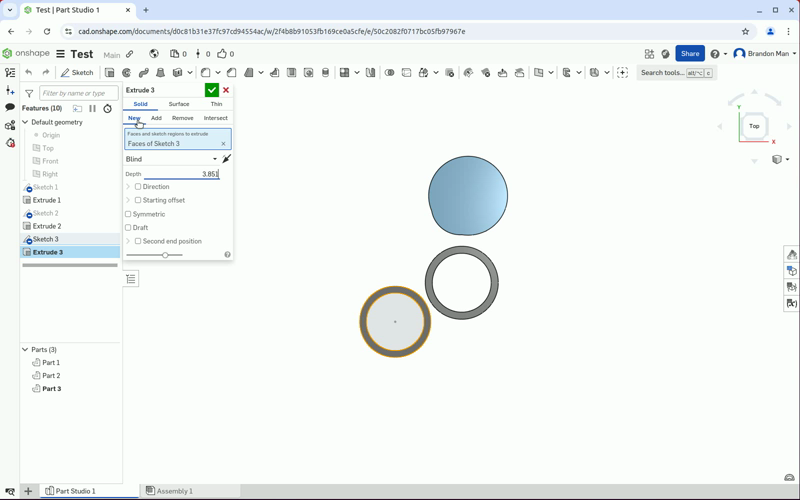
key(enter)
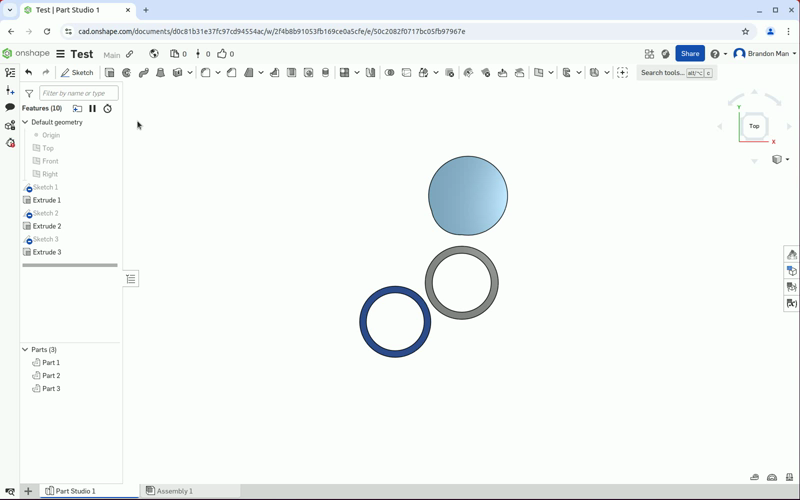
key(shift+h)
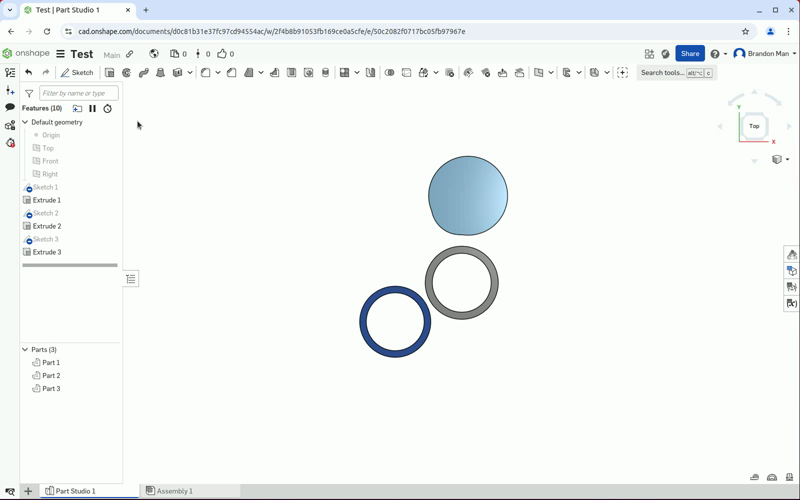
key(shift+h)
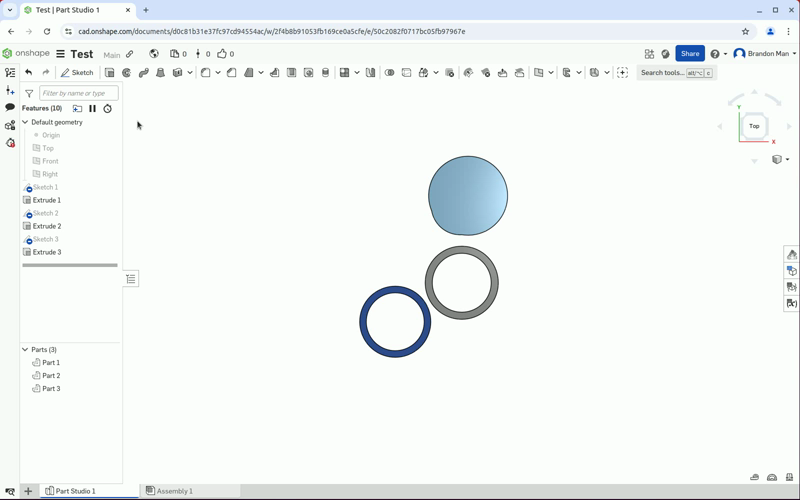
mouse_move(73, 189)
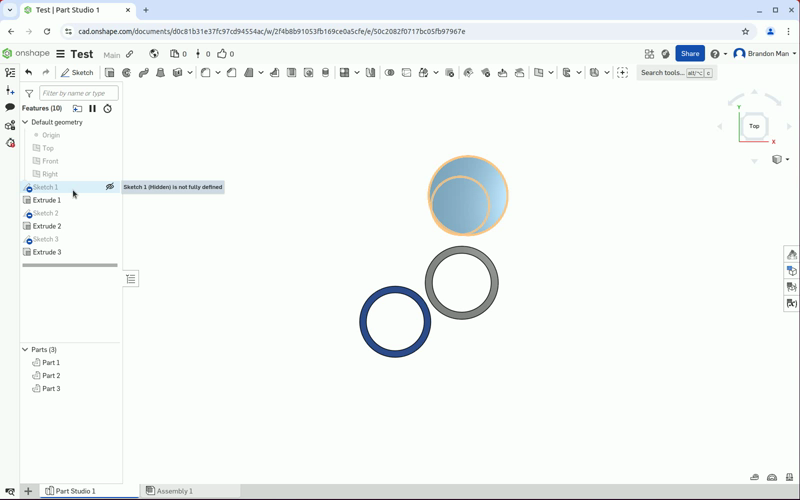
click(73, 189)
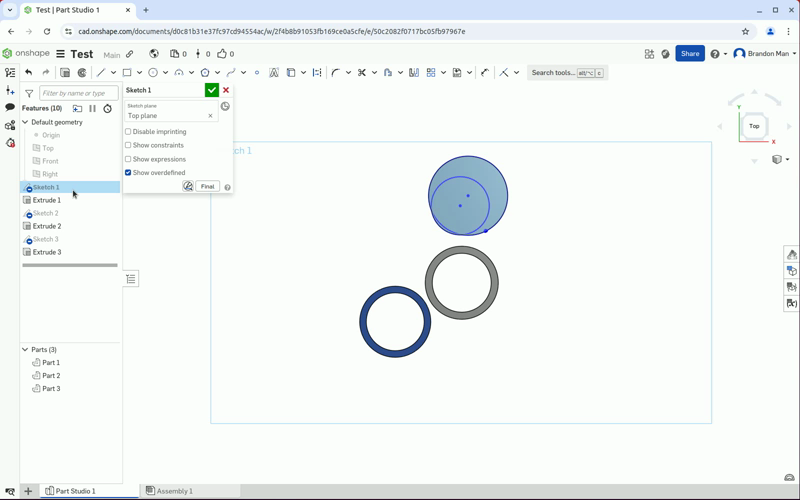
mouse_move(229, 92)
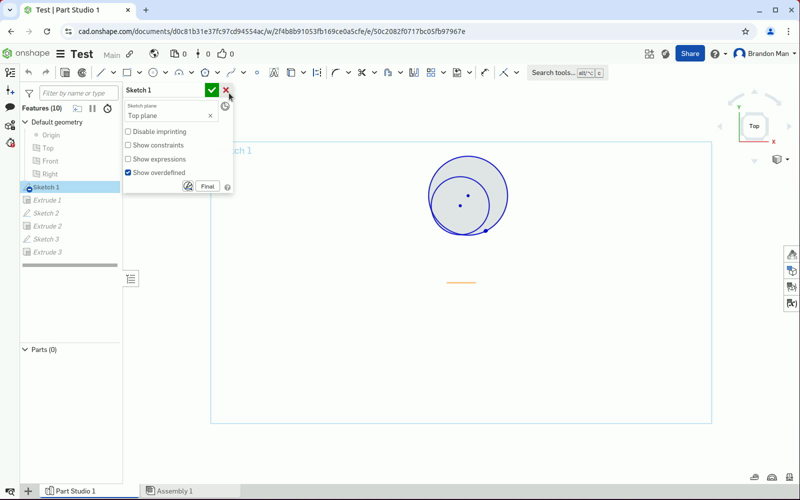
click(229, 92)
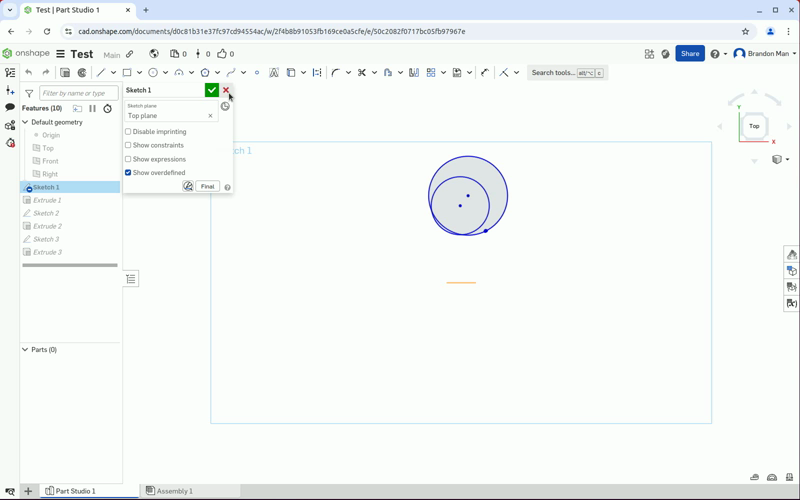
key(shift+s)
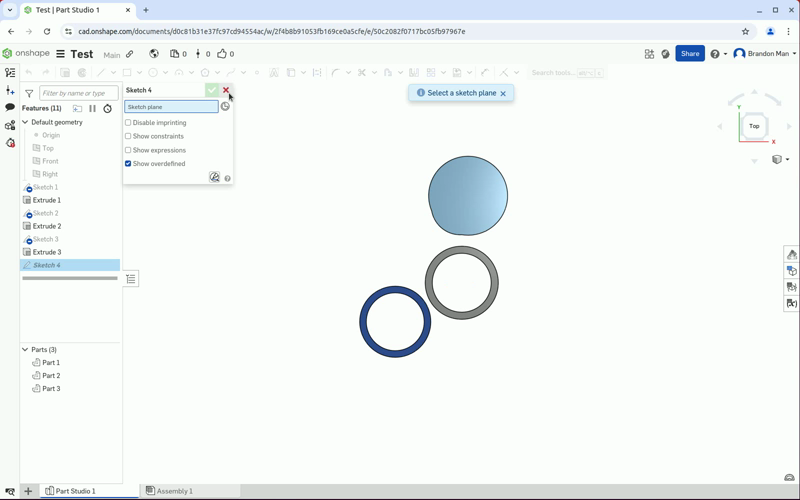
mouse_move(73, 150)
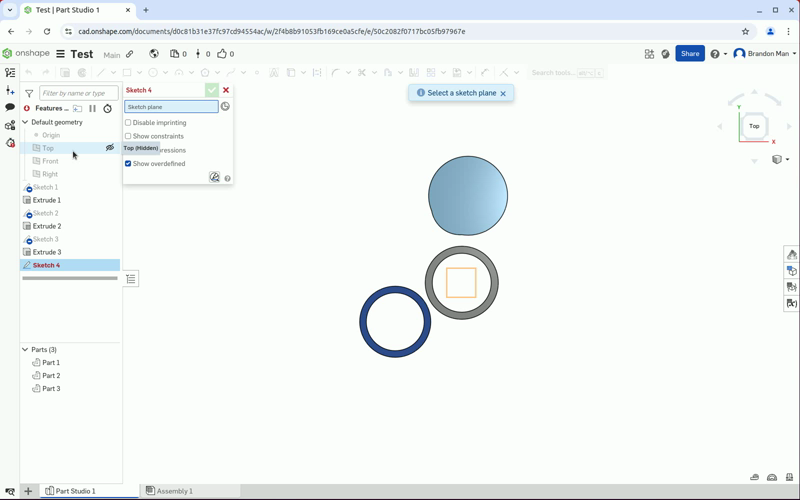
click(73, 150)
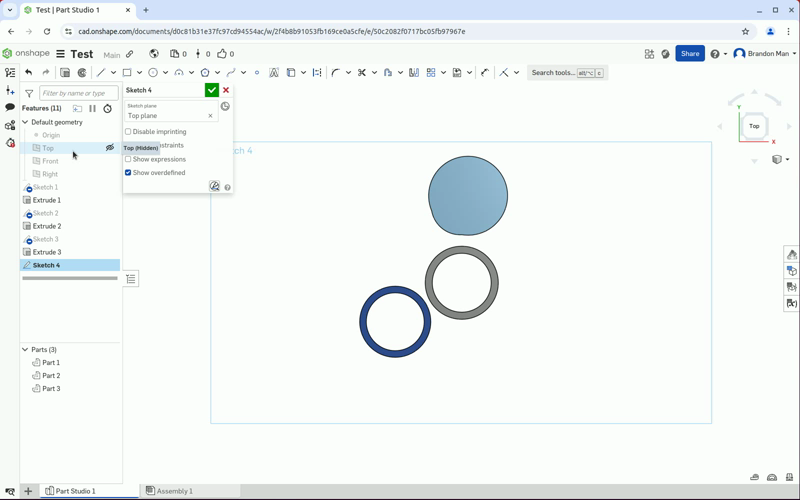
mouse_move(73, 352)
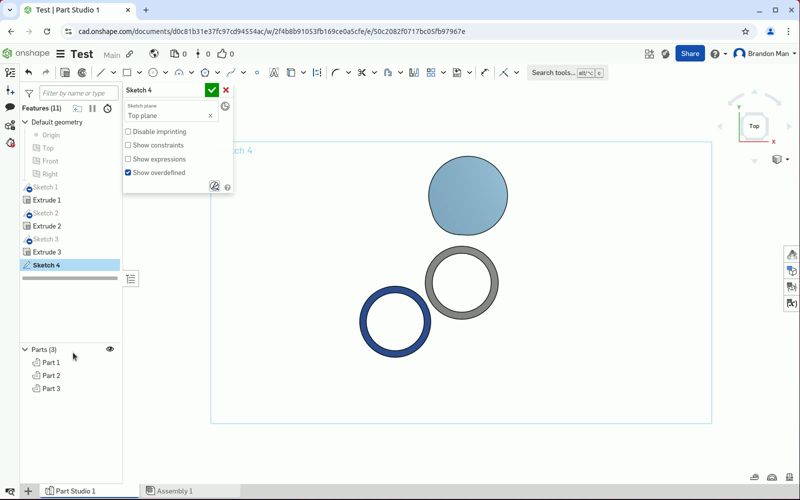
key(y)
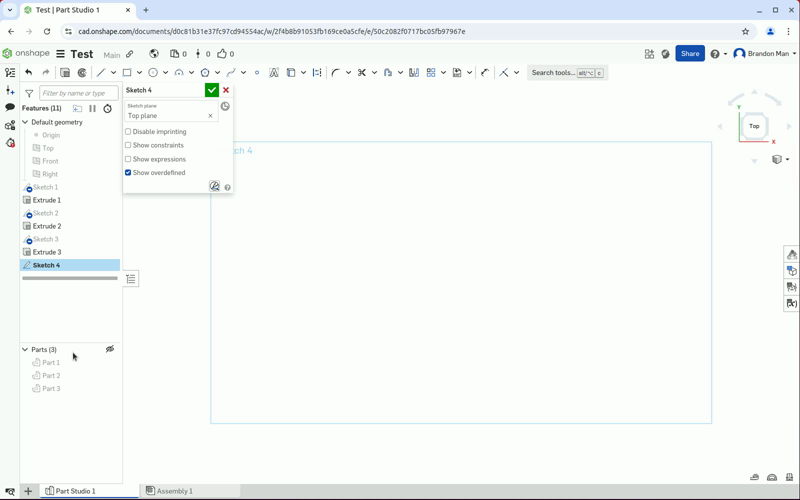
key(c)
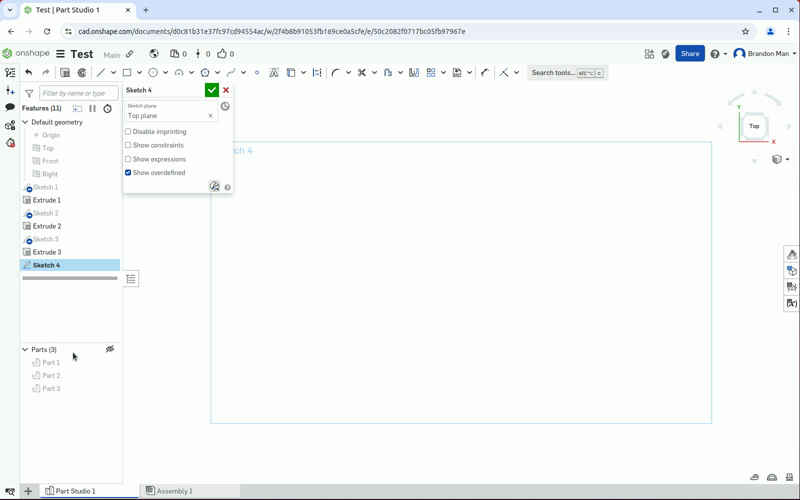
key_down(shift)
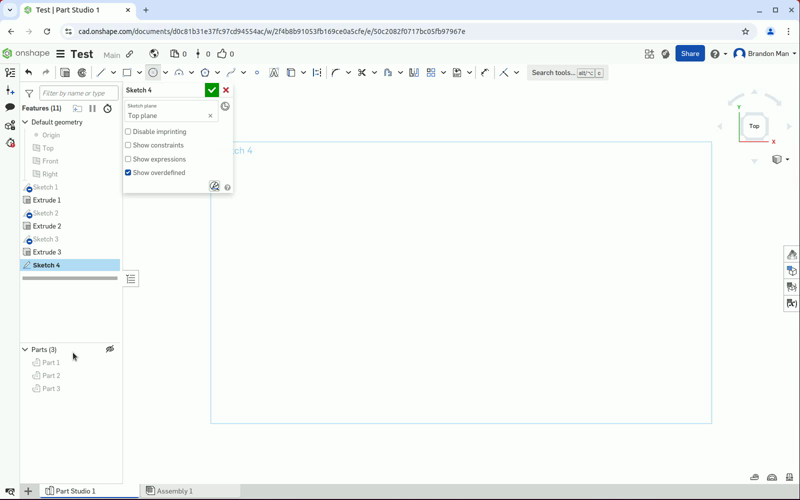
mouse_move(527, 321)
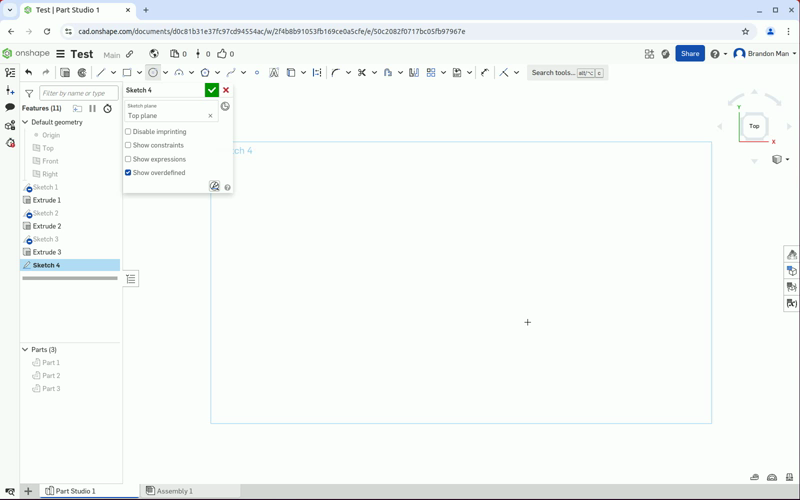
click(527, 321)
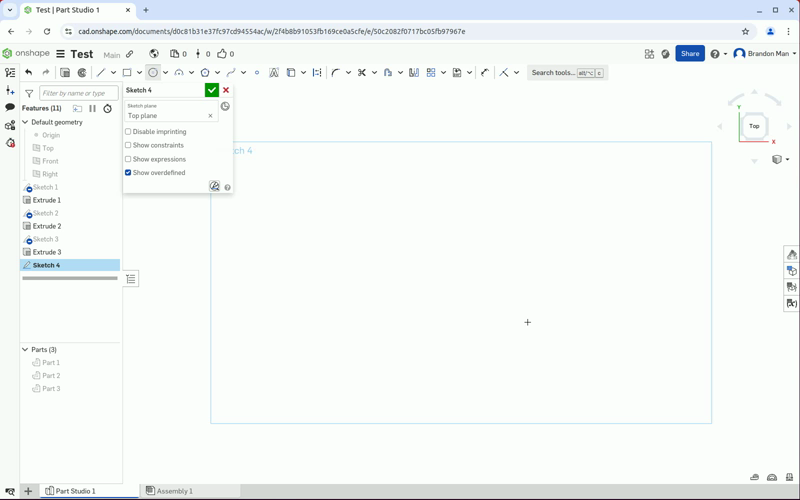
key_up(shift)
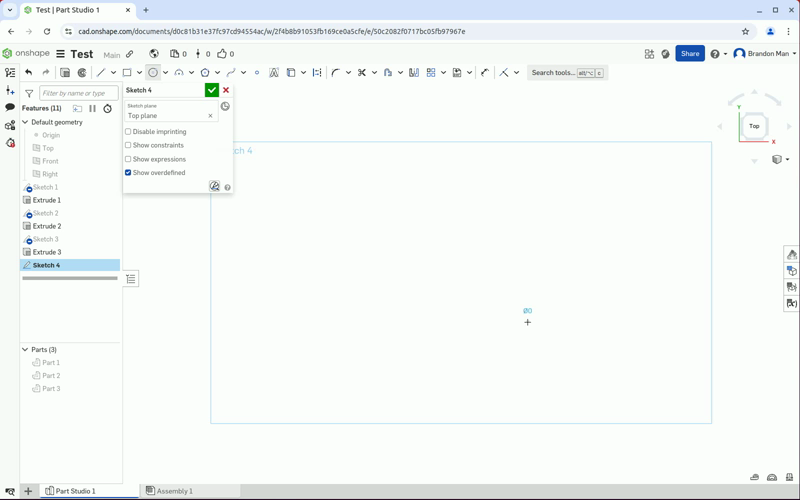
mouse_move(563, 321)
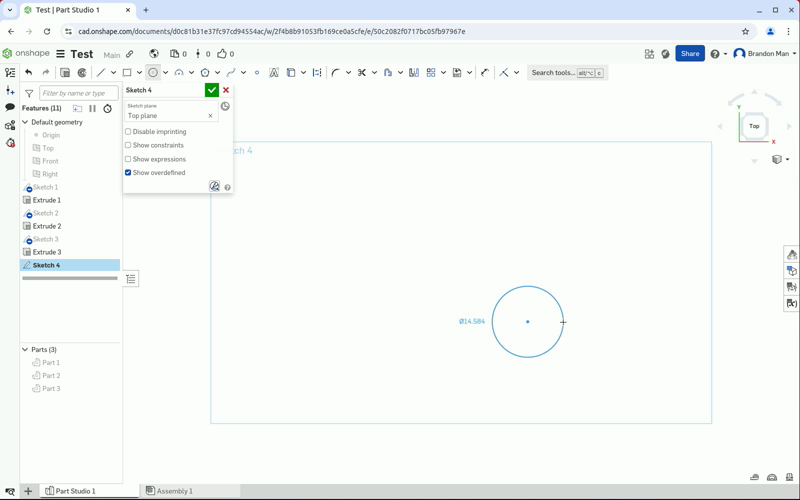
click(563, 321)
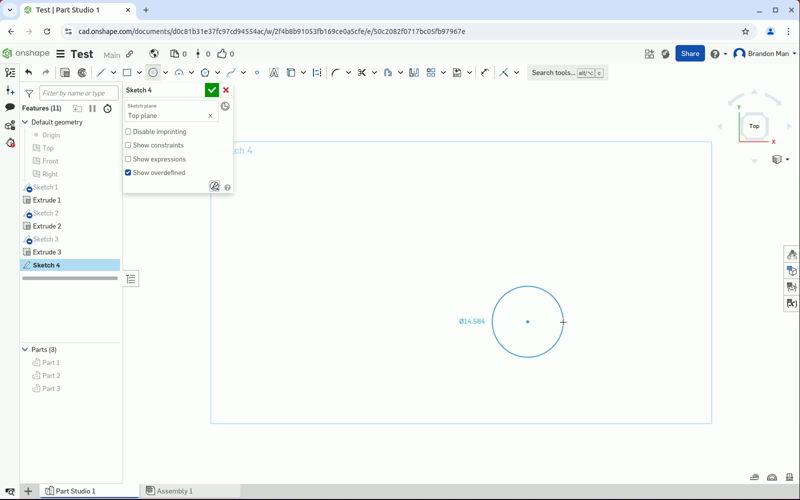
key(esc)
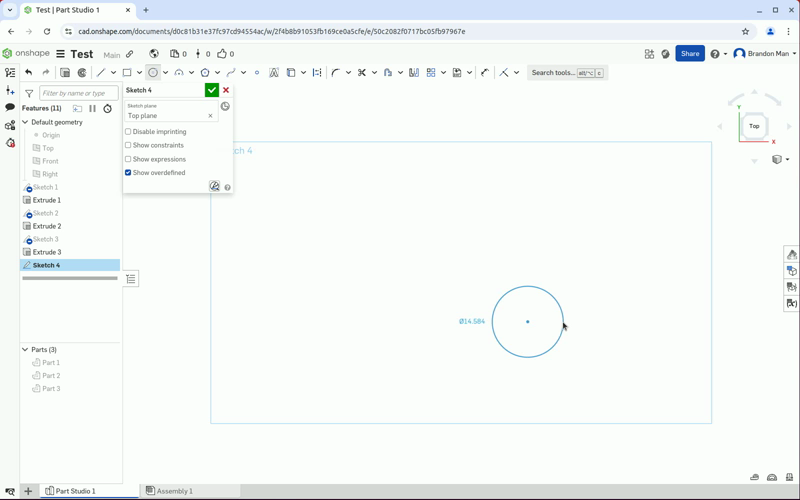
key(c)
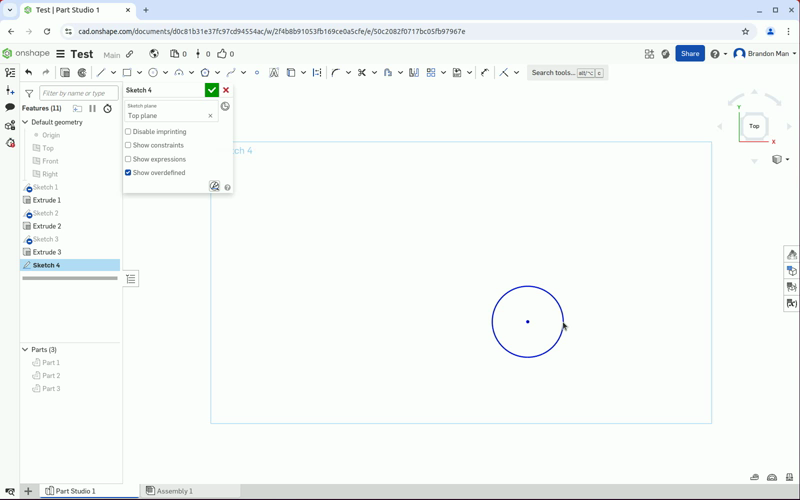
key_down(shift)
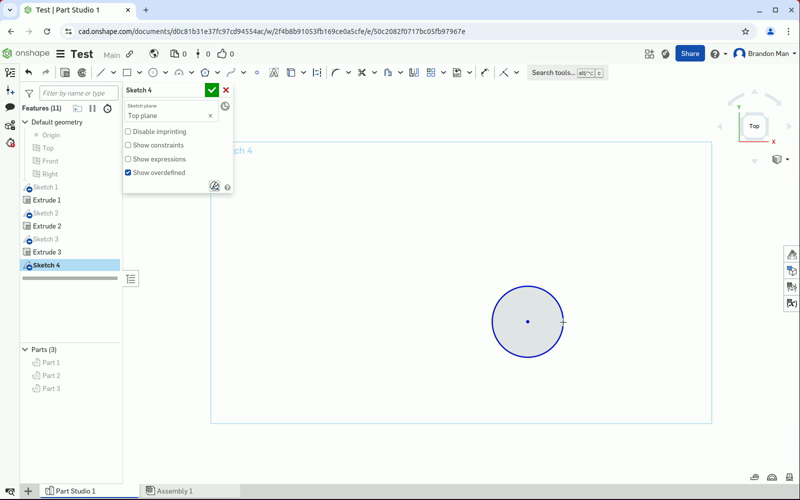
mouse_move(527, 321)
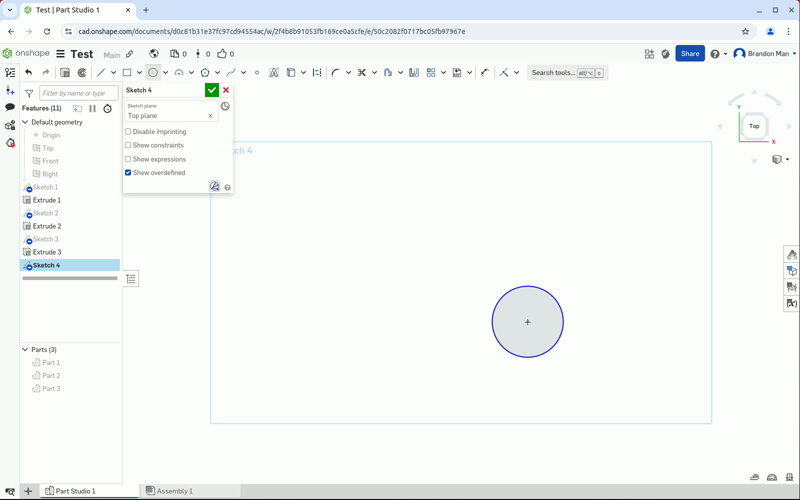
click(527, 321)
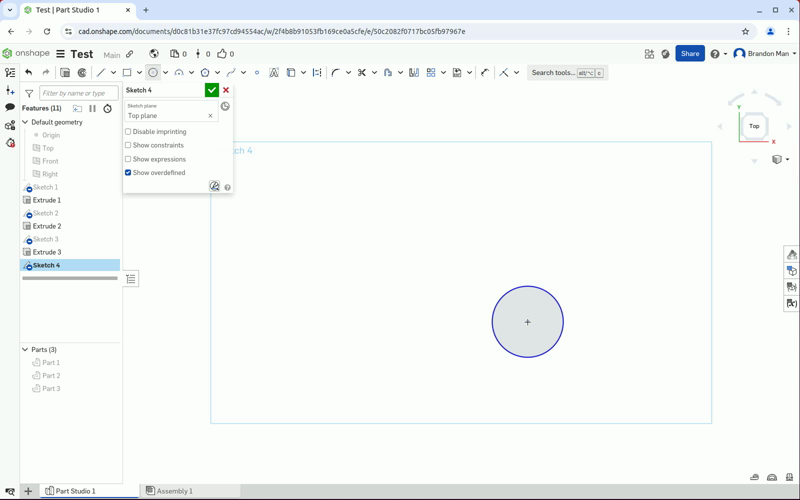
key_up(shift)
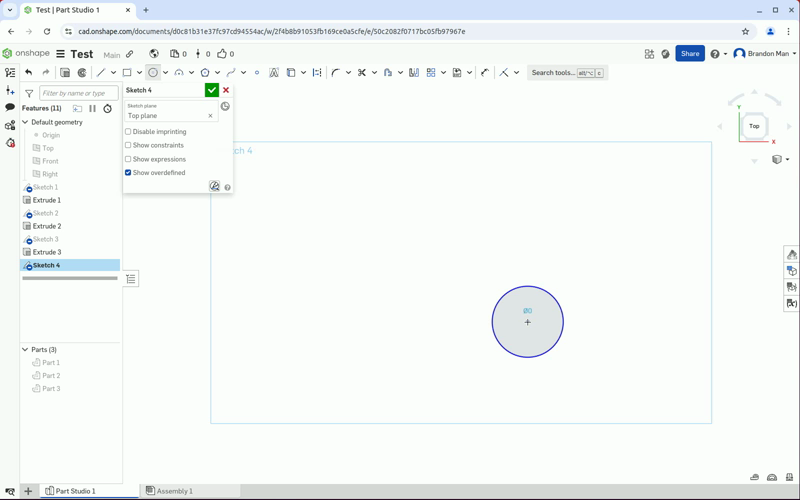
mouse_move(557, 321)
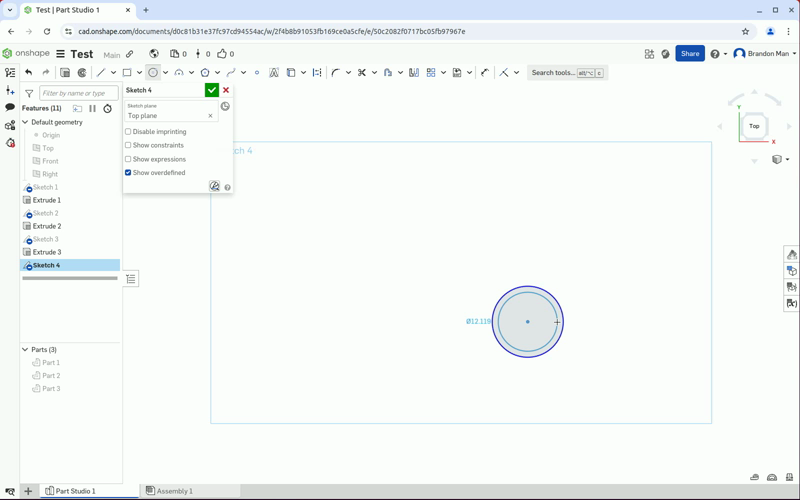
click(557, 321)
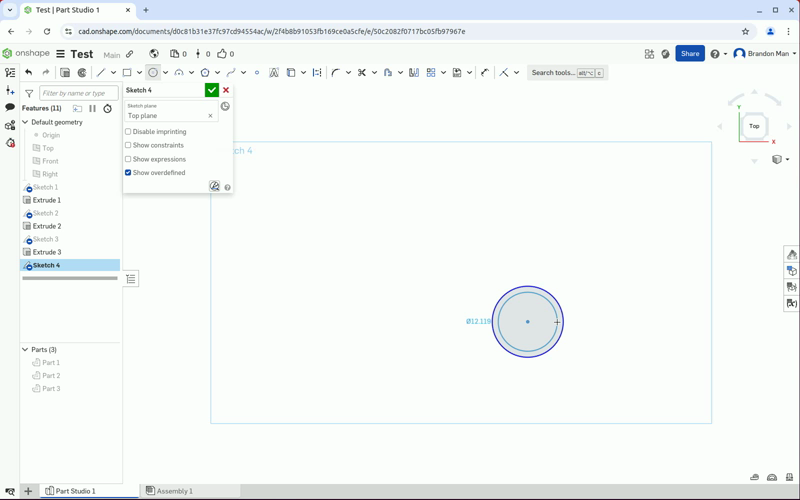
key(esc)
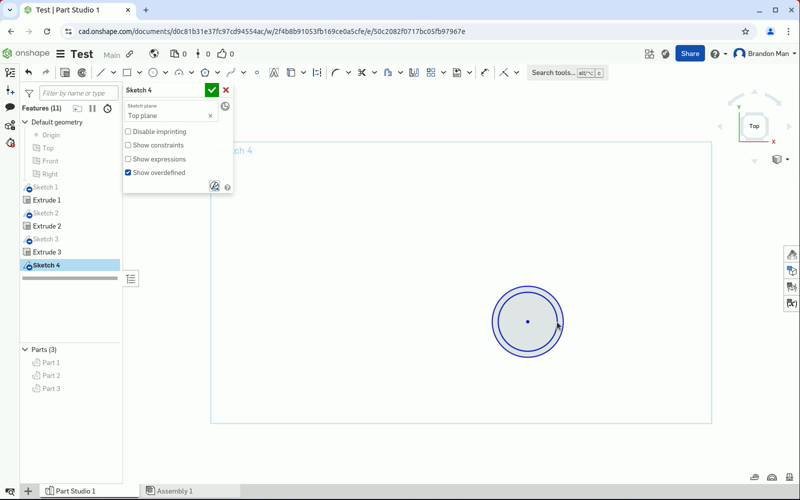
mouse_move(560, 327)
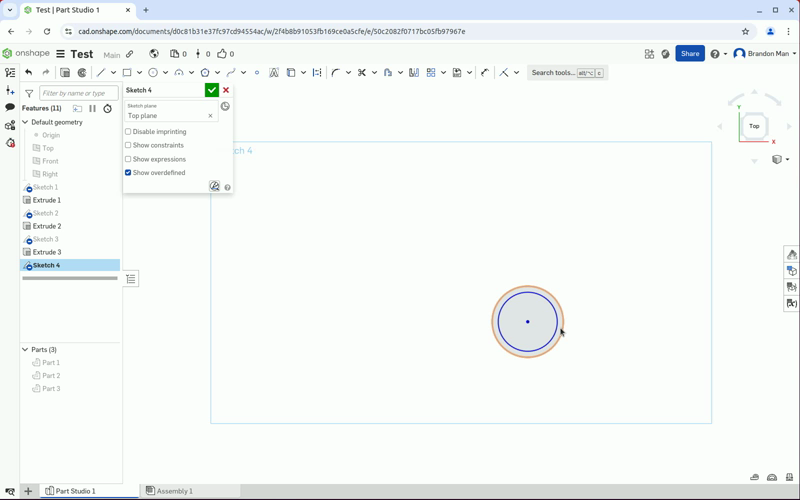
scroll(6)
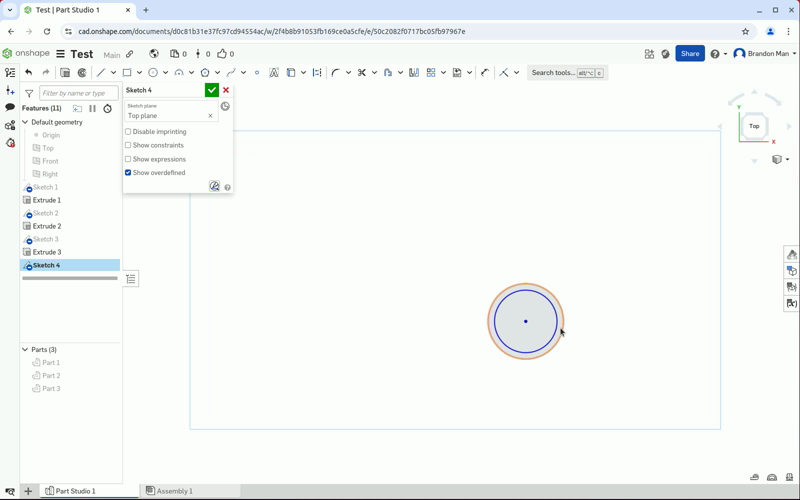
scroll(6)
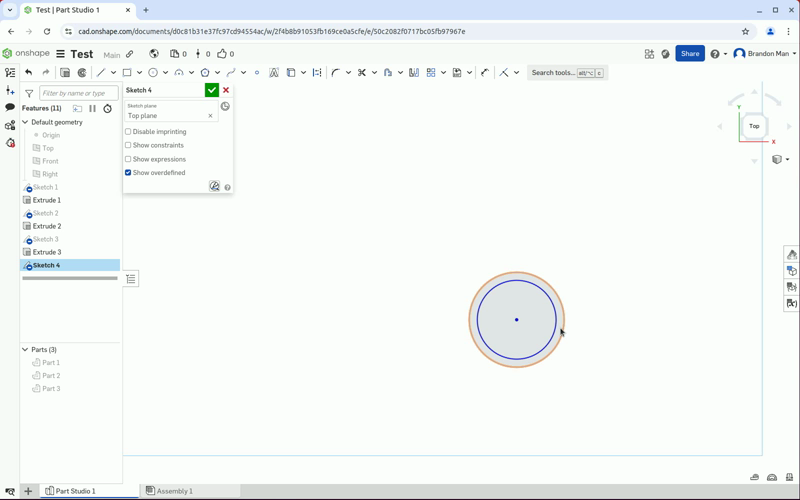
scroll(6)
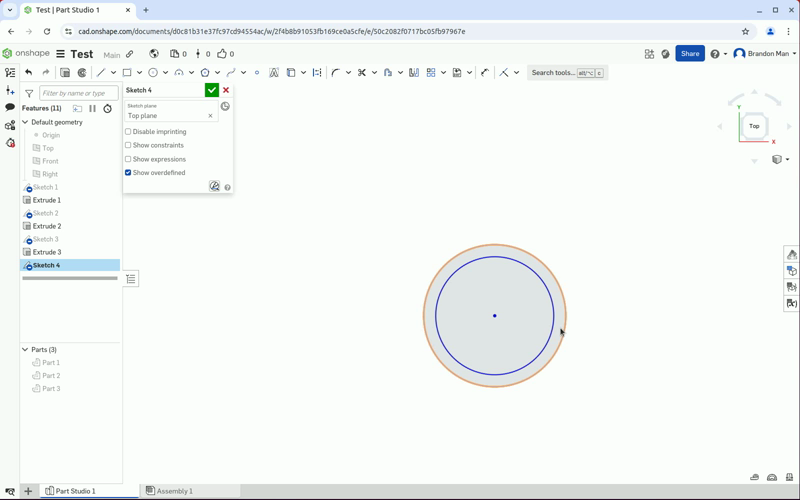
scroll(6)
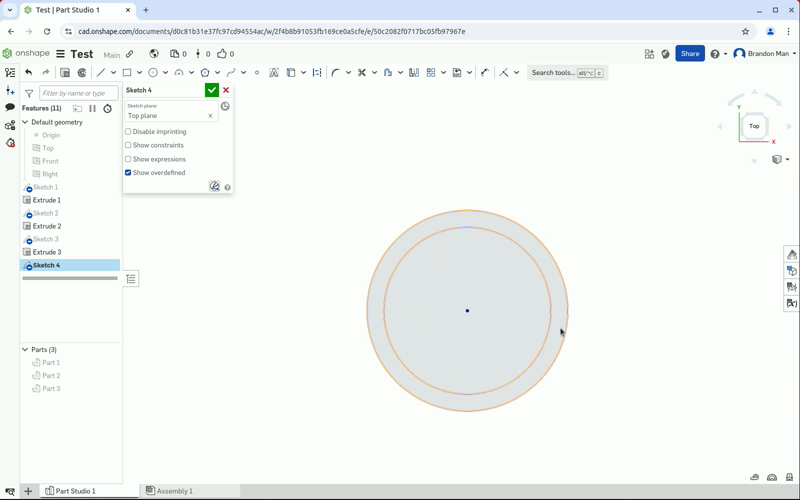
scroll(6)
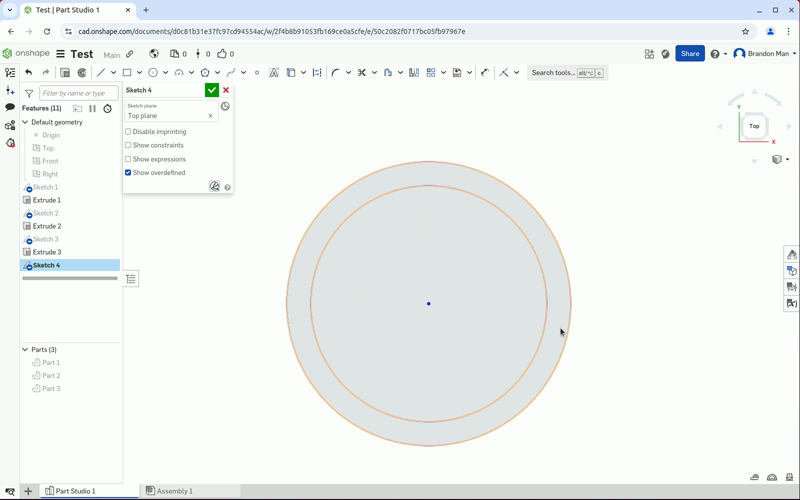
scroll(6)
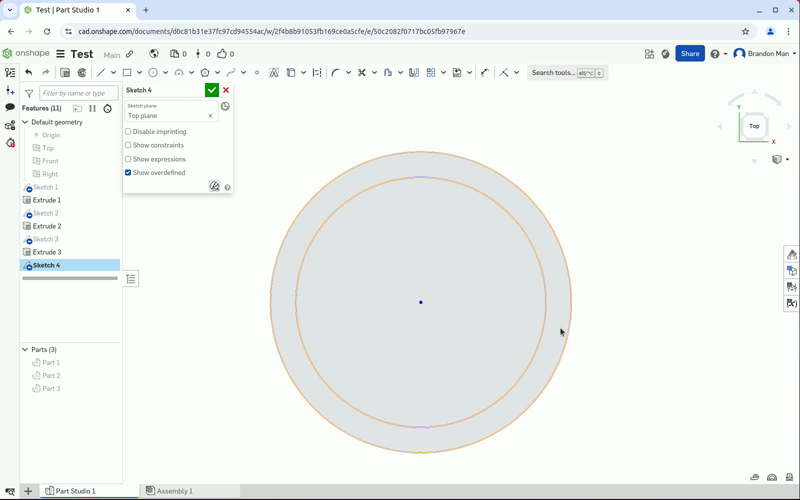
scroll(6)
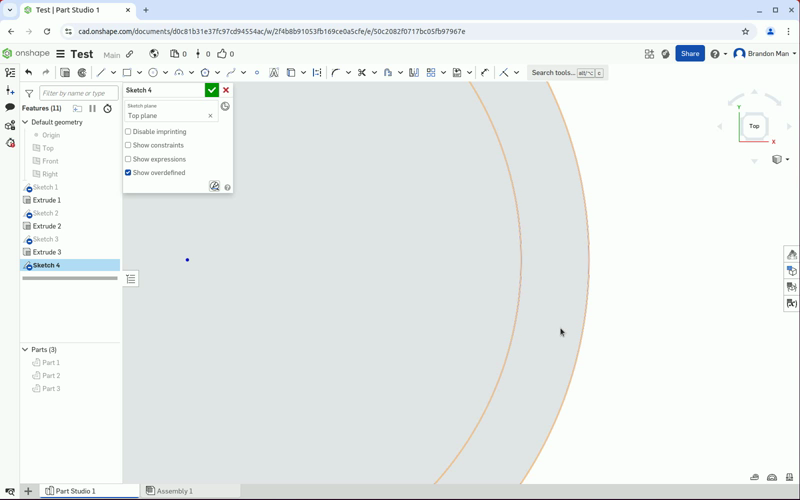
click(560, 327)
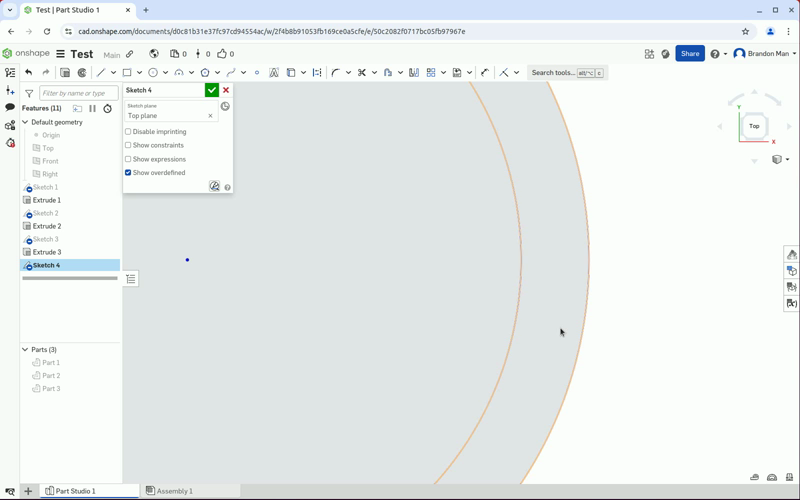
scroll(-6)
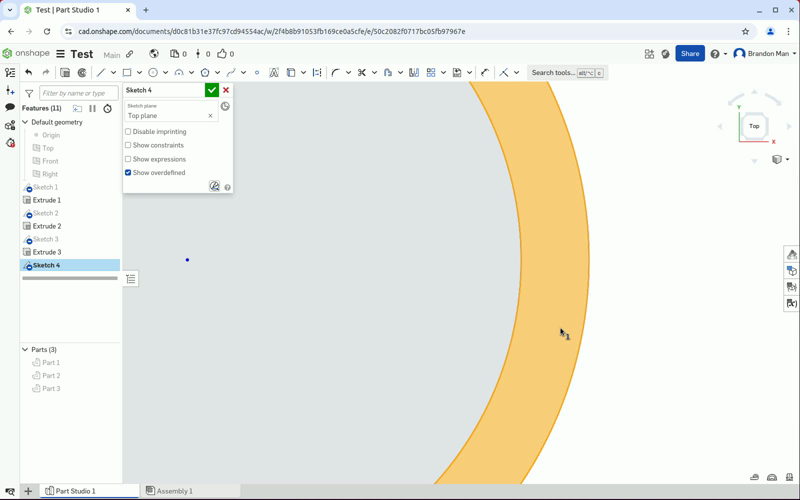
scroll(-6)
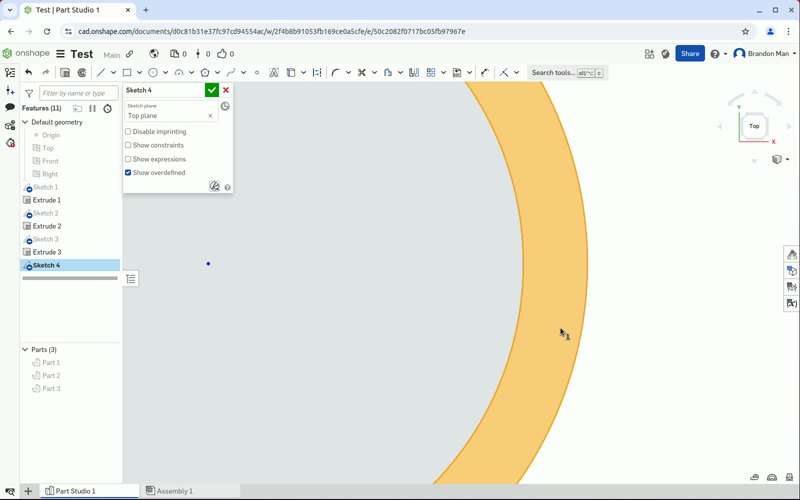
scroll(-6)
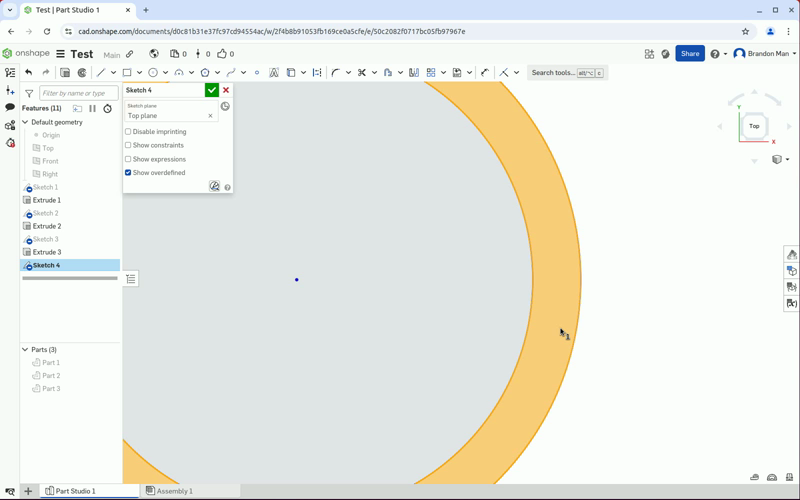
scroll(-6)
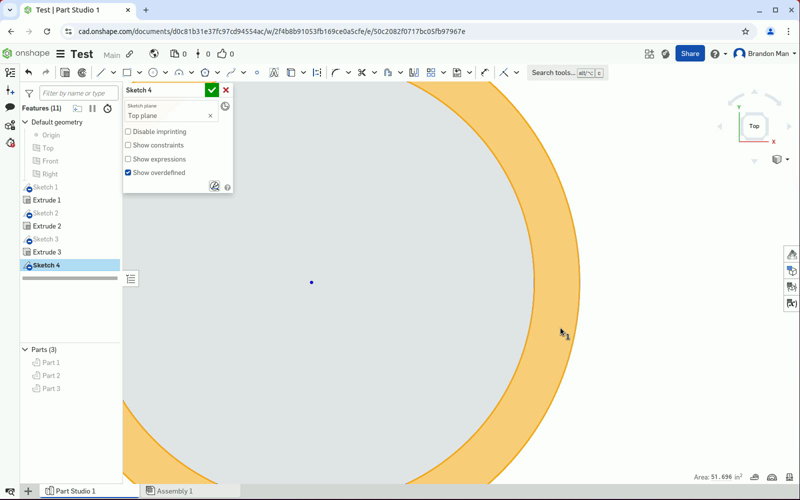
scroll(-6)
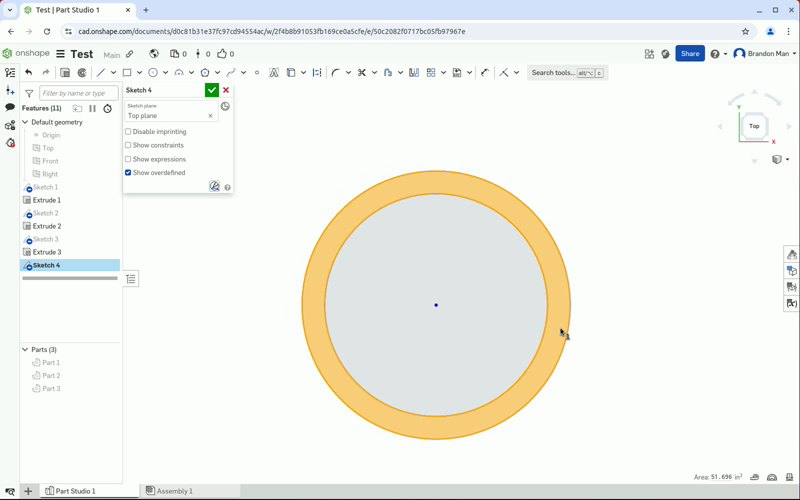
scroll(-6)
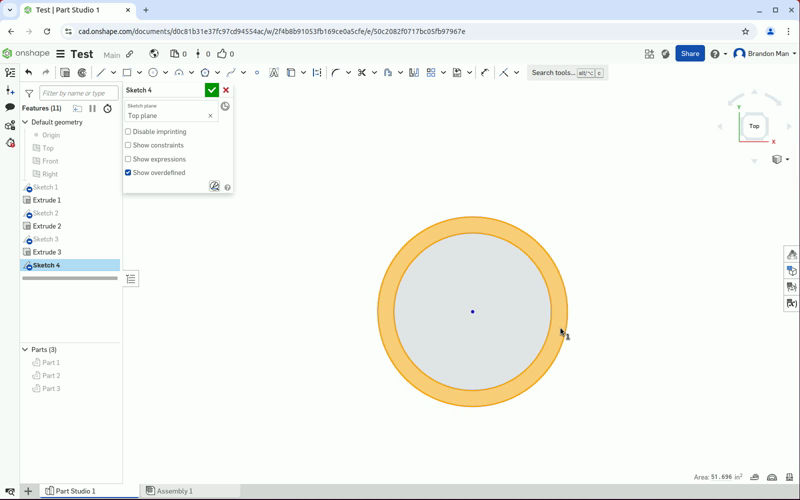
scroll(-6)
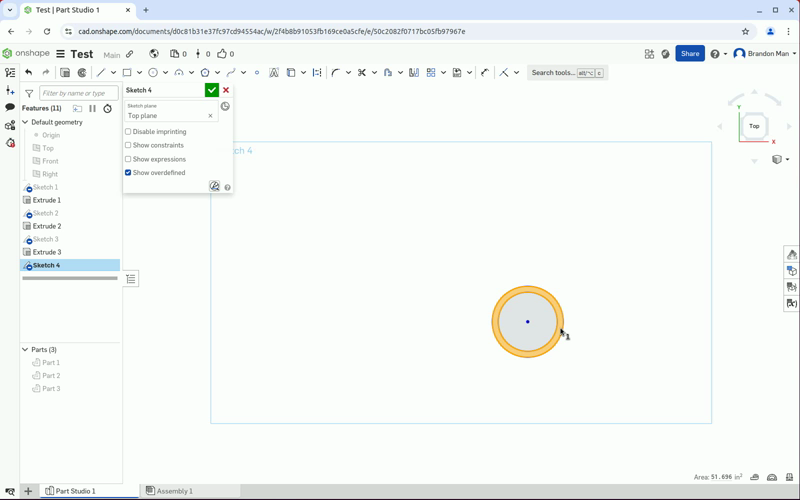
mouse_move(73, 352)
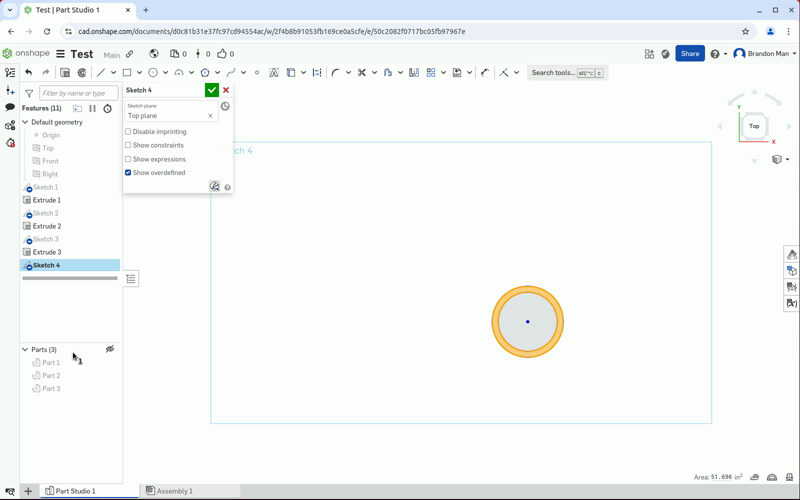
key(shift+y)
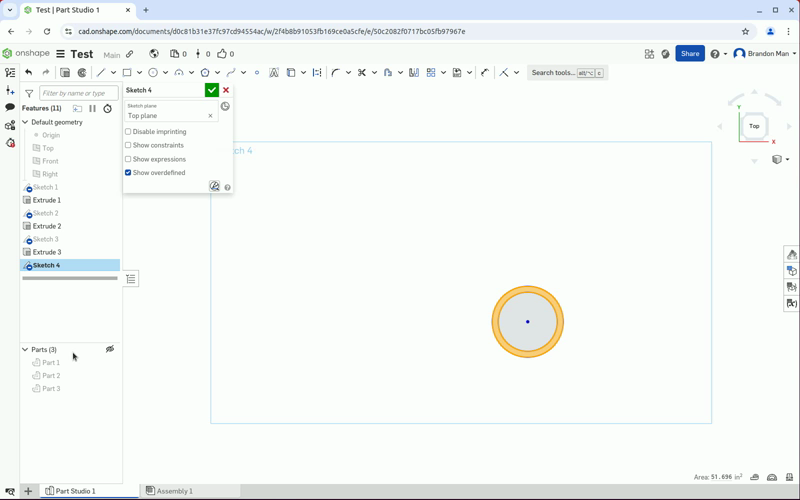
key(shift+e)
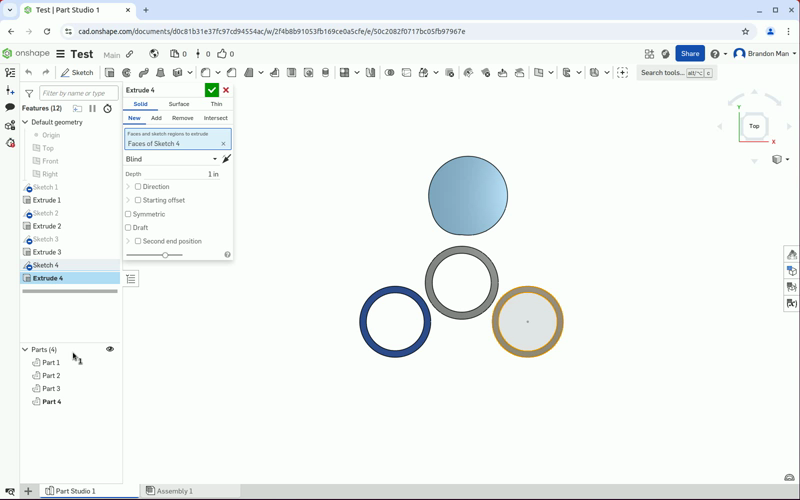
mouse_move(143, 106)
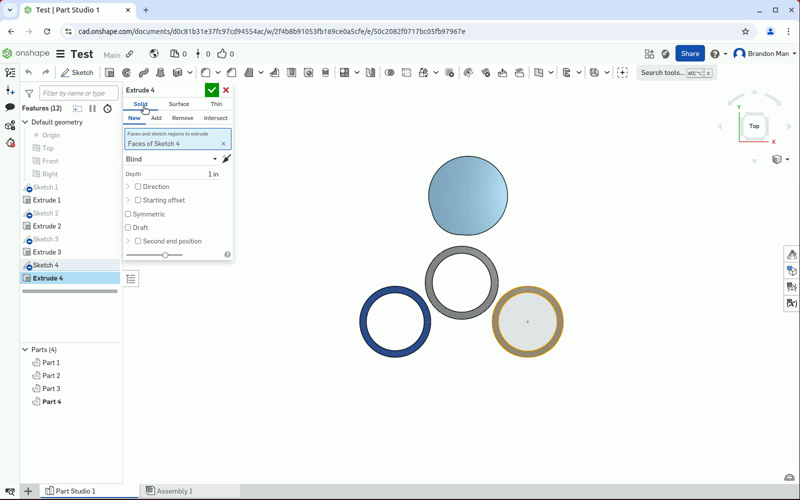
click(143, 106)
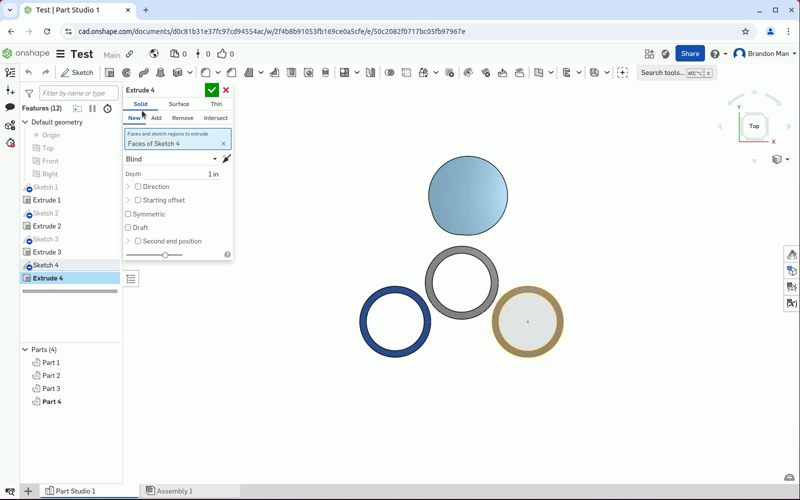
mouse_move(137, 120)
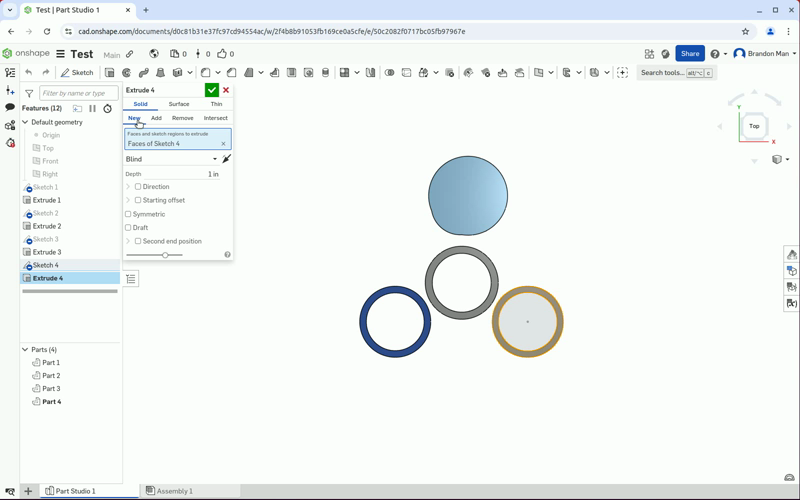
click(137, 120)
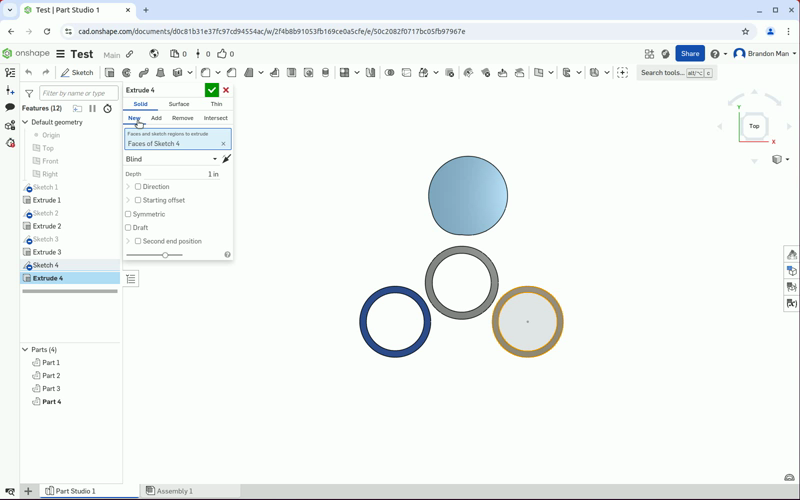
key(tab, 4)
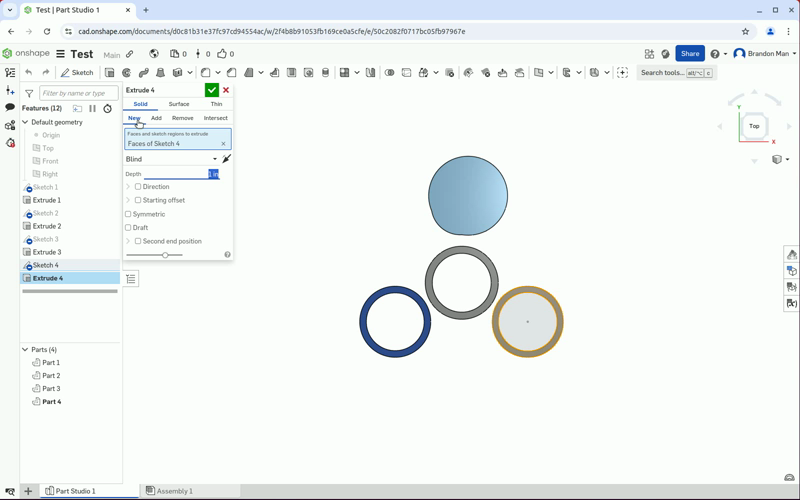
text(3.851)
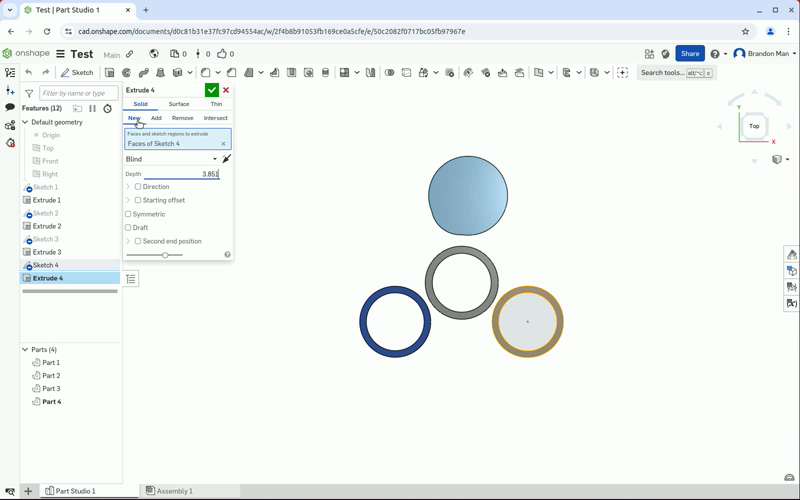
key(enter)
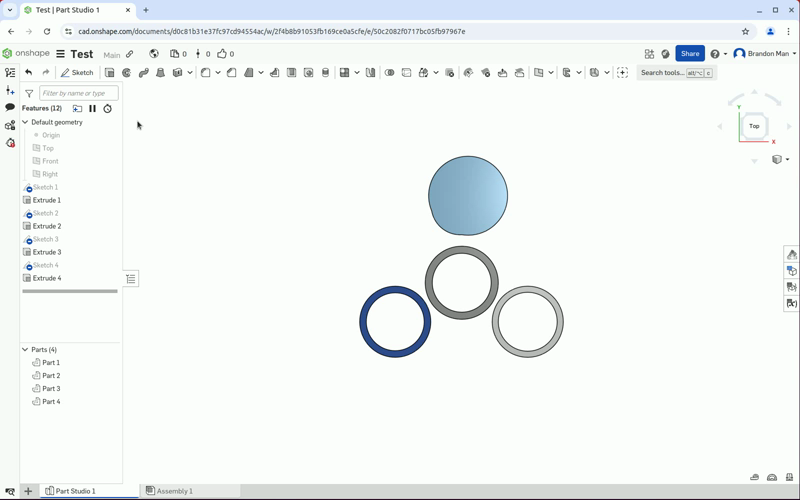
key(shift+h)
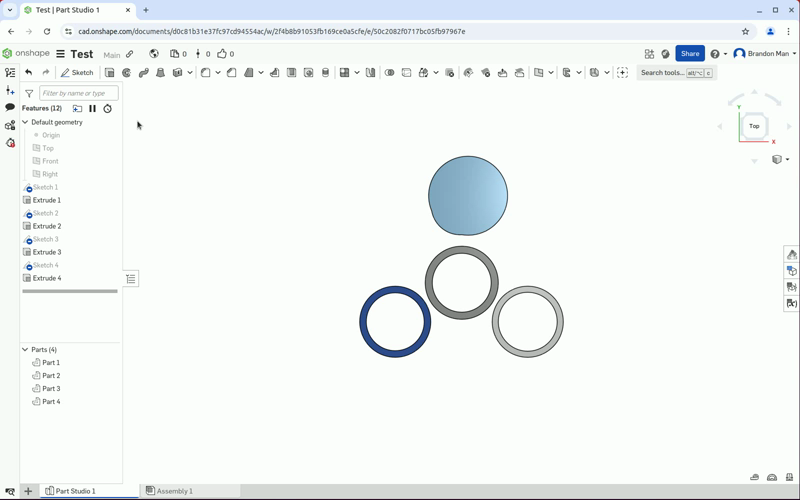
key(shift+h)
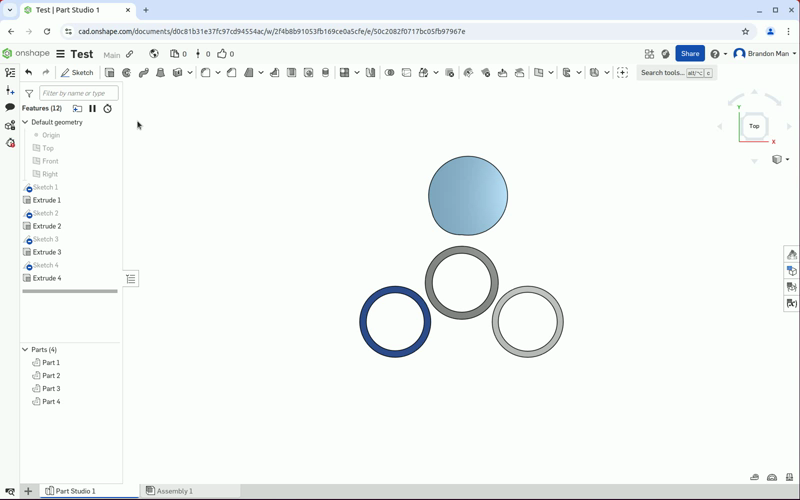
mouse_move(73, 189)
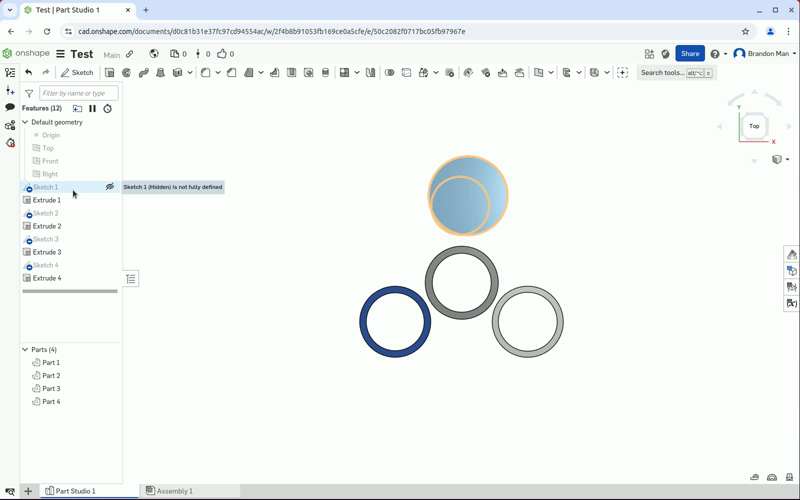
click(73, 189)
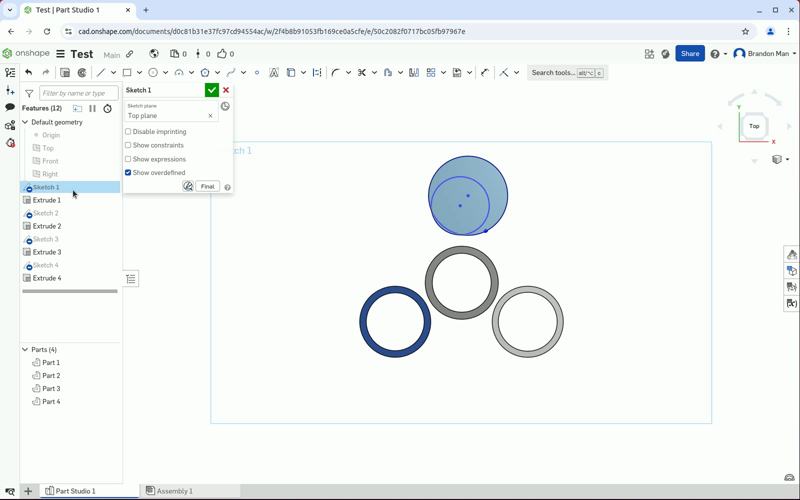
mouse_move(229, 92)
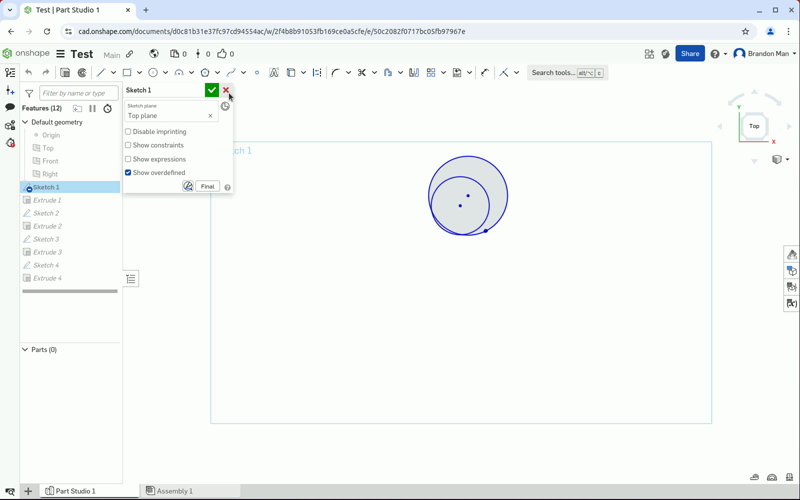
click(229, 92)
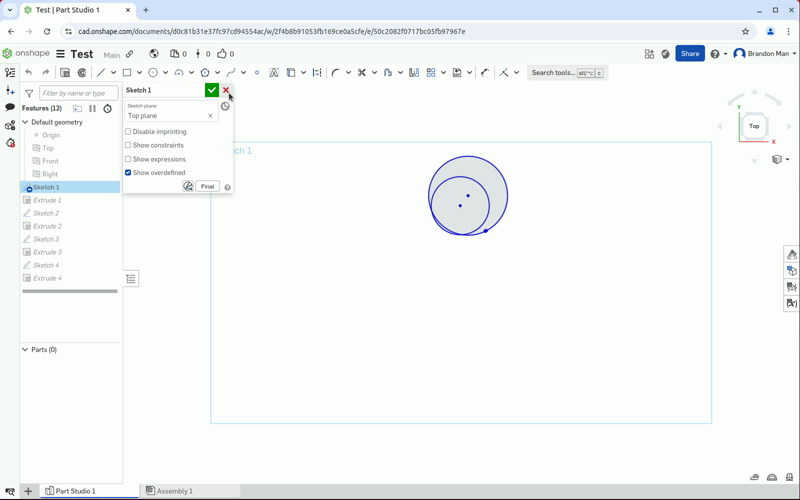
key(shift+s)
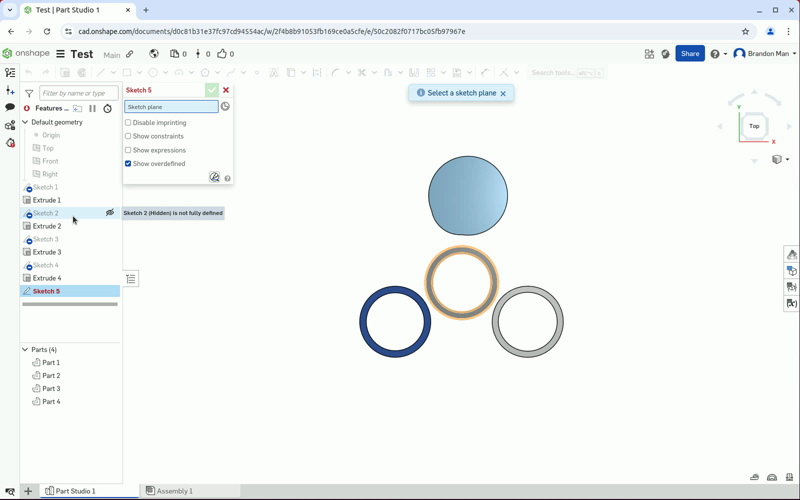
scroll(3)
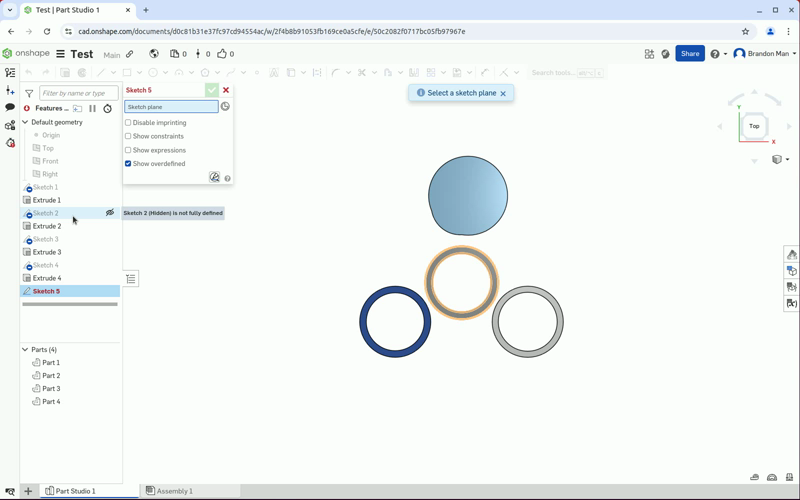
mouse_move(73, 150)
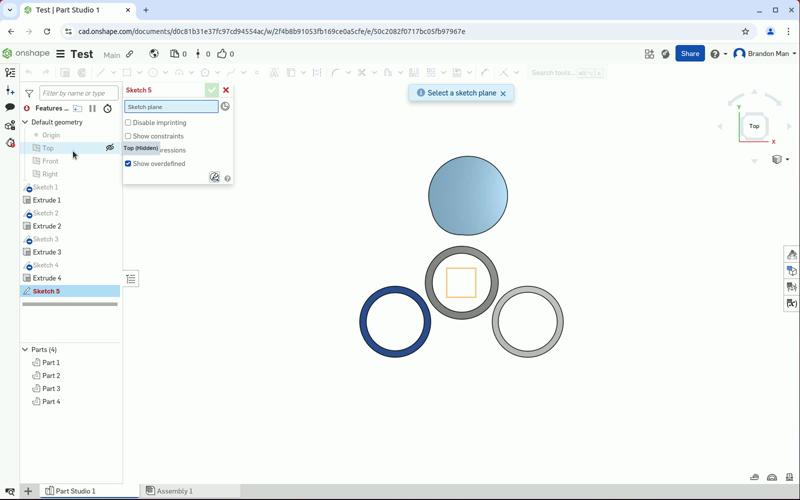
click(73, 150)
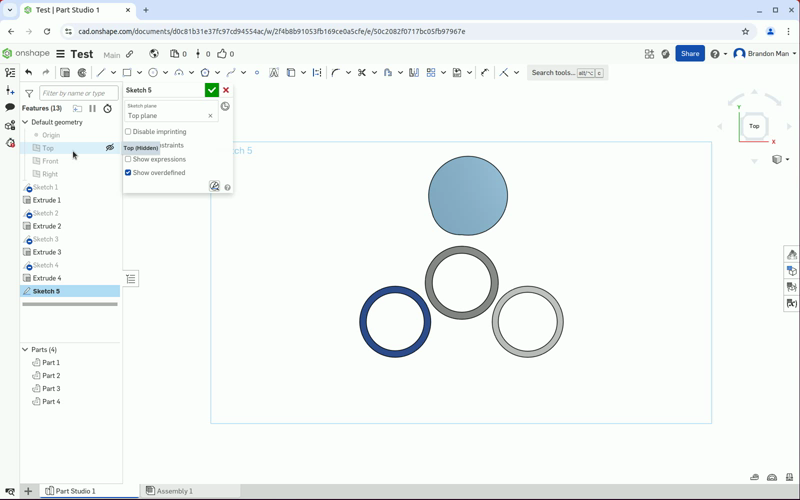
mouse_move(73, 352)
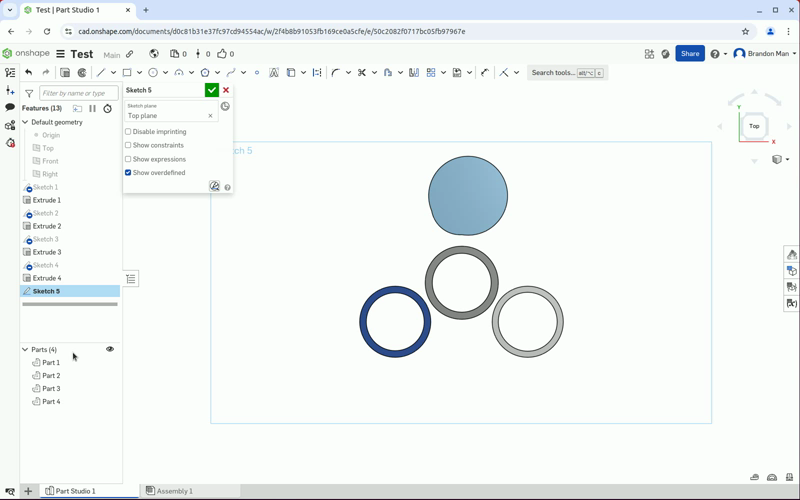
key(y)
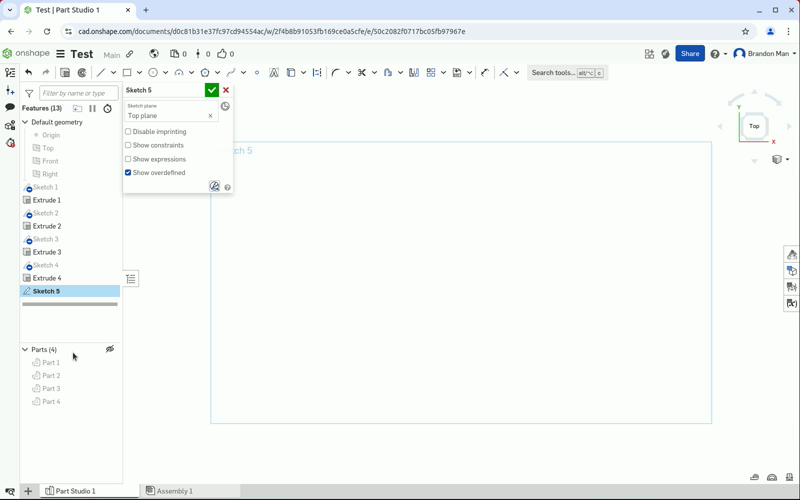
key(a)
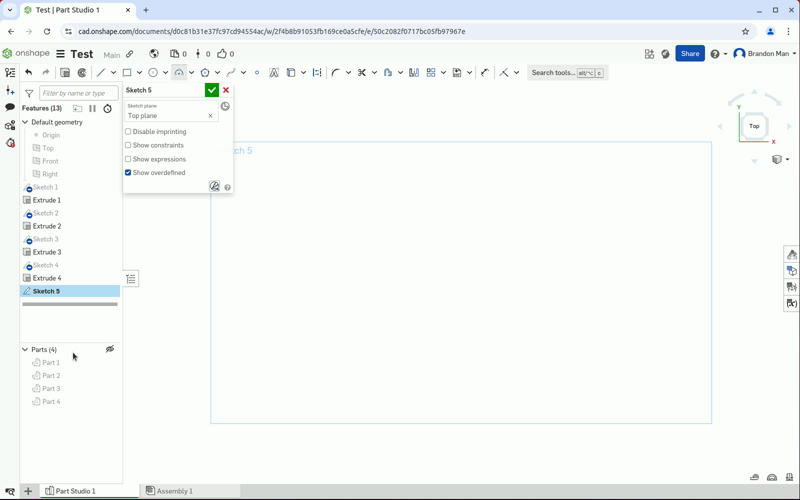
key_down(shift)
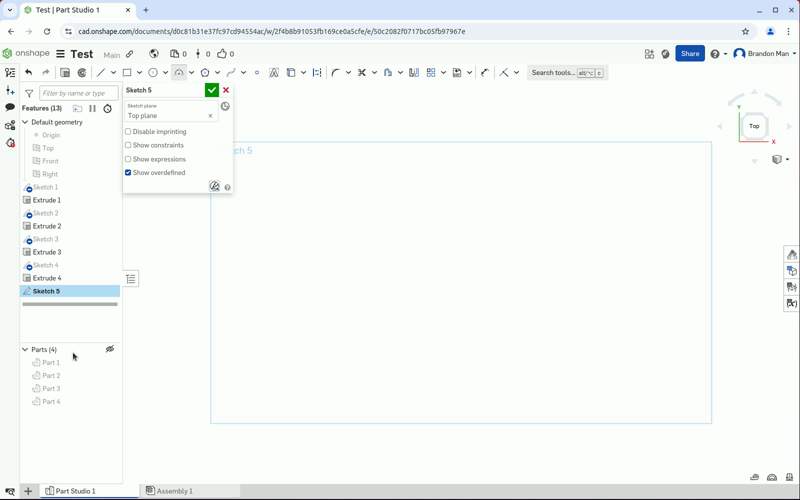
mouse_move(474, 315)
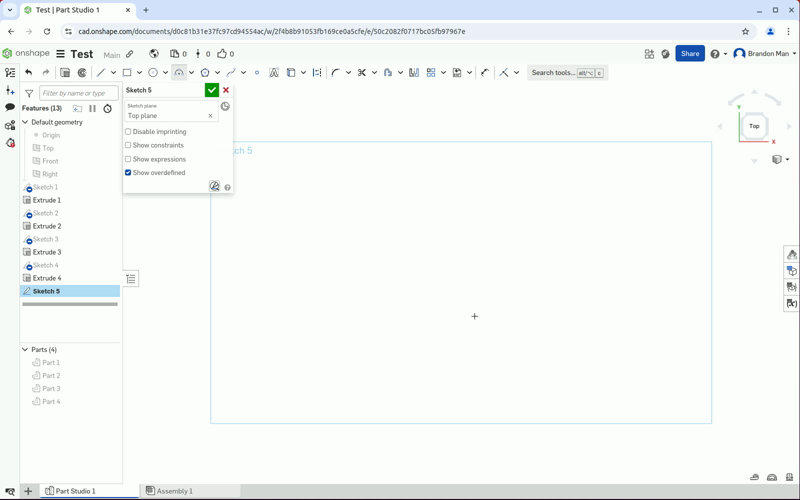
click(474, 315)
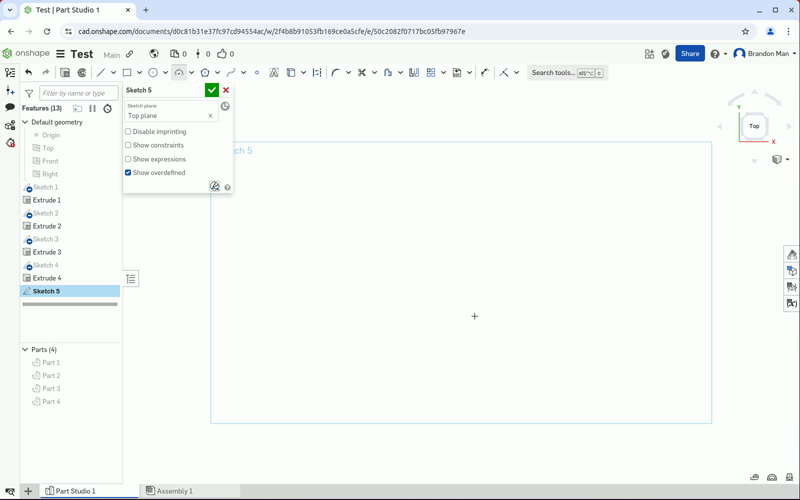
key_up(shift)
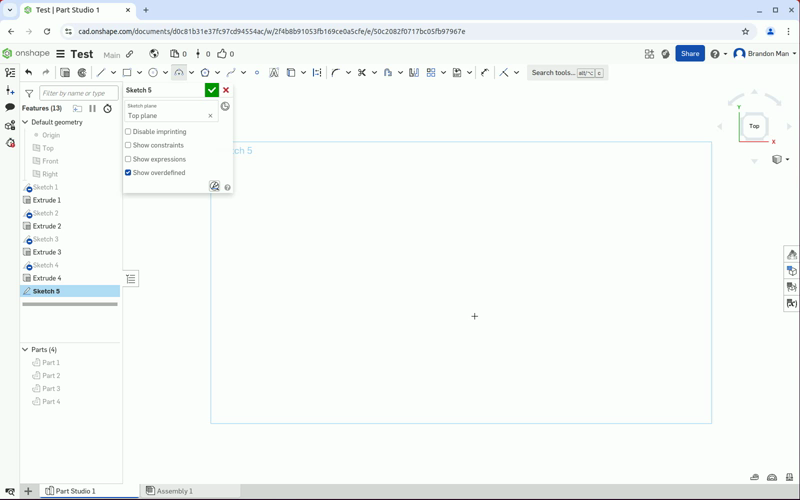
key_down(shift)
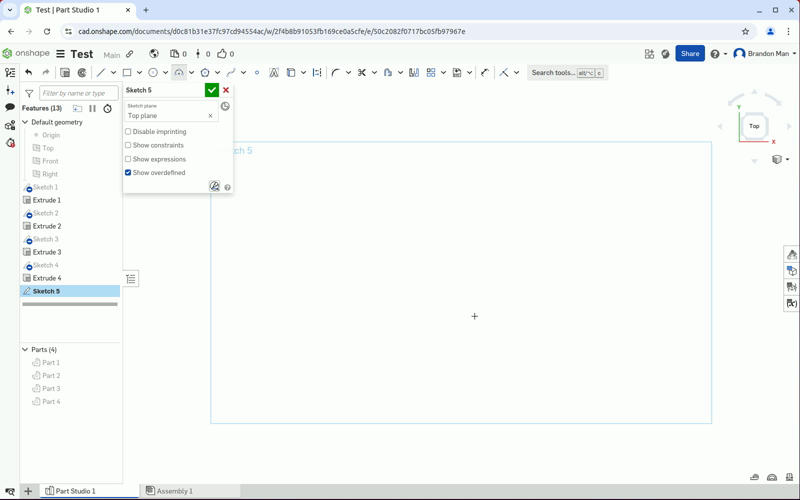
mouse_move(493, 328)
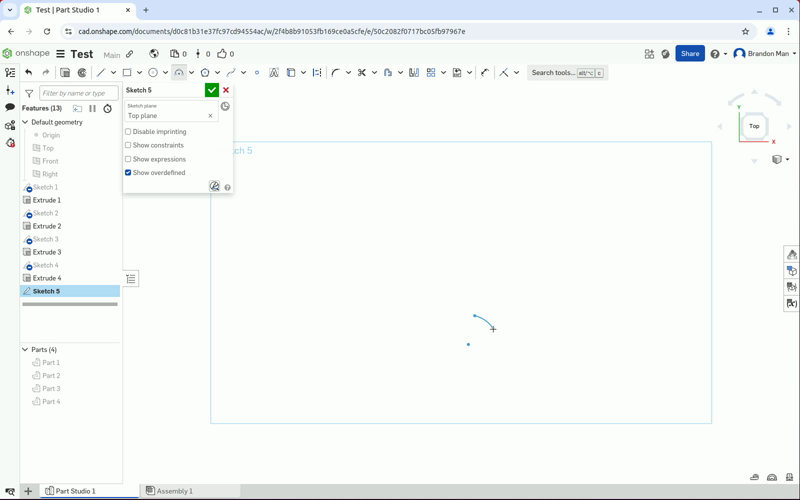
click(493, 328)
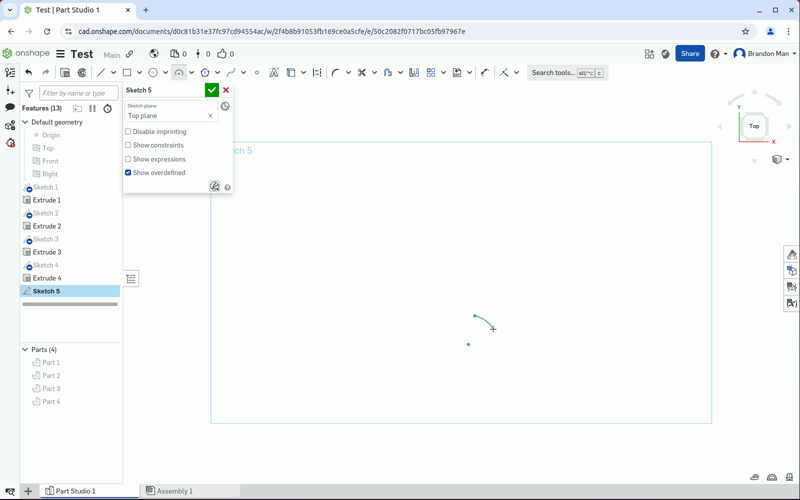
mouse_move(486, 318)
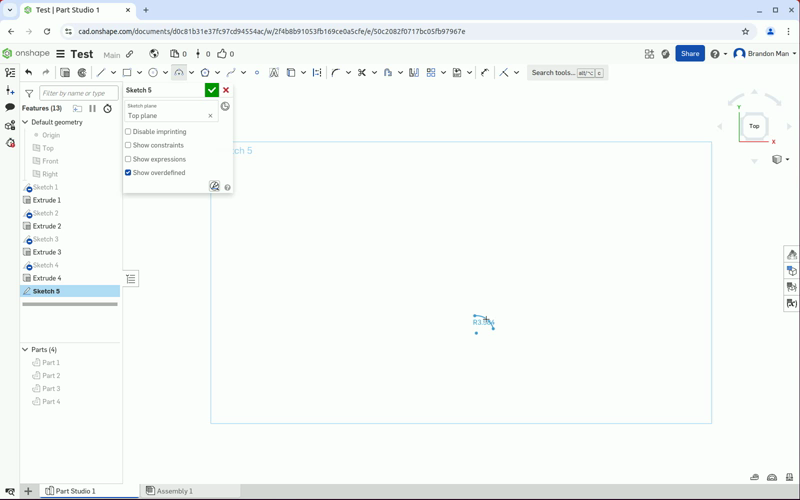
click(486, 318)
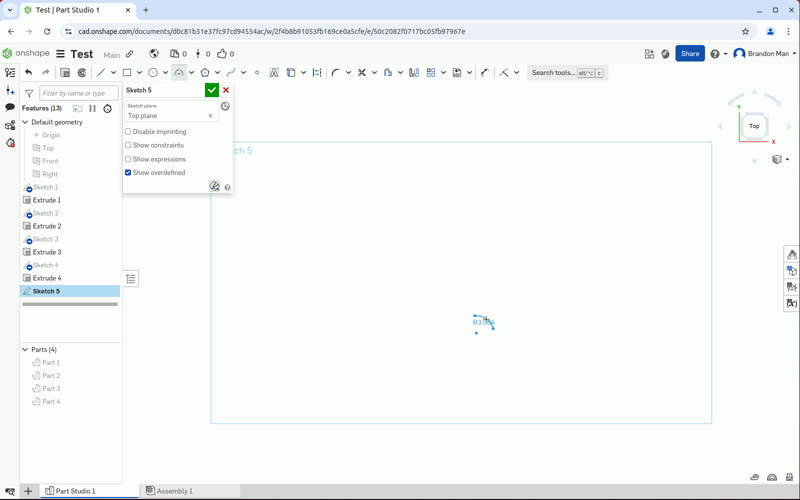
key_up(shift)
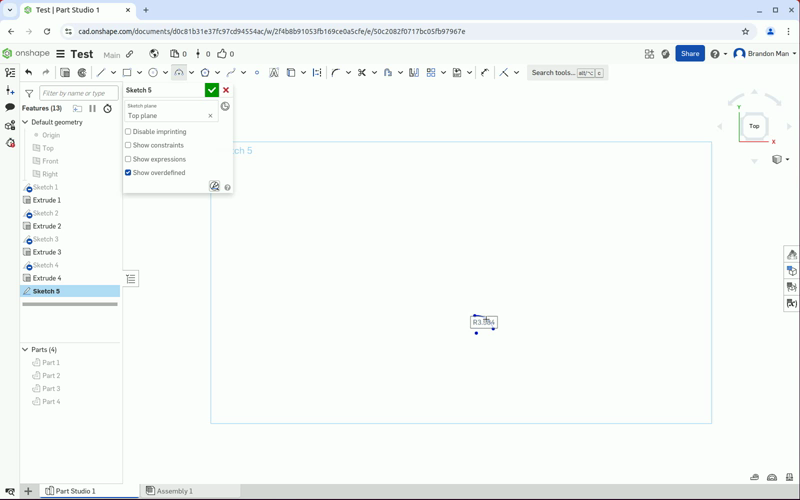
mouse_move(493, 328)
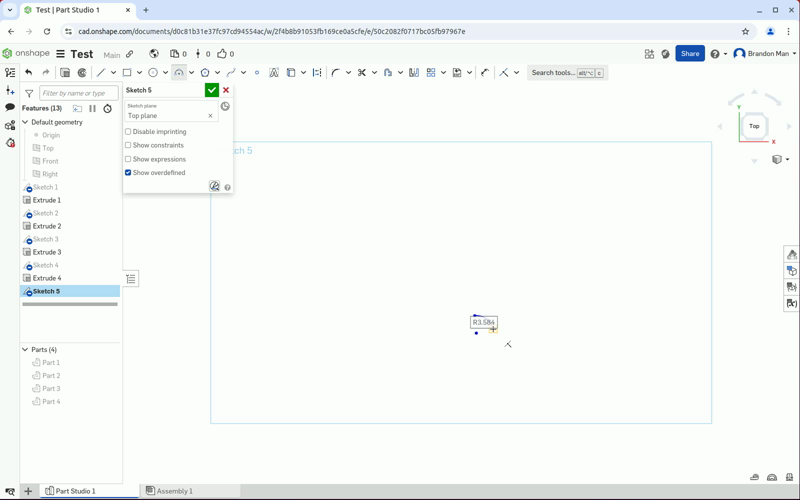
click(493, 328)
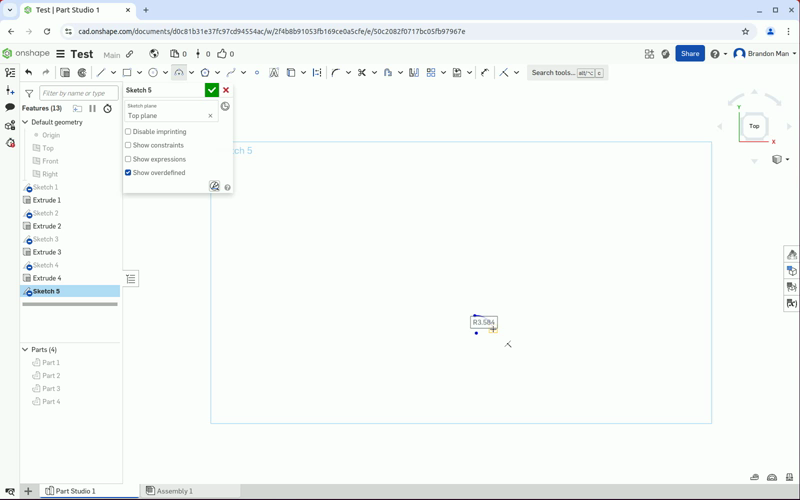
key_down(shift)
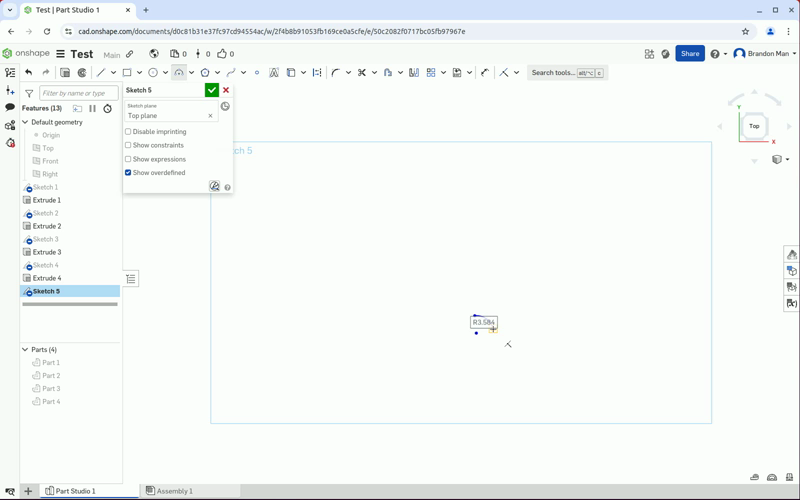
mouse_move(514, 288)
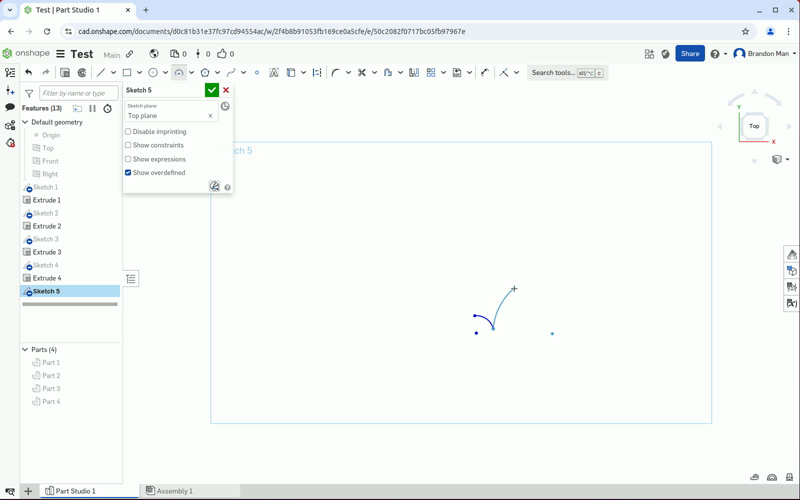
click(514, 288)
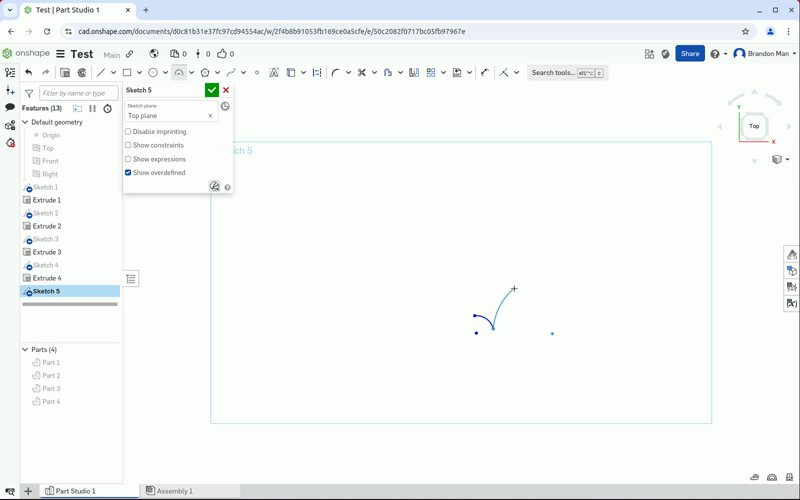
mouse_move(496, 304)
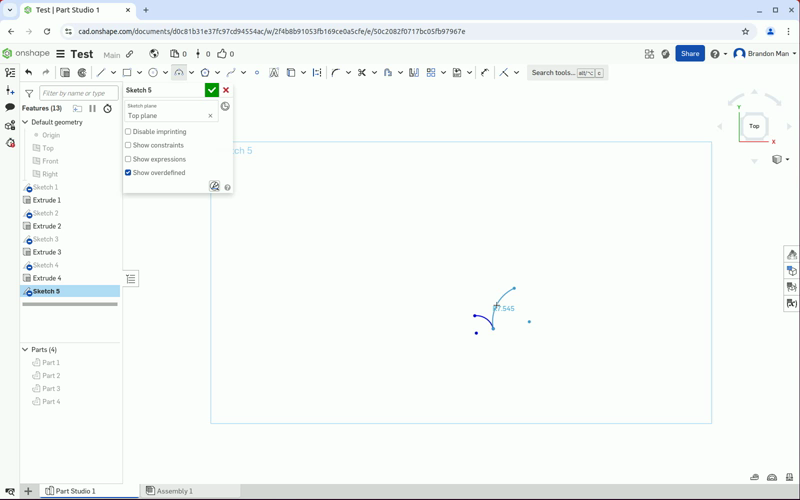
click(496, 304)
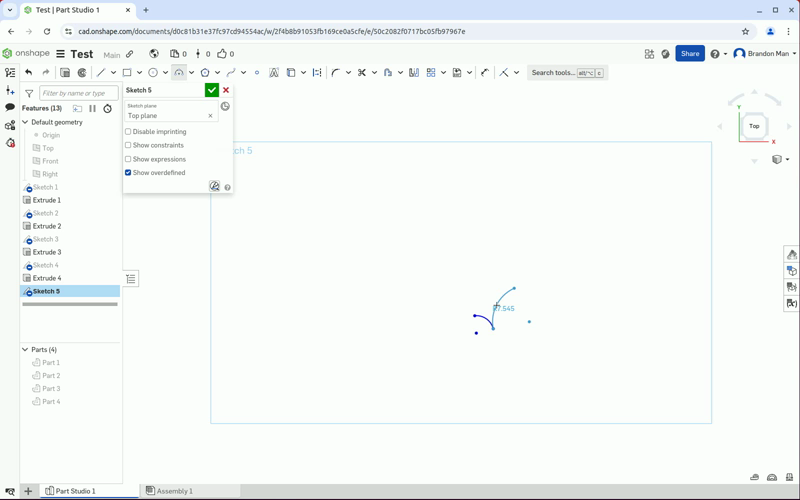
key_up(shift)
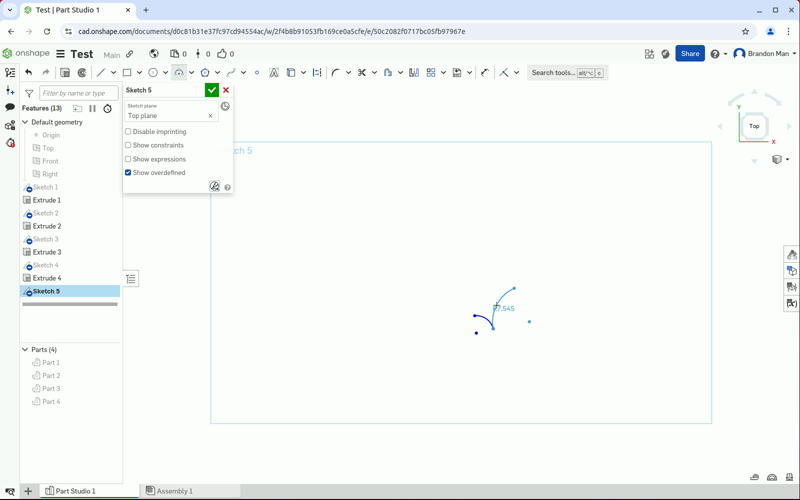
mouse_move(514, 288)
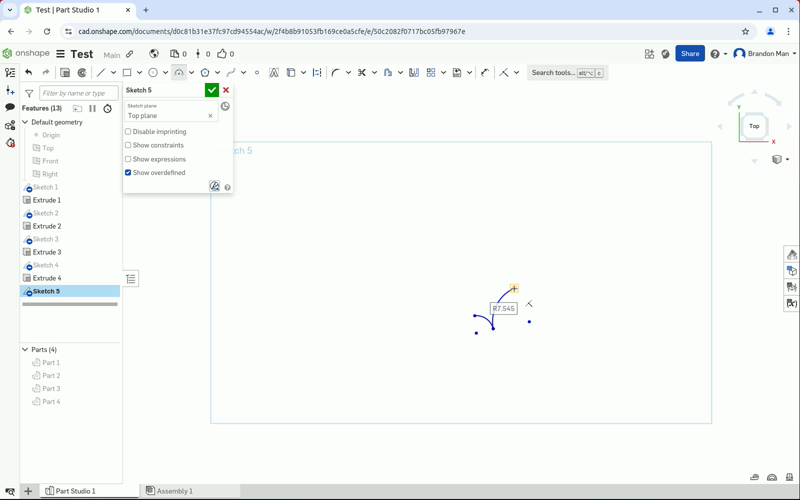
click(514, 288)
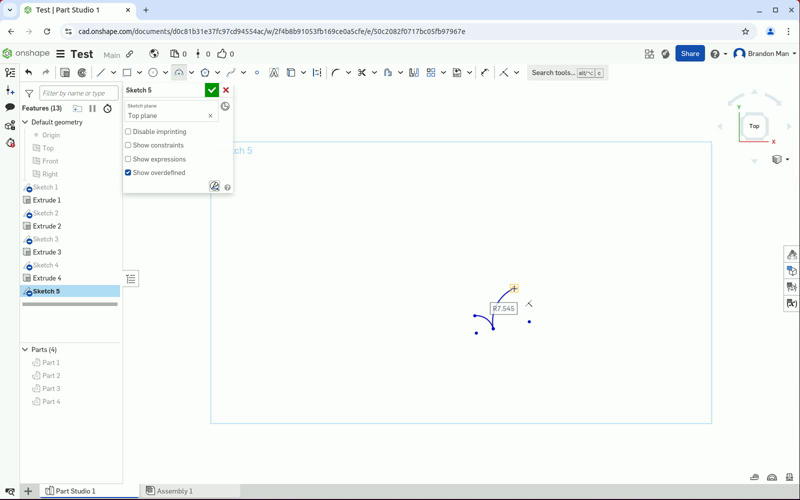
key_down(shift)
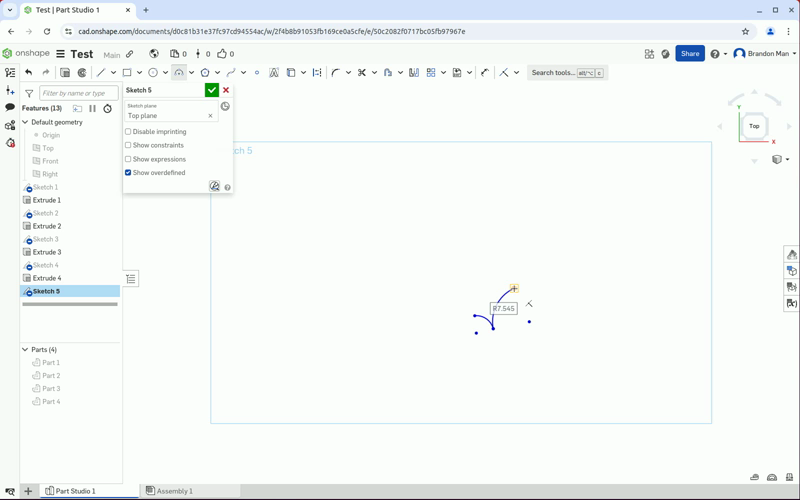
mouse_move(496, 276)
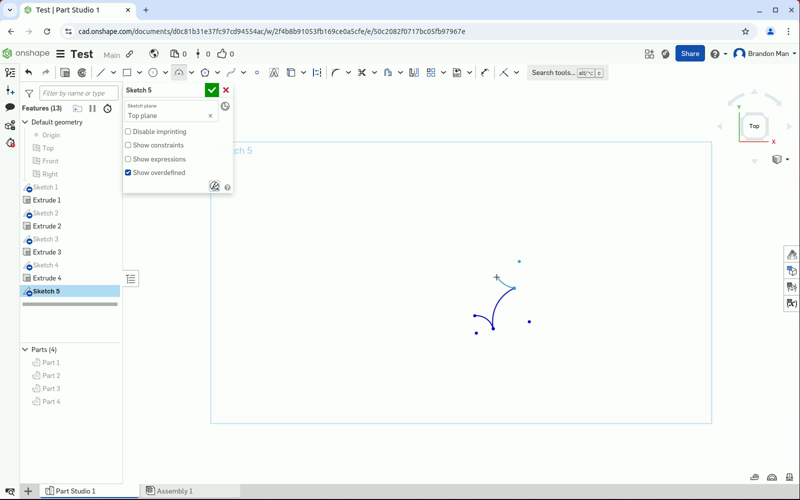
click(496, 276)
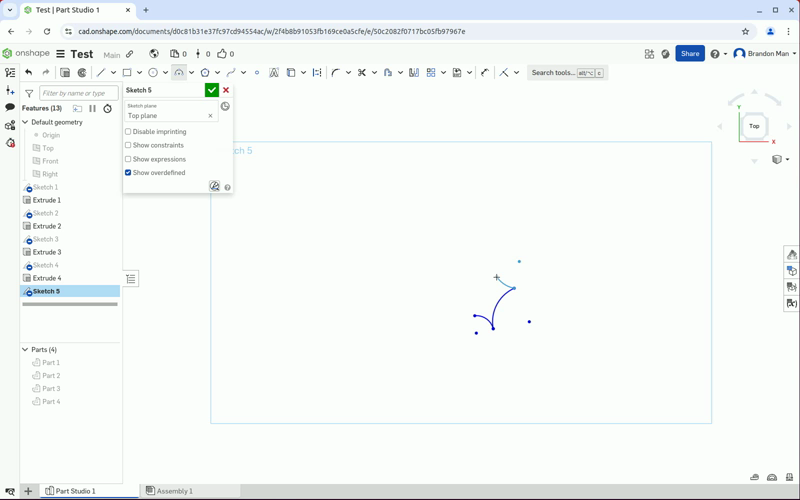
mouse_move(503, 285)
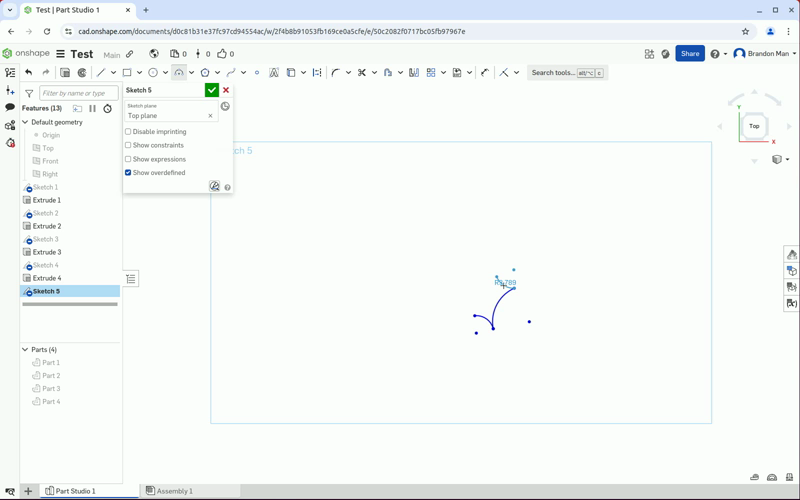
click(503, 285)
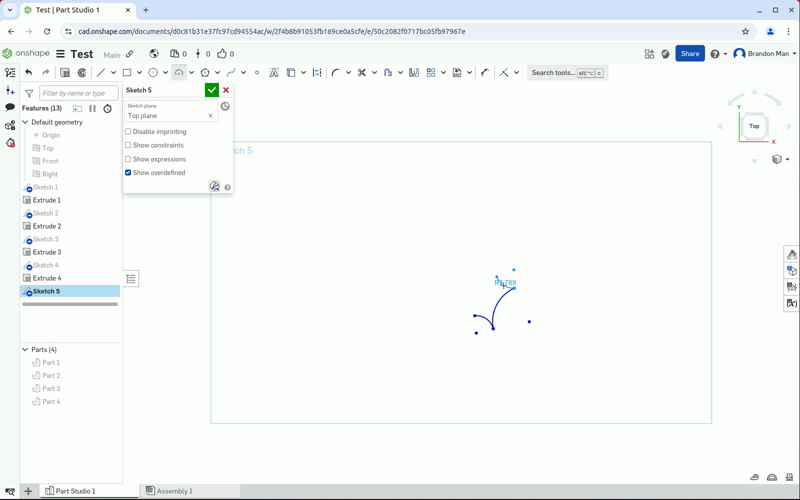
key_up(shift)
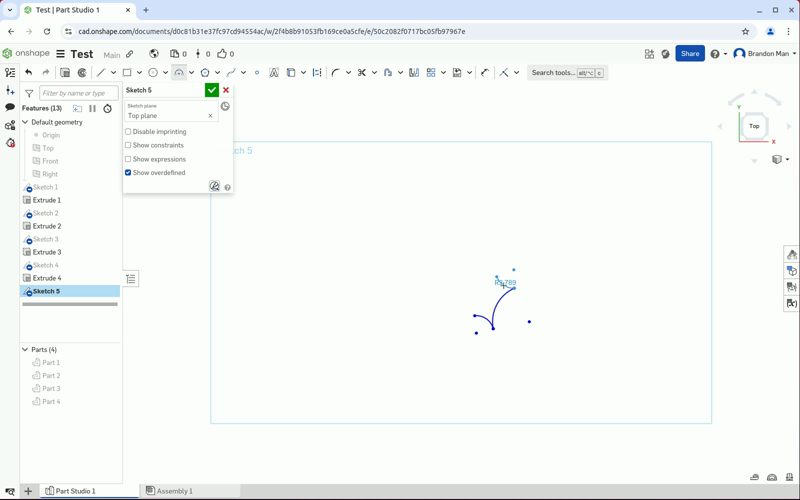
mouse_move(496, 276)
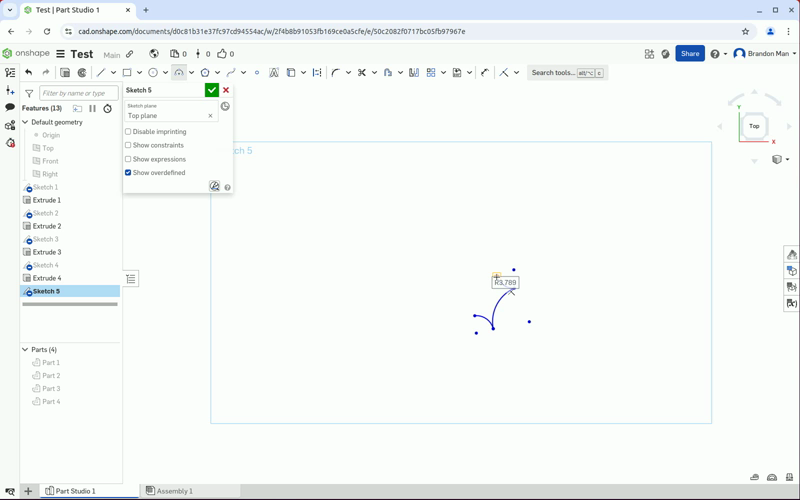
click(496, 276)
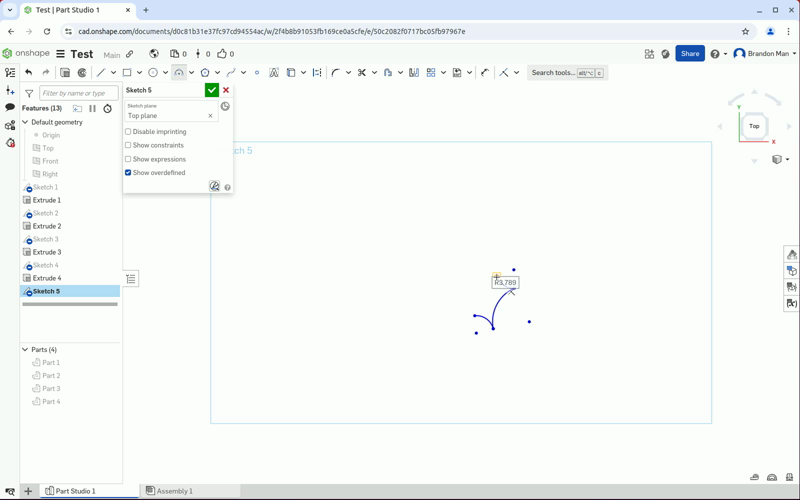
mouse_move(474, 315)
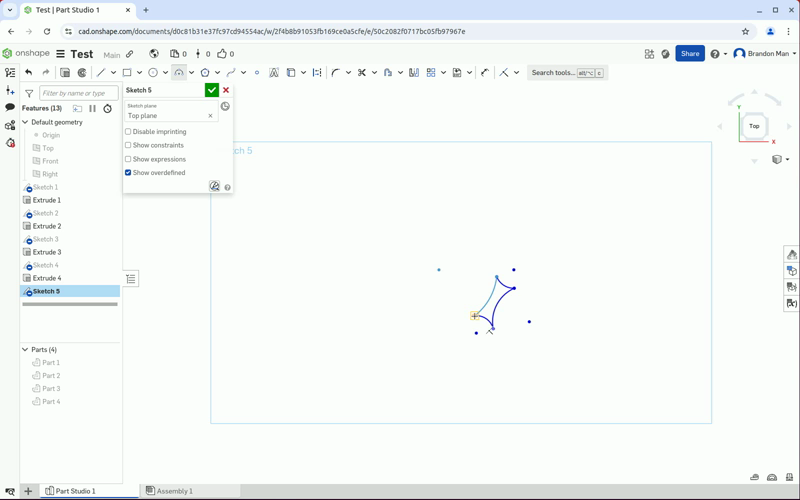
click(474, 315)
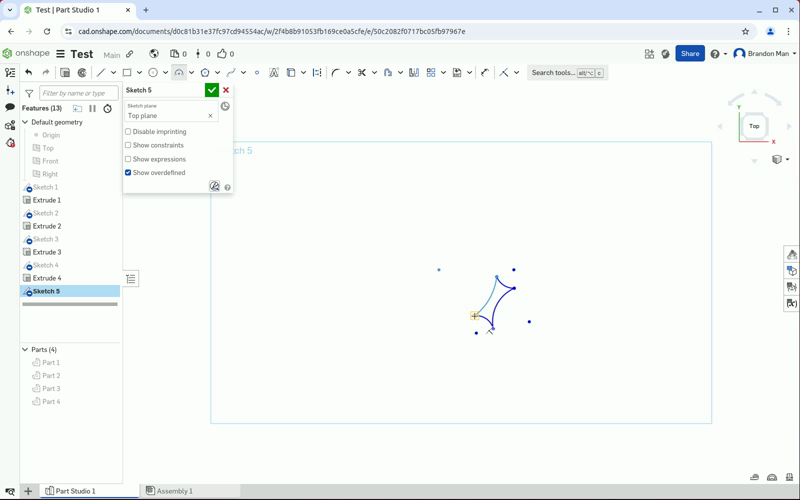
key_down(shift)
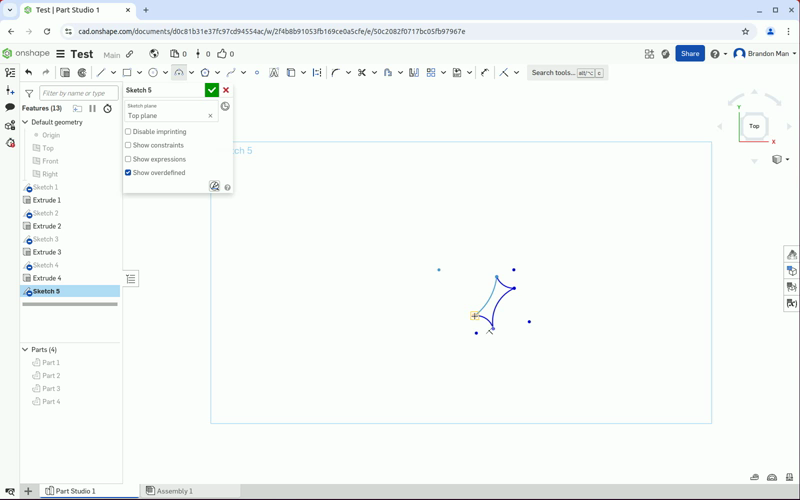
mouse_move(492, 300)
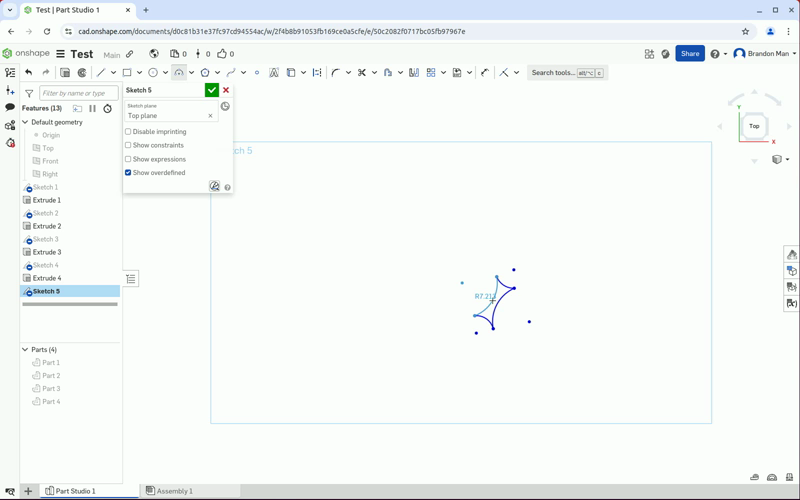
click(492, 300)
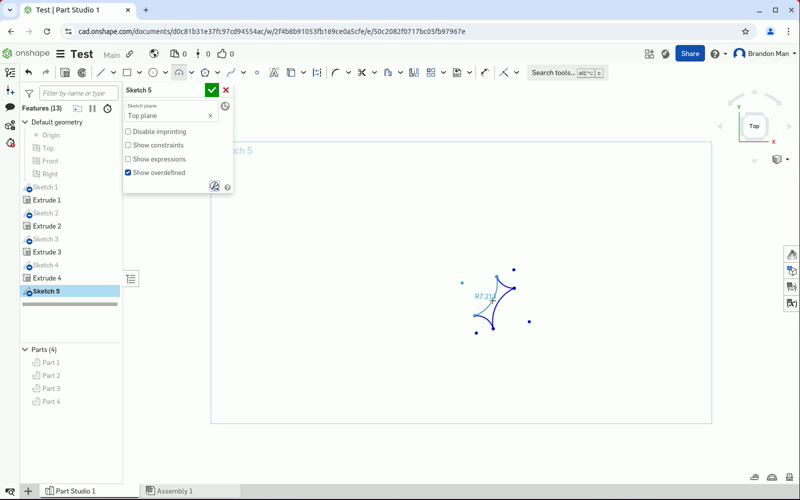
key_up(shift)
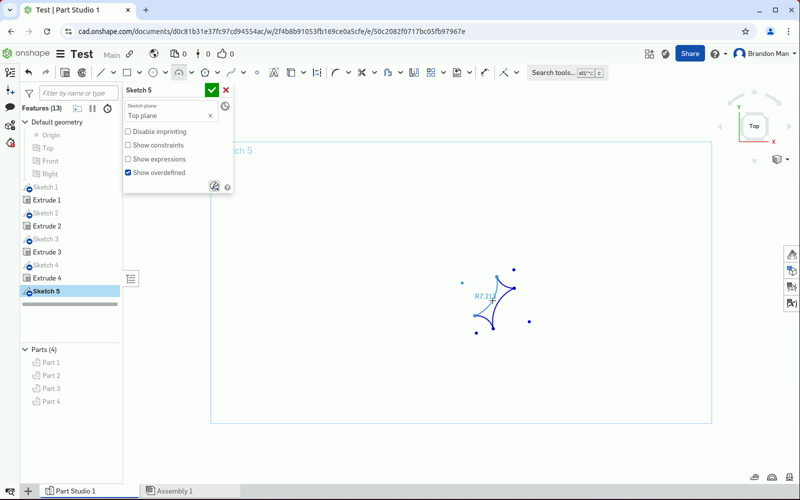
key(esc)
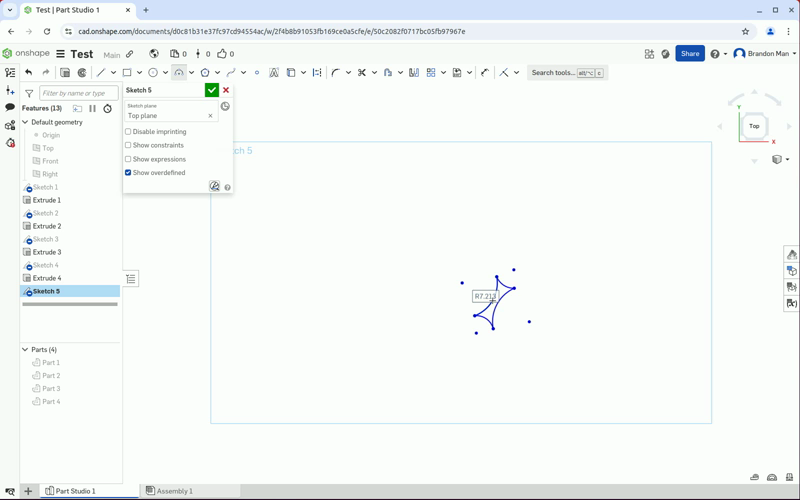
mouse_move(480, 313)
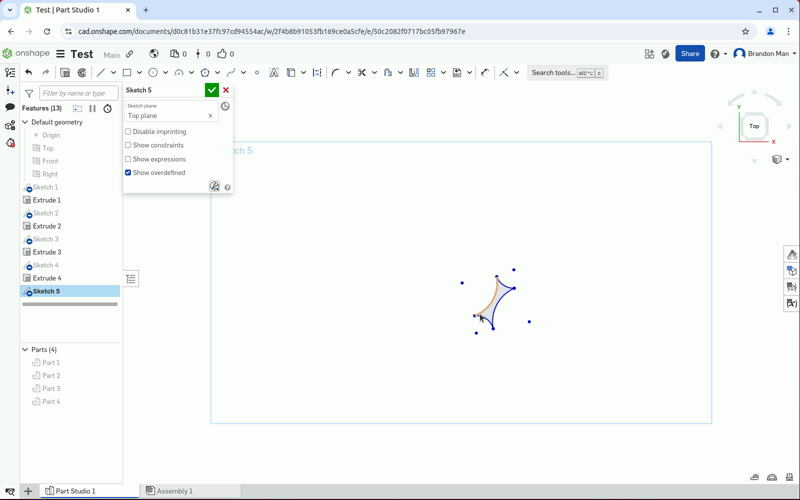
scroll(6)
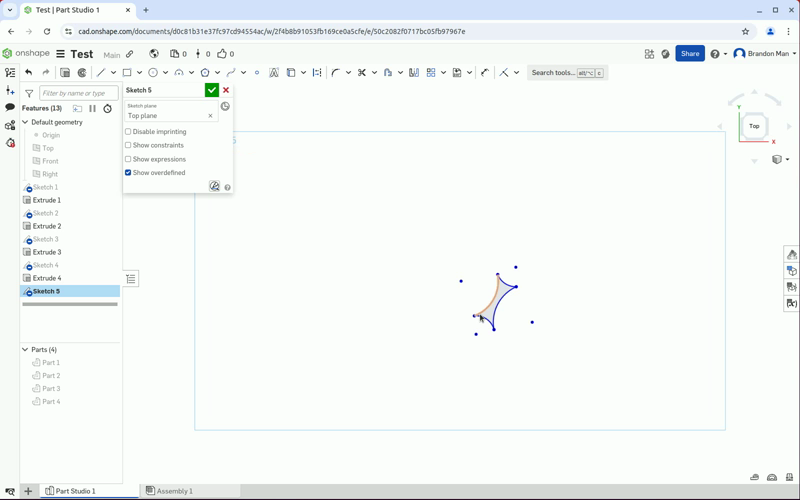
scroll(6)
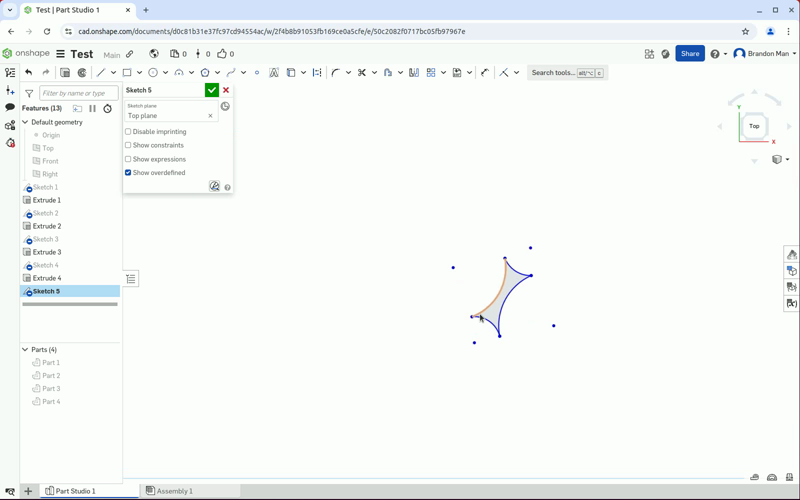
scroll(6)
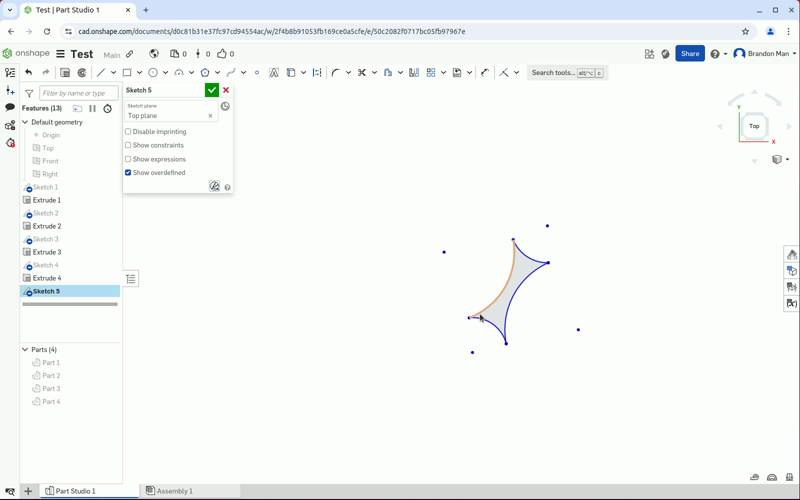
scroll(6)
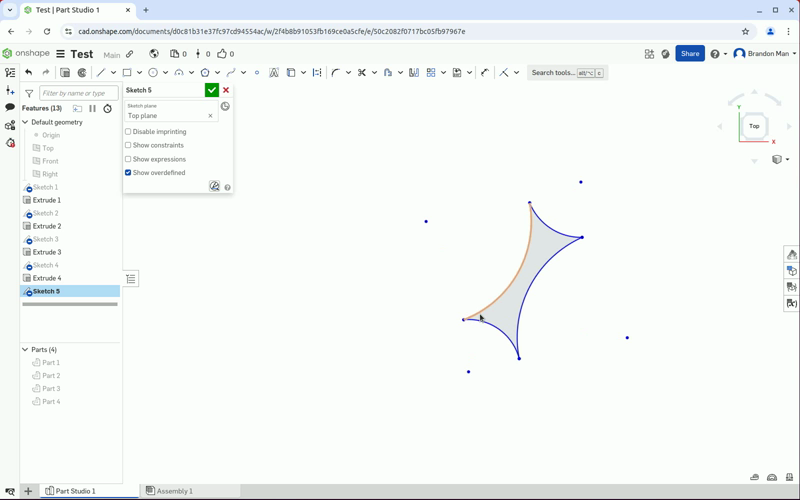
scroll(6)
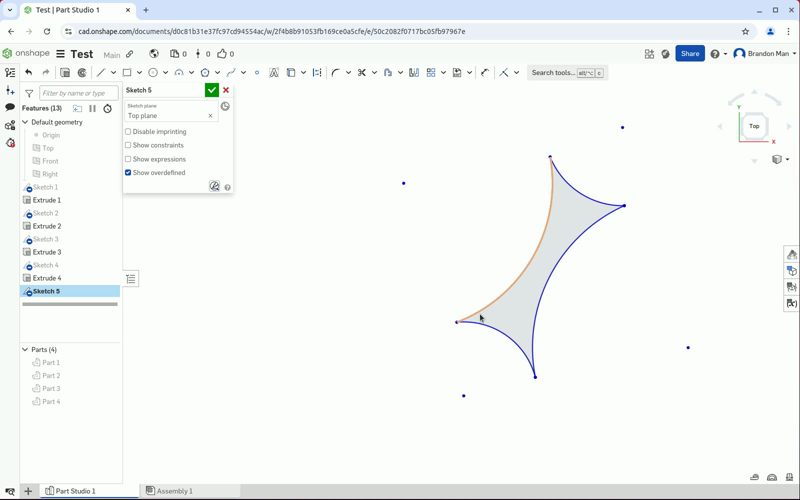
scroll(6)
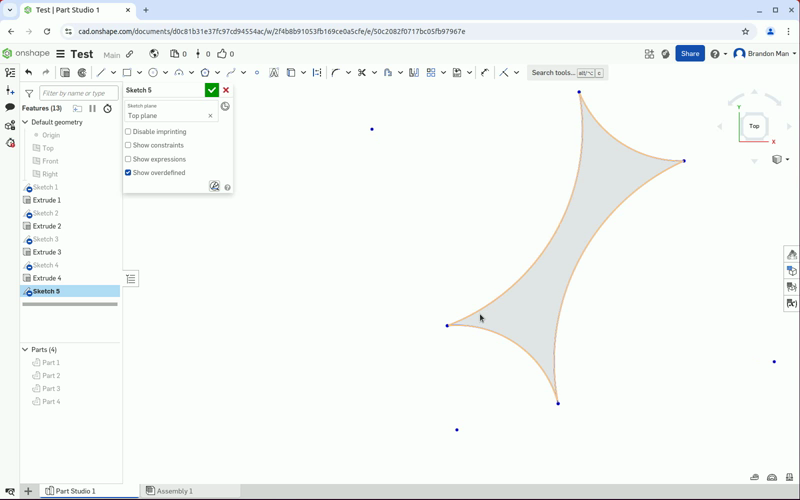
scroll(6)
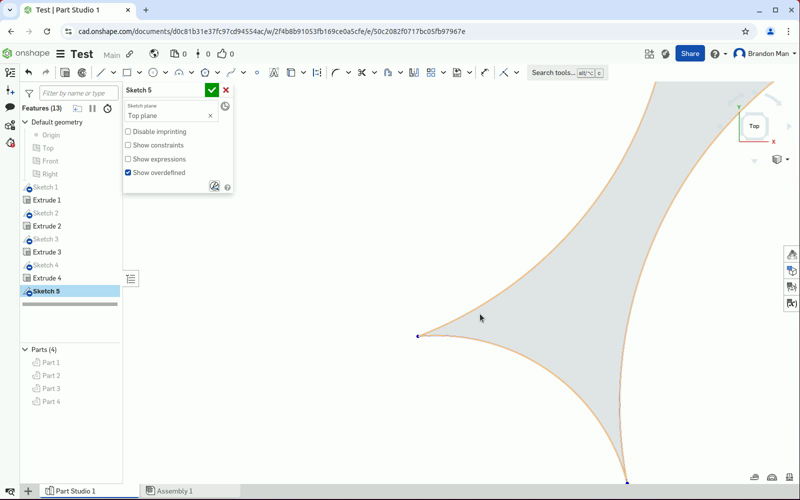
click(480, 313)
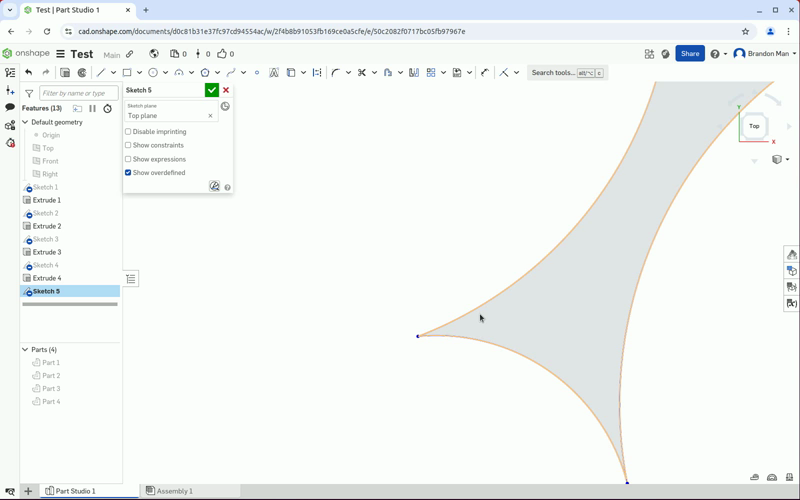
scroll(-6)
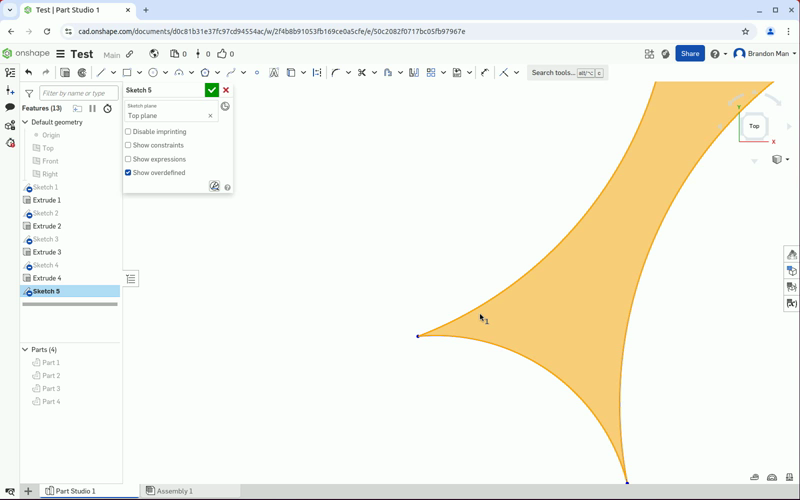
scroll(-6)
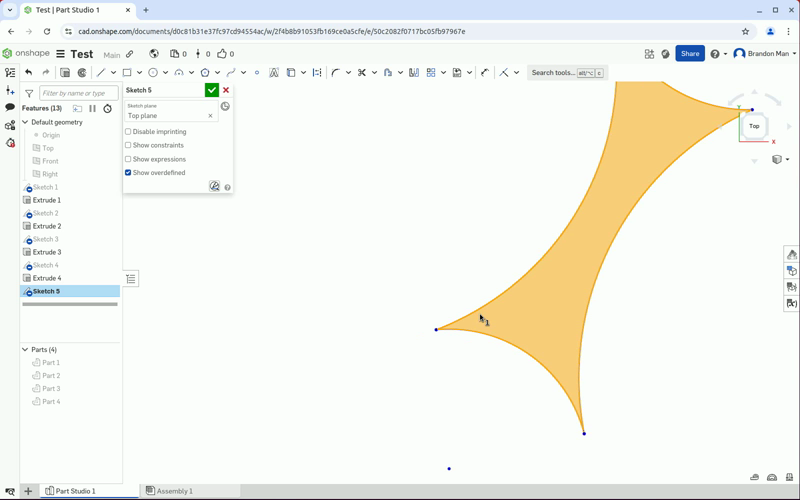
scroll(-6)
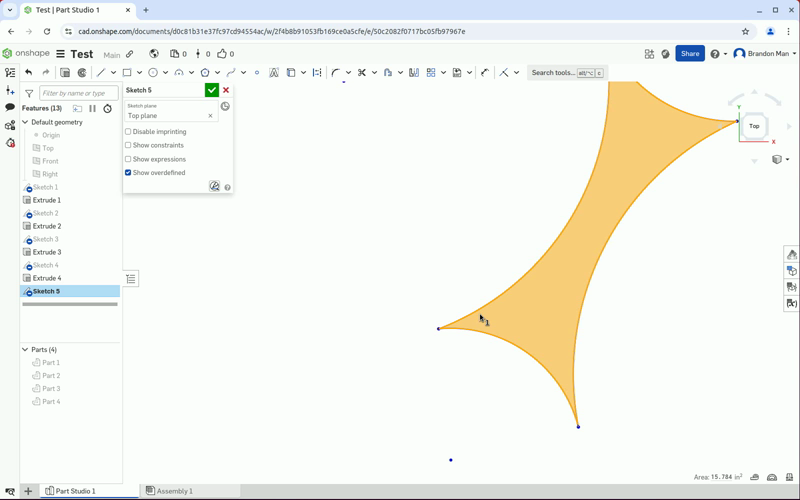
scroll(-6)
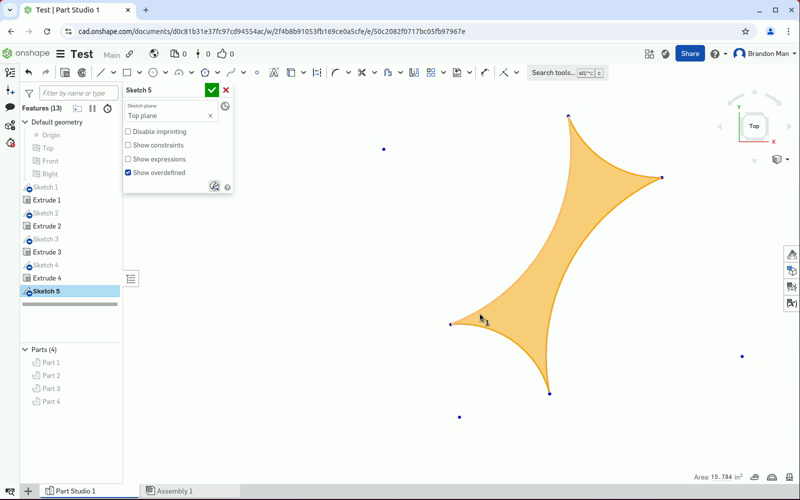
scroll(-6)
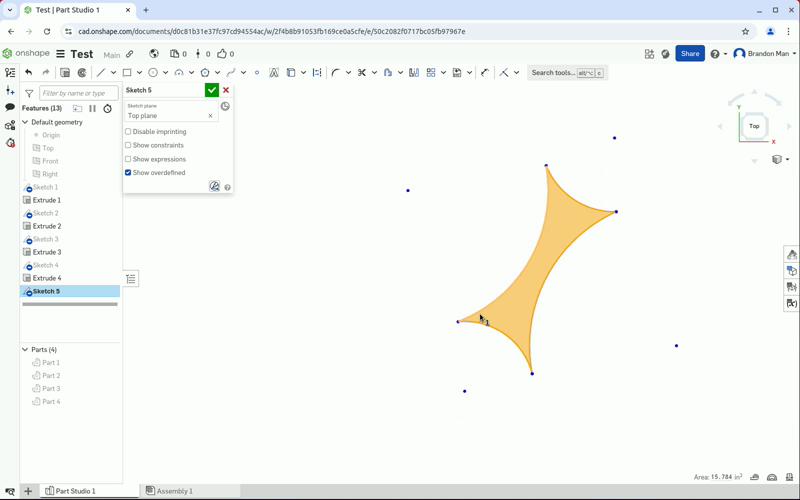
scroll(-6)
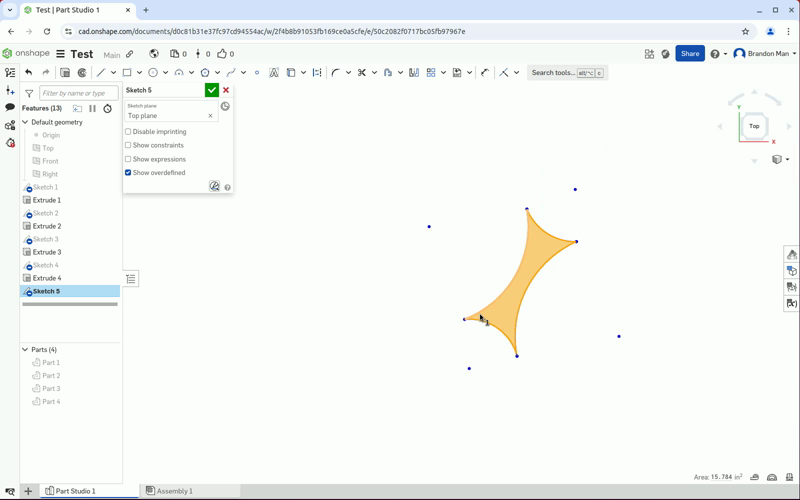
scroll(-6)
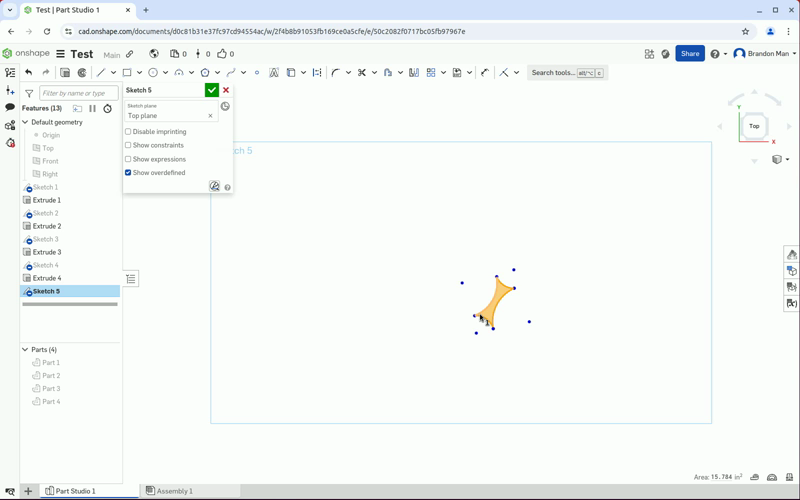
mouse_move(73, 352)
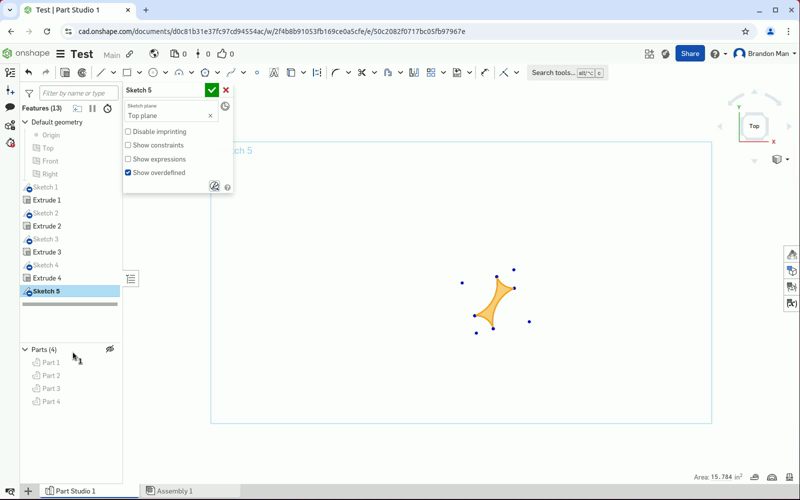
key(shift+y)
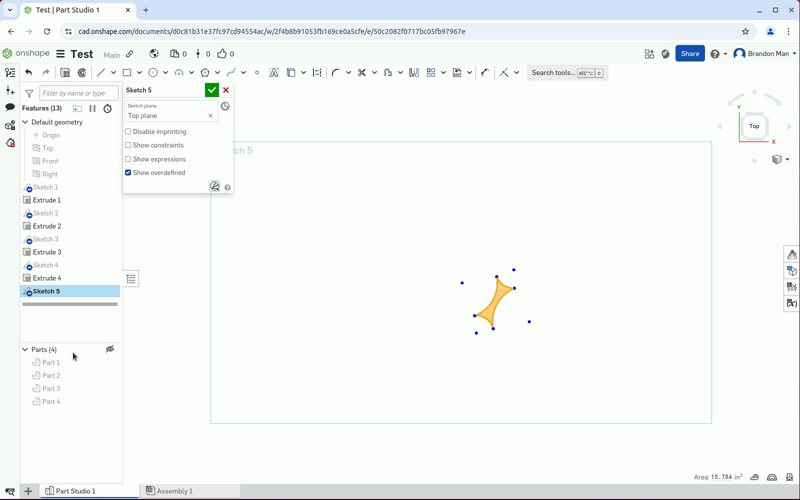
key(shift+e)
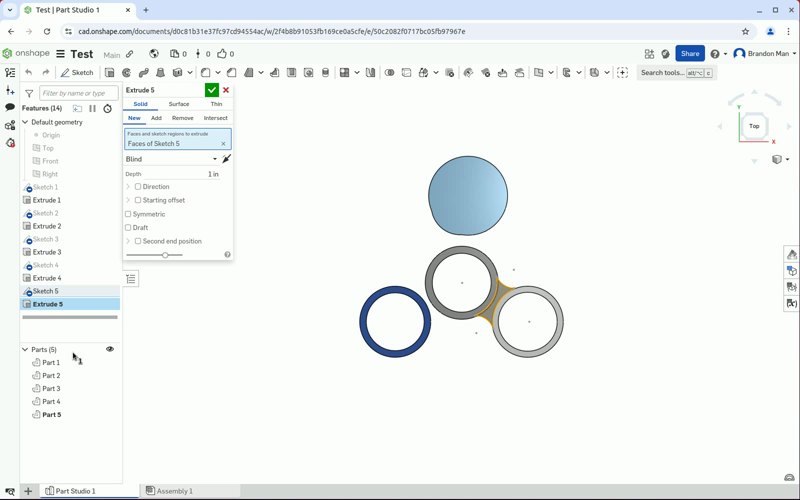
mouse_move(143, 106)
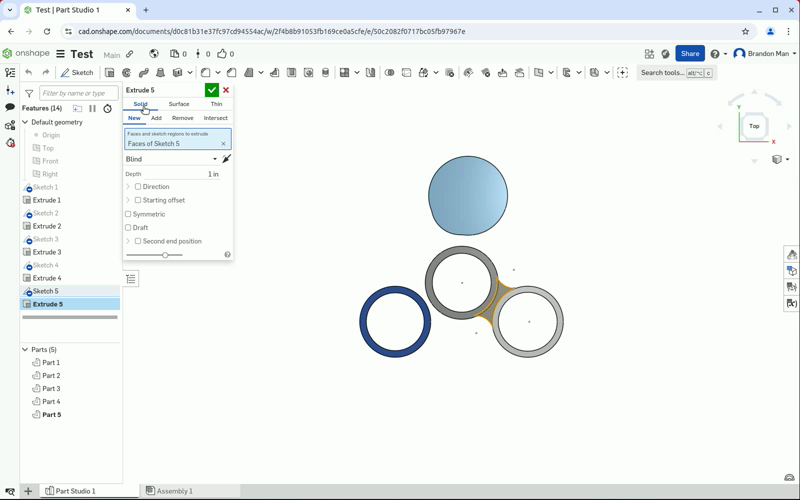
click(143, 106)
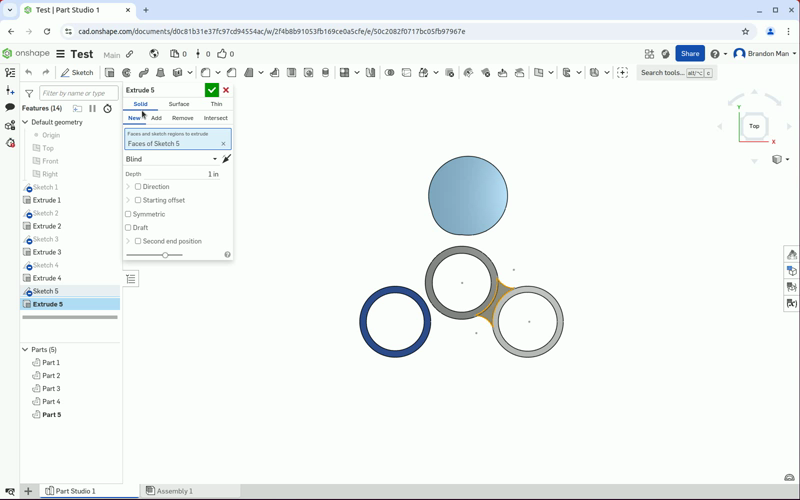
mouse_move(137, 120)
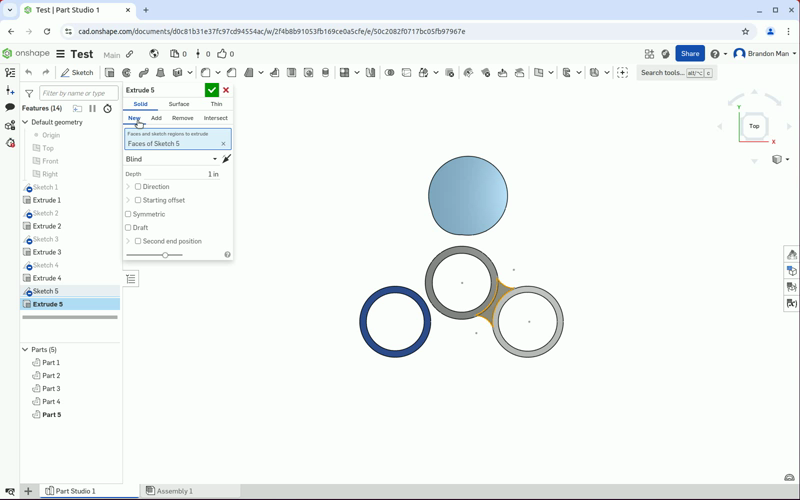
click(137, 120)
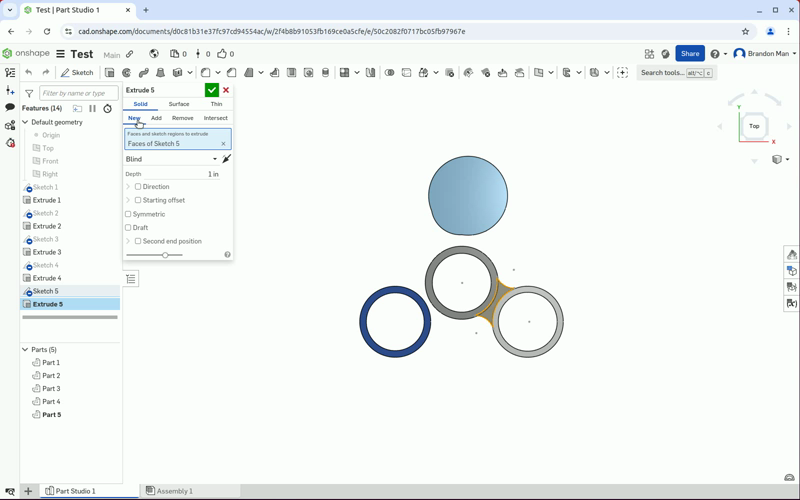
key(tab, 4)
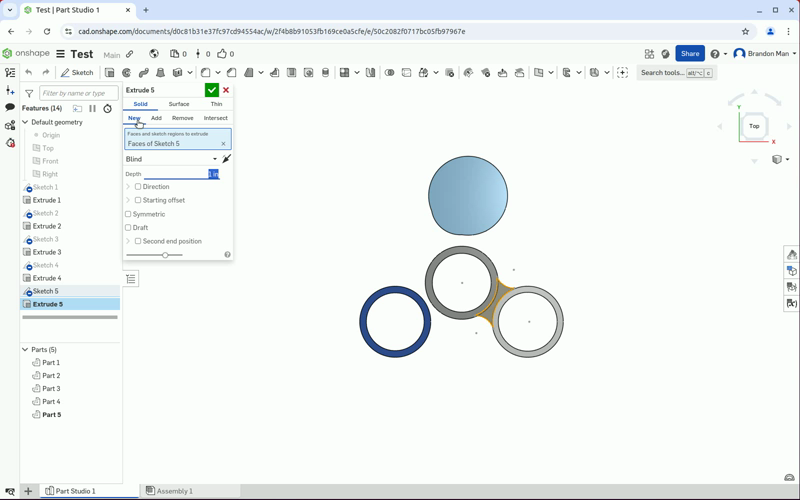
text(3.851)
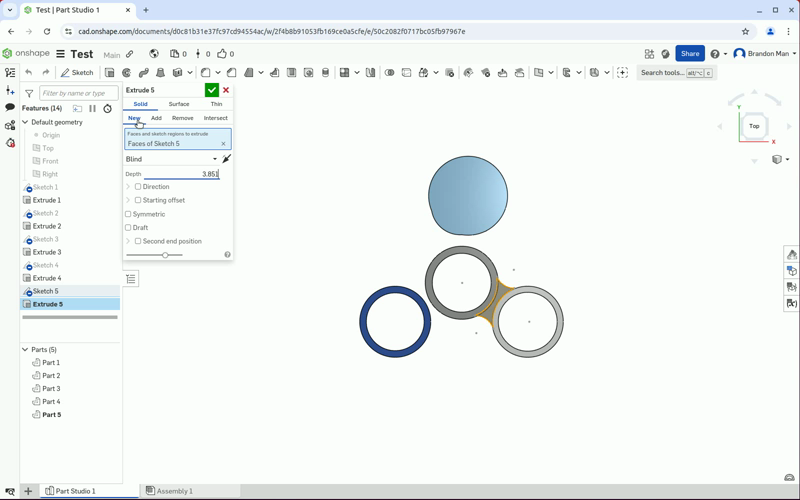
key(enter)
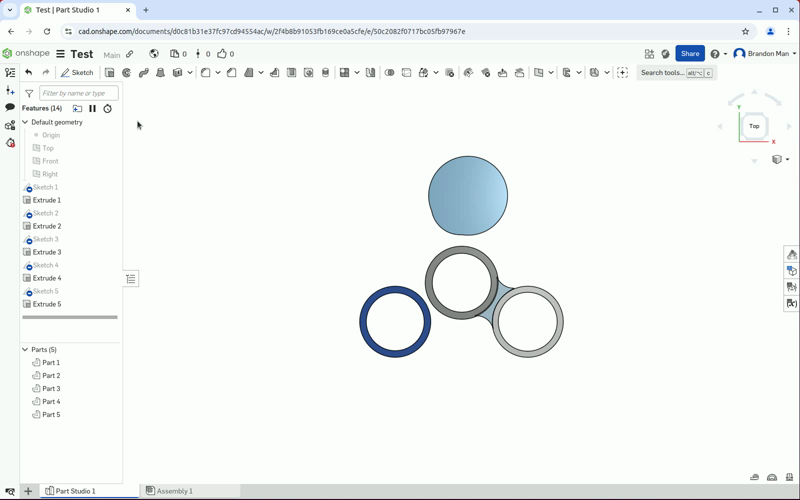
key(shift+h)
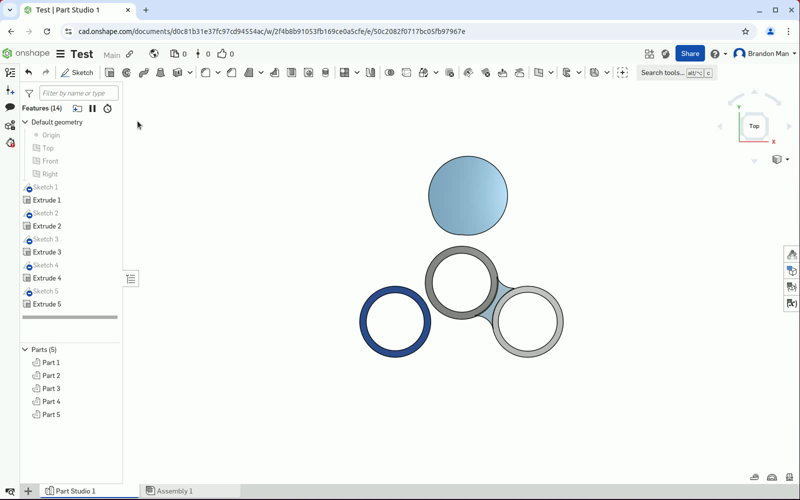
key(shift+h)
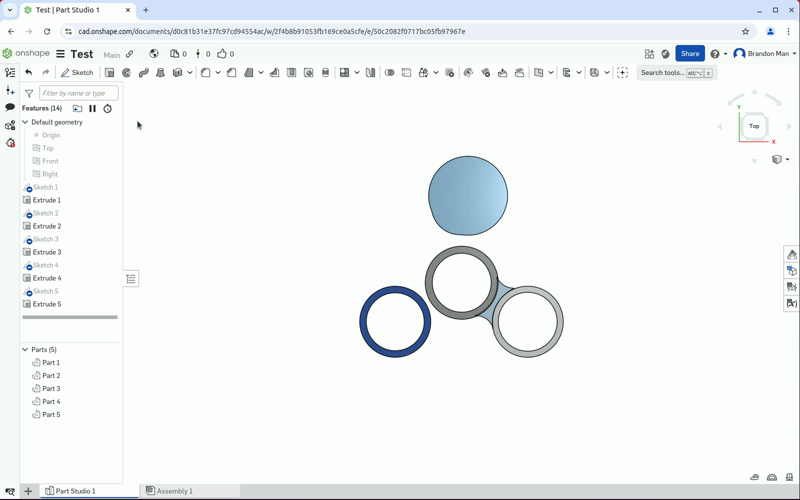
mouse_move(73, 189)
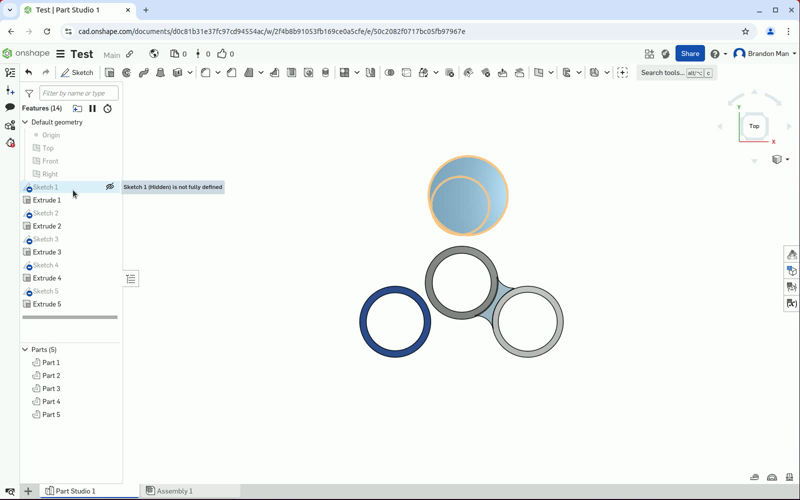
click(73, 189)
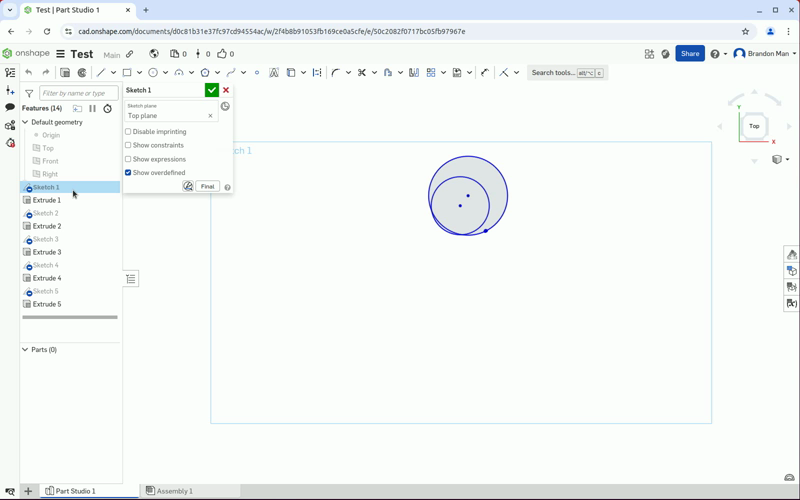
mouse_move(229, 92)
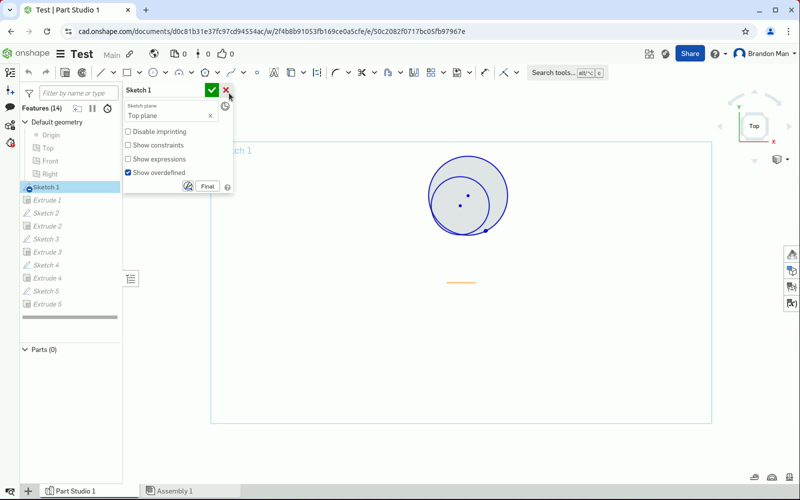
click(229, 92)
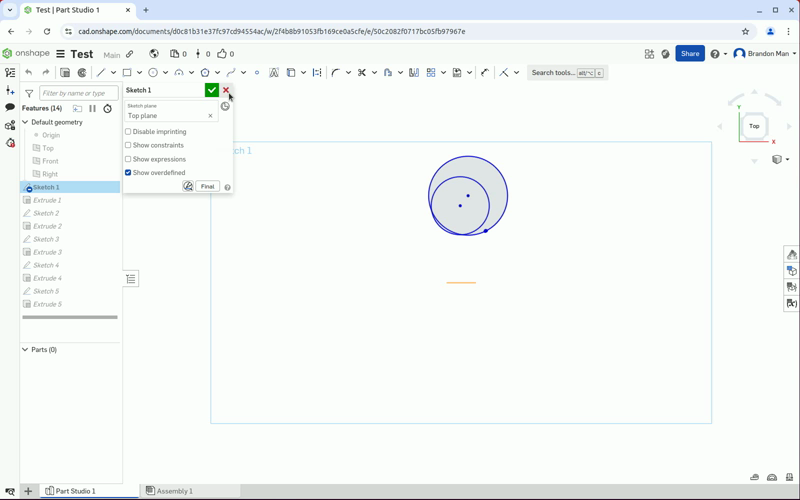
key(shift+s)
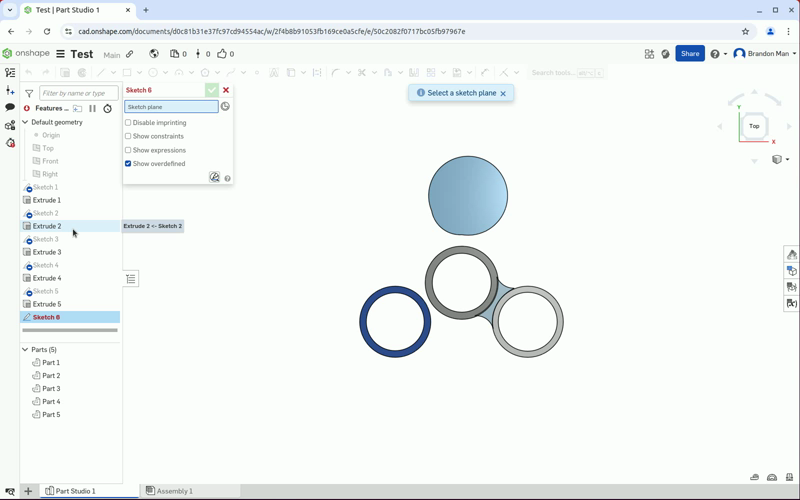
scroll(3)
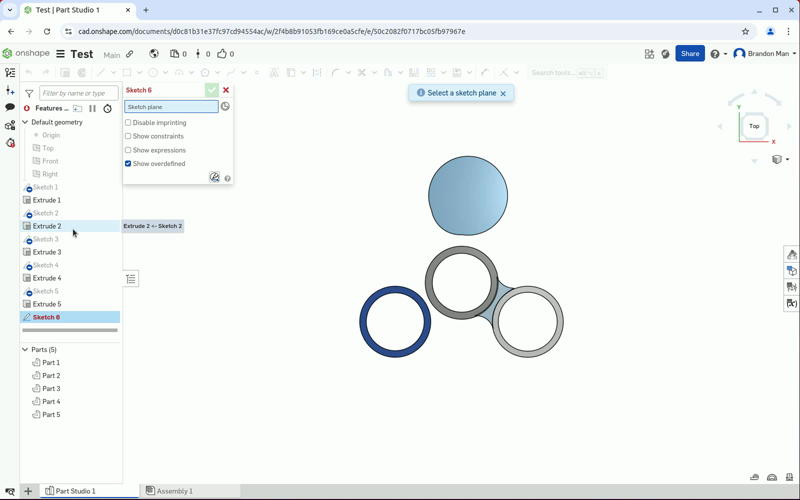
mouse_move(73, 150)
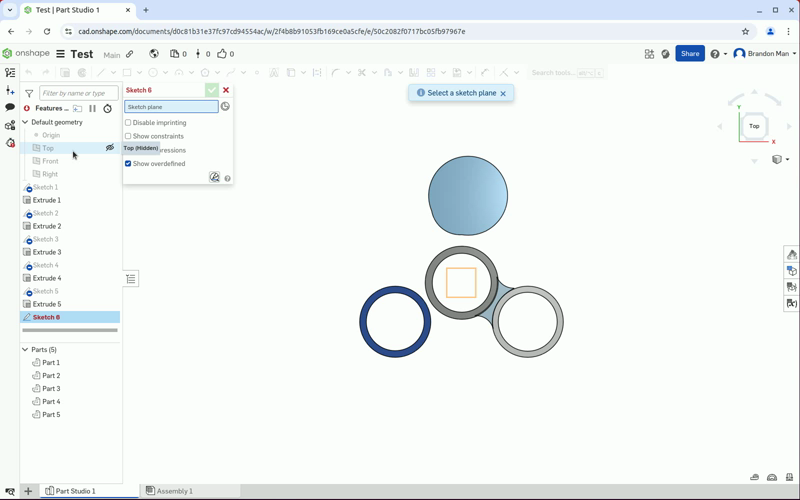
click(73, 150)
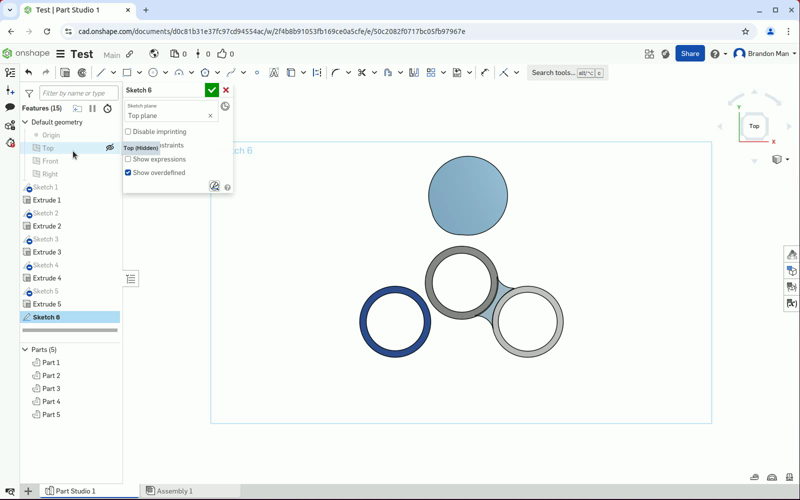
mouse_move(73, 352)
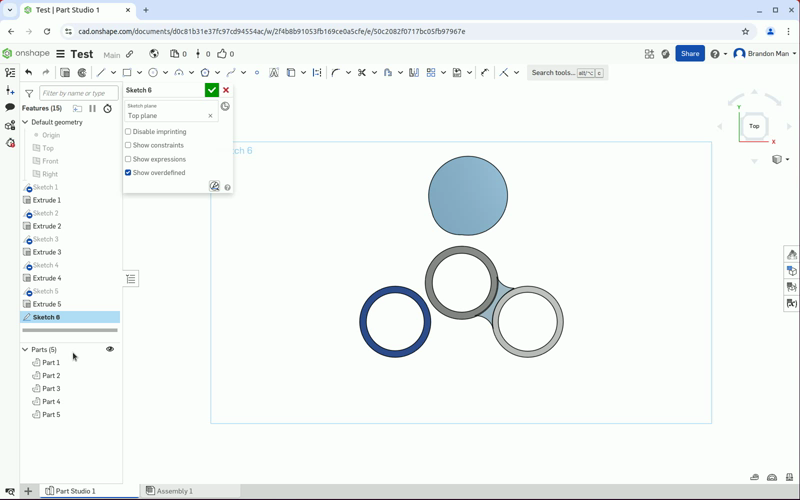
key(y)
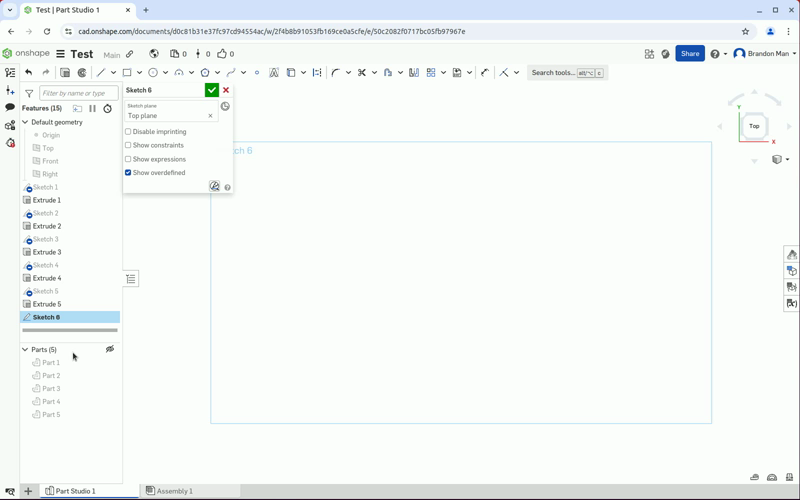
key(a)
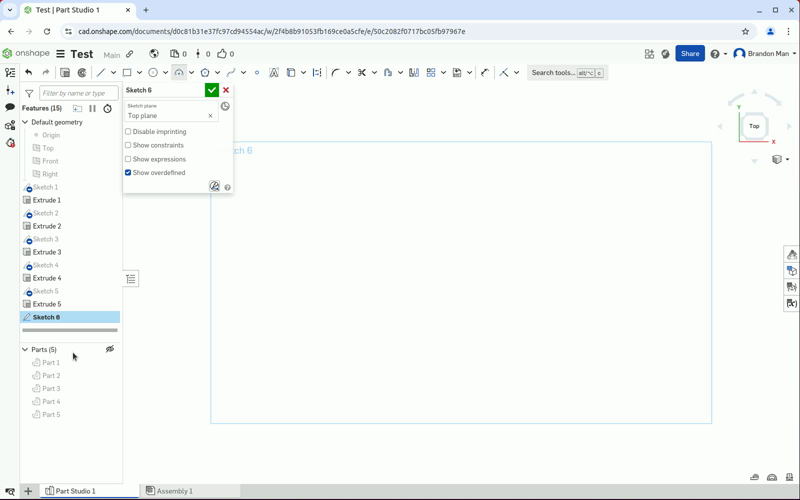
key_down(shift)
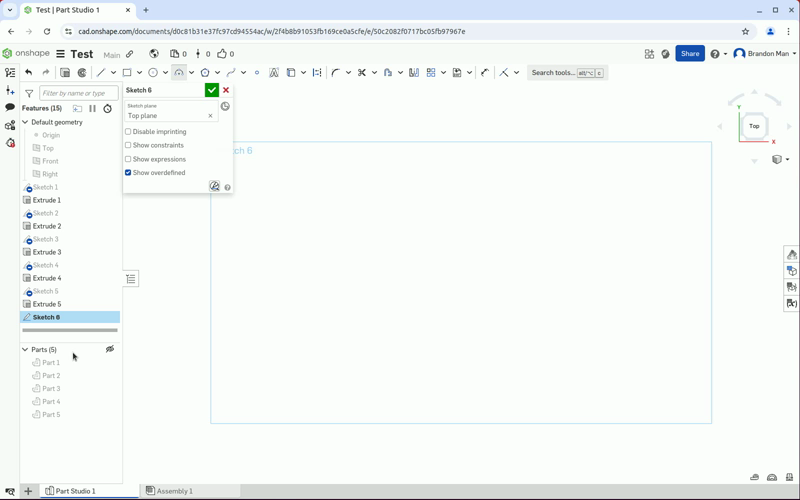
mouse_move(404, 287)
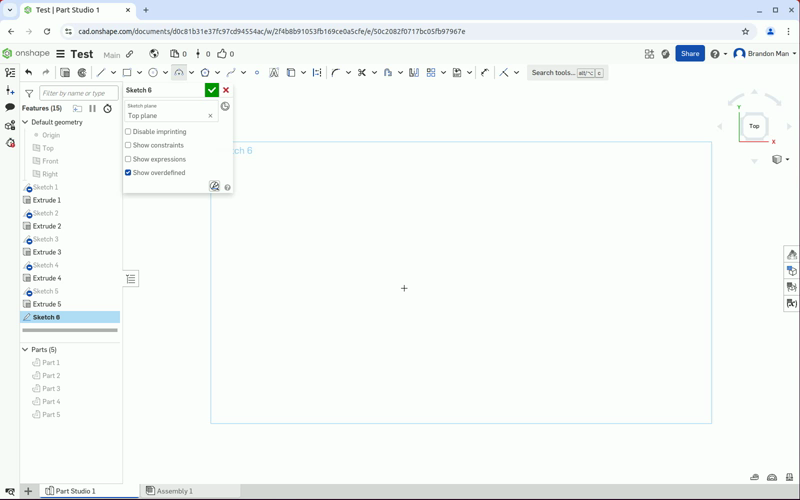
click(404, 287)
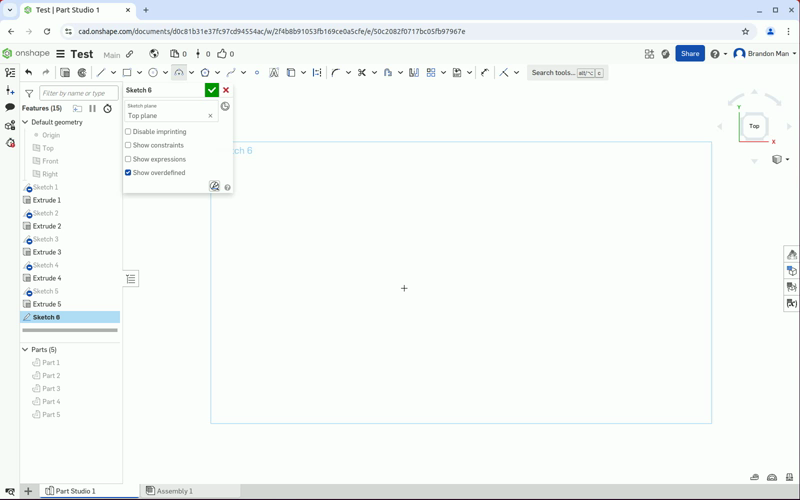
key_up(shift)
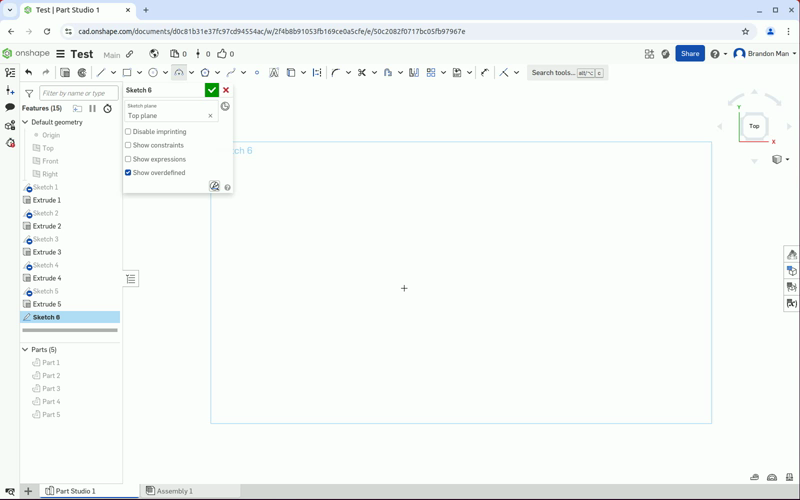
key_down(shift)
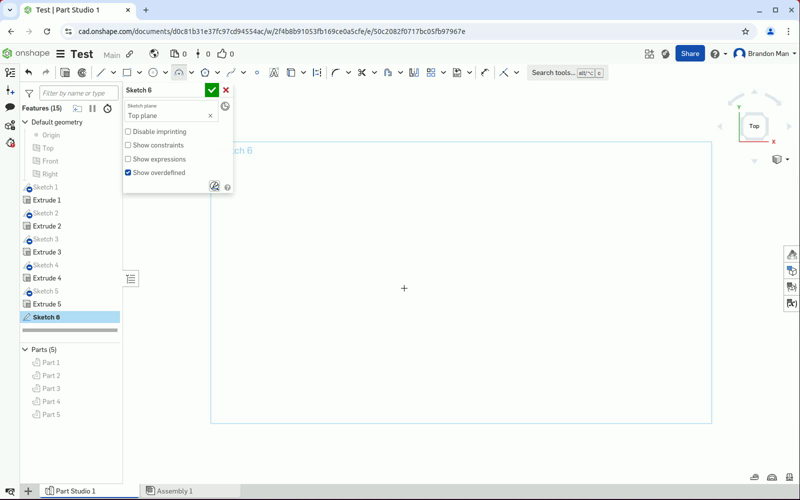
mouse_move(429, 329)
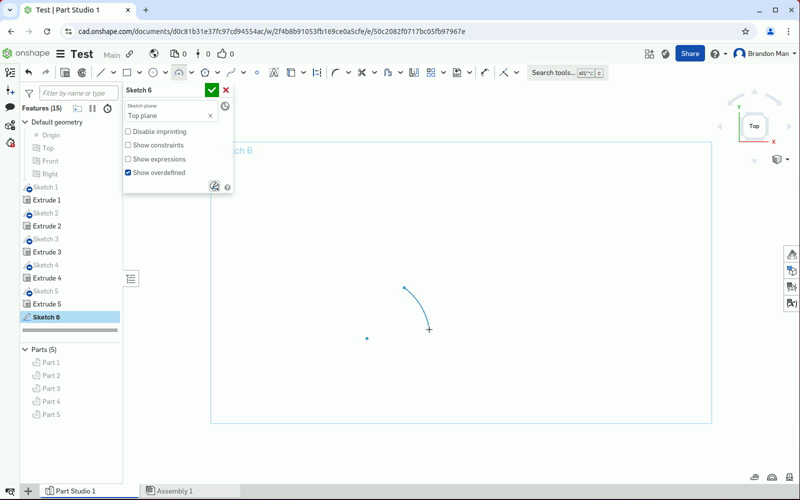
click(429, 329)
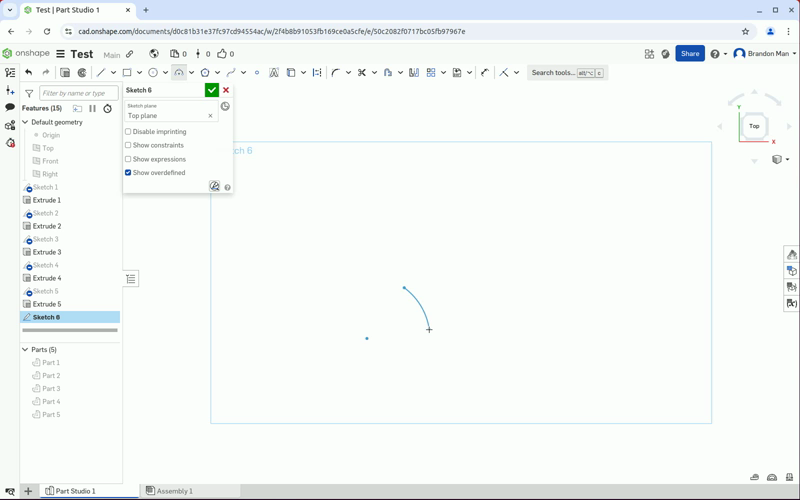
mouse_move(425, 303)
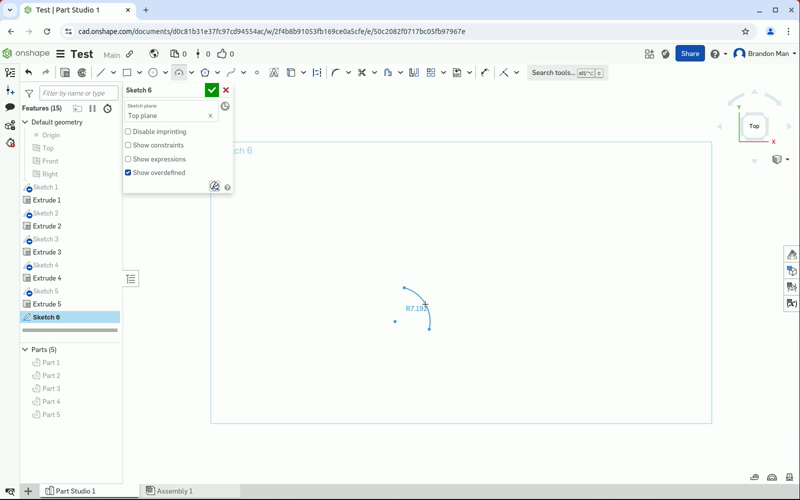
click(425, 303)
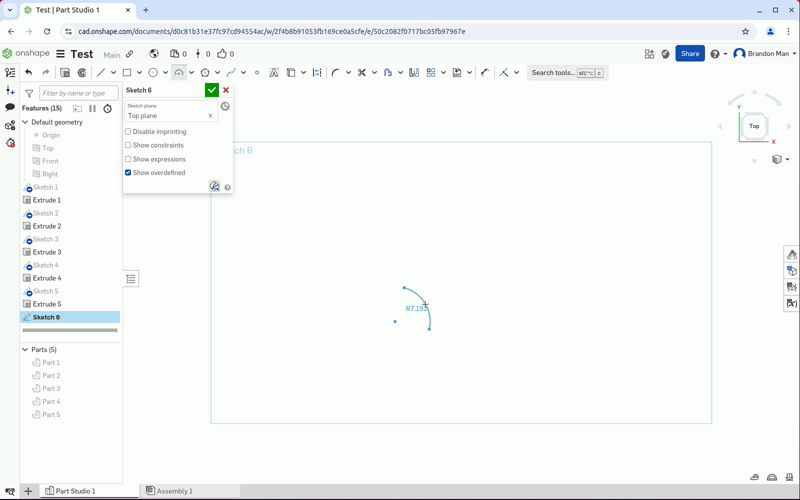
key_up(shift)
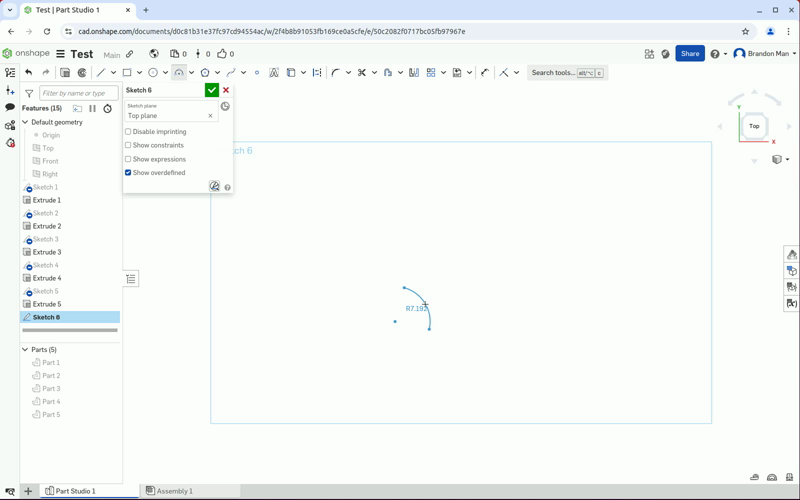
mouse_move(429, 329)
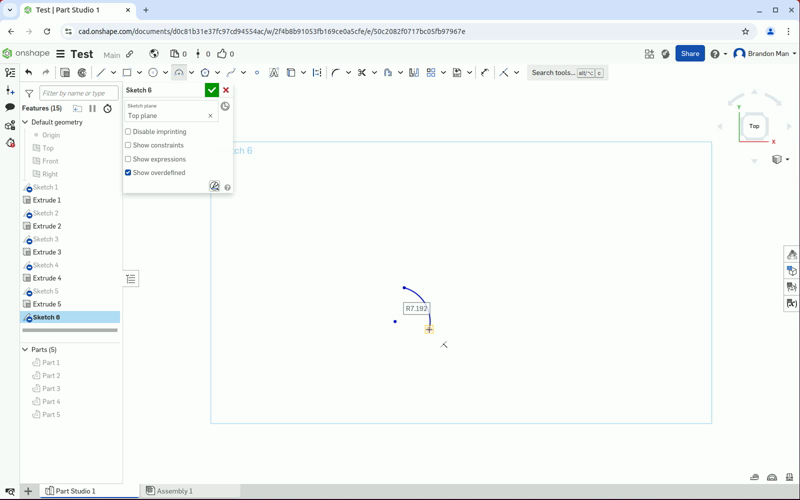
click(429, 329)
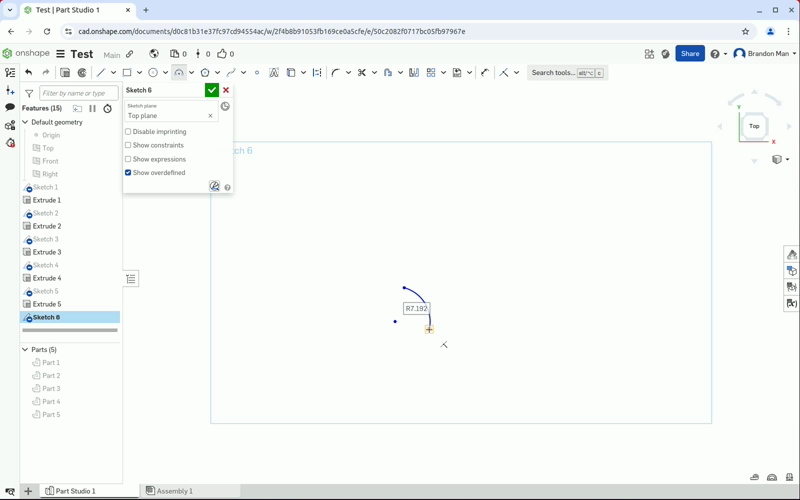
key_down(shift)
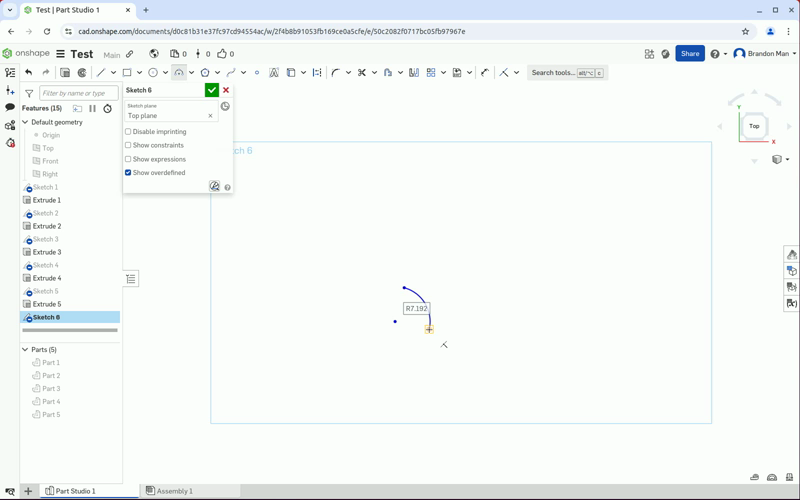
mouse_move(454, 318)
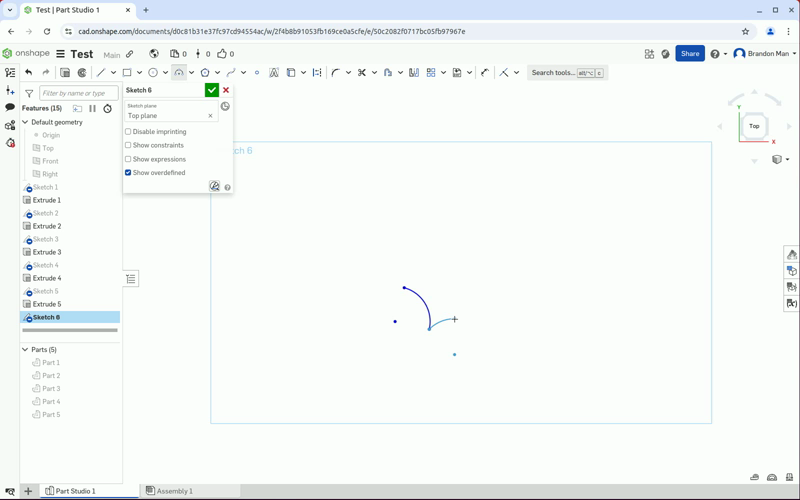
click(454, 318)
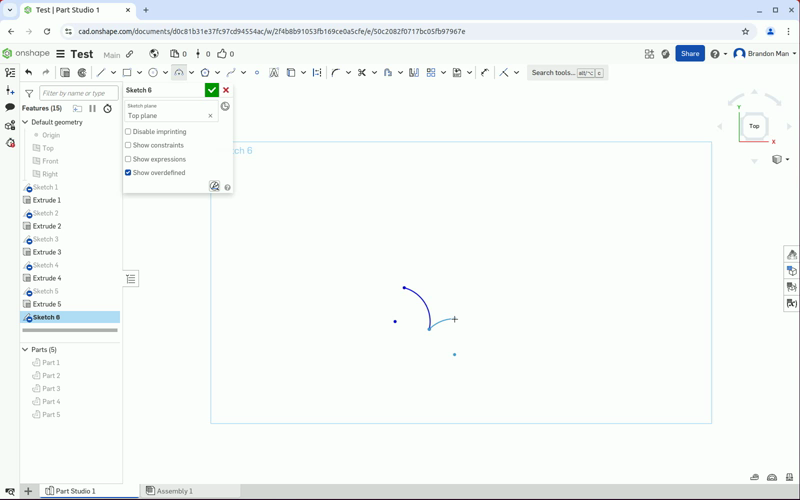
mouse_move(440, 320)
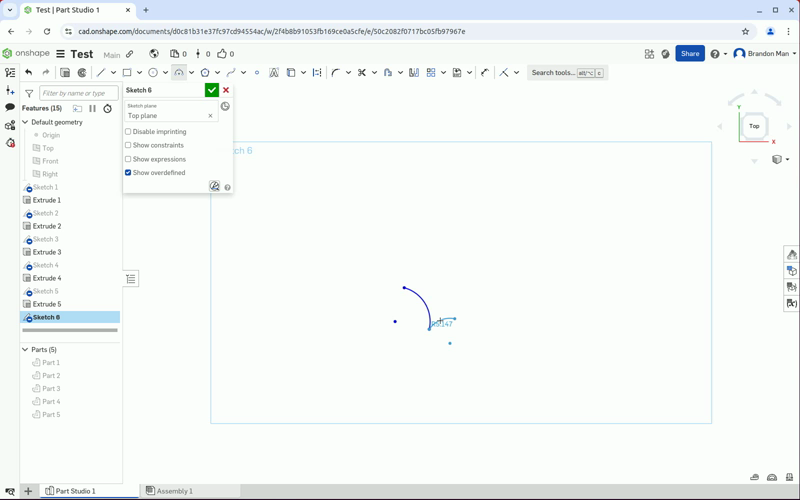
click(440, 320)
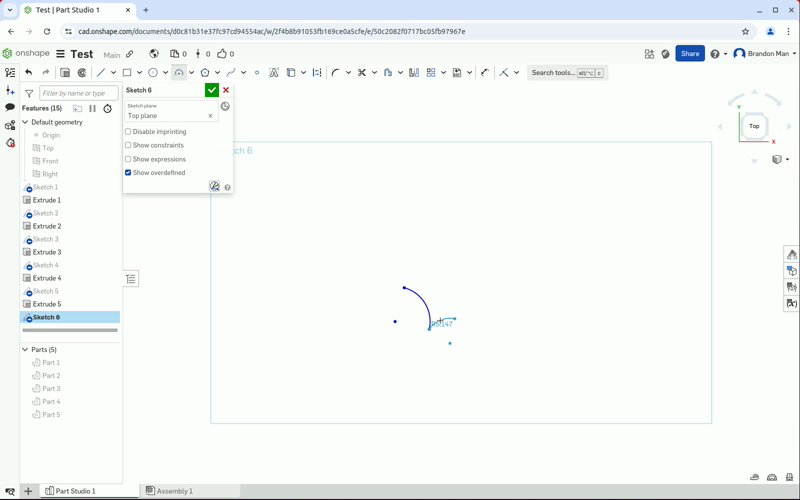
key_up(shift)
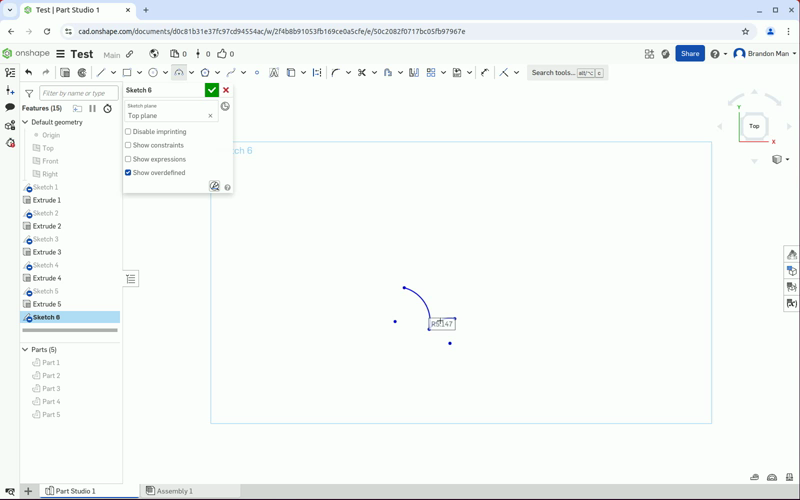
mouse_move(454, 318)
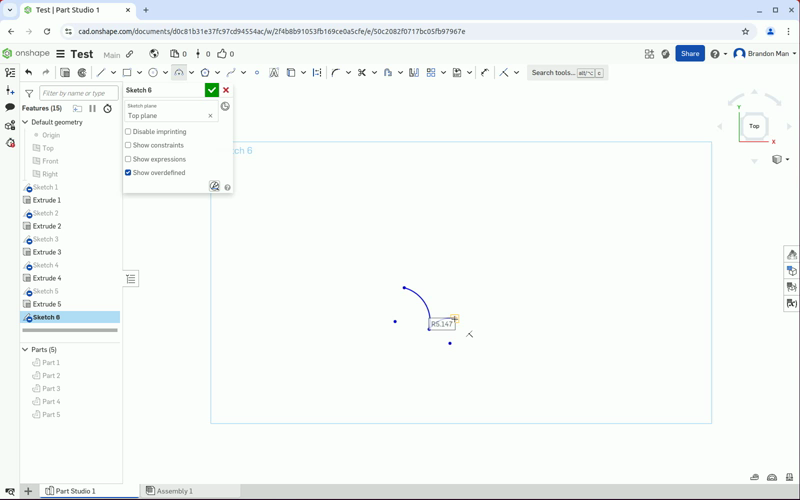
click(454, 318)
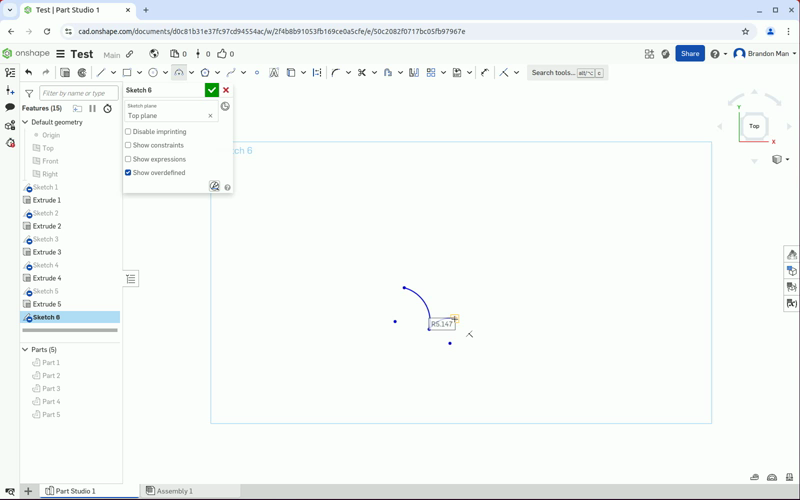
key_down(shift)
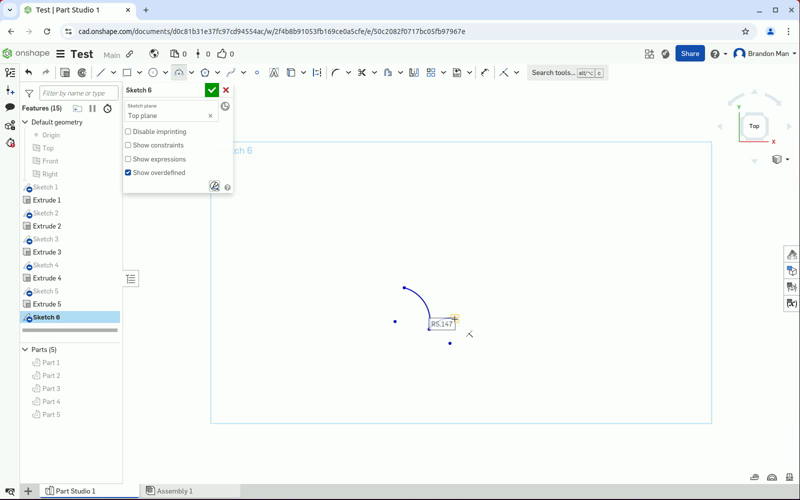
mouse_move(426, 273)
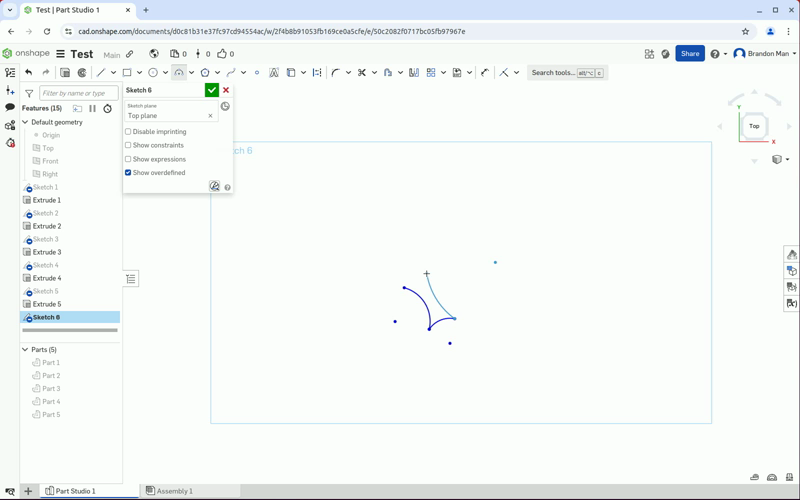
click(426, 273)
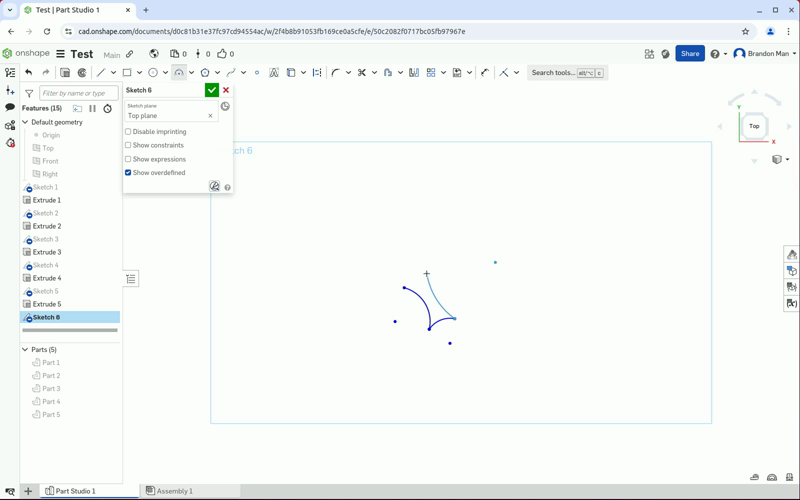
mouse_move(430, 302)
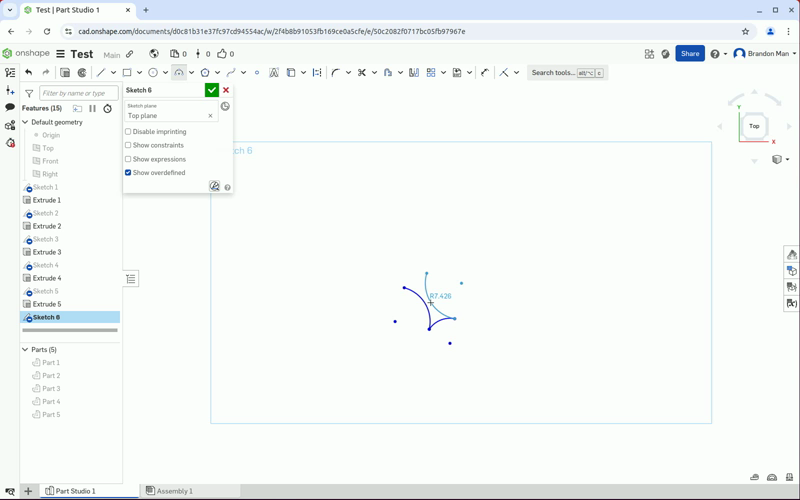
click(430, 302)
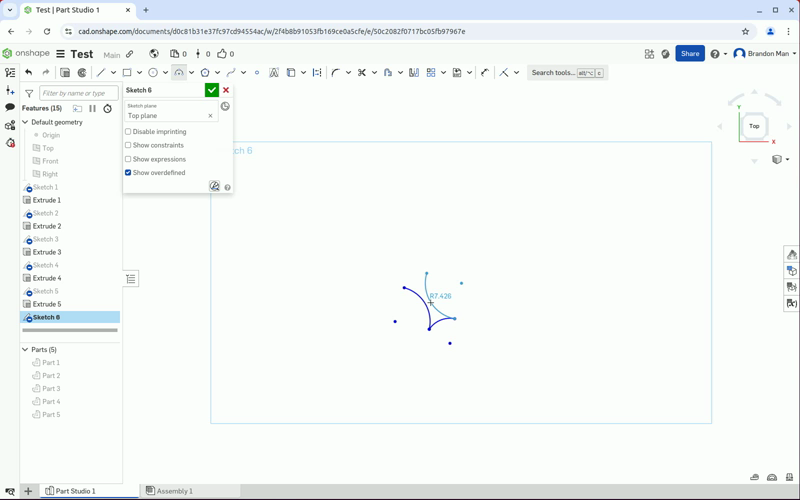
key_up(shift)
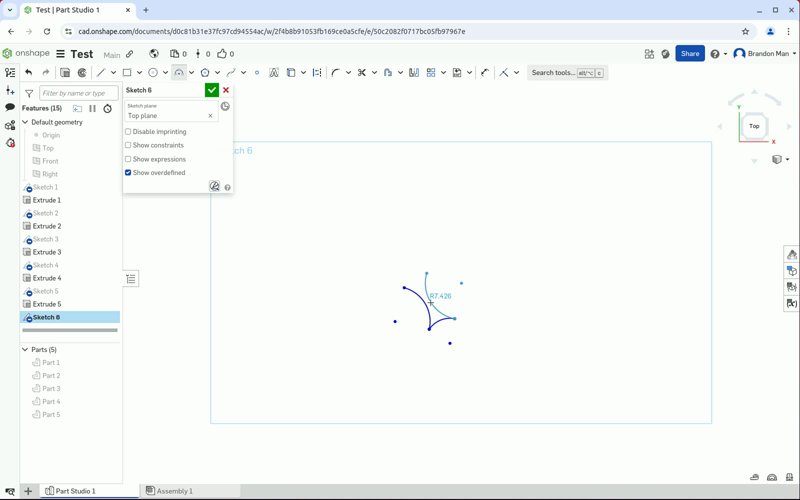
mouse_move(426, 273)
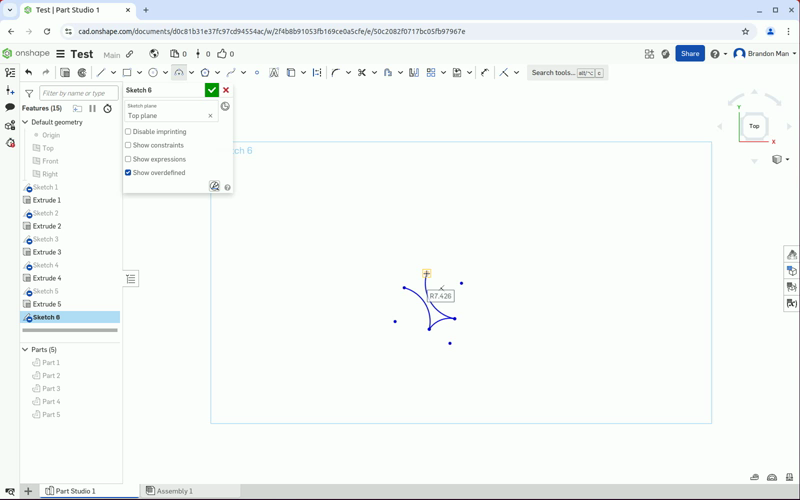
click(426, 273)
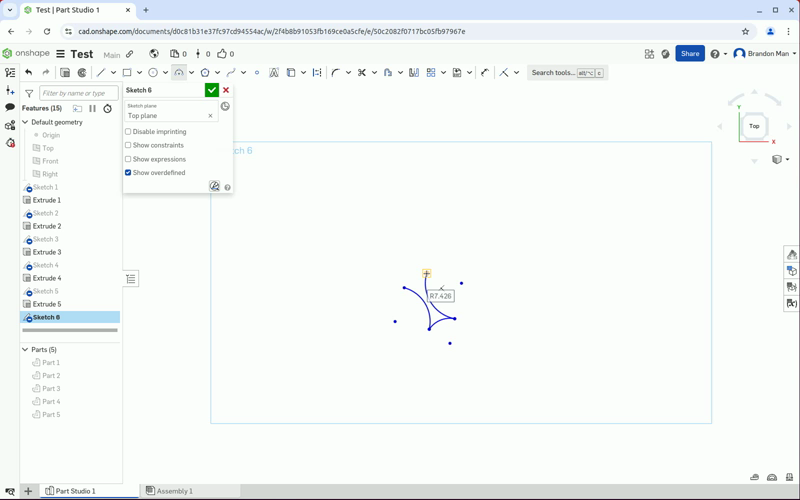
mouse_move(404, 287)
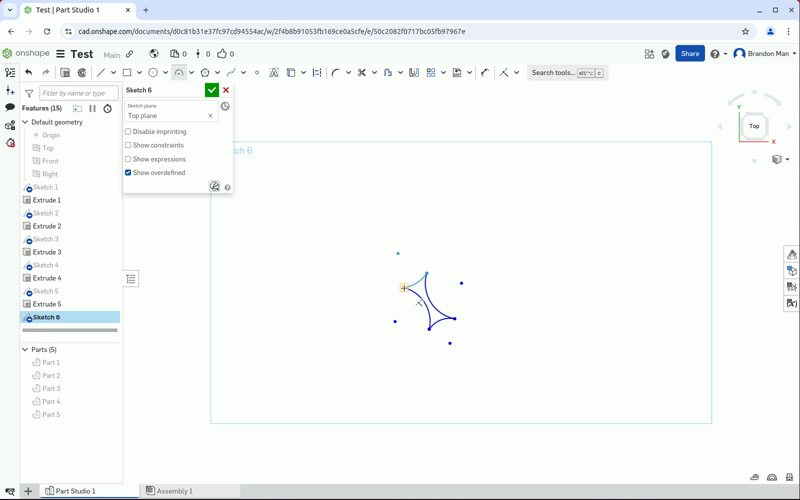
click(404, 287)
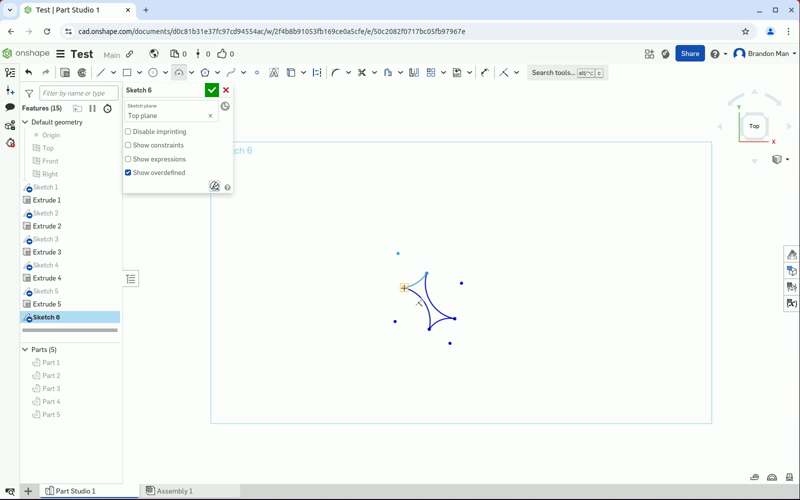
key_down(shift)
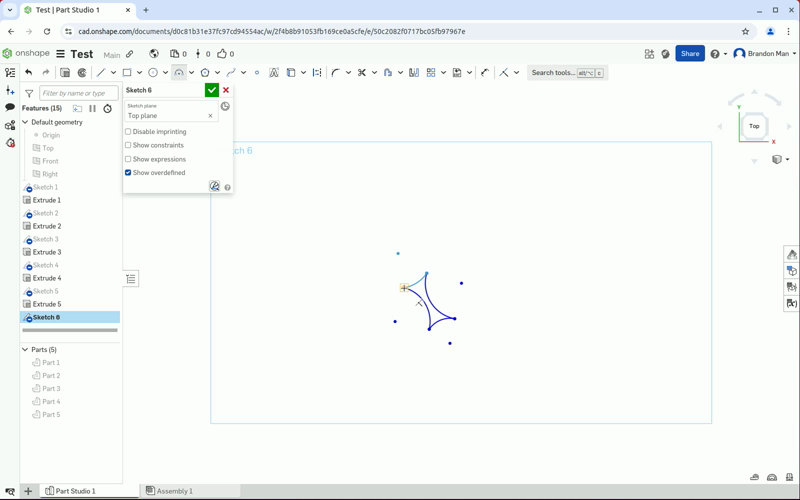
mouse_move(417, 284)
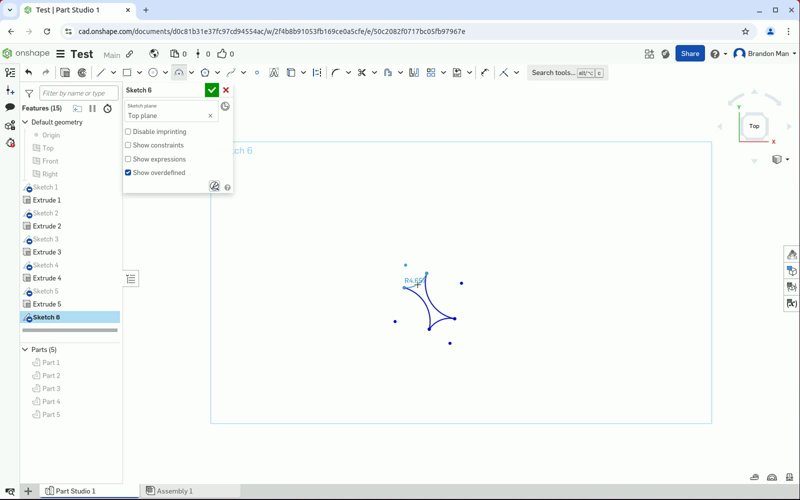
click(417, 284)
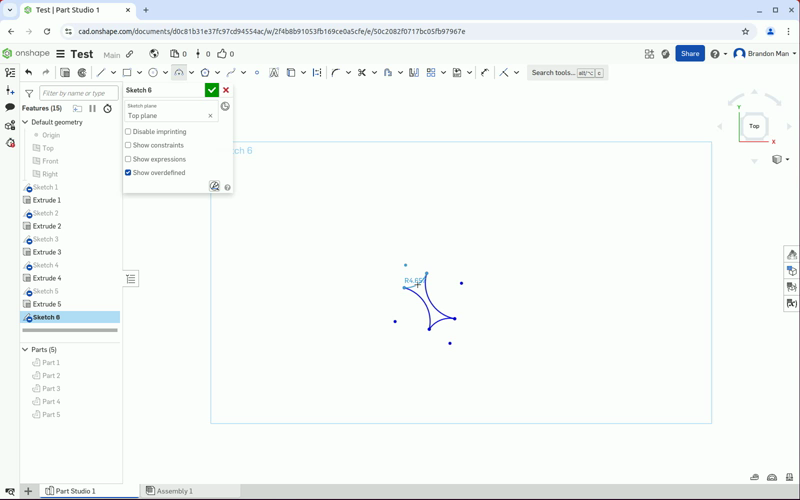
key_up(shift)
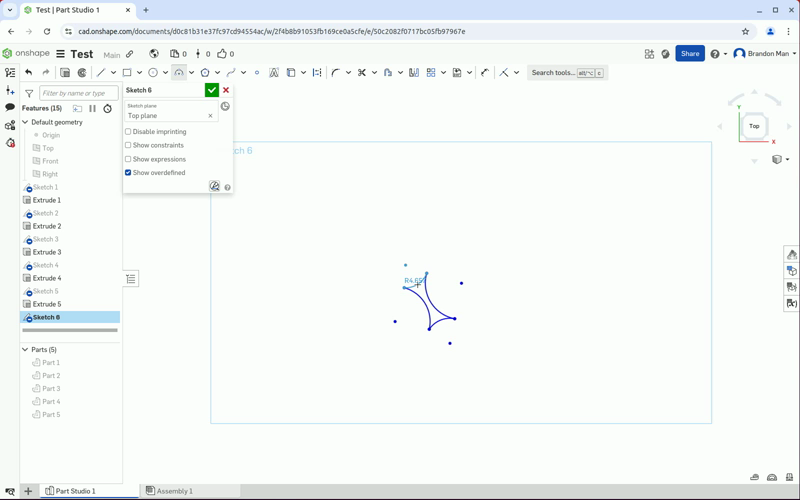
key(esc)
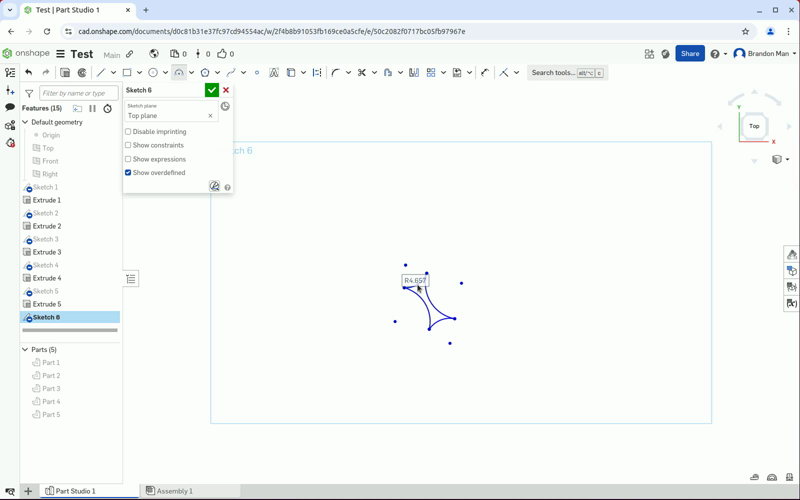
mouse_move(429, 301)
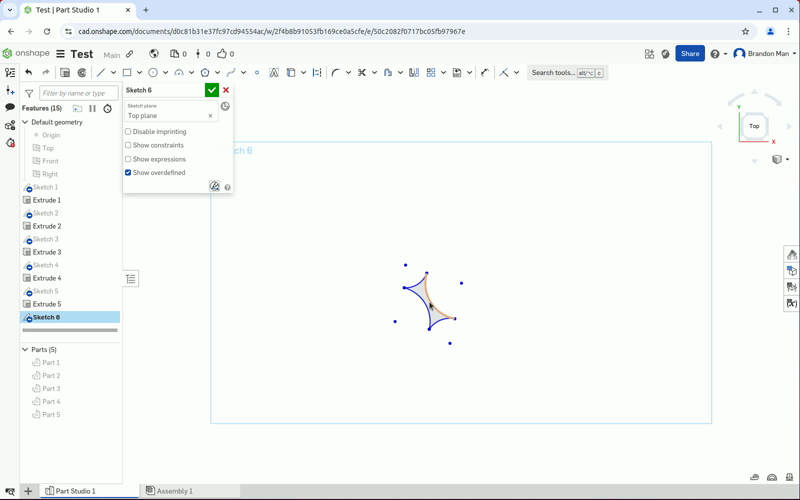
scroll(6)
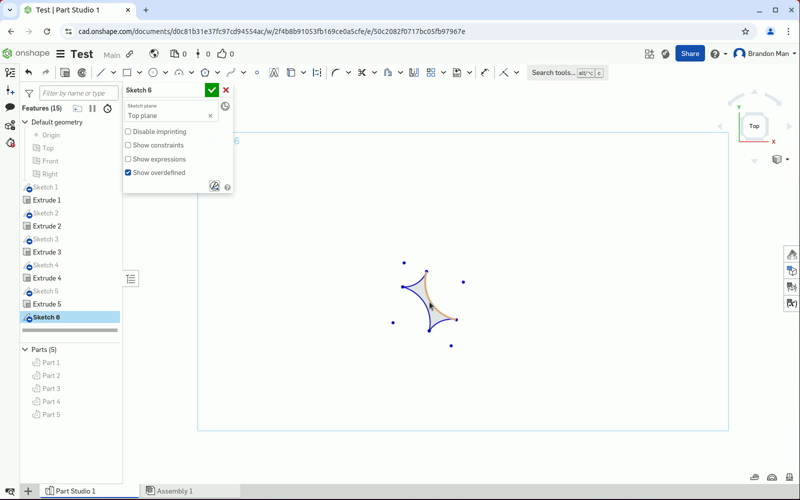
scroll(6)
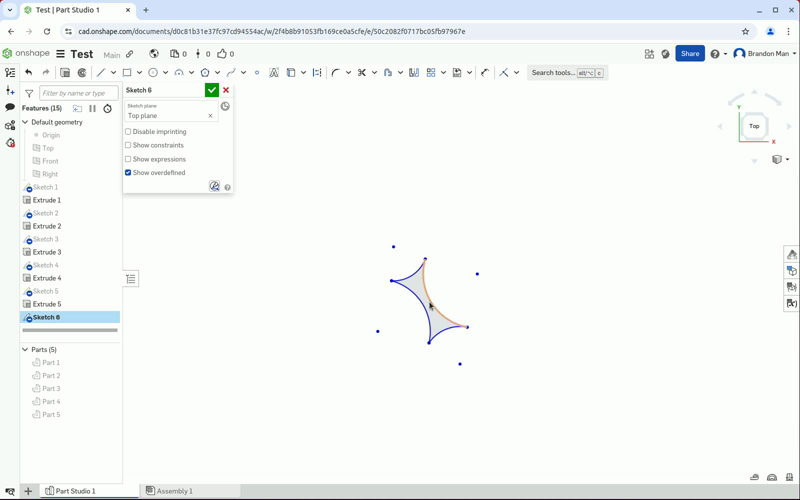
scroll(6)
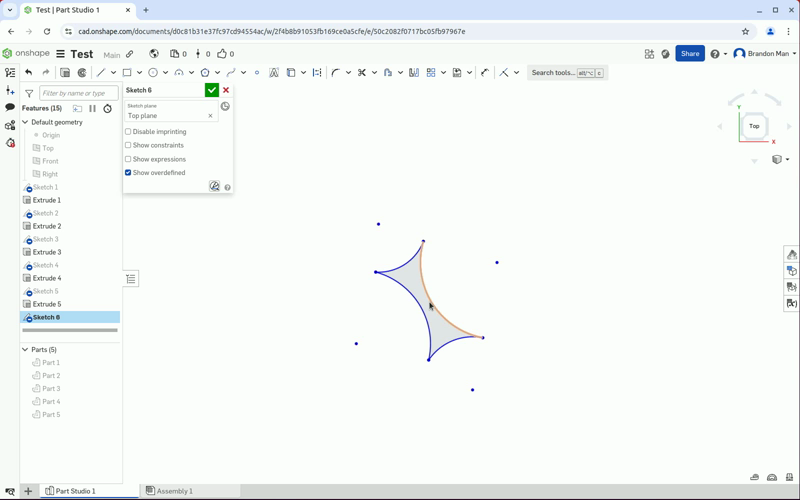
scroll(6)
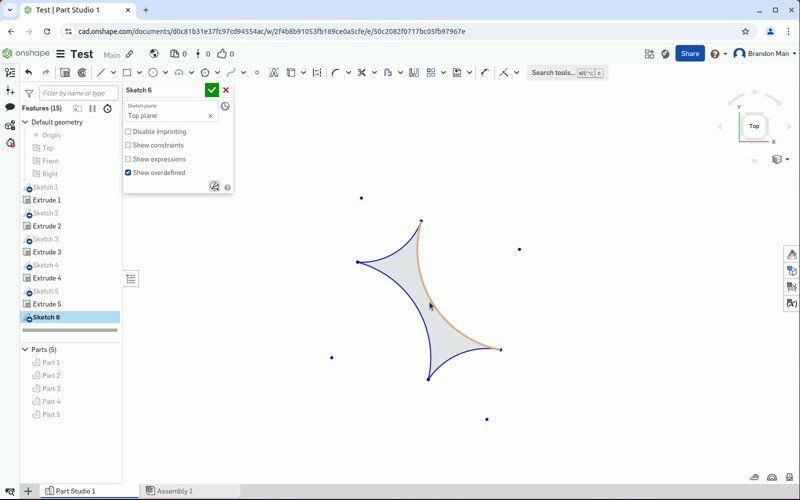
scroll(6)
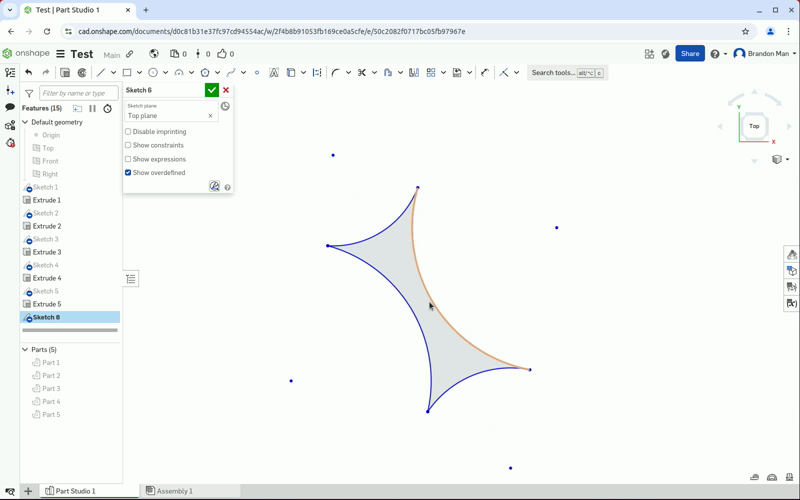
scroll(6)
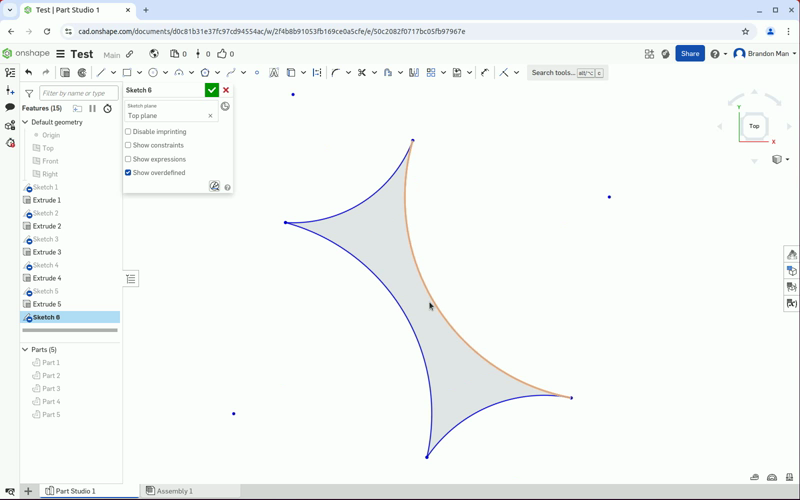
scroll(6)
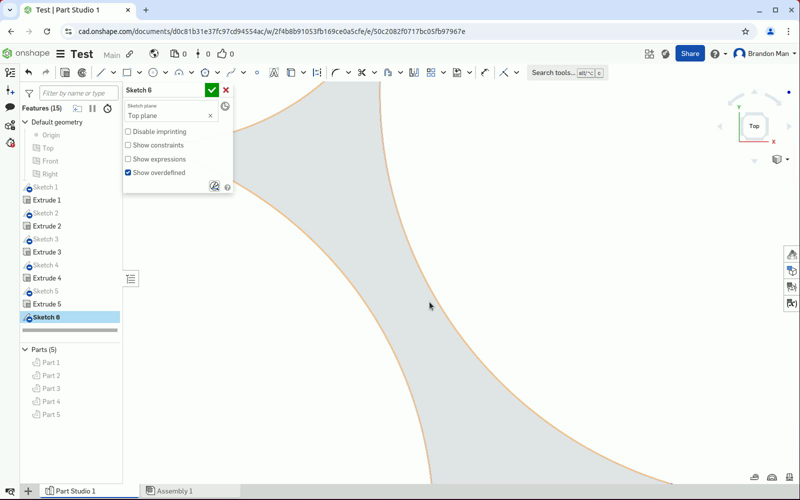
click(429, 301)
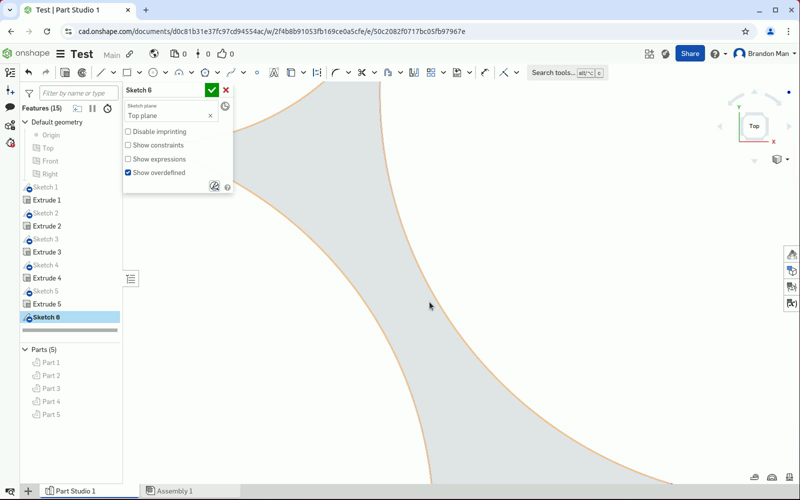
scroll(-6)
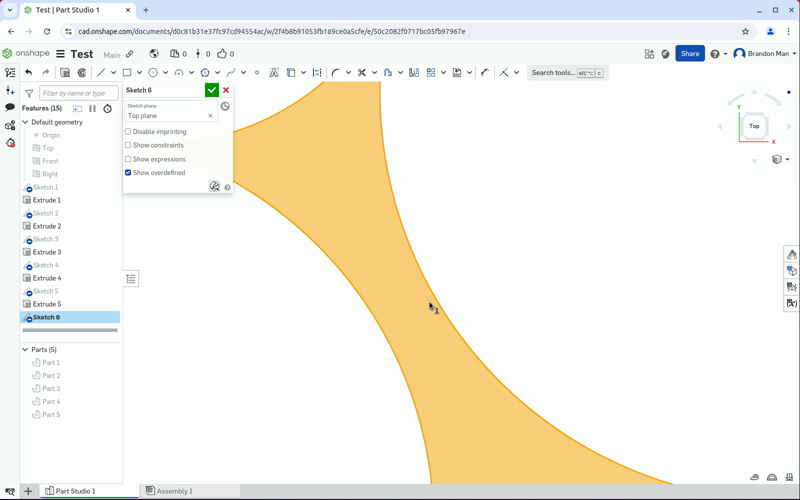
scroll(-6)
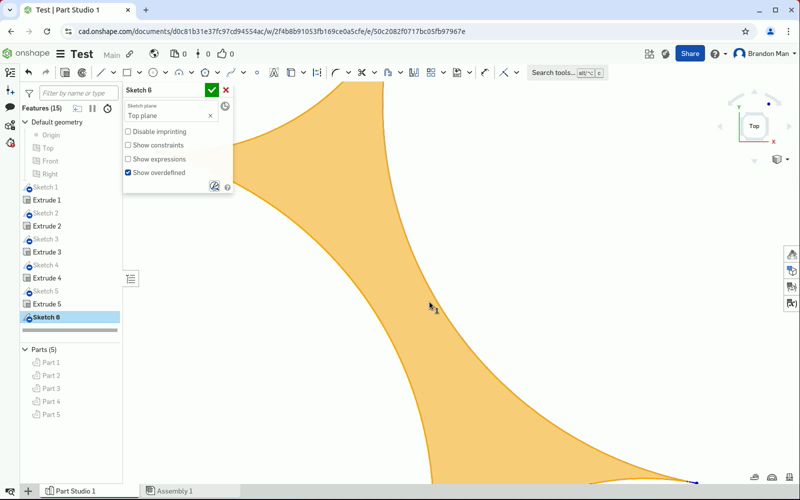
scroll(-6)
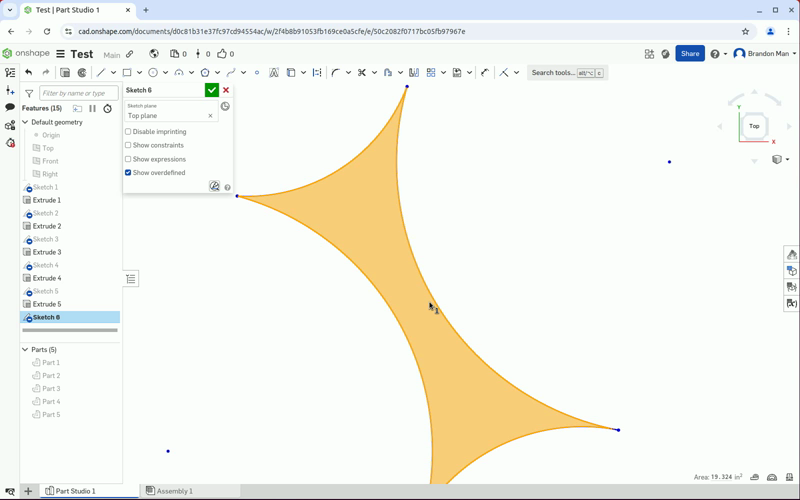
scroll(-6)
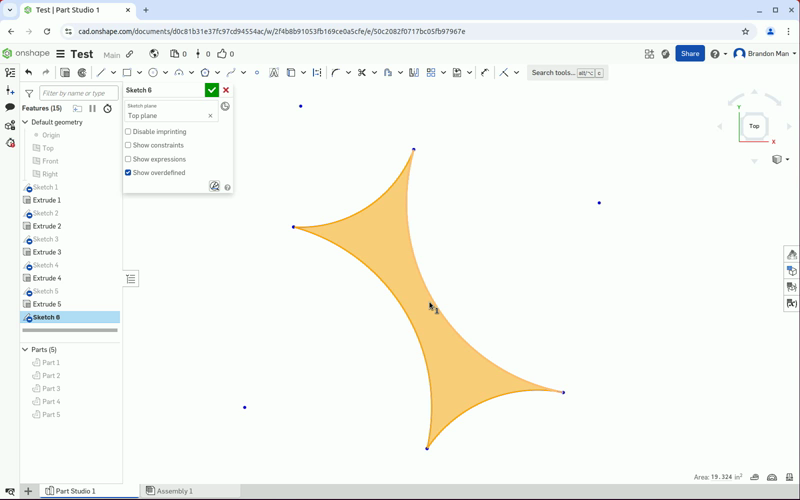
scroll(-6)
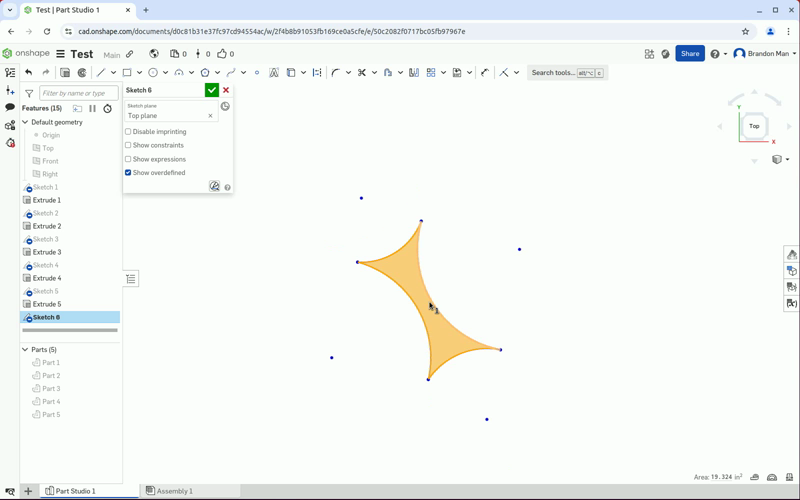
scroll(-6)
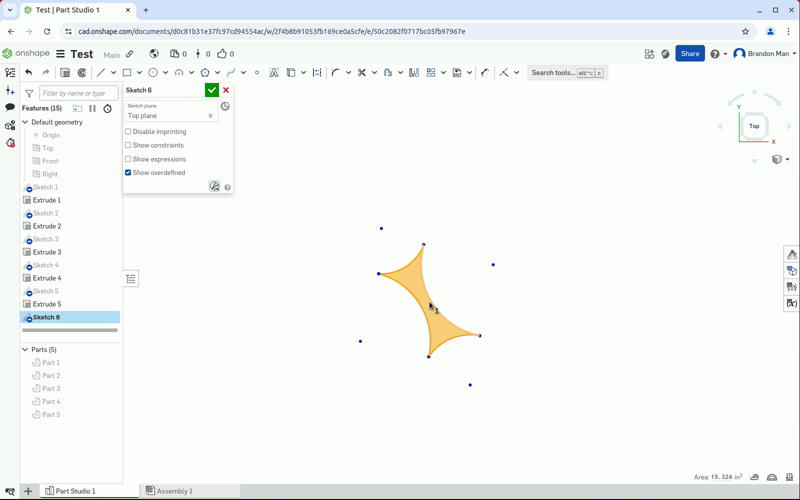
scroll(-6)
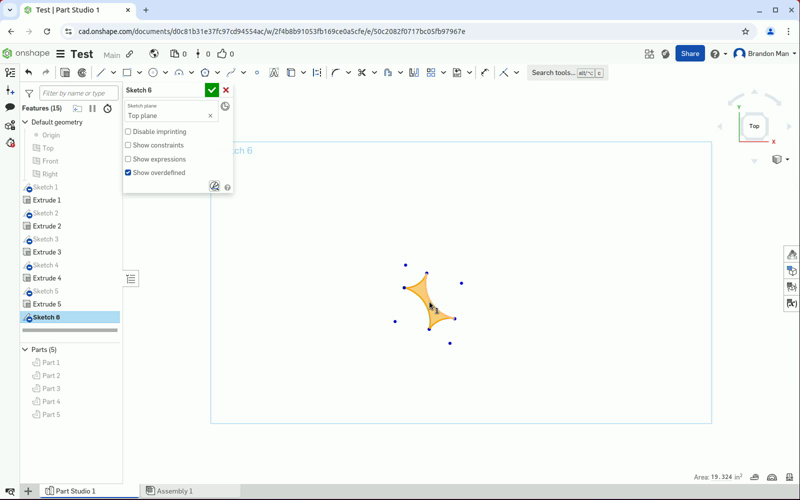
mouse_move(73, 352)
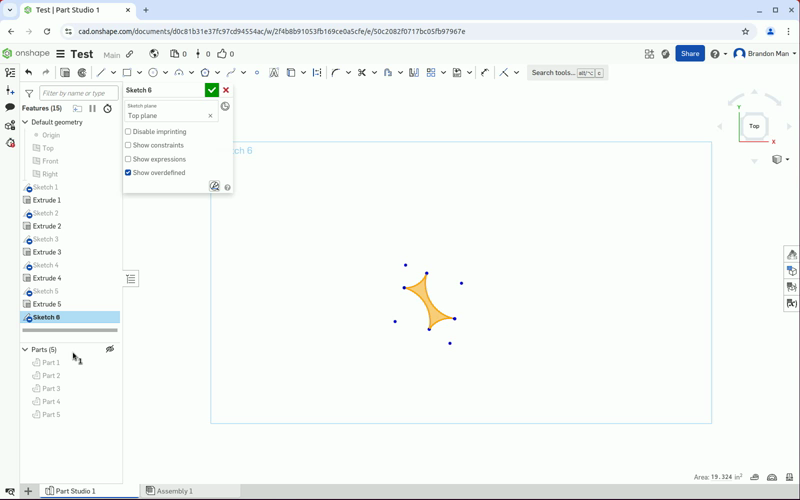
key(shift+y)
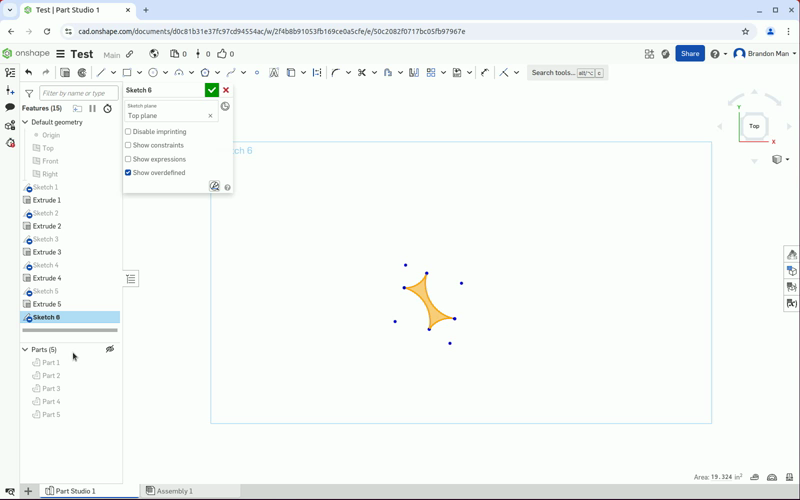
key(shift+e)
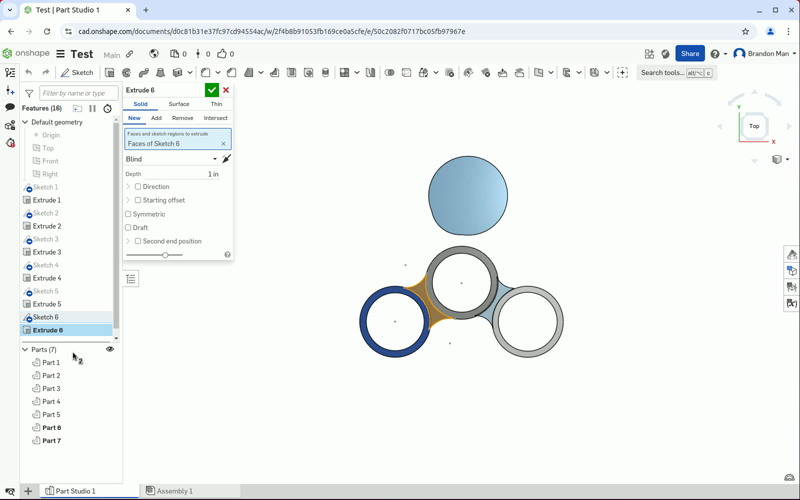
mouse_move(143, 106)
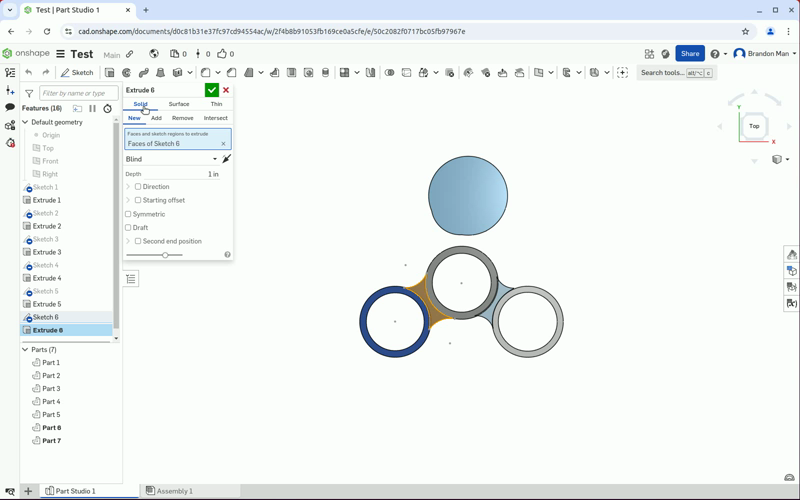
click(143, 106)
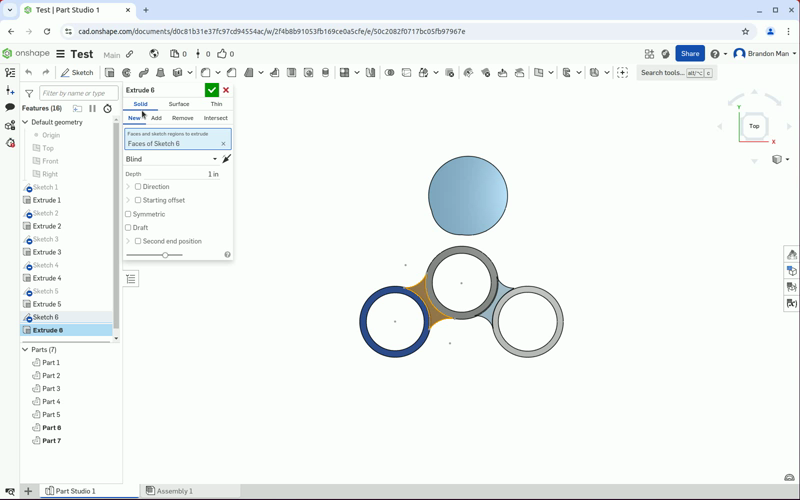
mouse_move(137, 120)
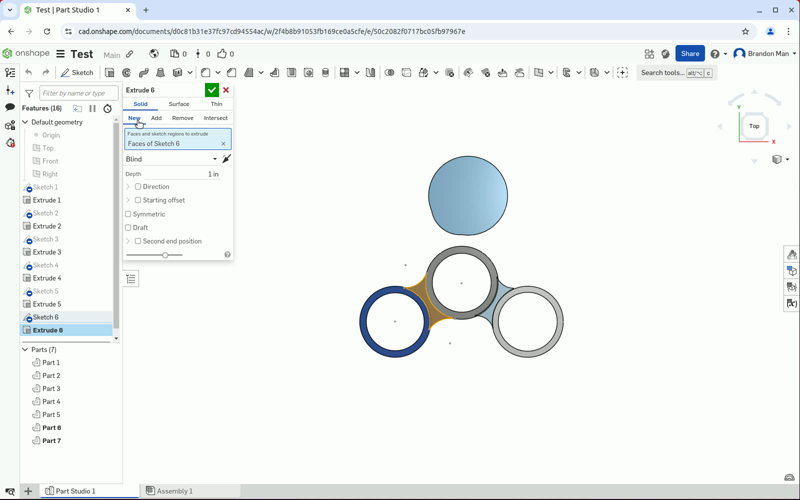
click(137, 120)
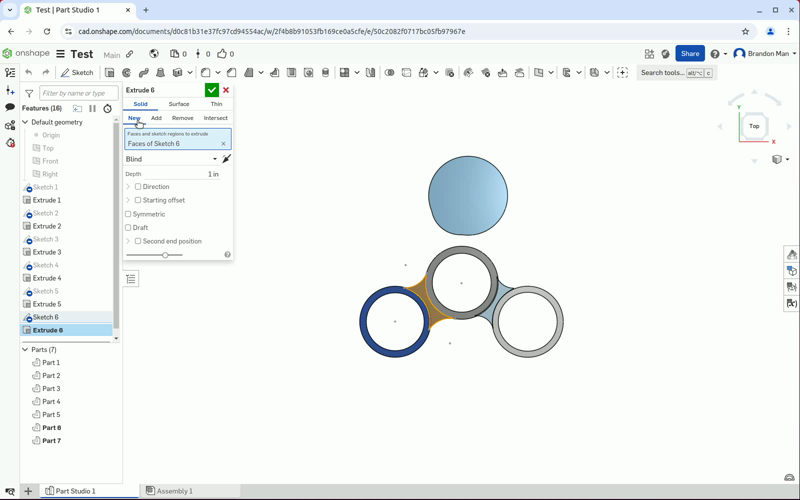
key(tab, 4)
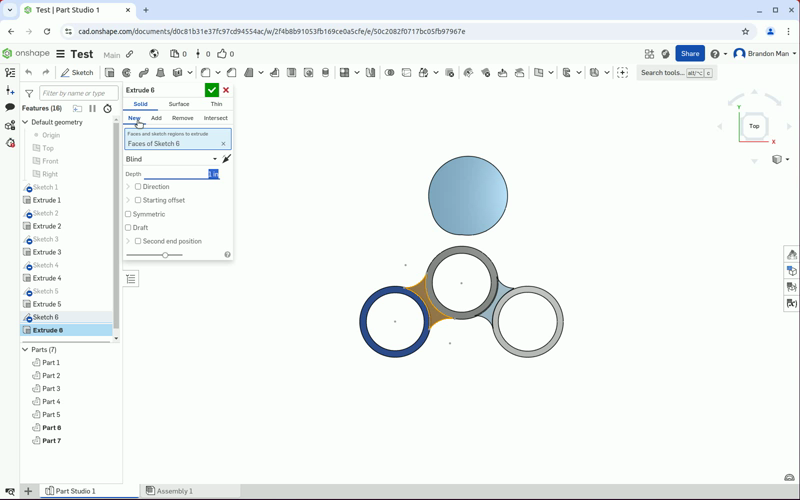
text(3.851)
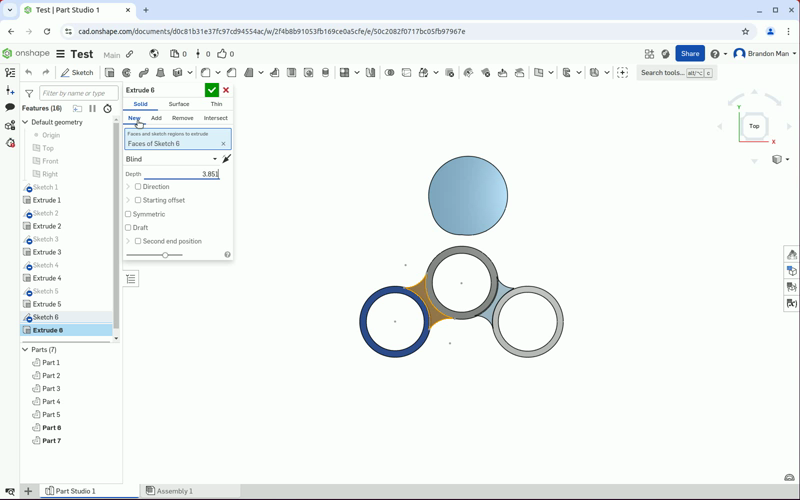
key(enter)
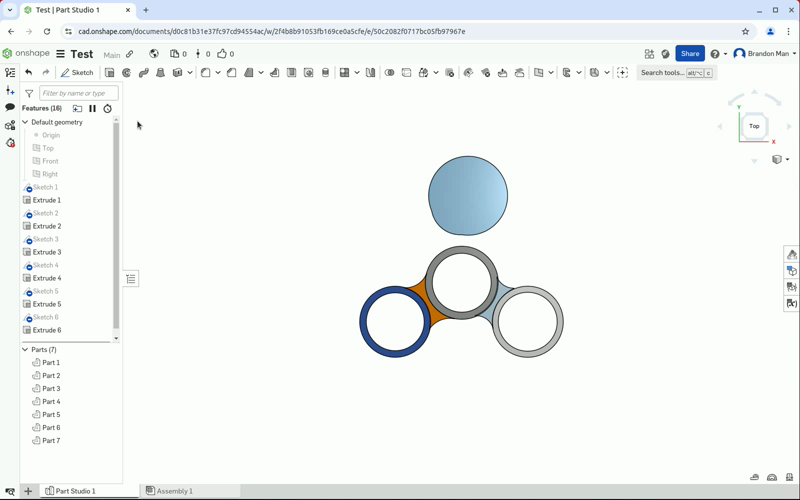
key(shift+h)
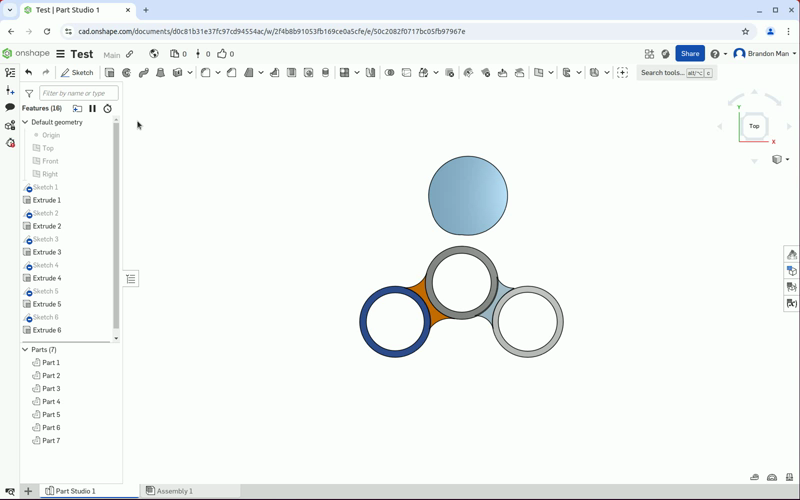
key(shift+h)
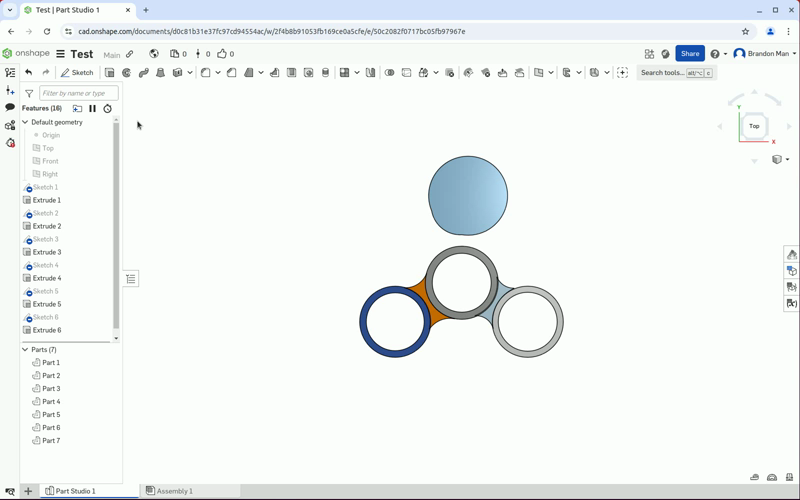
mouse_move(69, 189)
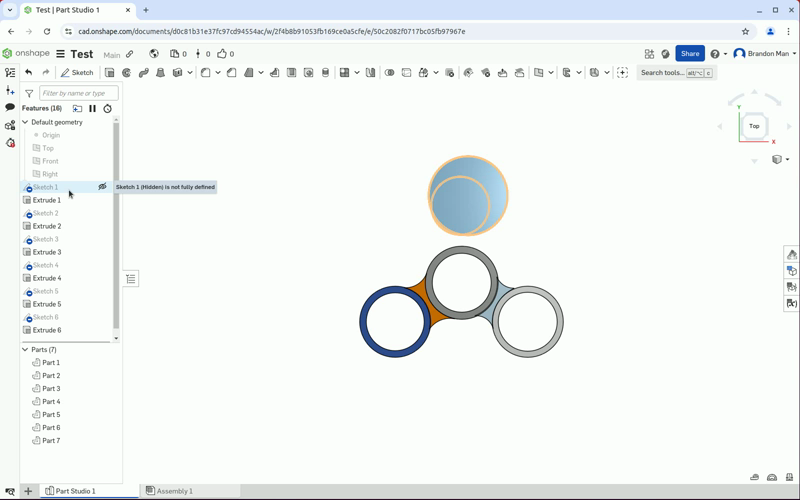
click(69, 189)
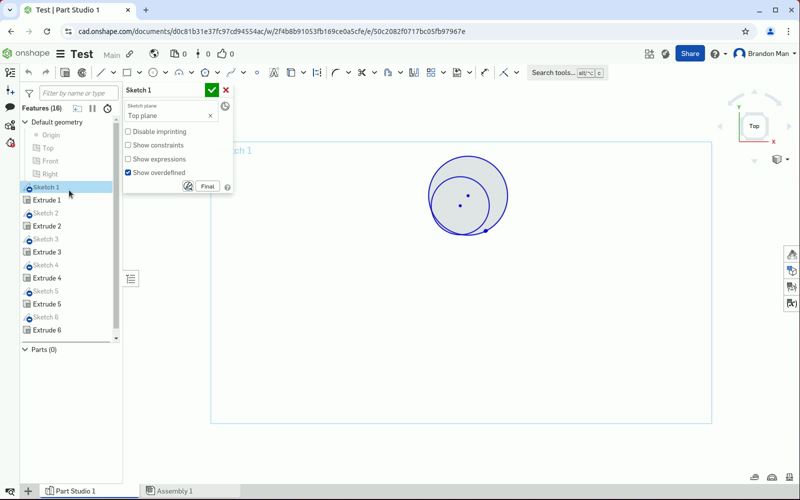
mouse_move(229, 92)
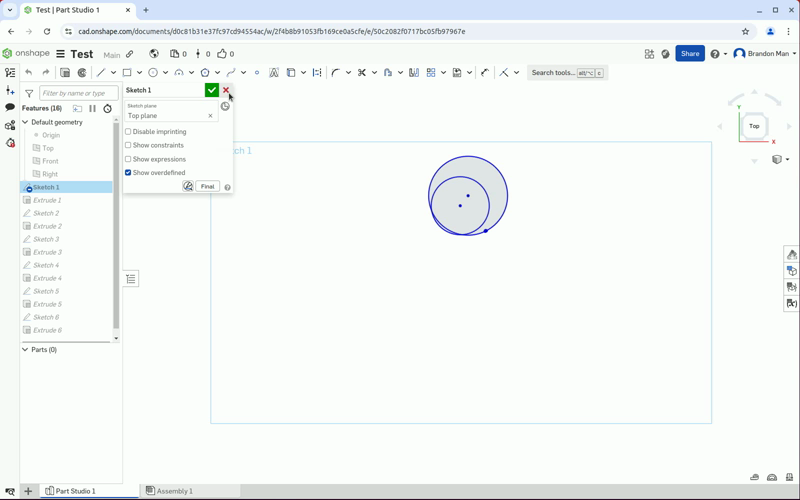
click(229, 92)
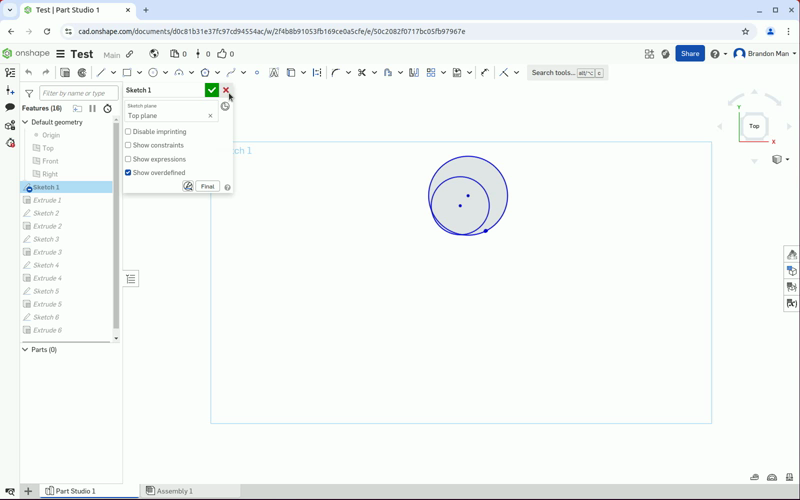
key(shift+s)
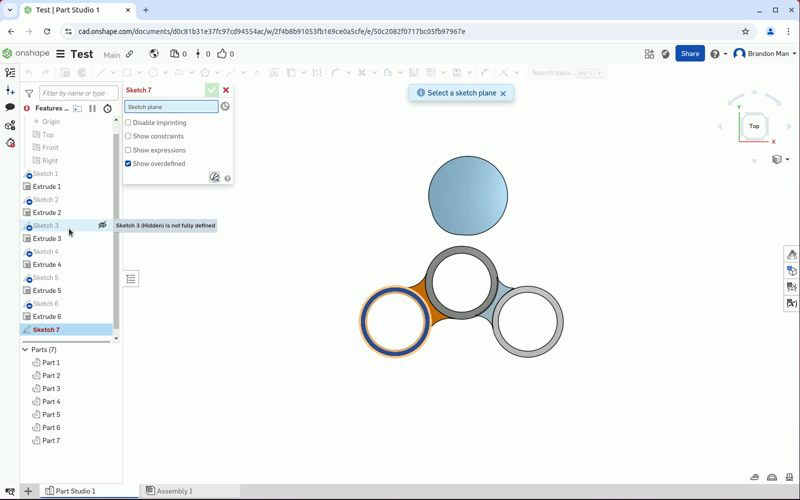
scroll(3)
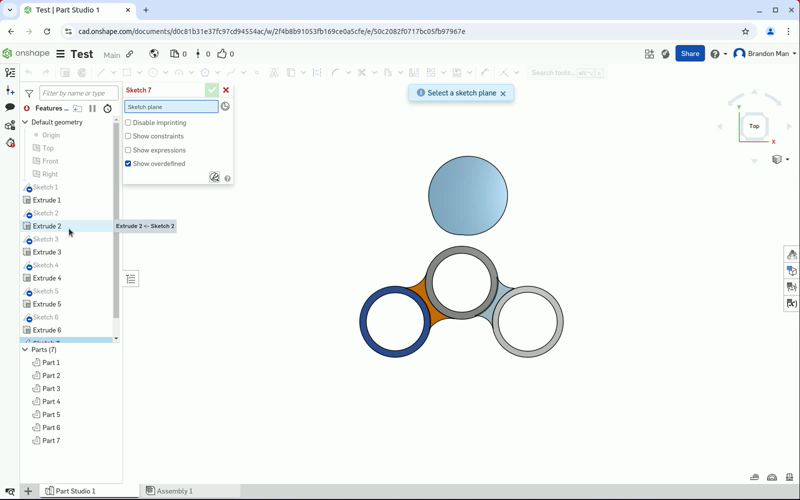
mouse_move(69, 150)
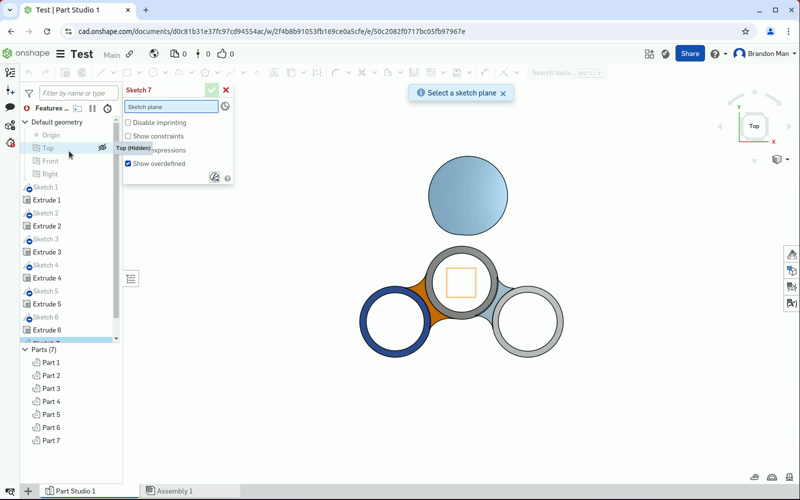
click(69, 150)
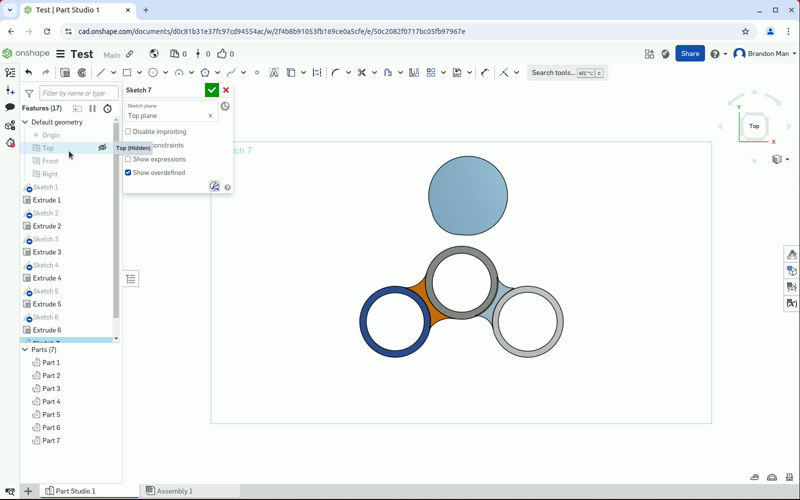
mouse_move(73, 352)
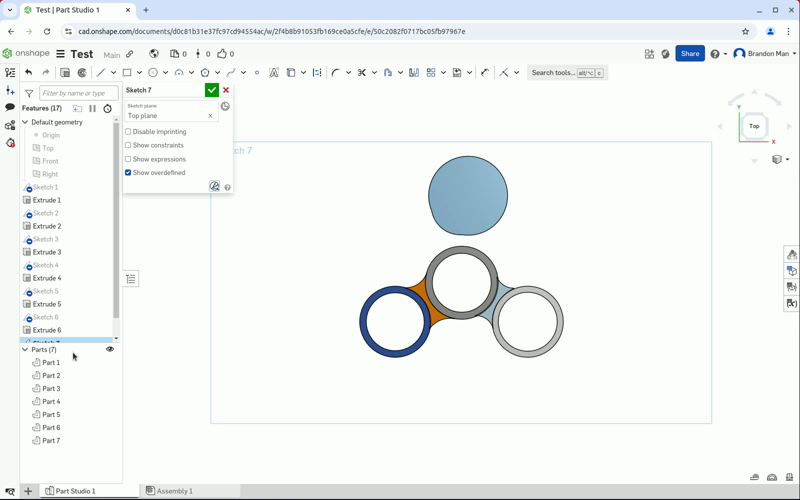
key(y)
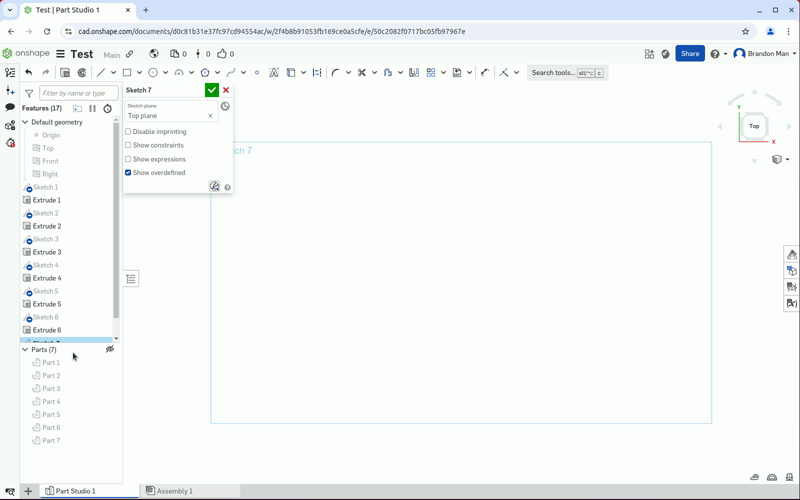
key(a)
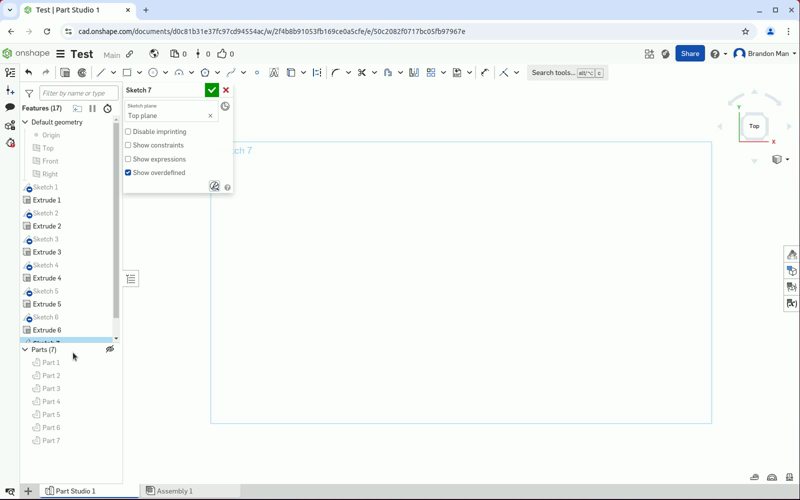
key_down(shift)
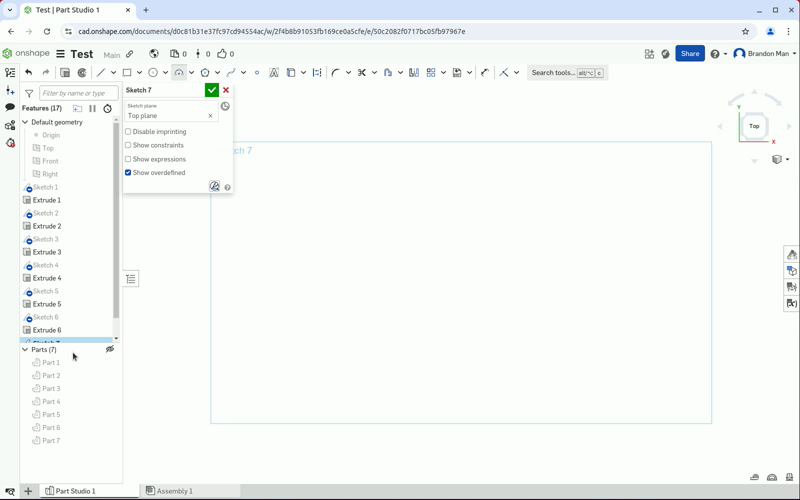
mouse_move(432, 228)
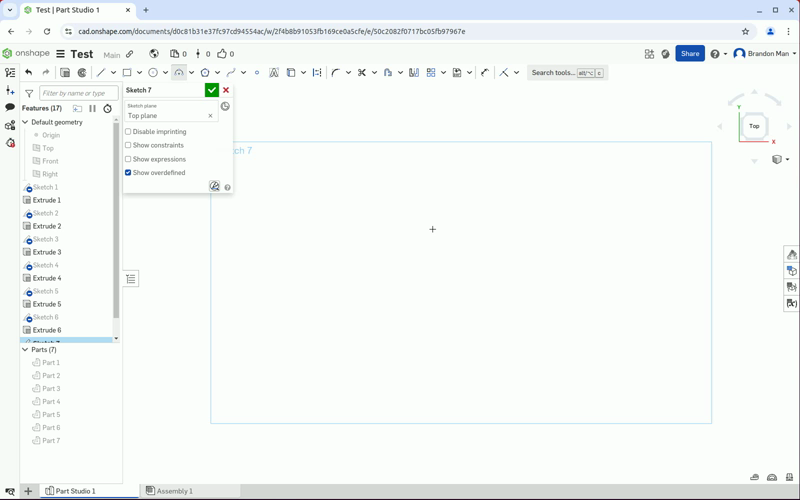
click(432, 228)
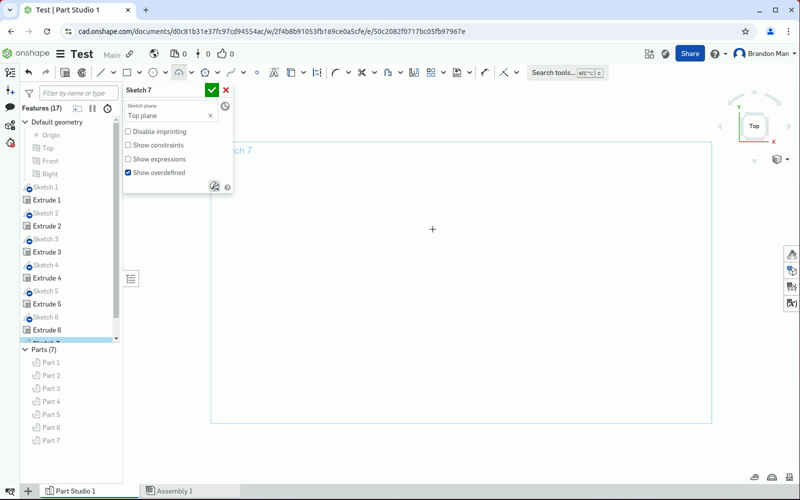
key_up(shift)
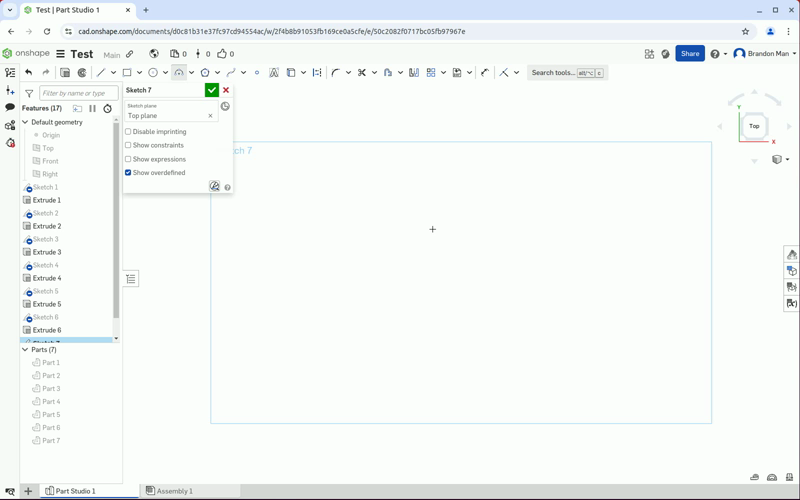
key_down(shift)
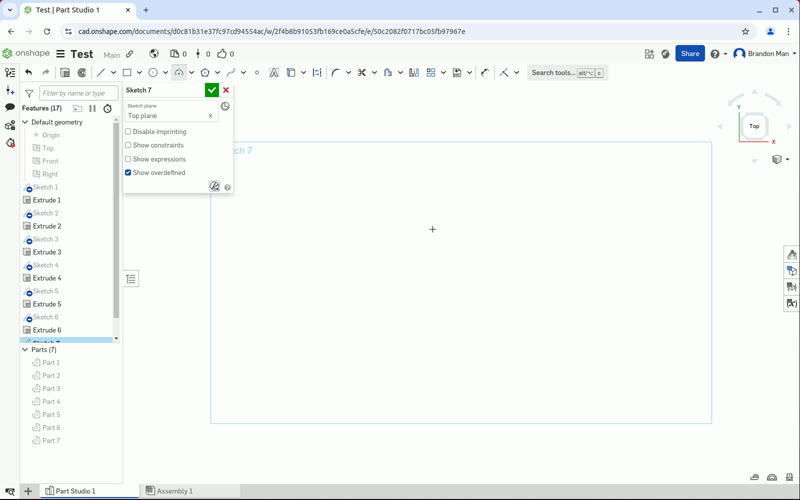
mouse_move(434, 258)
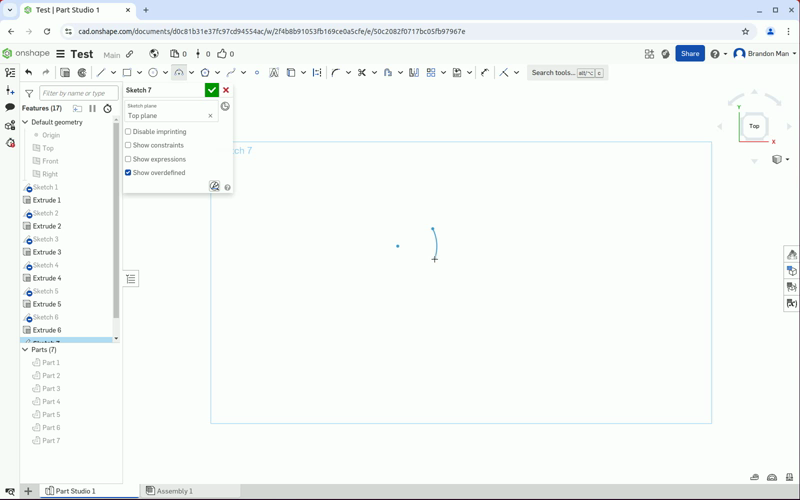
click(434, 258)
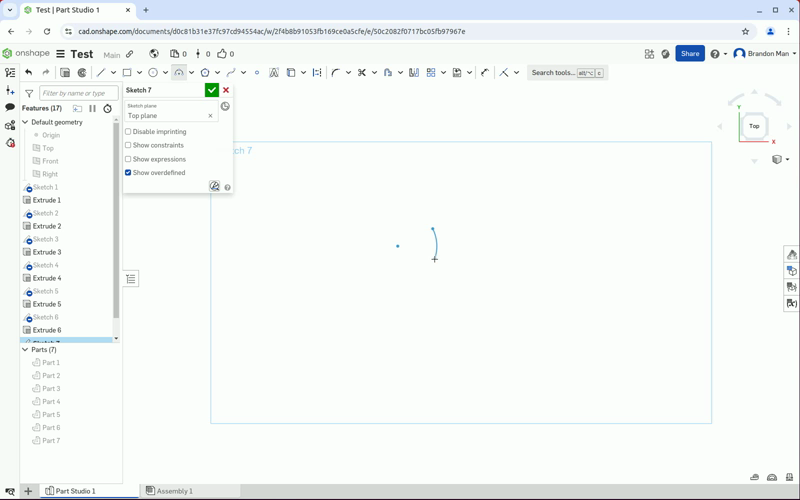
mouse_move(437, 243)
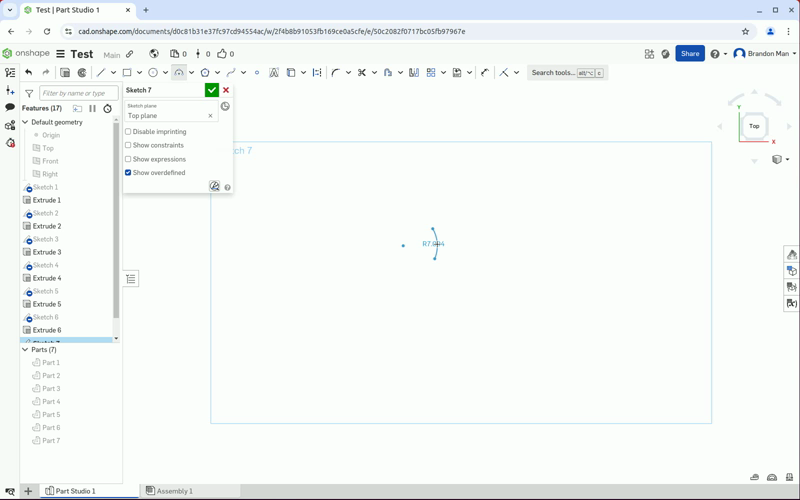
click(437, 243)
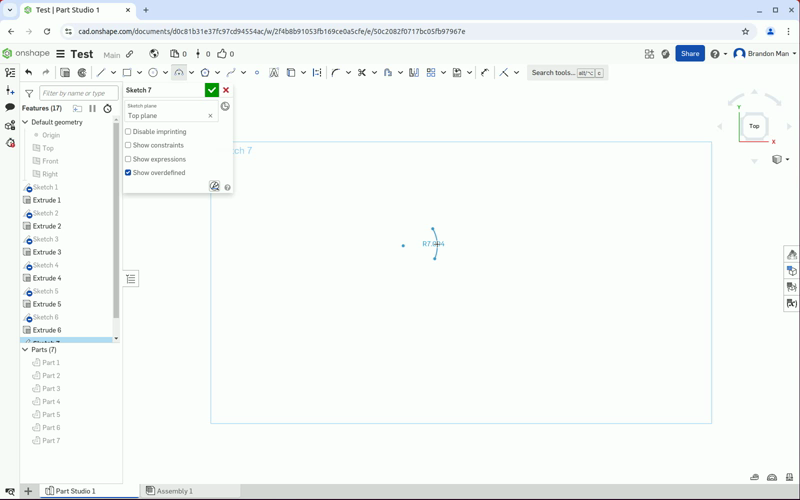
key_up(shift)
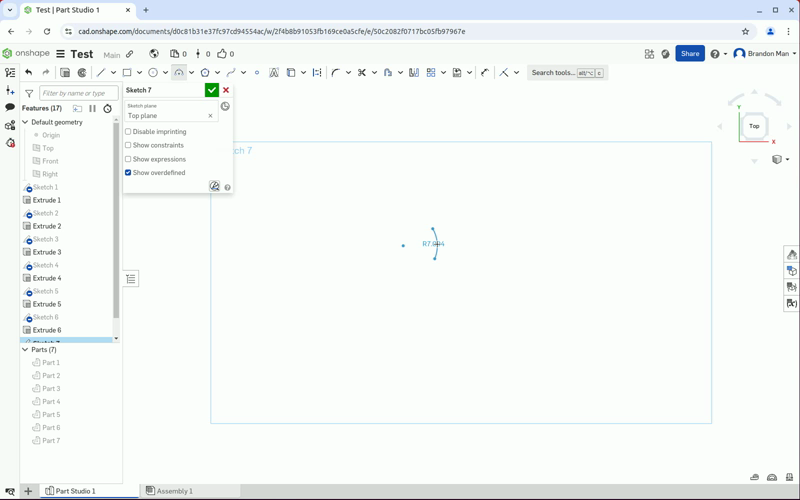
mouse_move(434, 258)
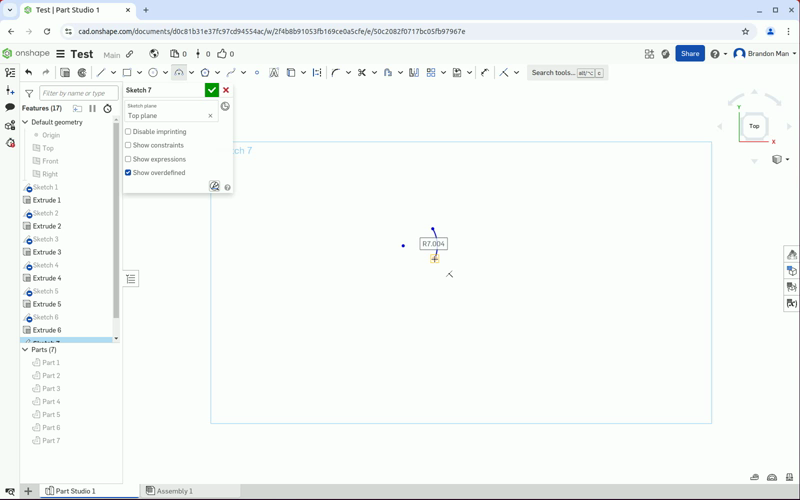
click(434, 258)
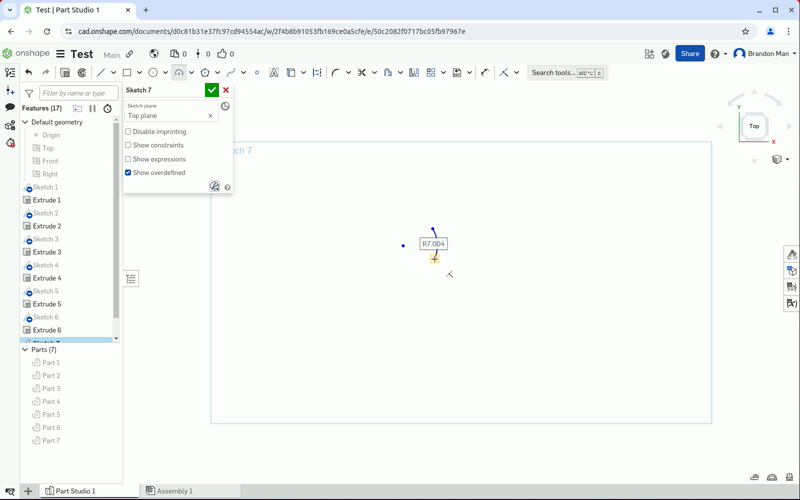
key_down(shift)
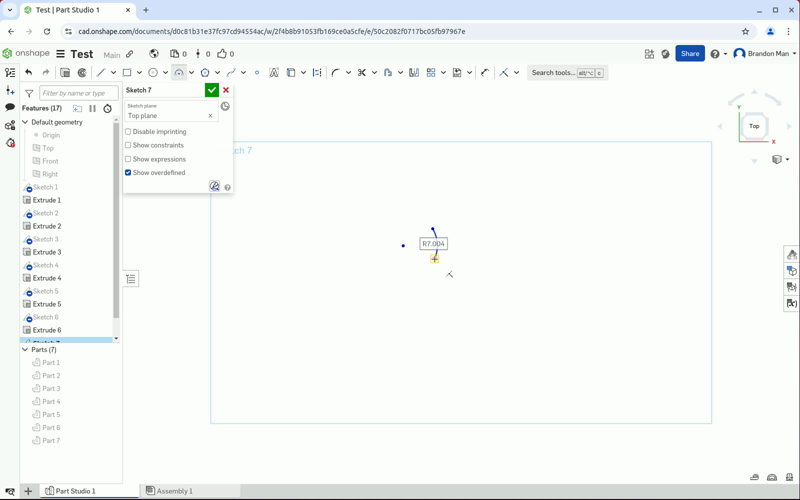
mouse_move(485, 257)
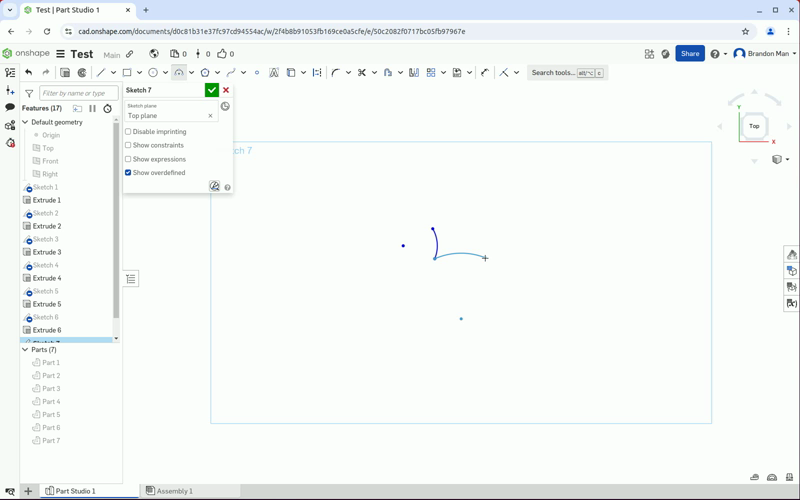
click(485, 257)
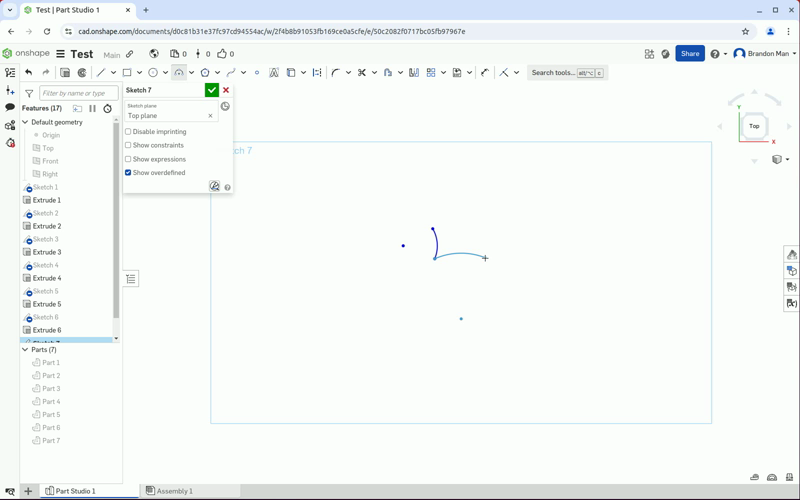
mouse_move(459, 248)
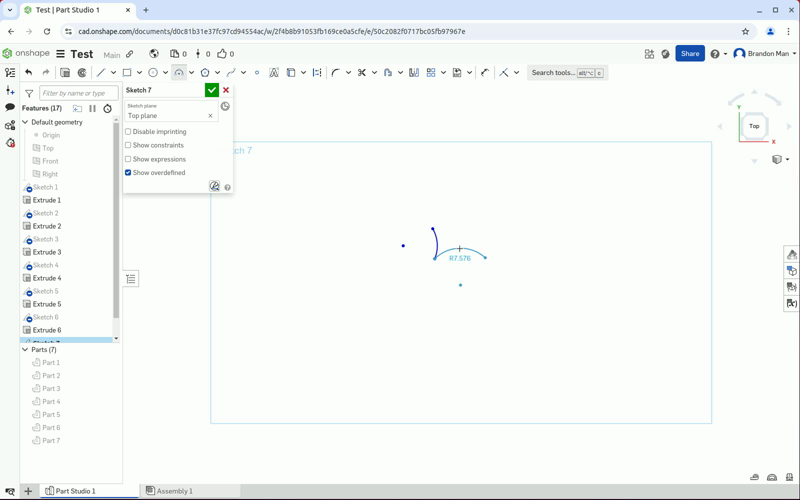
click(459, 248)
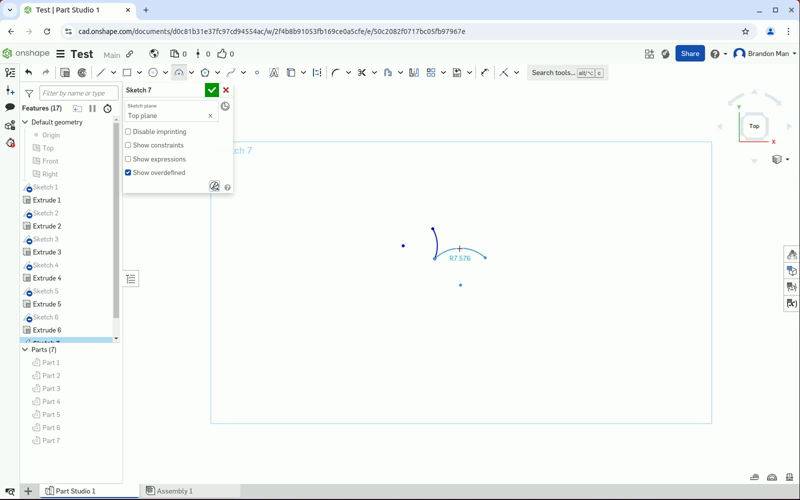
key_up(shift)
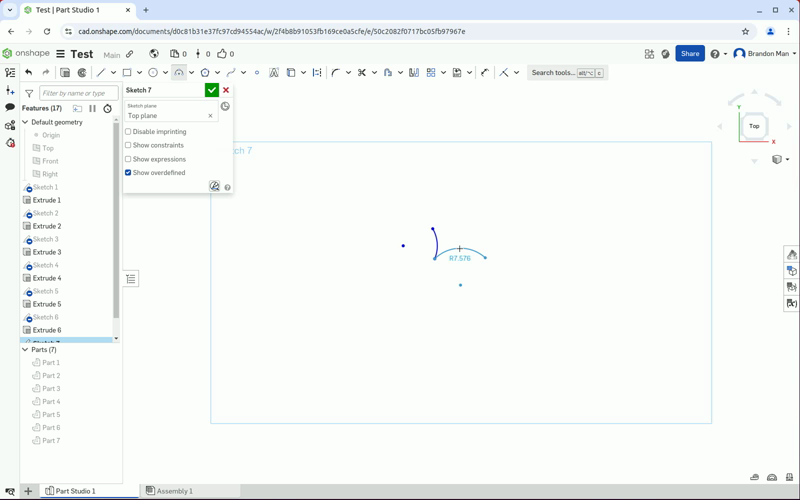
mouse_move(485, 257)
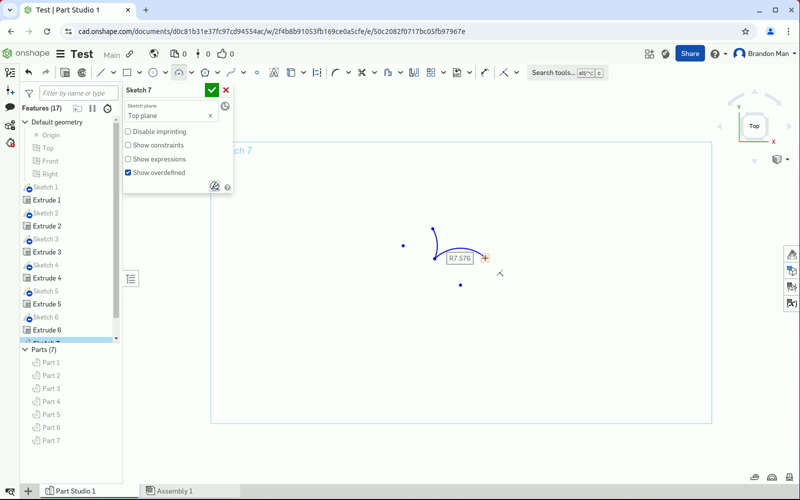
click(485, 257)
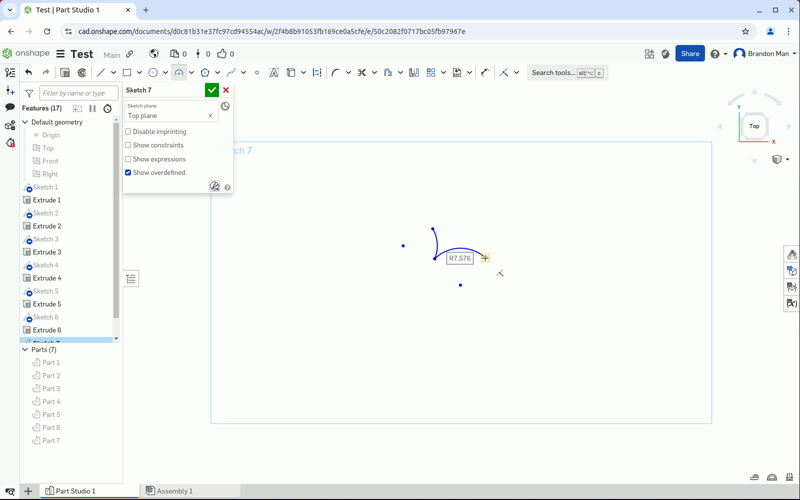
key_down(shift)
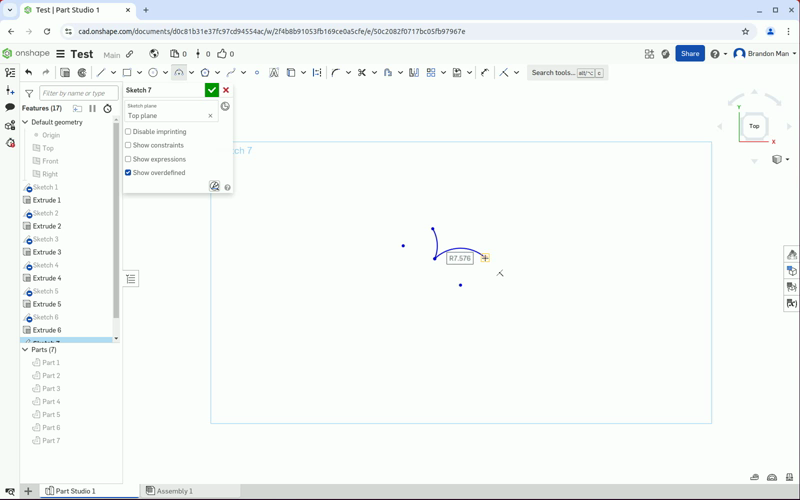
mouse_move(486, 231)
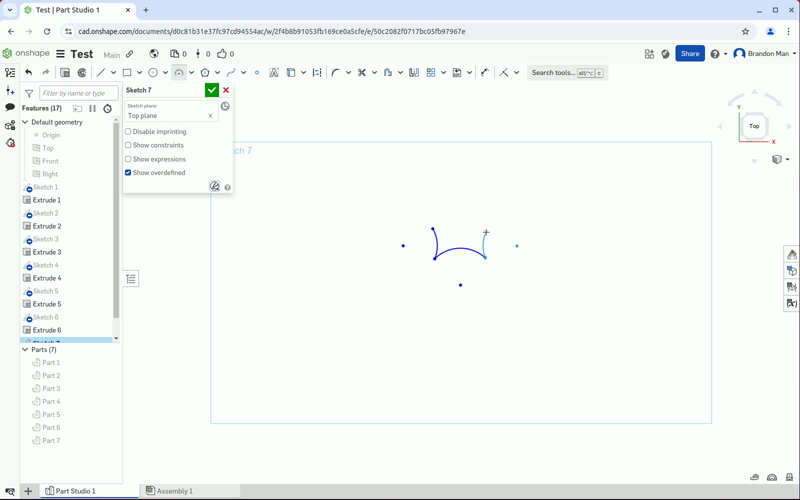
click(486, 231)
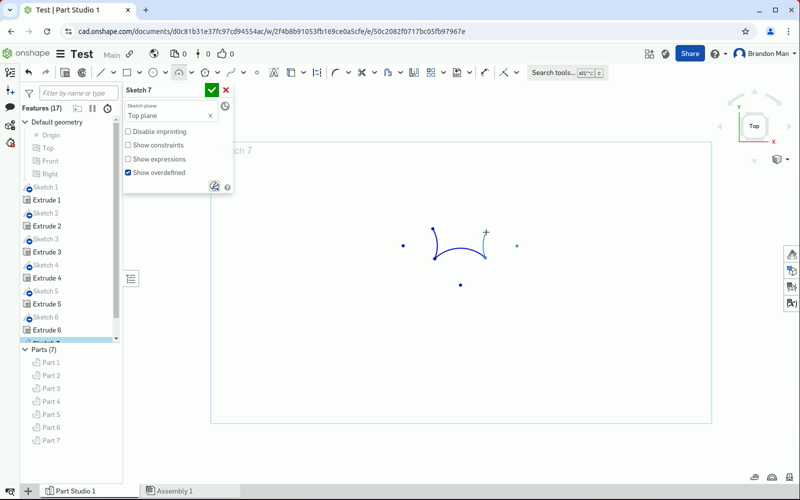
mouse_move(480, 244)
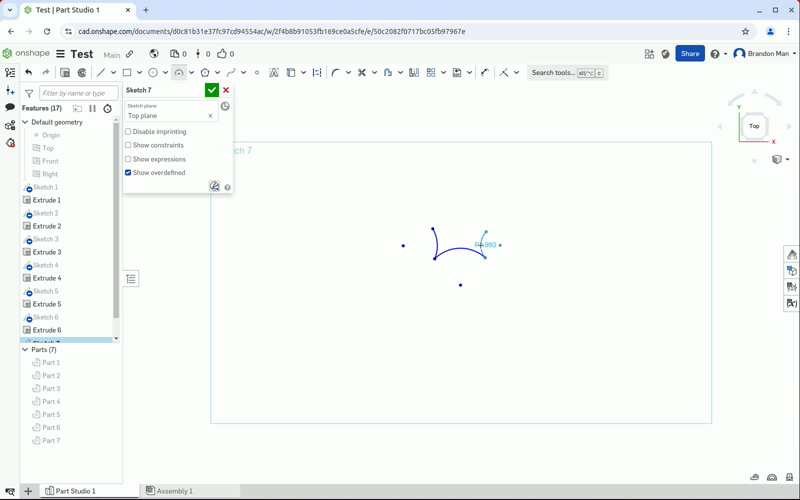
click(480, 244)
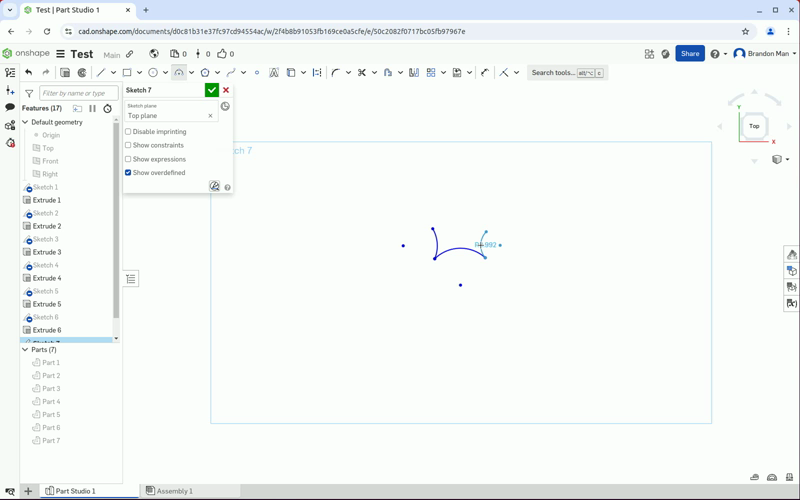
key_up(shift)
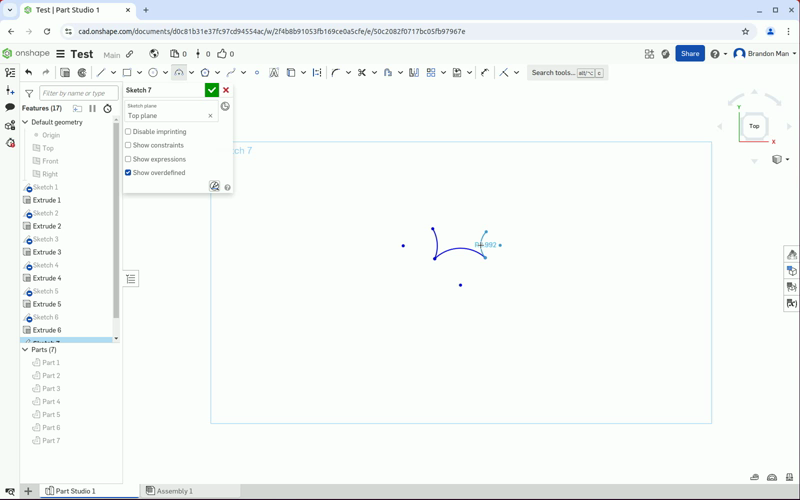
mouse_move(486, 231)
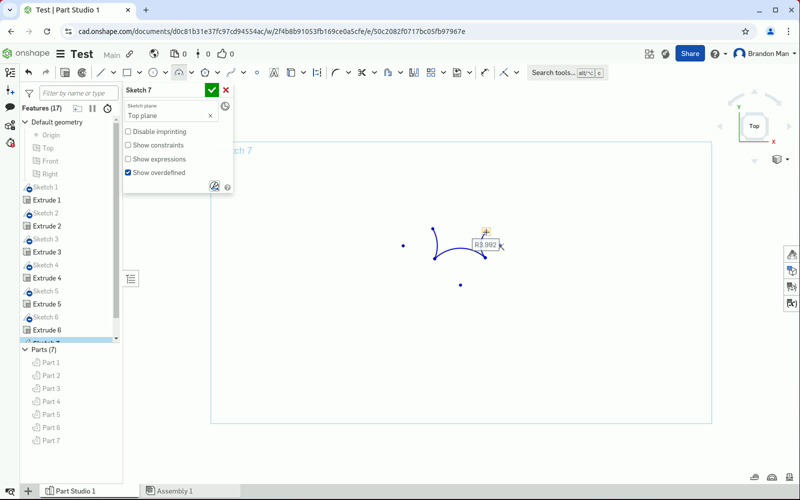
click(486, 231)
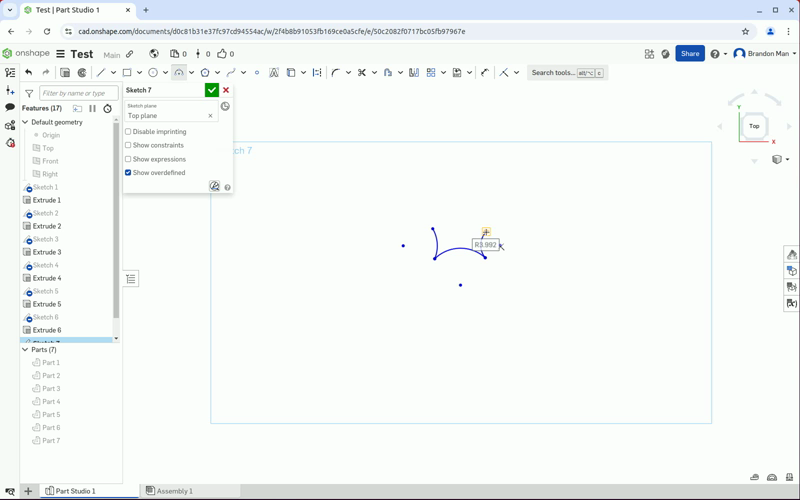
mouse_move(432, 228)
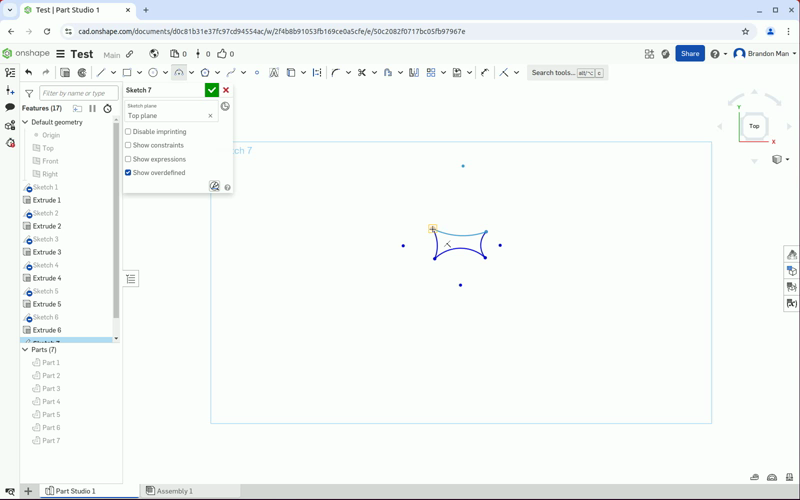
click(432, 228)
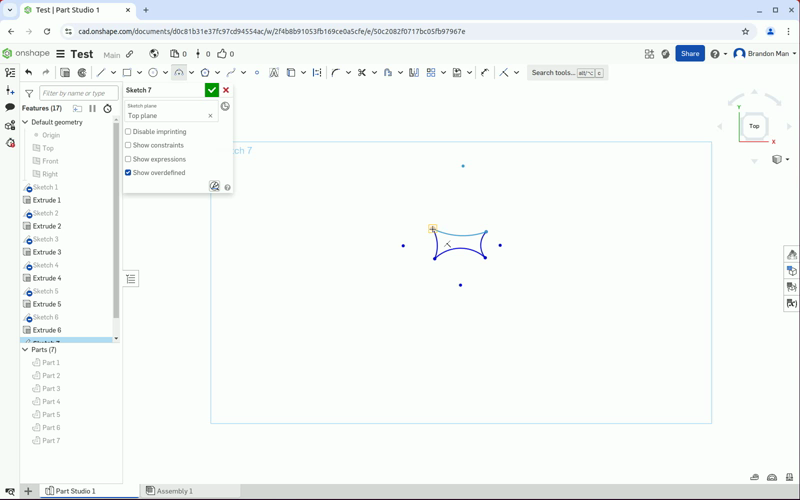
key_down(shift)
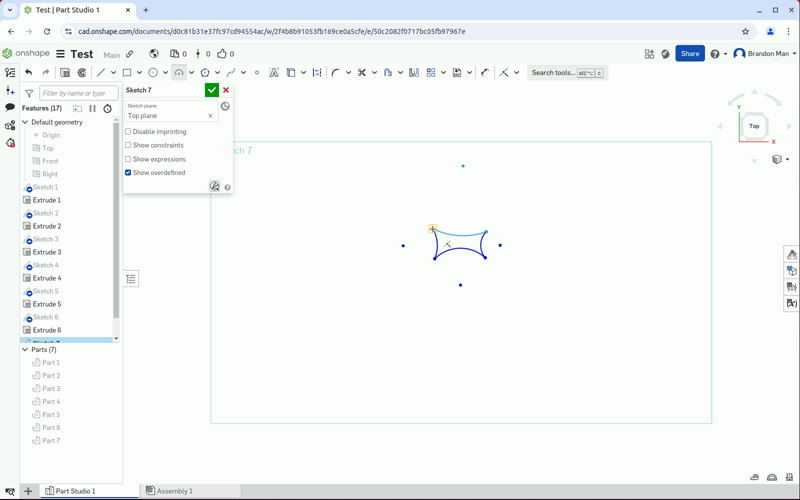
mouse_move(458, 242)
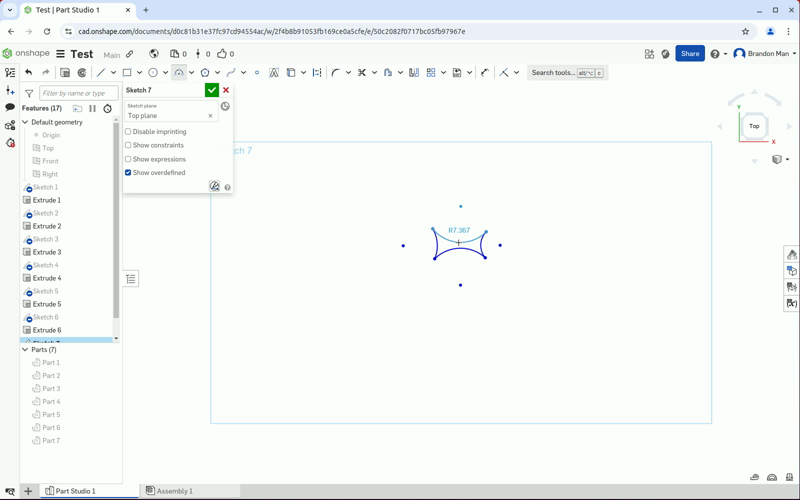
click(458, 242)
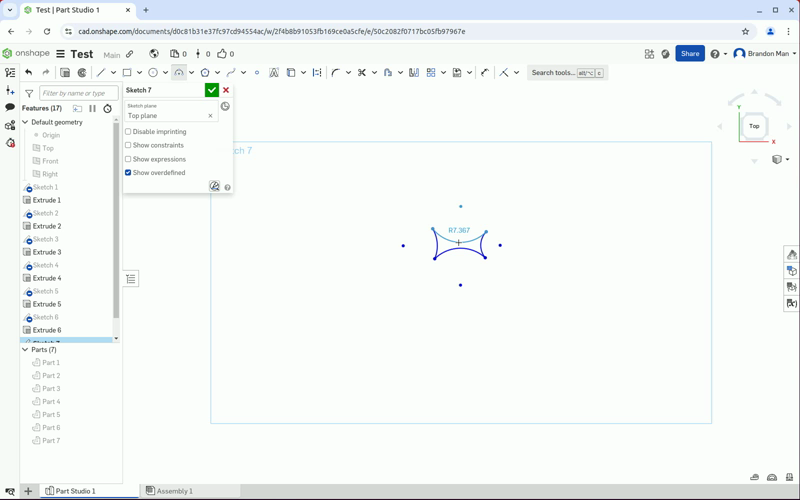
key_up(shift)
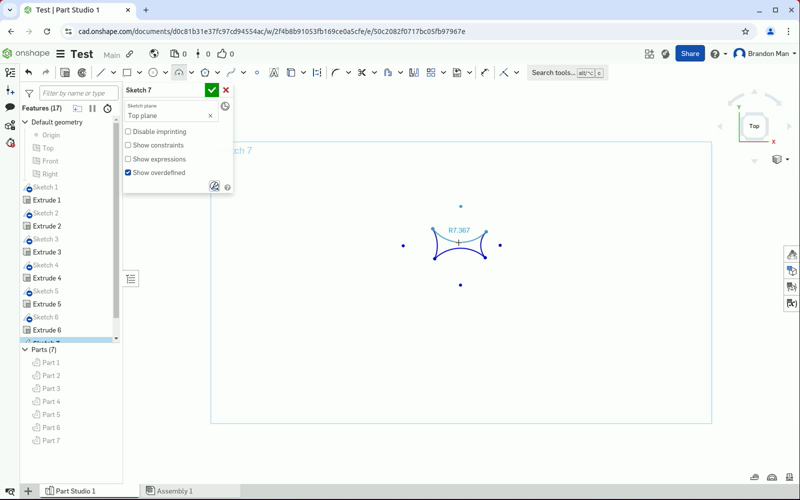
key(esc)
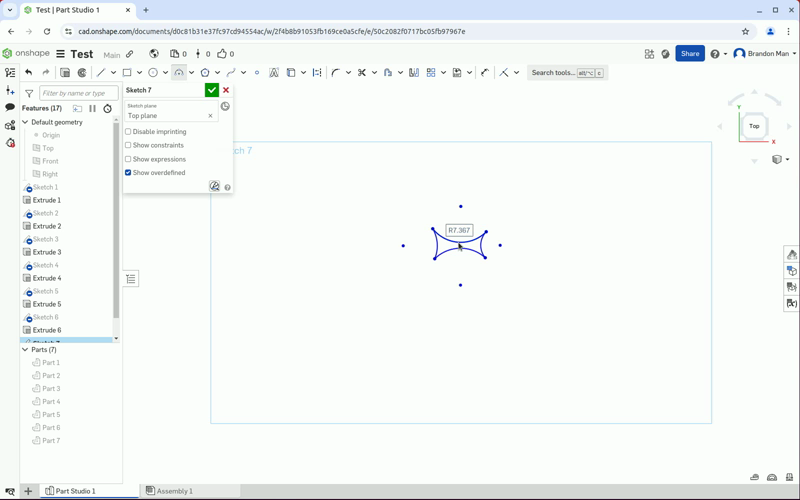
mouse_move(449, 243)
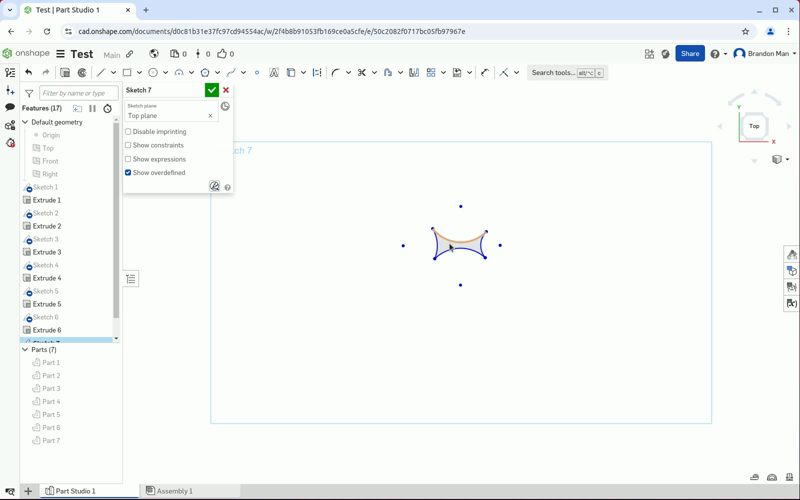
scroll(6)
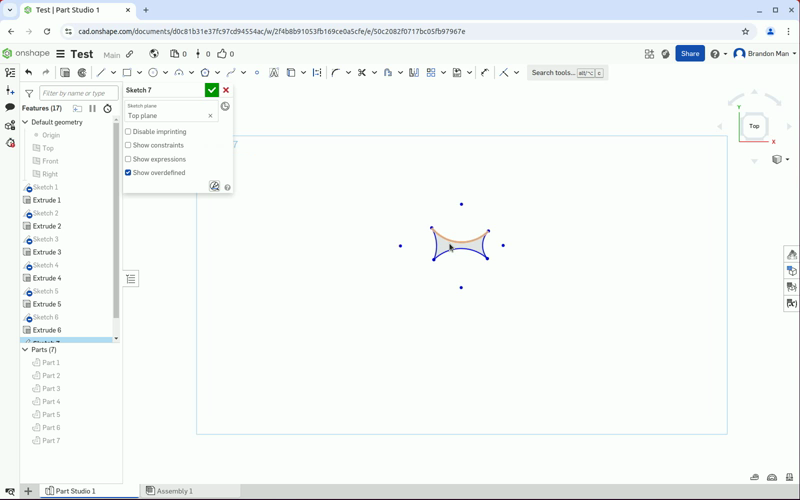
scroll(6)
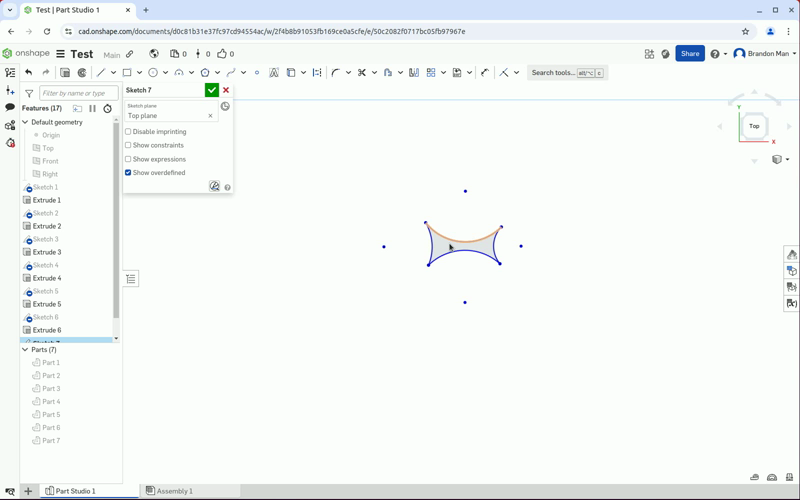
scroll(6)
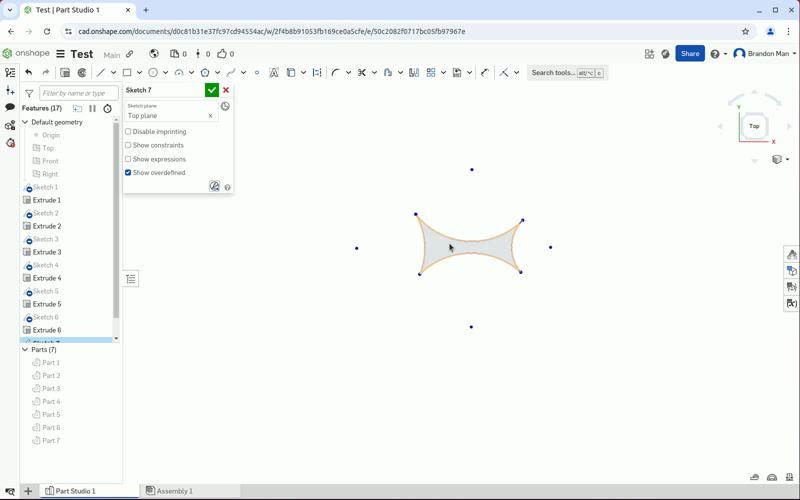
scroll(6)
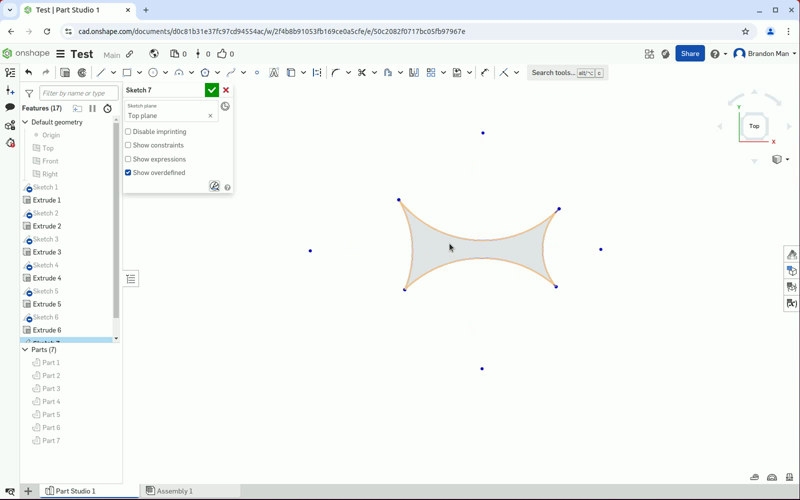
scroll(6)
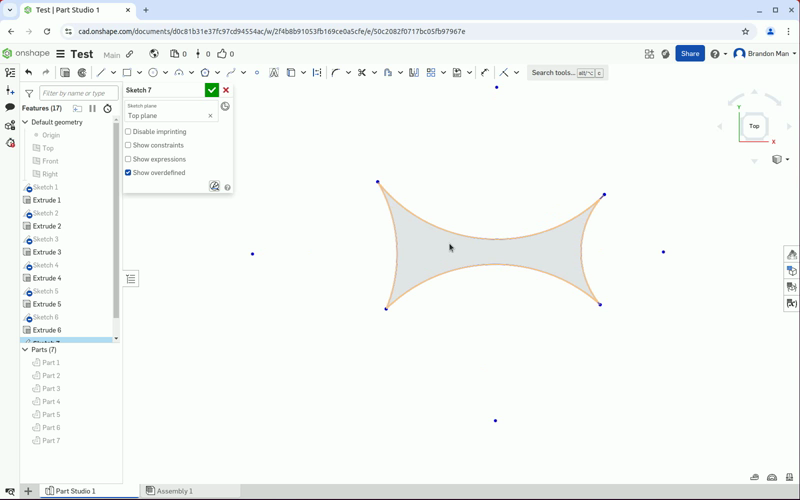
scroll(6)
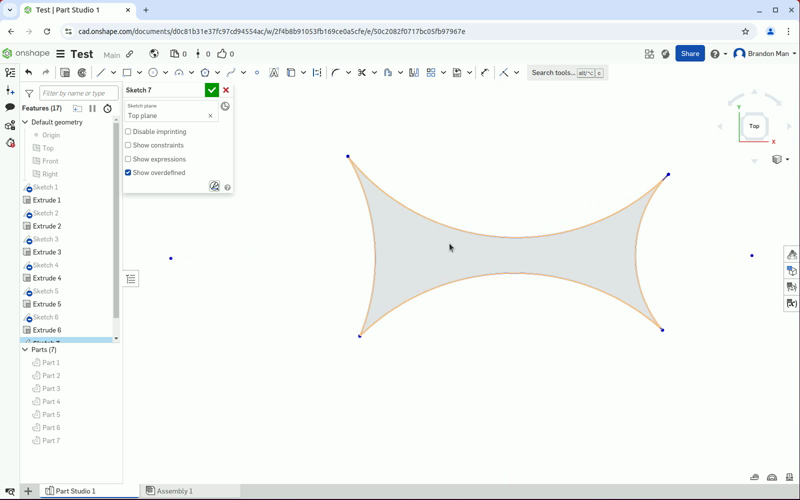
scroll(6)
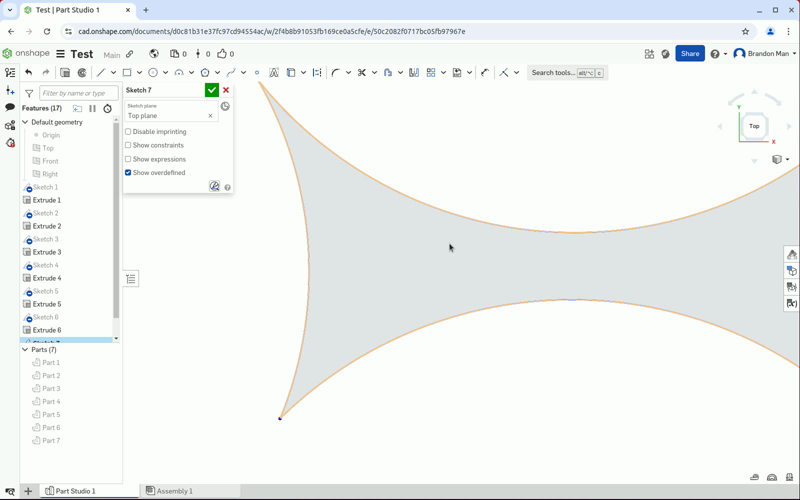
click(449, 243)
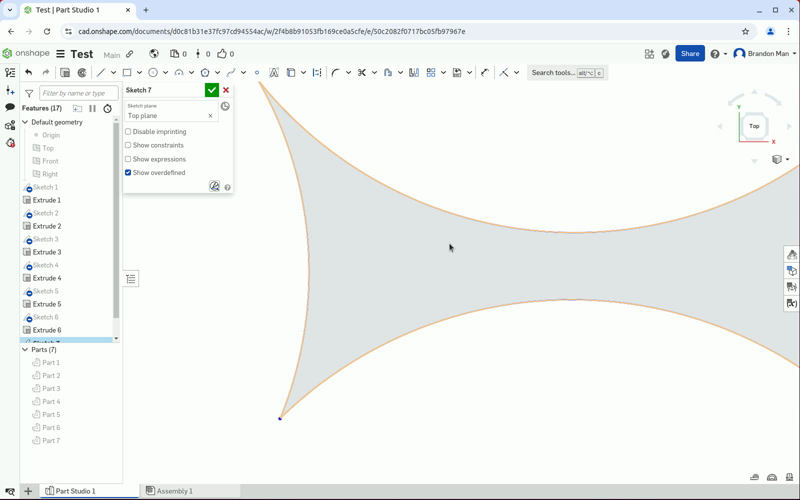
scroll(-6)
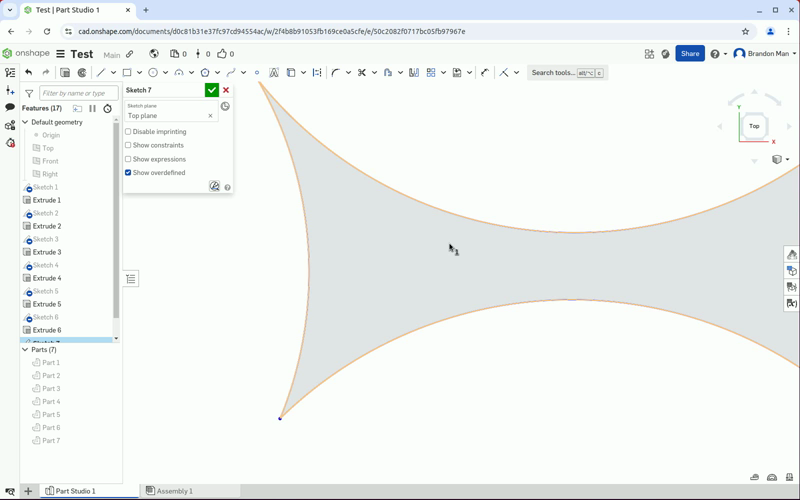
scroll(-6)
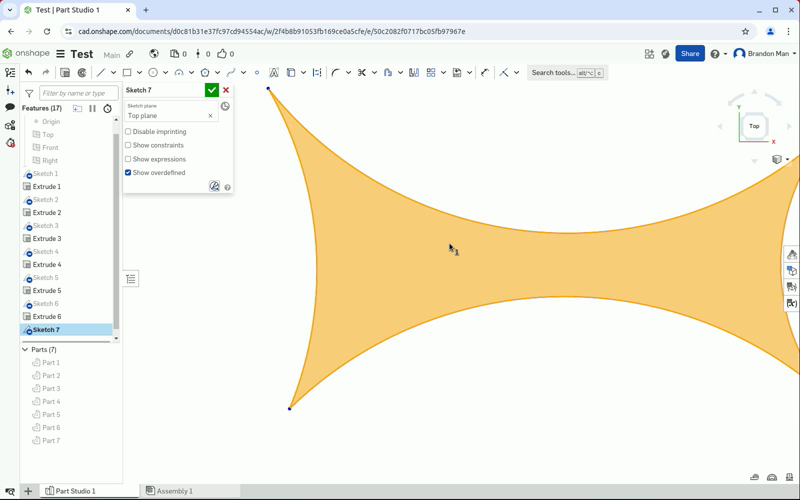
scroll(-6)
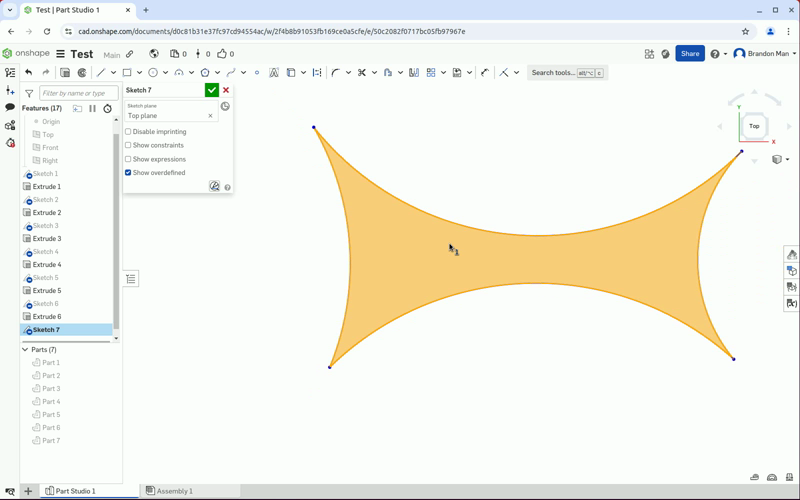
scroll(-6)
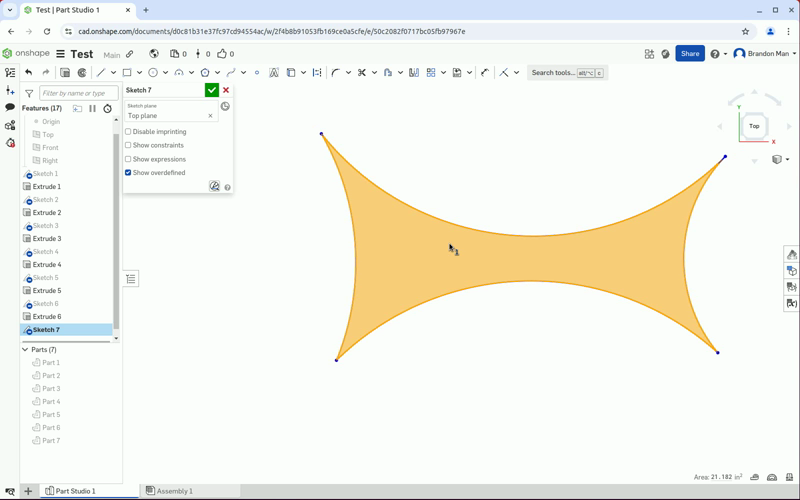
scroll(-6)
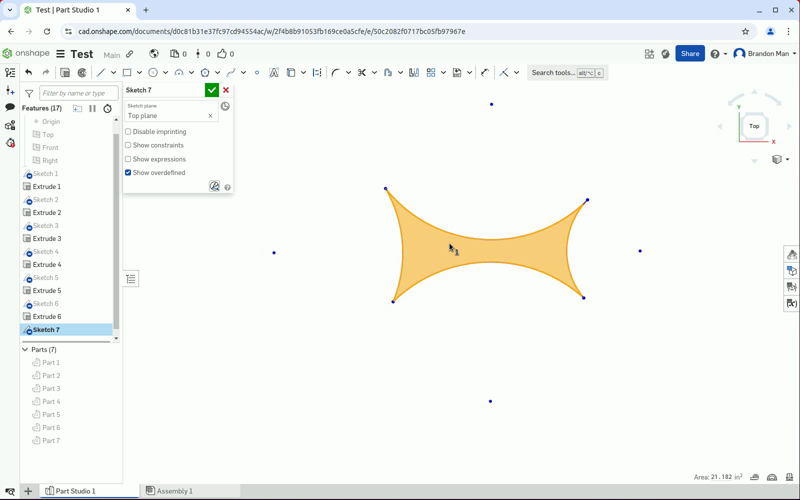
scroll(-6)
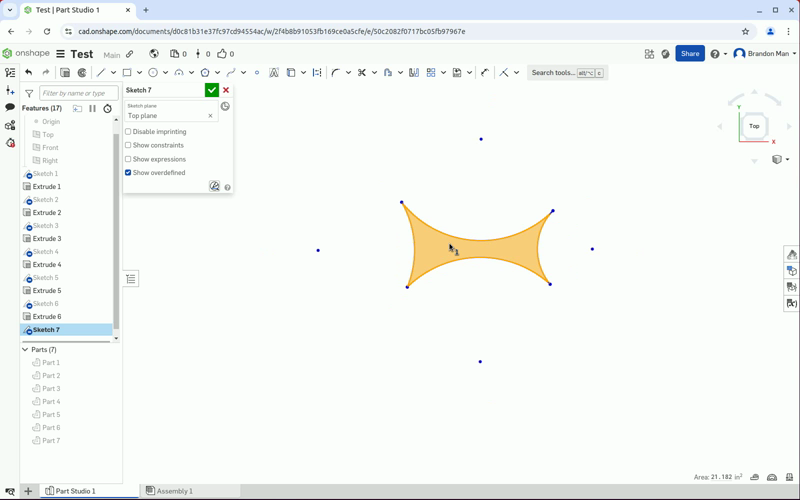
scroll(-6)
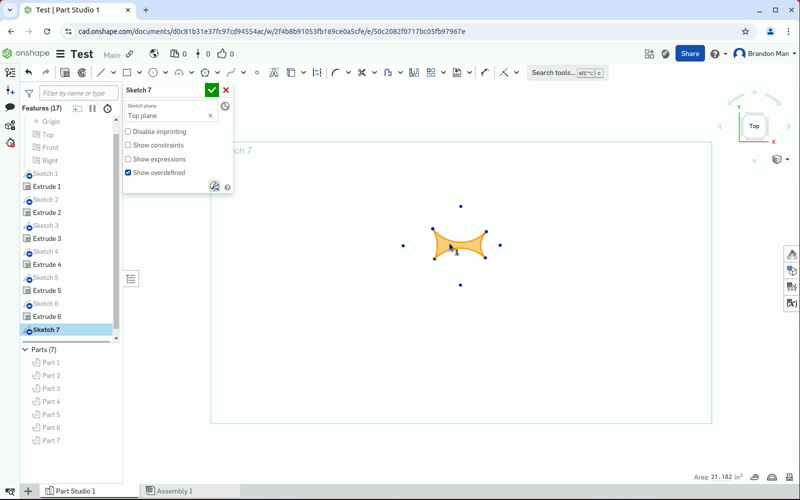
mouse_move(73, 352)
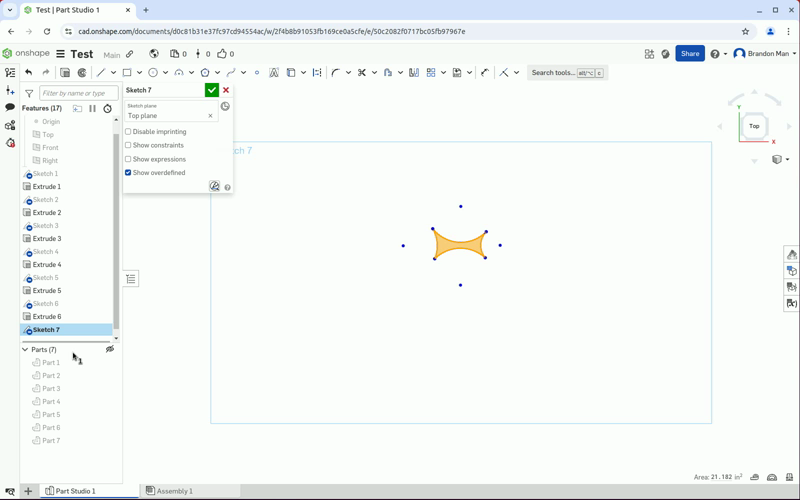
key(shift+y)
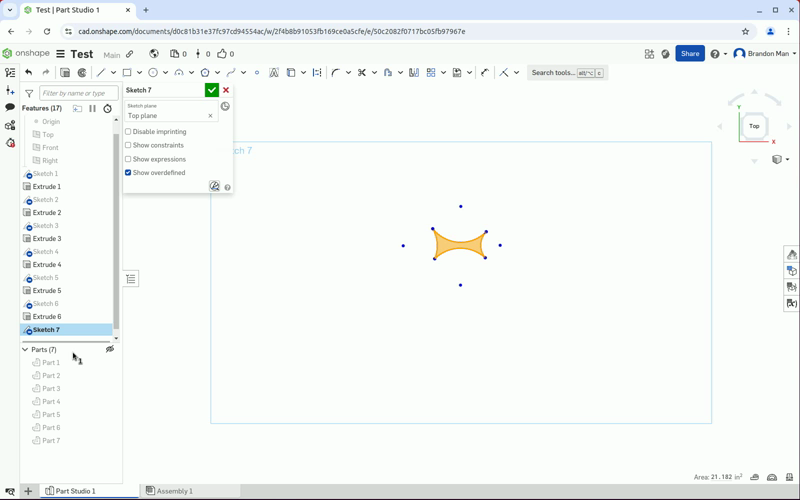
key(shift+e)
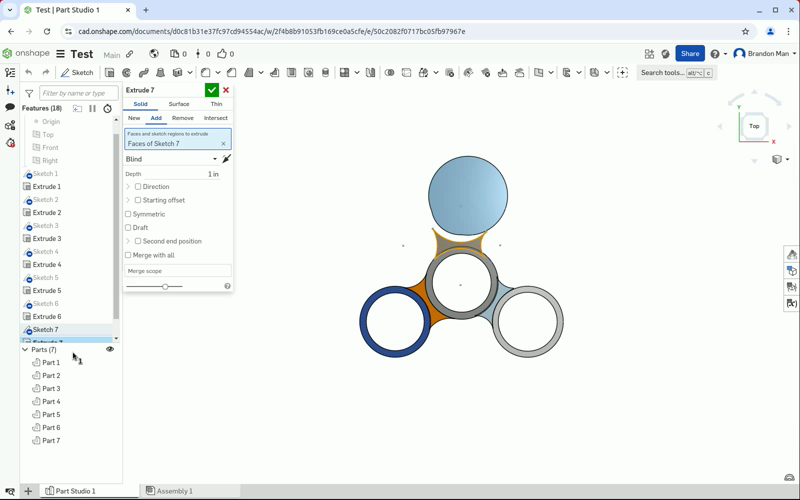
mouse_move(143, 106)
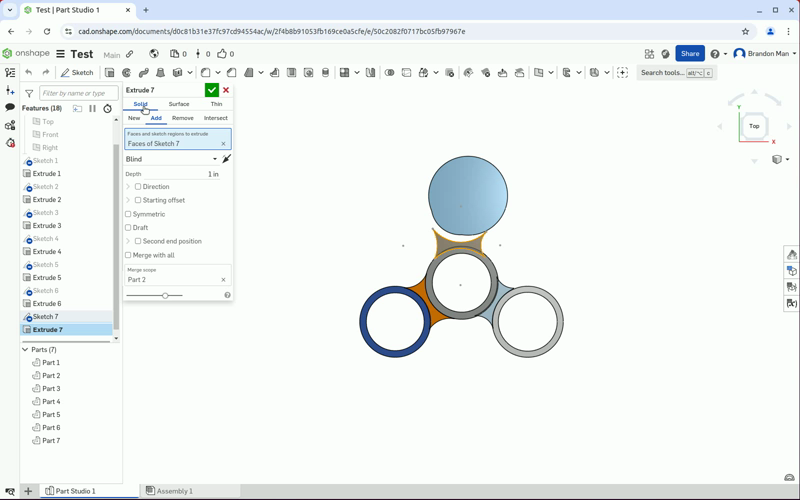
click(143, 106)
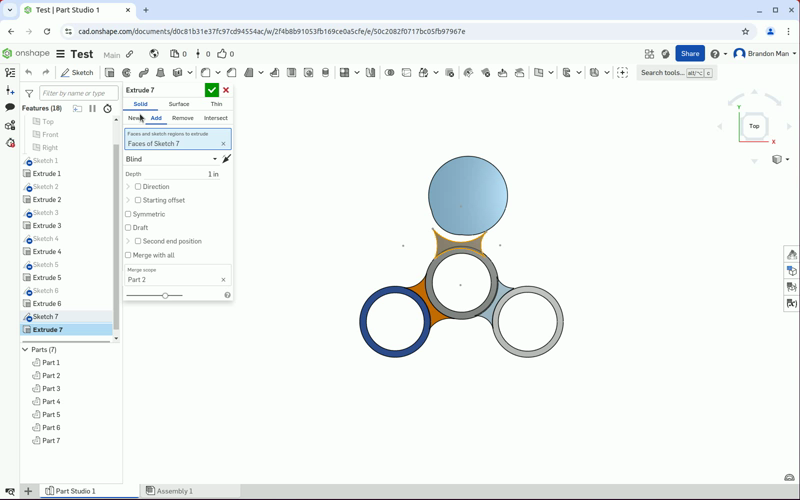
mouse_move(137, 120)
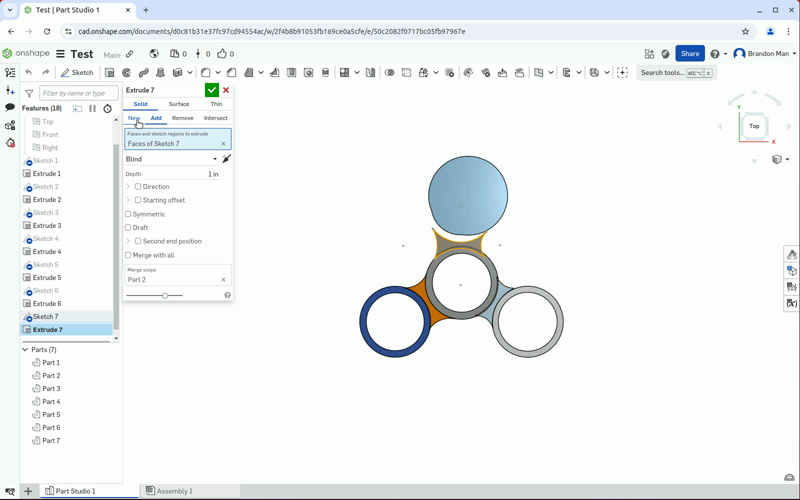
click(137, 120)
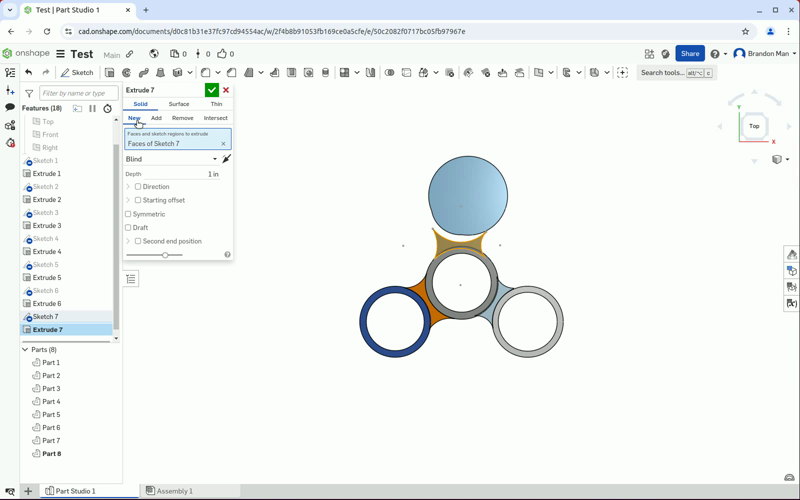
key(tab, 4)
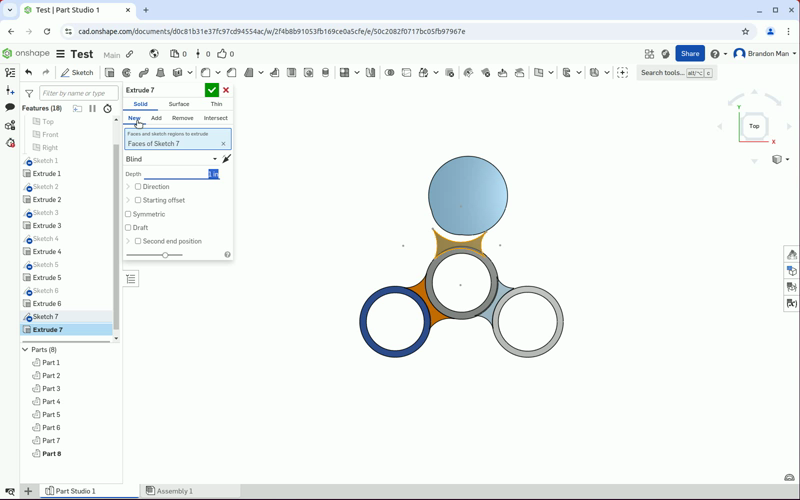
text(3.851)
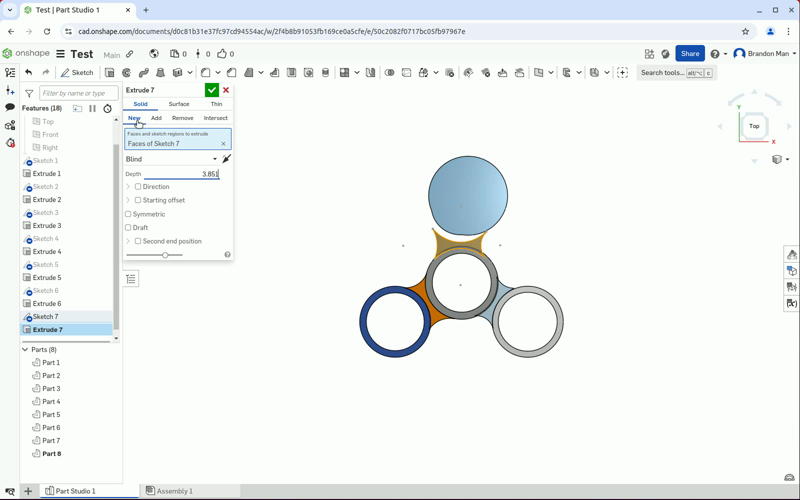
key(enter)
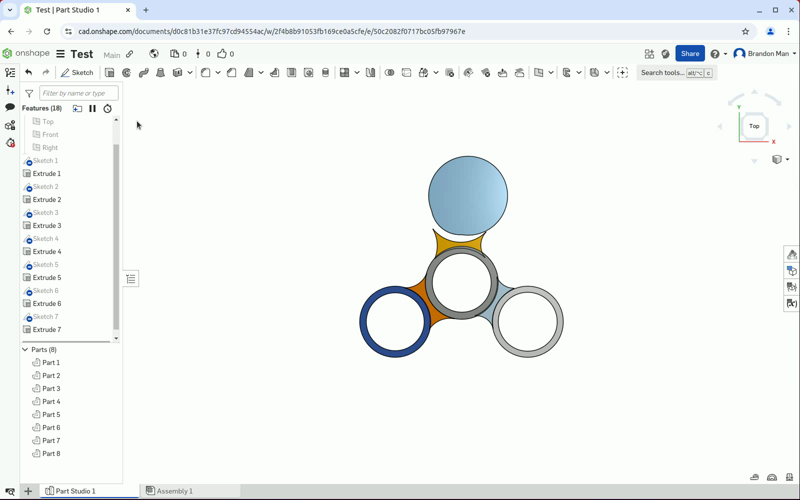
key(shift+h)
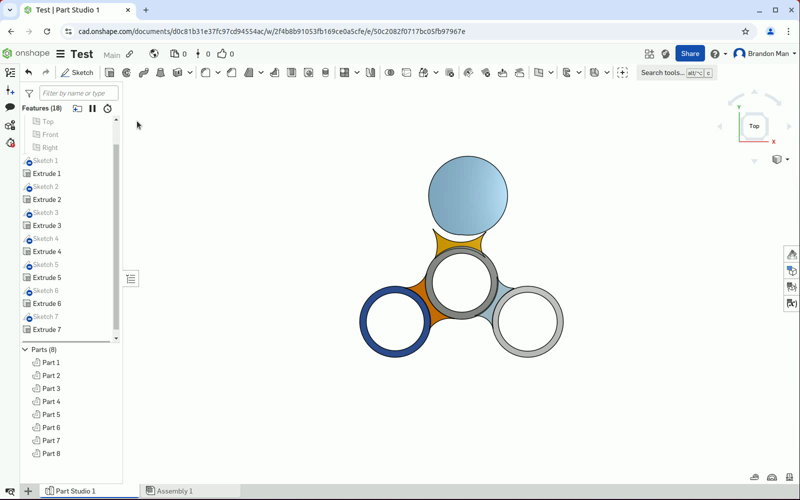
key(shift+h)
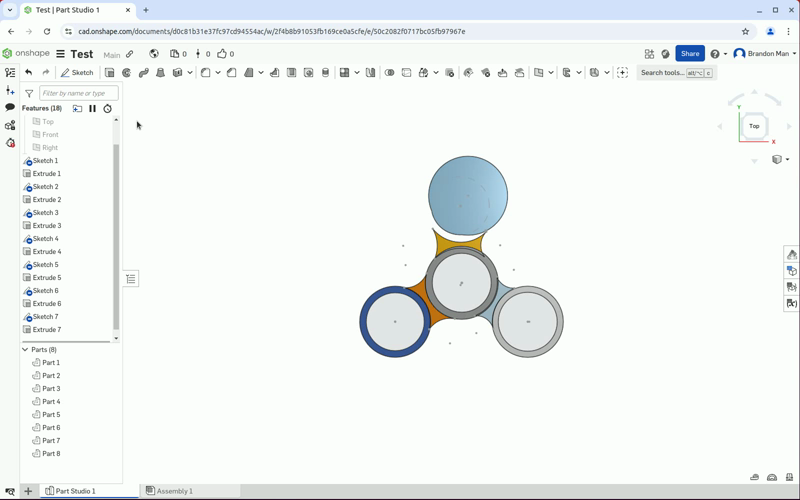
key(shift+7)
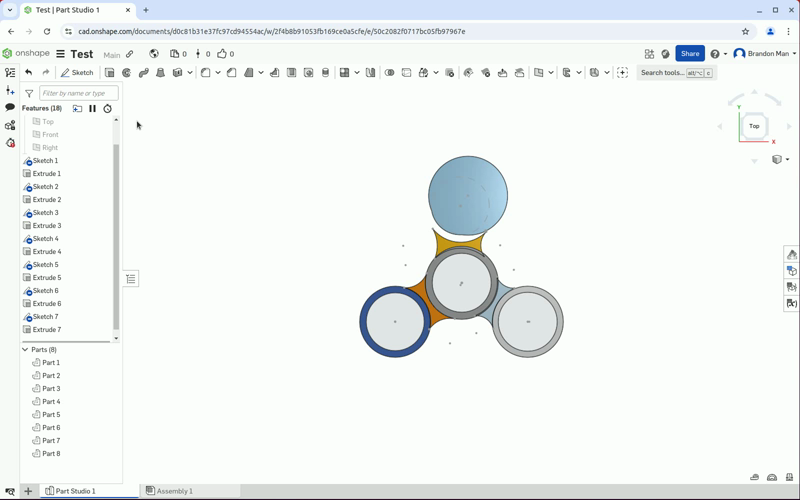
key(up, 3)
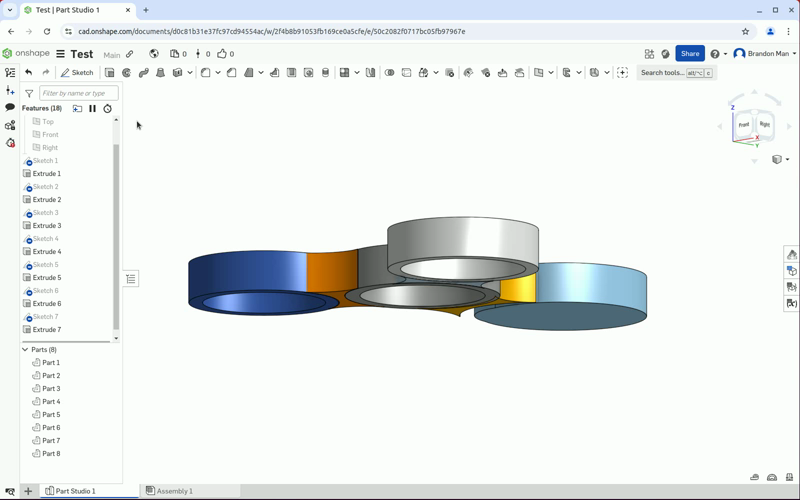
key(left, 3)
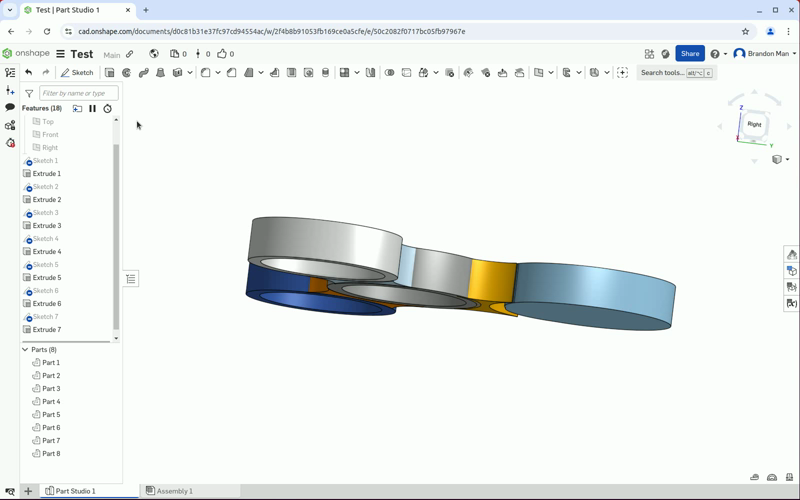
key(right, 3)
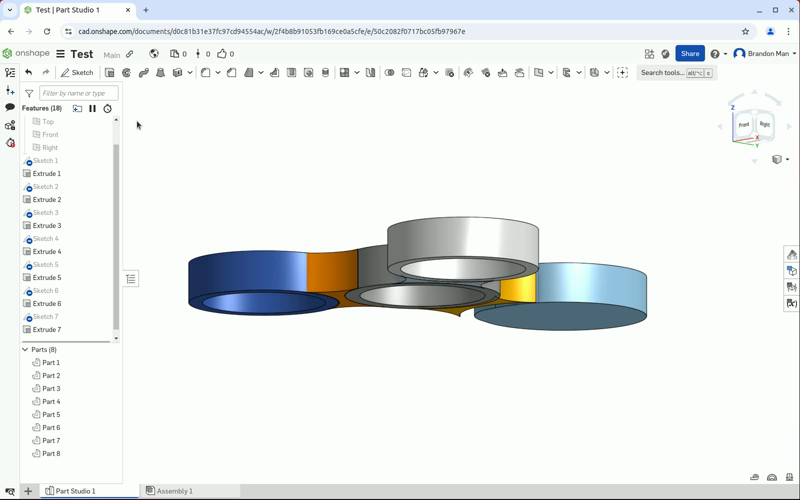
key(down, 3)
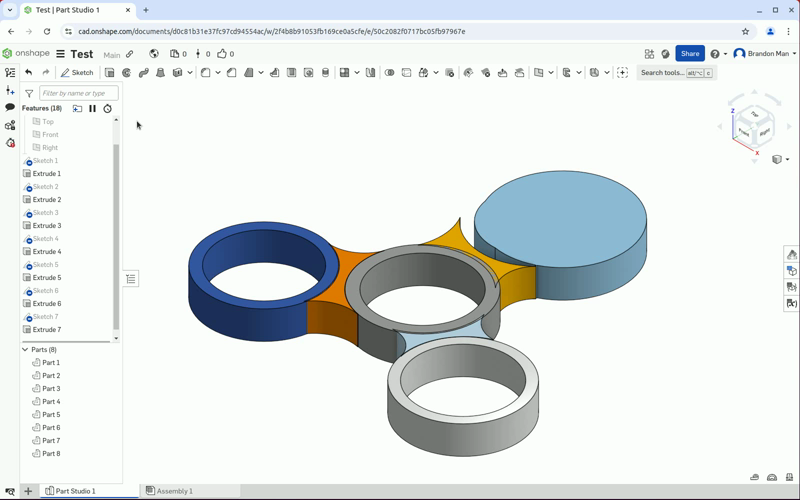
mouse_move(69, 163)
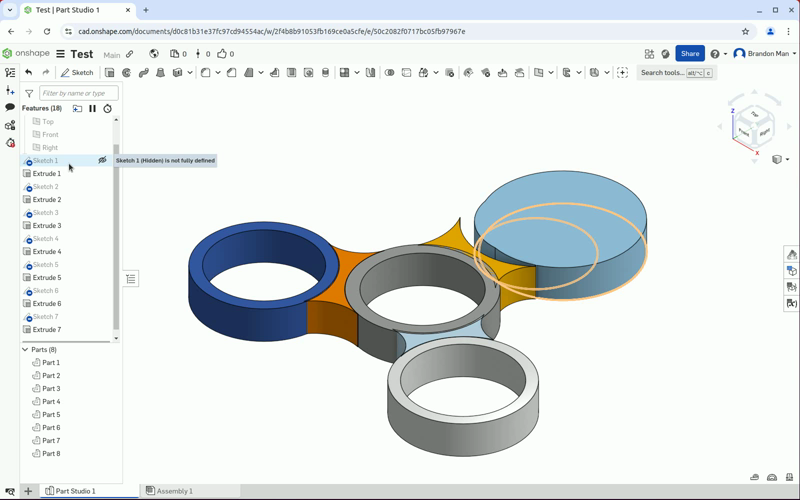
click(69, 163)